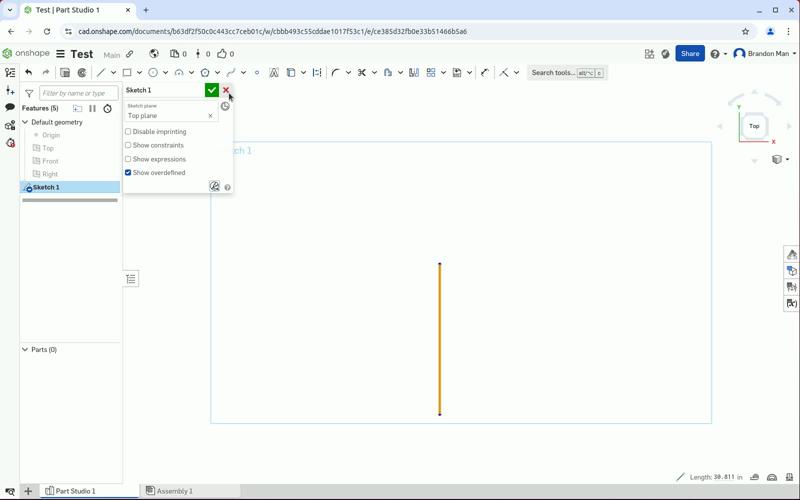
key(shift+h)
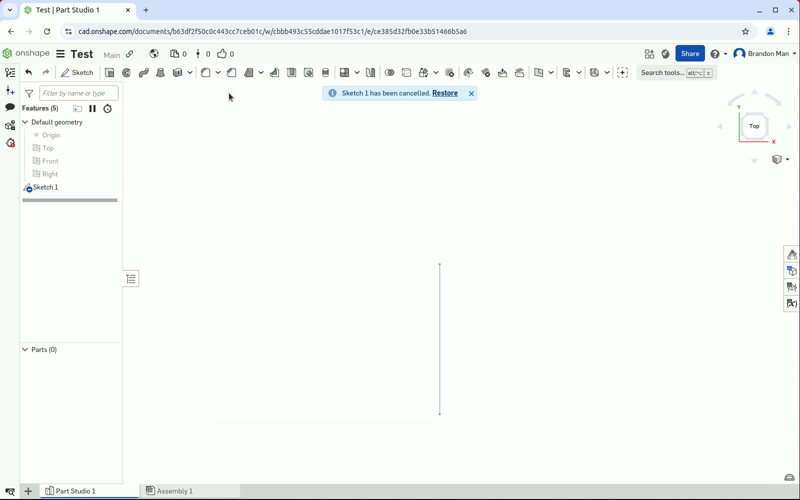
key(shift+s)
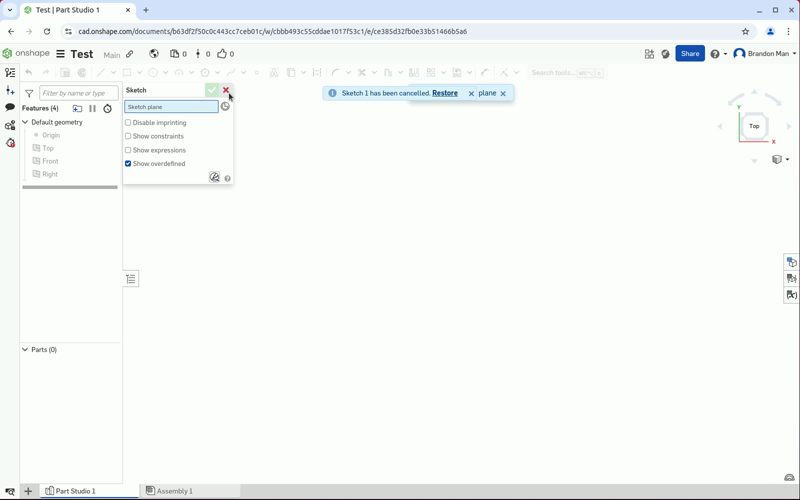
mouse_move(73, 150)
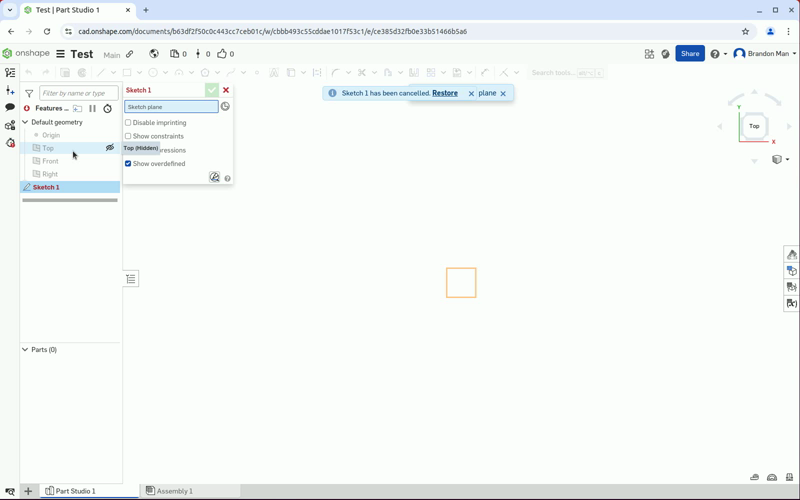
click(73, 150)
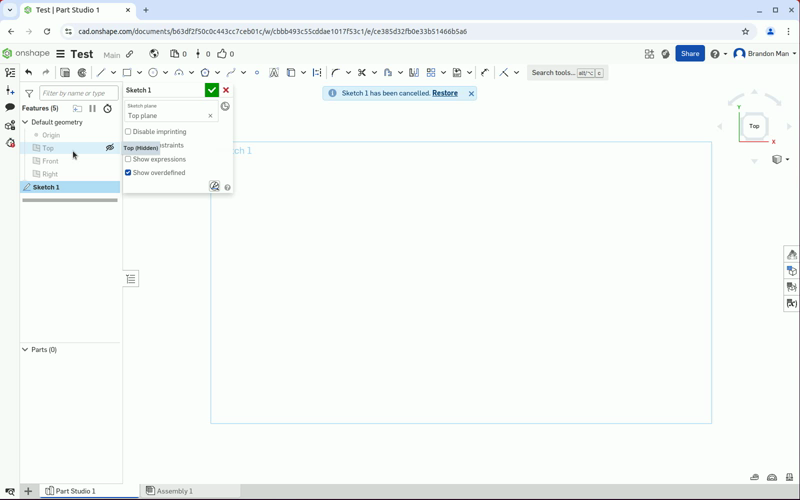
mouse_move(73, 352)
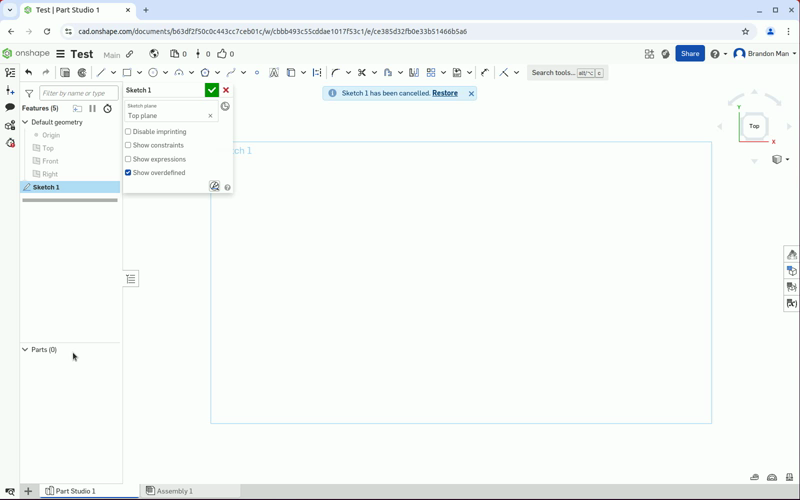
key(y)
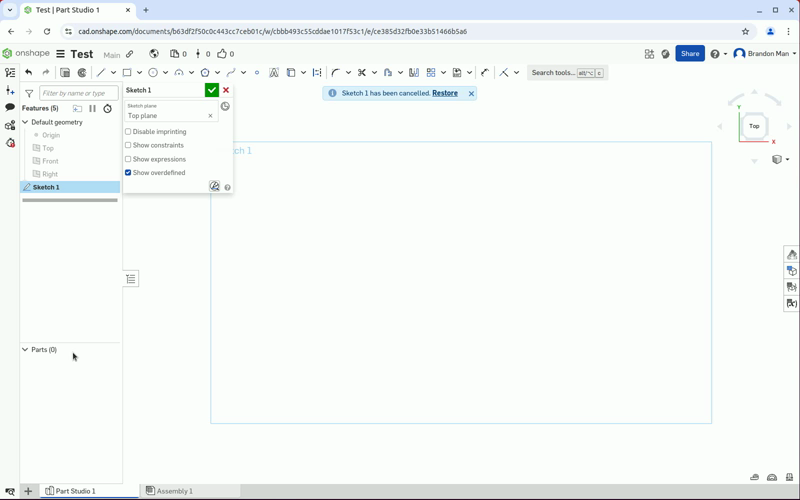
key(a)
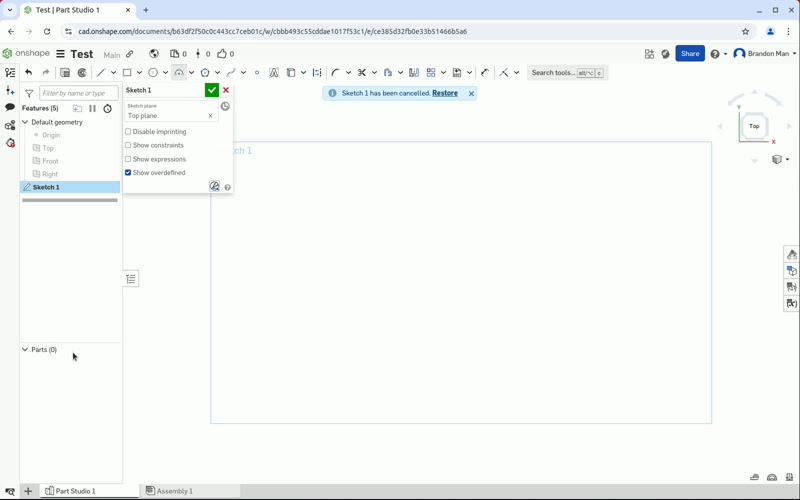
key_down(shift)
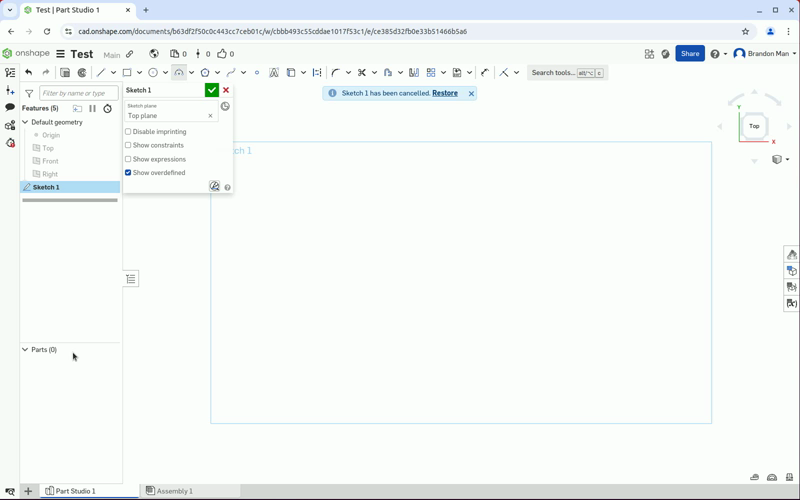
mouse_move(370, 257)
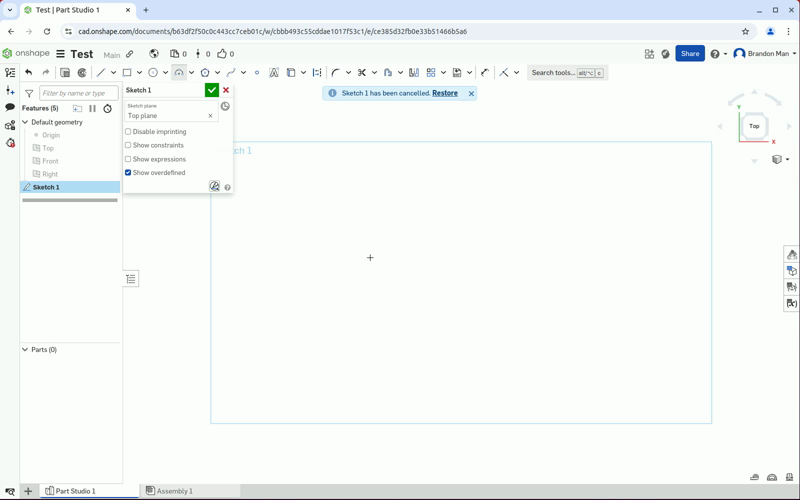
click(370, 257)
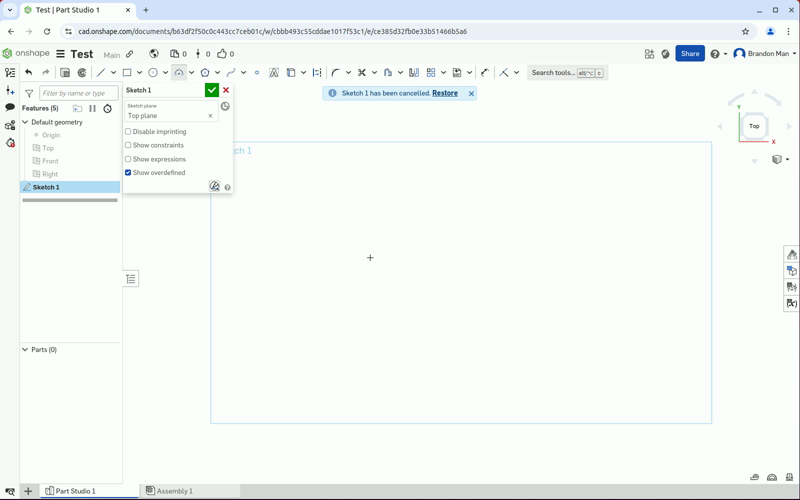
key_up(shift)
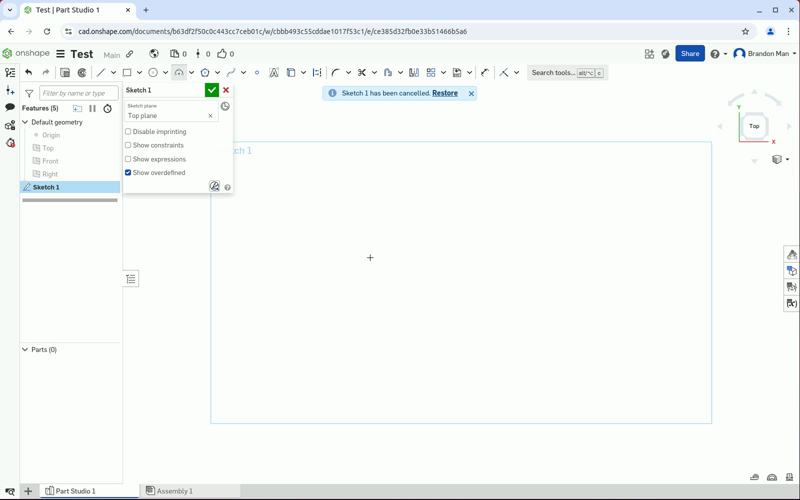
key_down(shift)
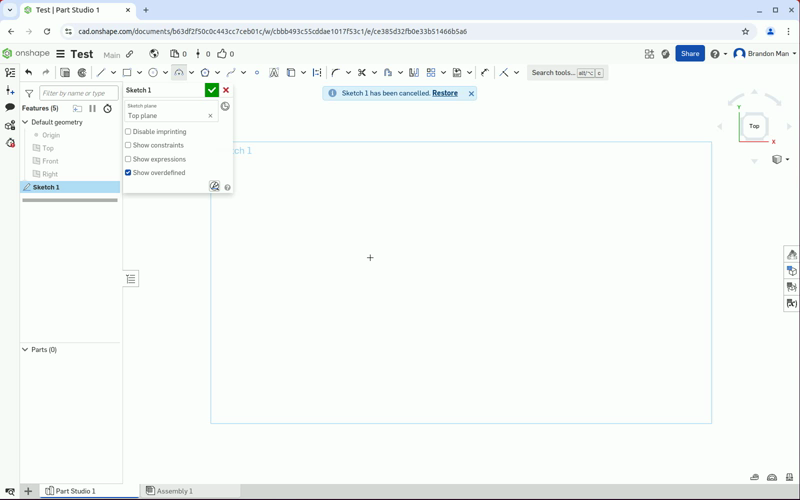
mouse_move(399, 285)
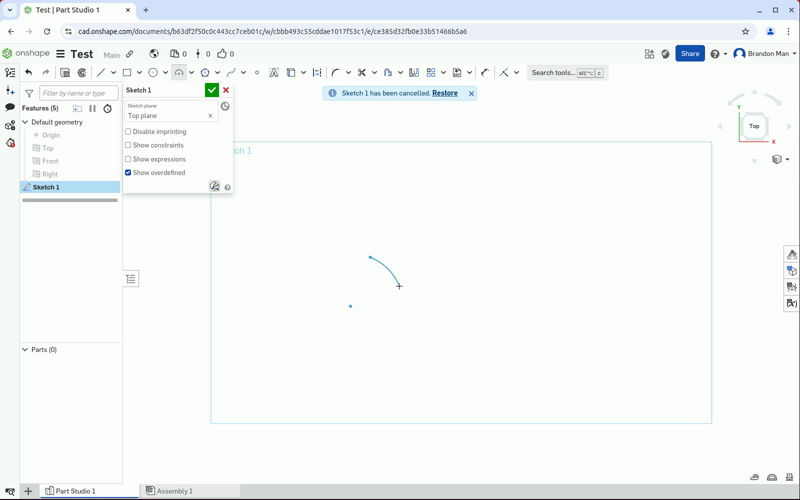
click(399, 285)
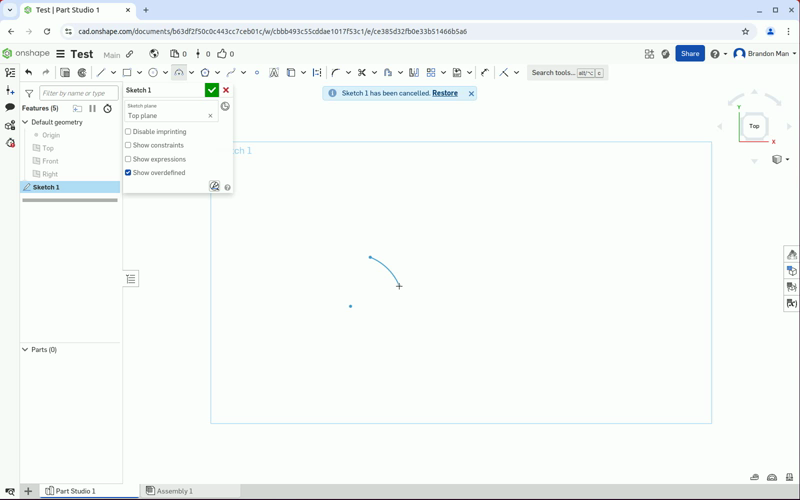
mouse_move(378, 277)
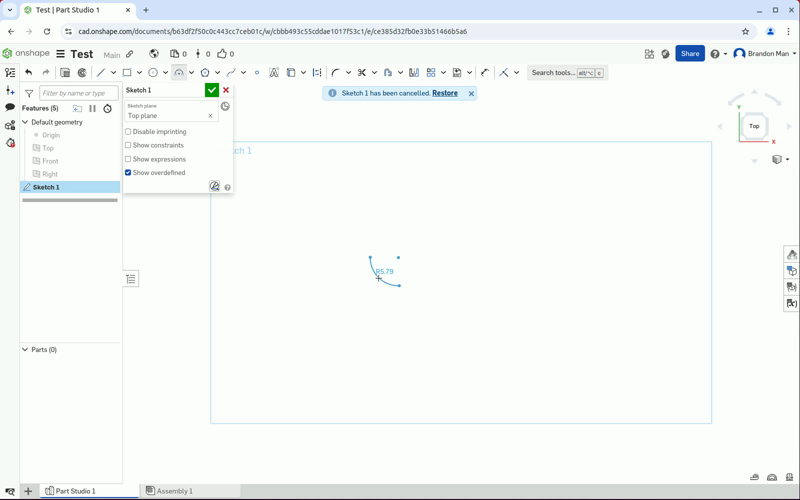
click(378, 277)
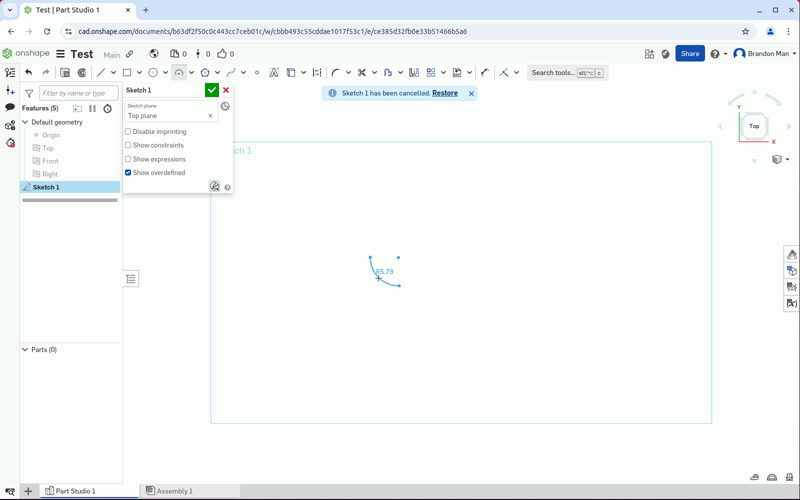
key_up(shift)
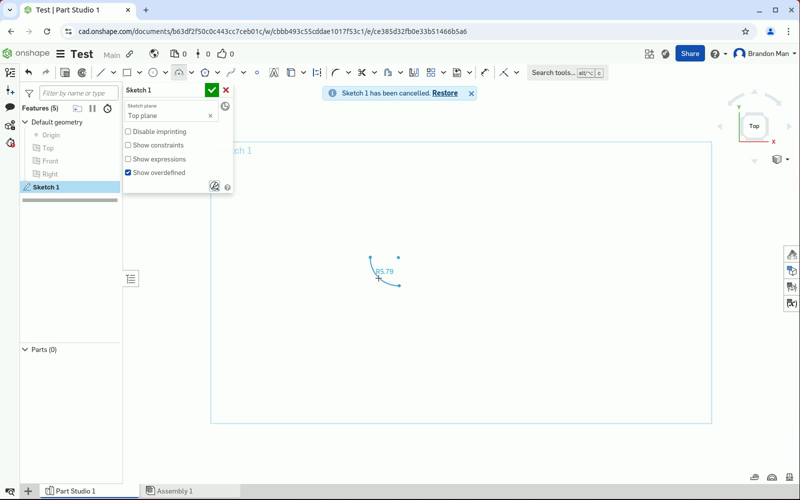
key(esc)
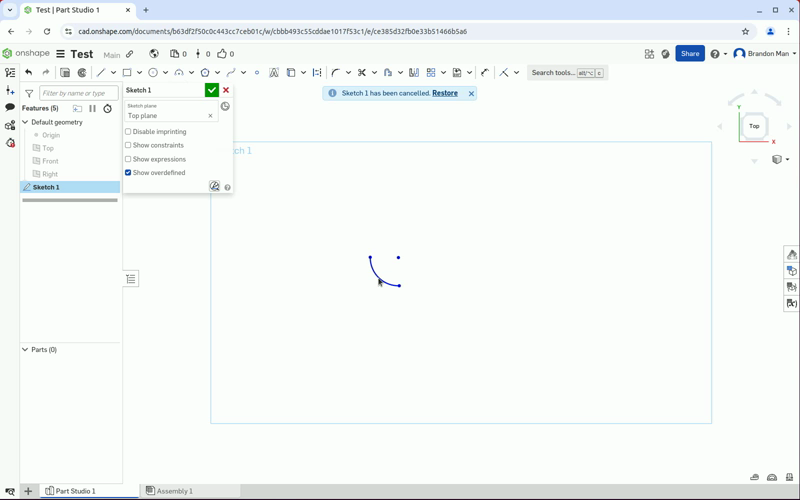
key(l)
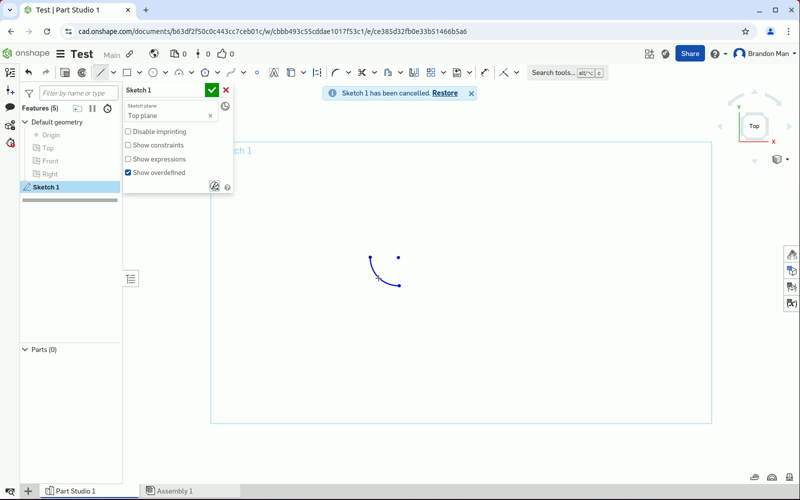
mouse_move(399, 285)
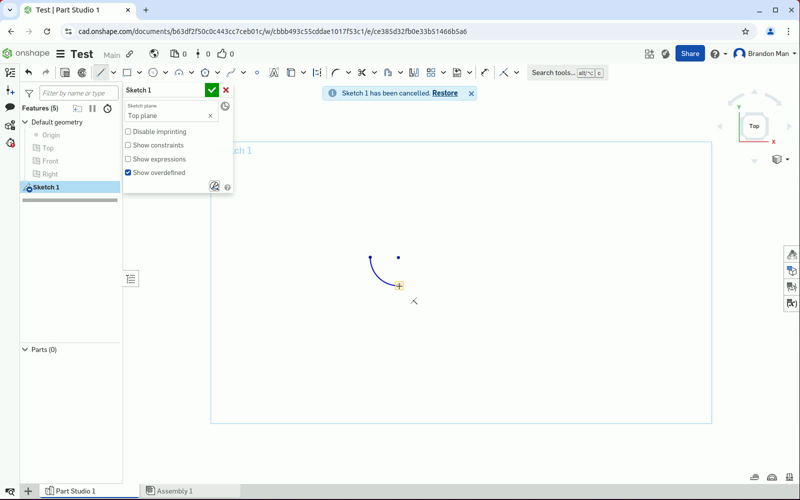
click(399, 285)
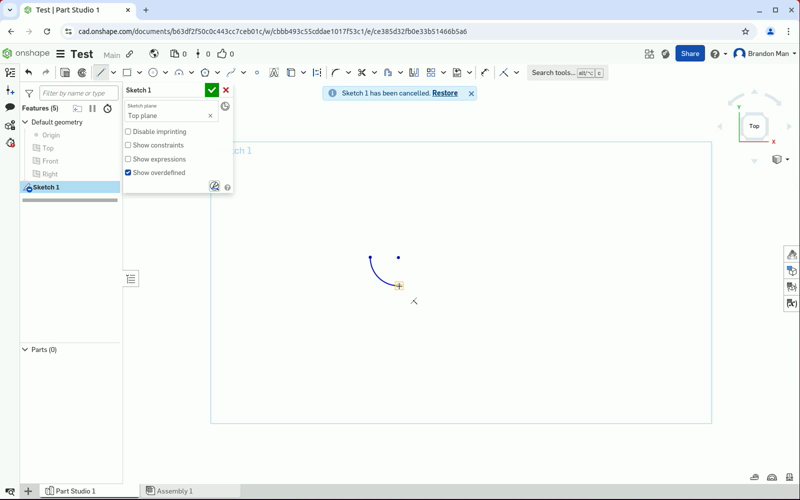
key_down(shift)
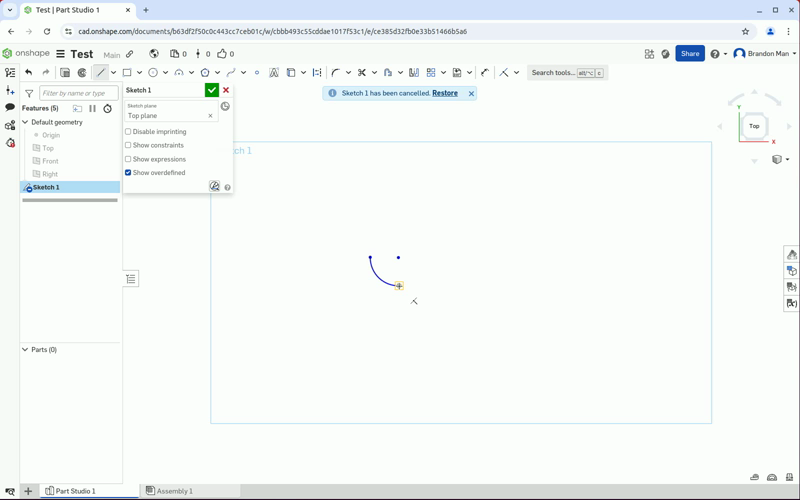
mouse_move(429, 285)
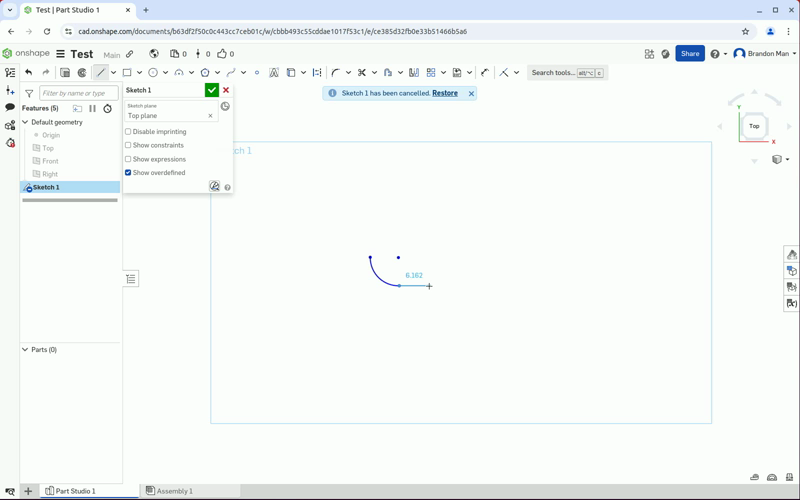
mouse_move(442, 285)
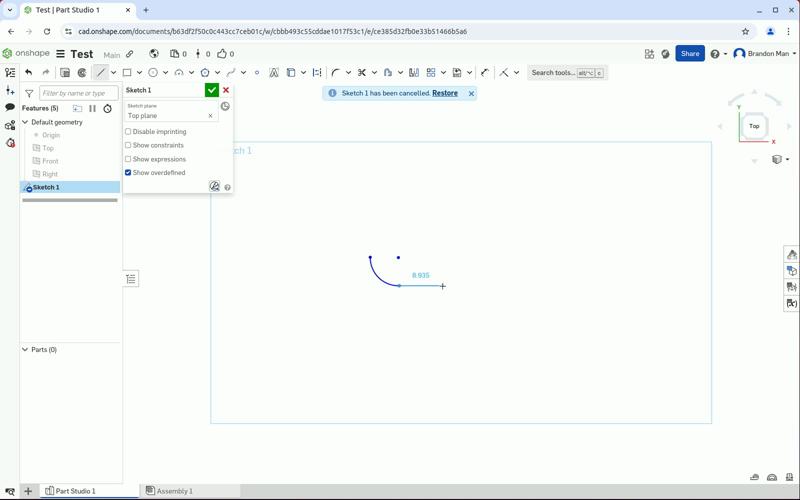
click(442, 285)
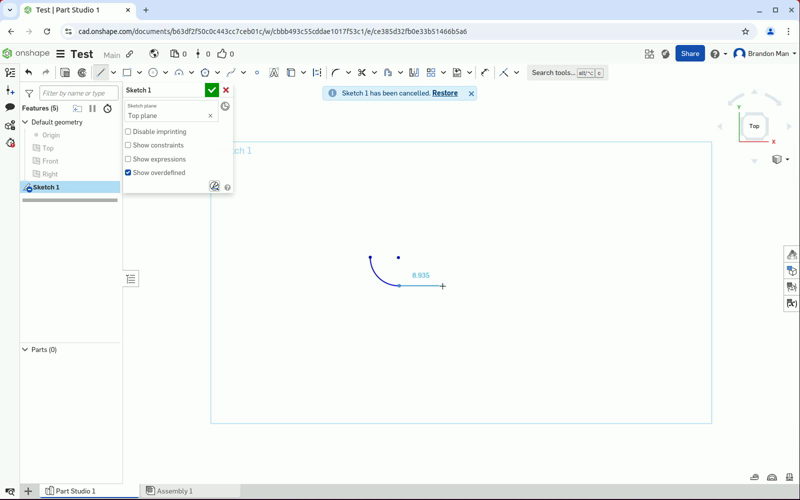
key_up(shift)
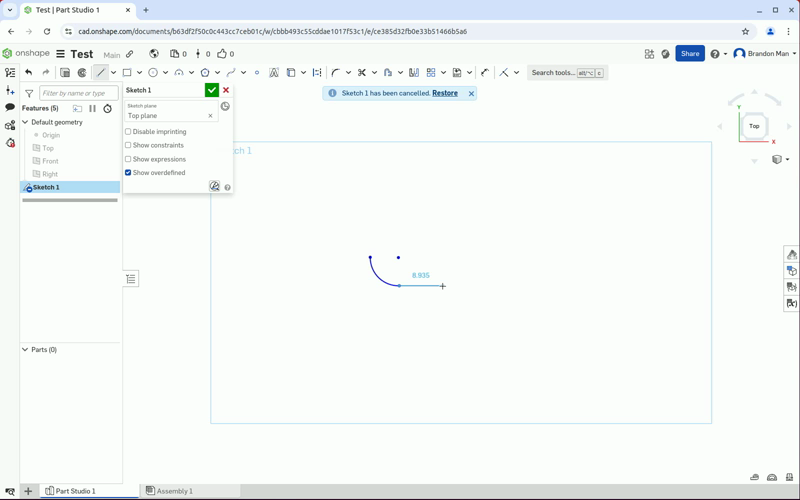
key(esc)
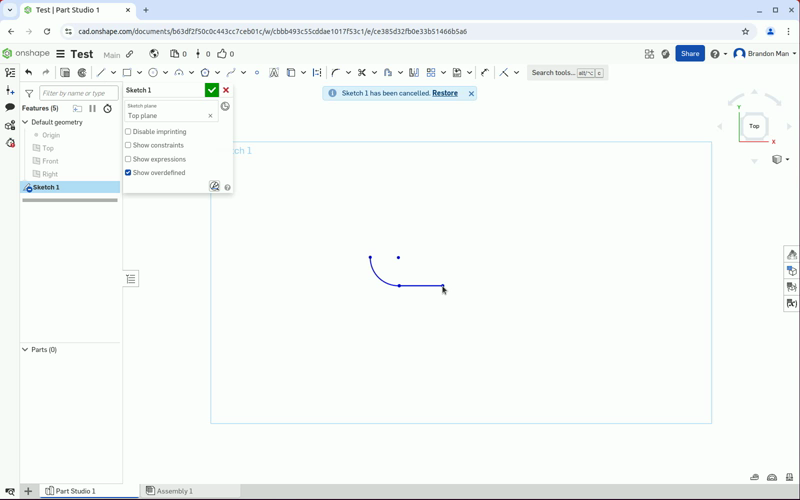
key(a)
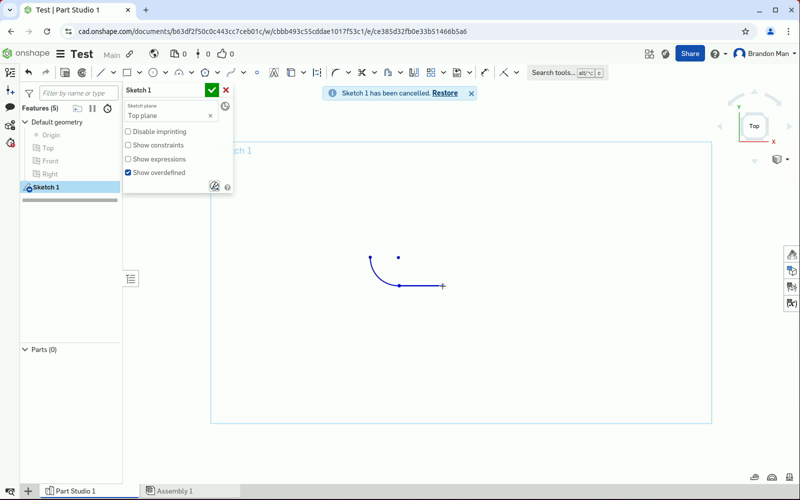
mouse_move(442, 285)
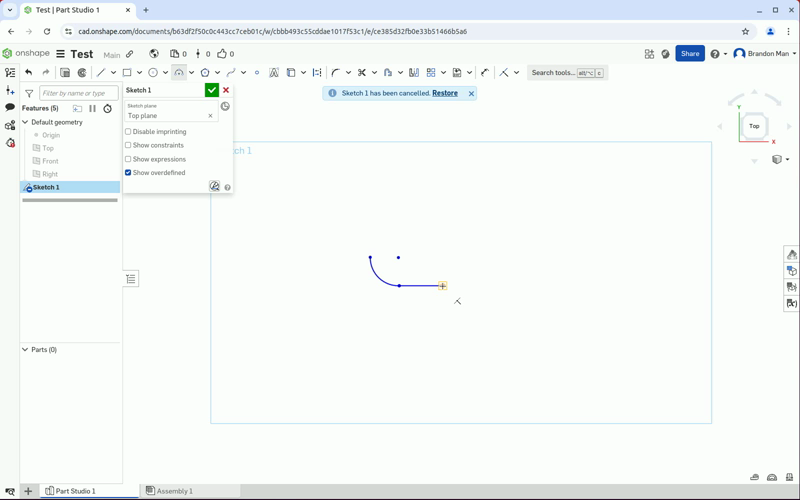
click(442, 285)
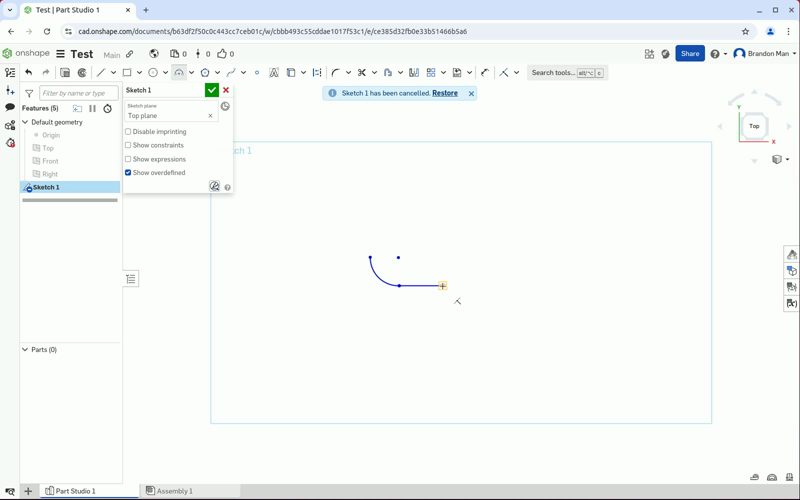
key_down(shift)
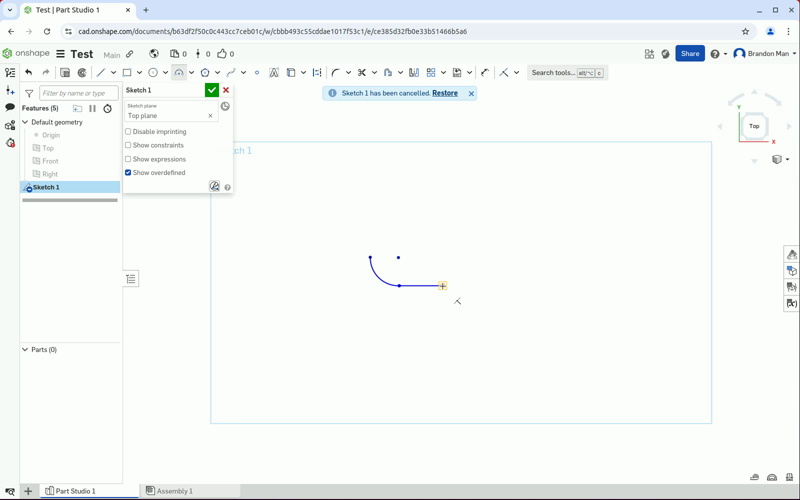
mouse_move(471, 257)
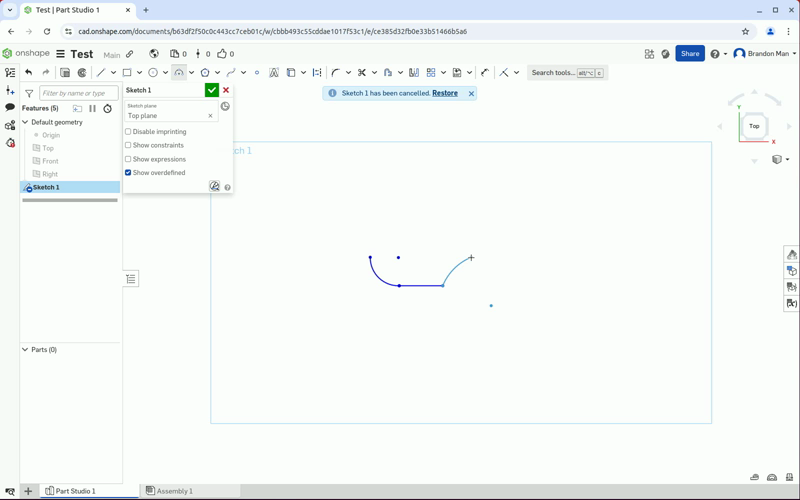
click(471, 257)
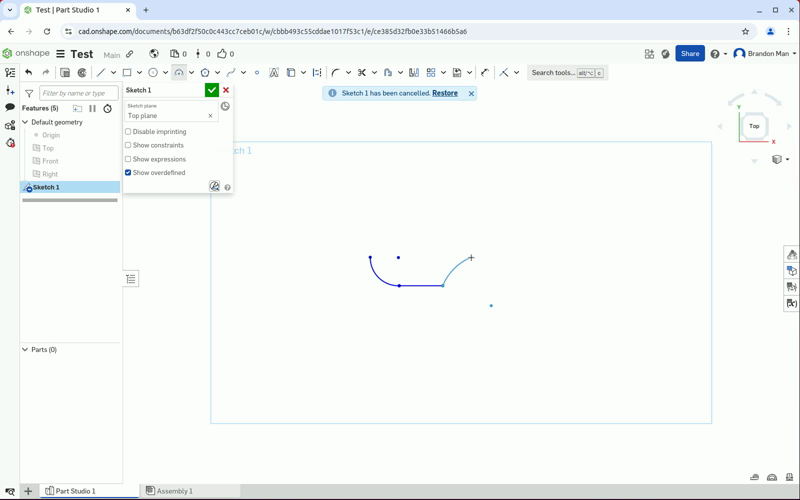
mouse_move(462, 277)
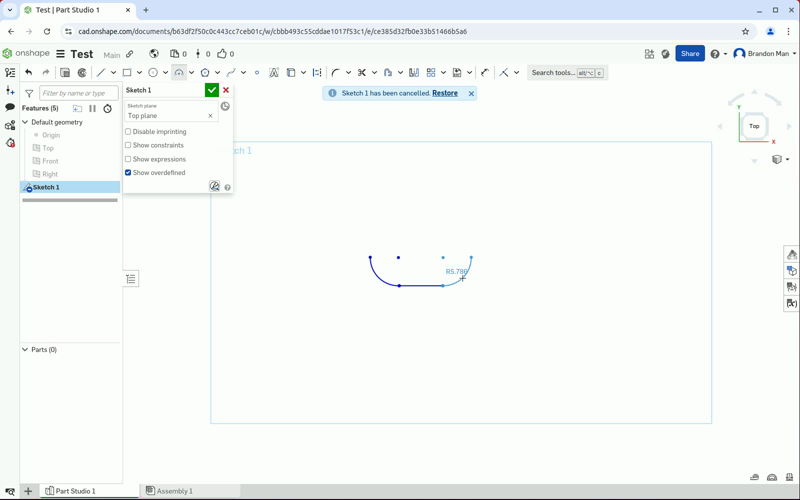
click(462, 277)
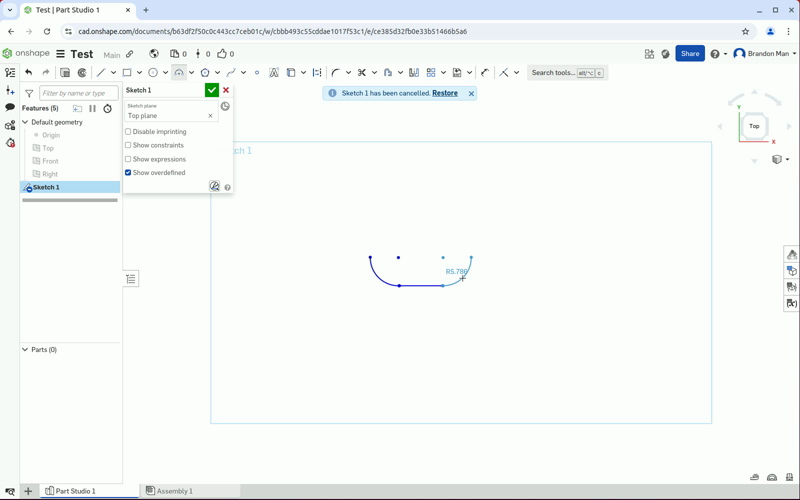
key_up(shift)
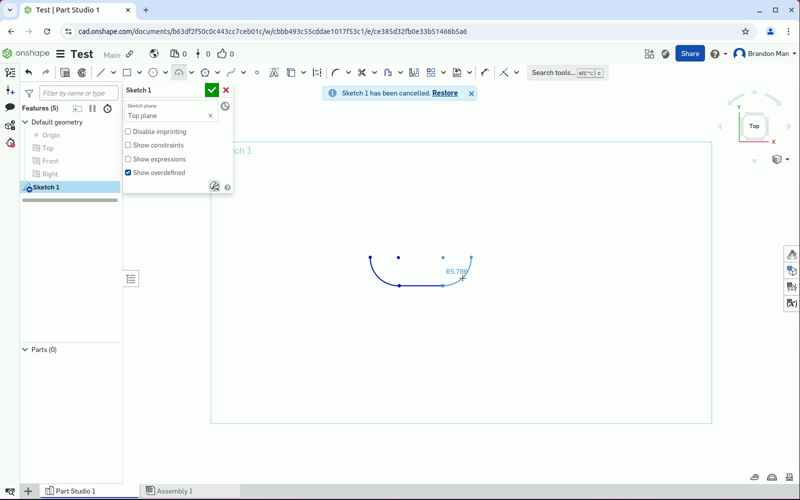
key(esc)
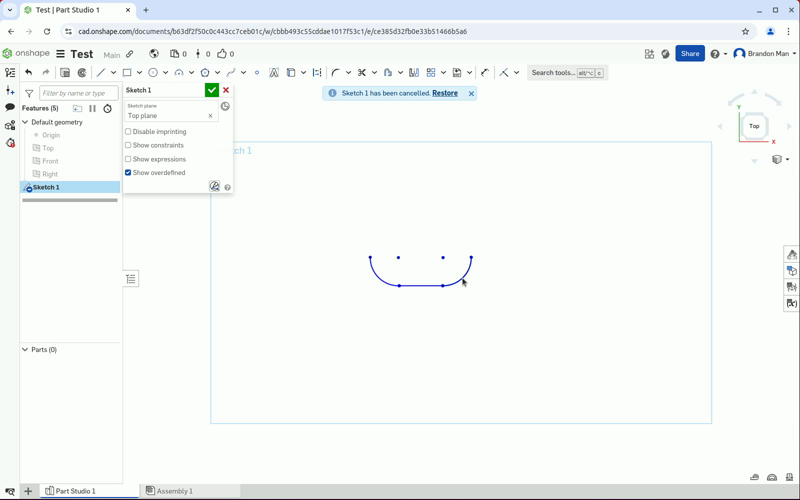
key(l)
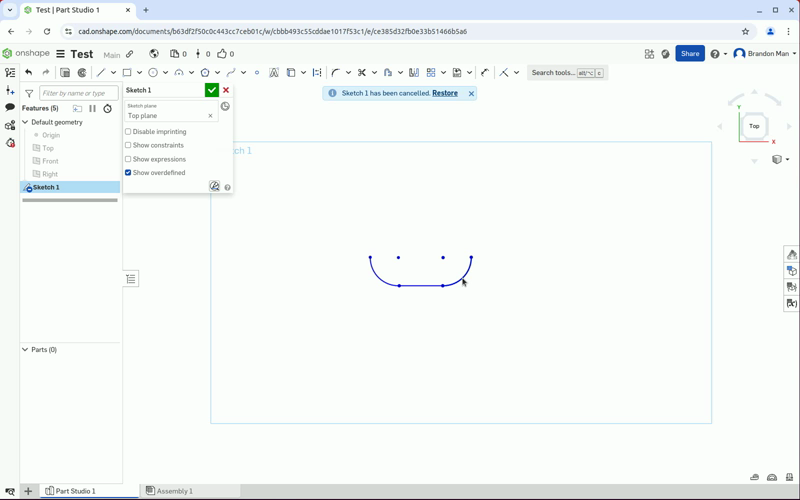
mouse_move(471, 257)
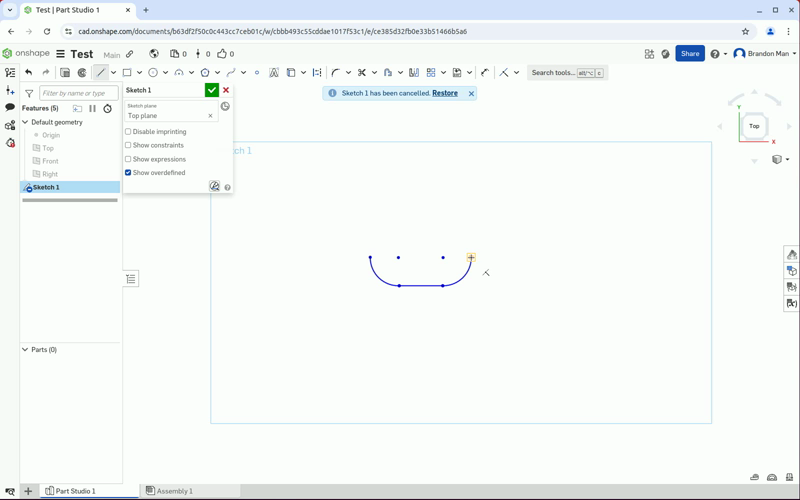
click(471, 257)
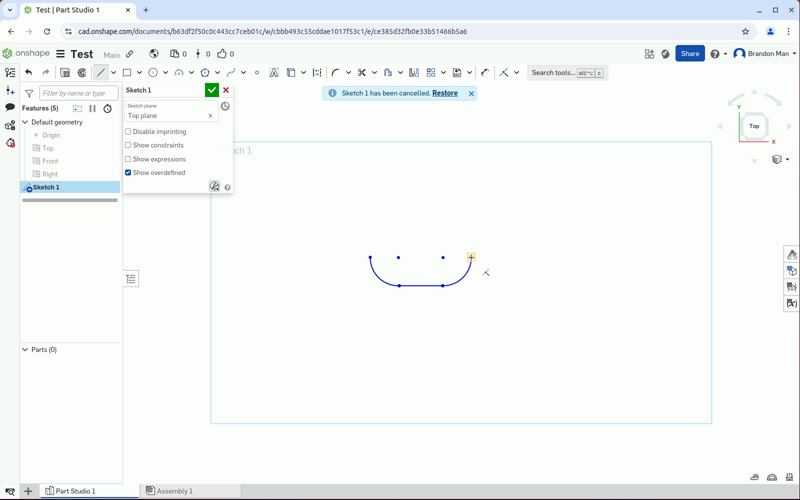
key_down(shift)
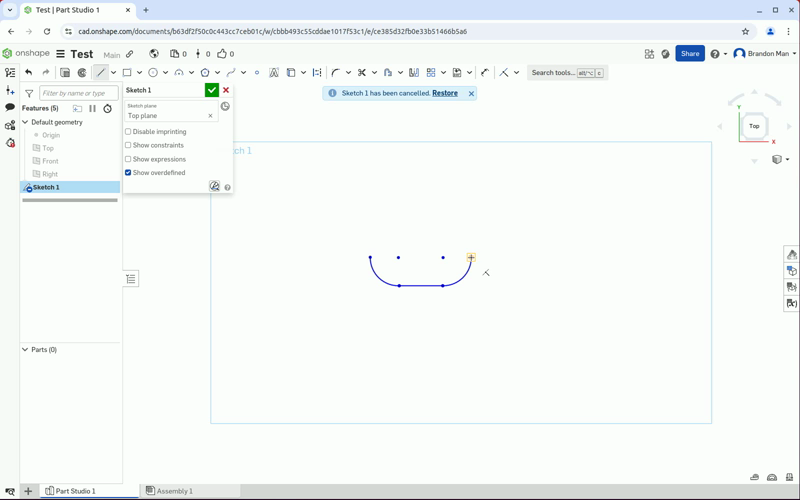
mouse_move(501, 257)
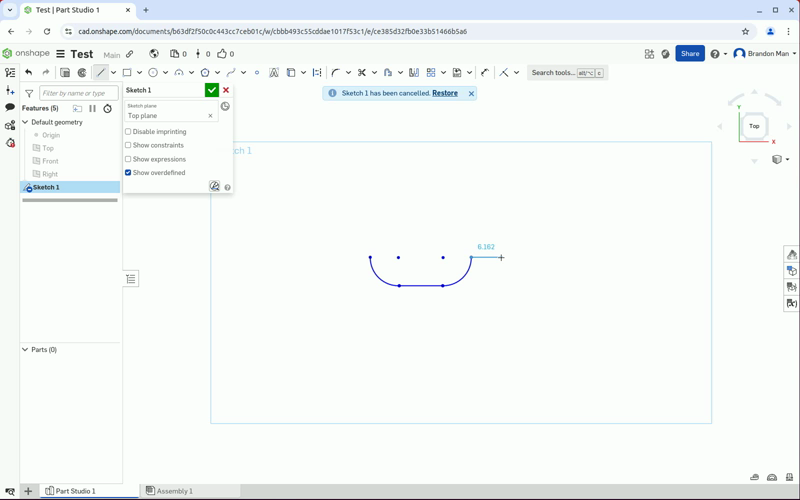
mouse_move(471, 198)
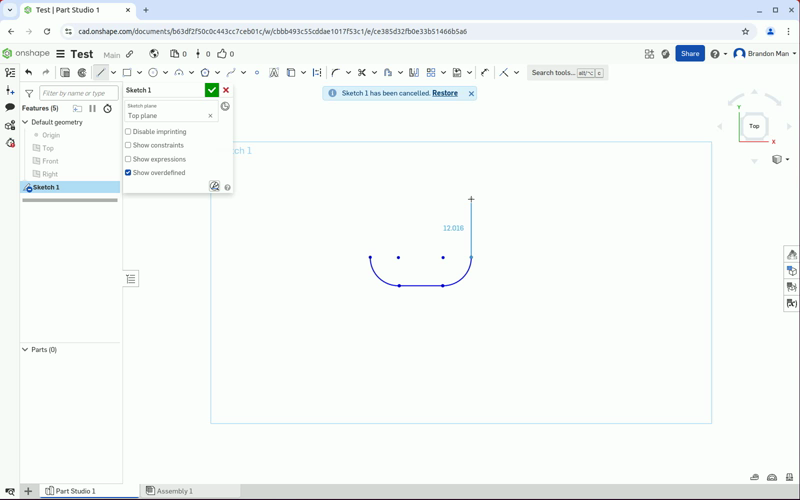
click(471, 198)
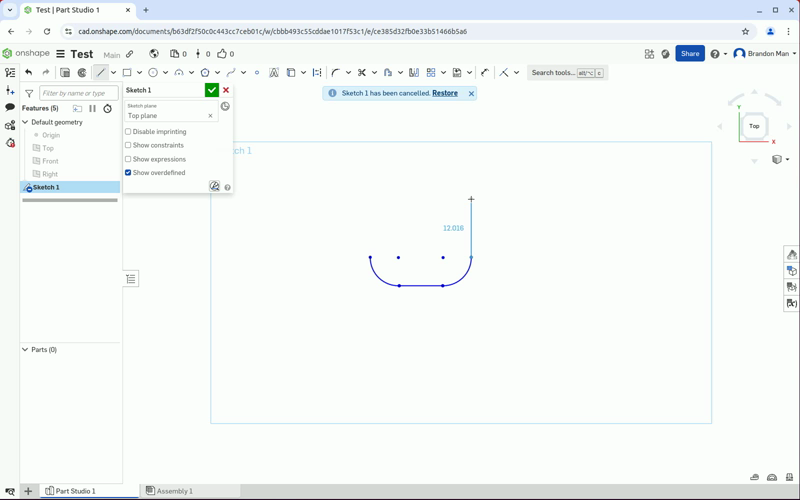
key_up(shift)
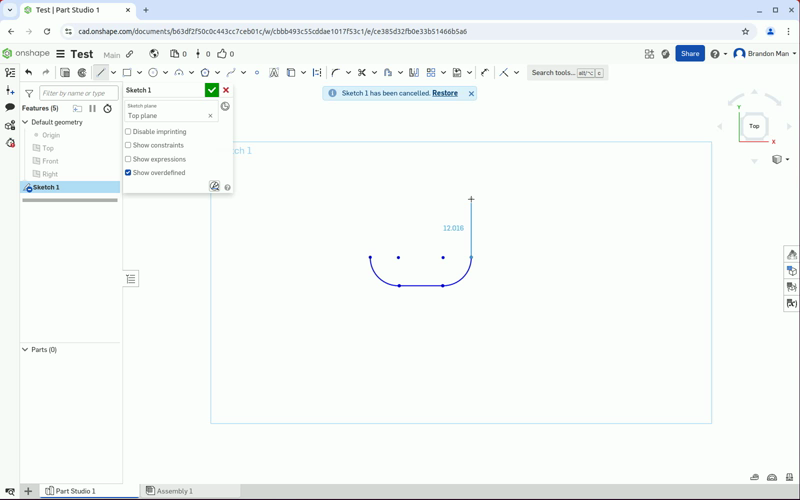
key(esc)
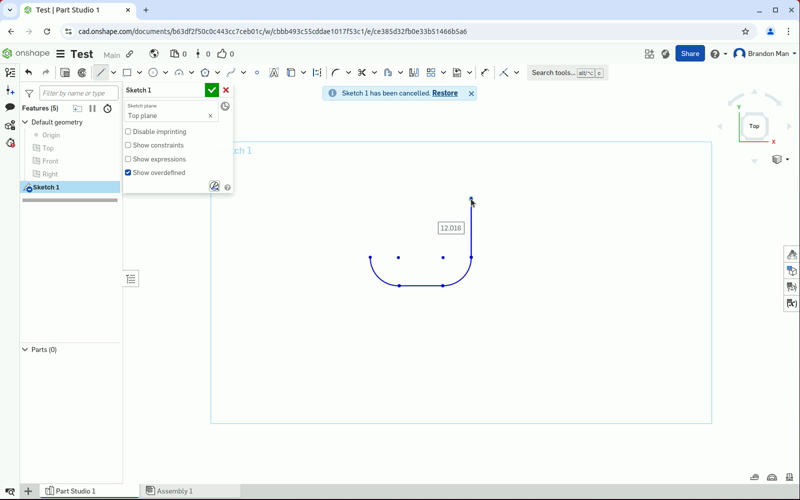
key(a)
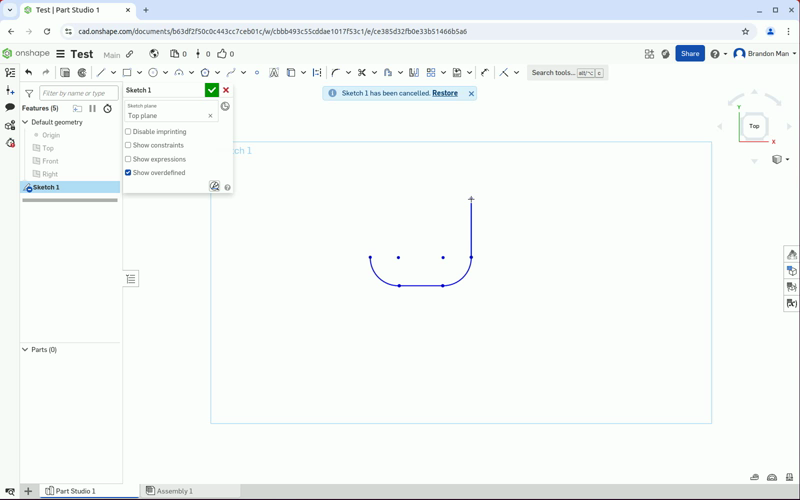
mouse_move(471, 198)
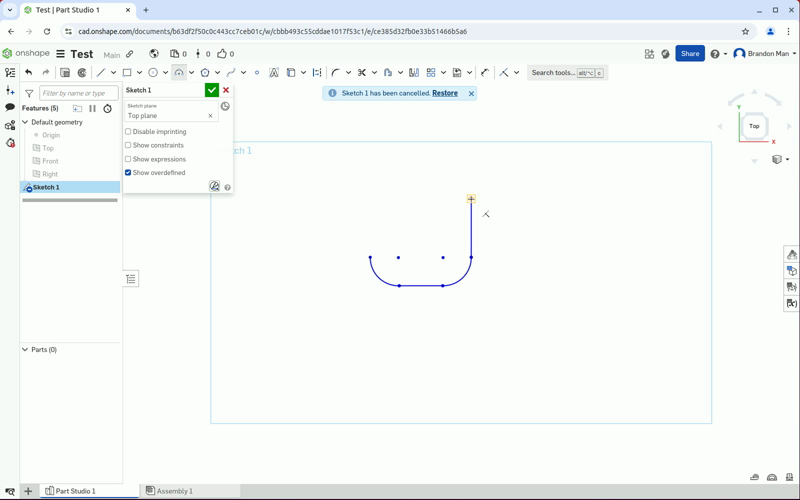
click(471, 198)
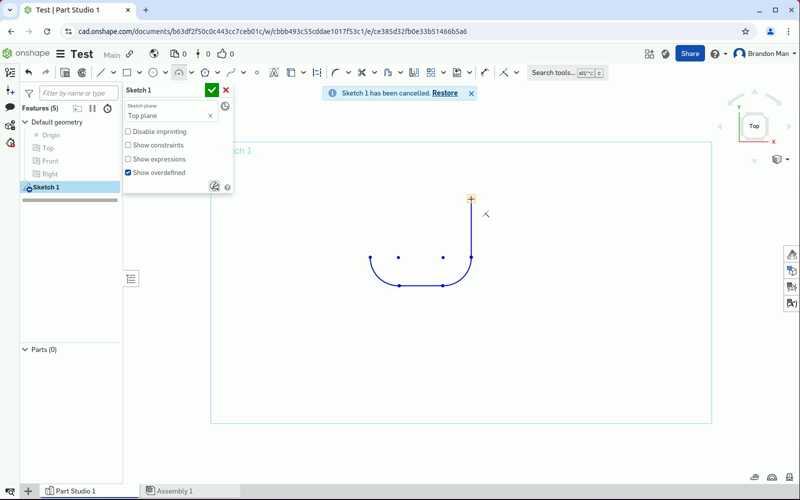
key_down(shift)
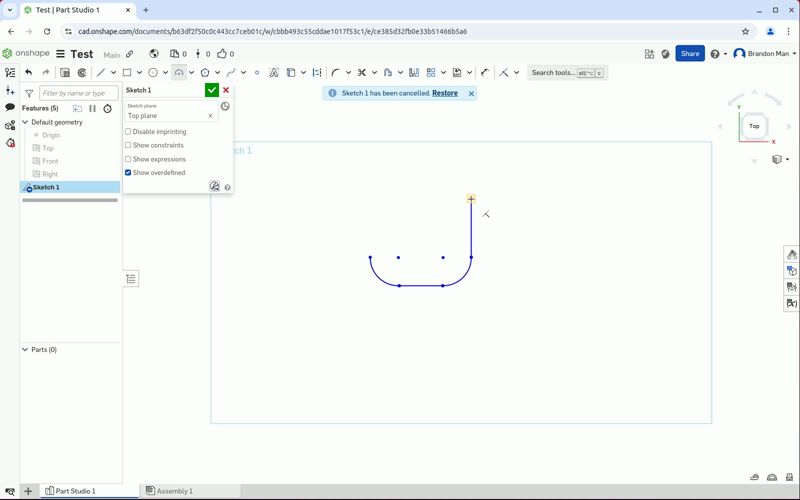
mouse_move(442, 170)
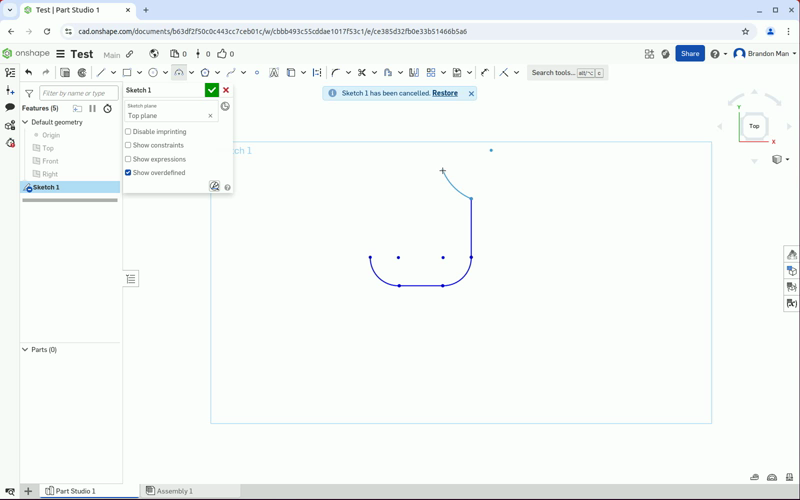
click(442, 170)
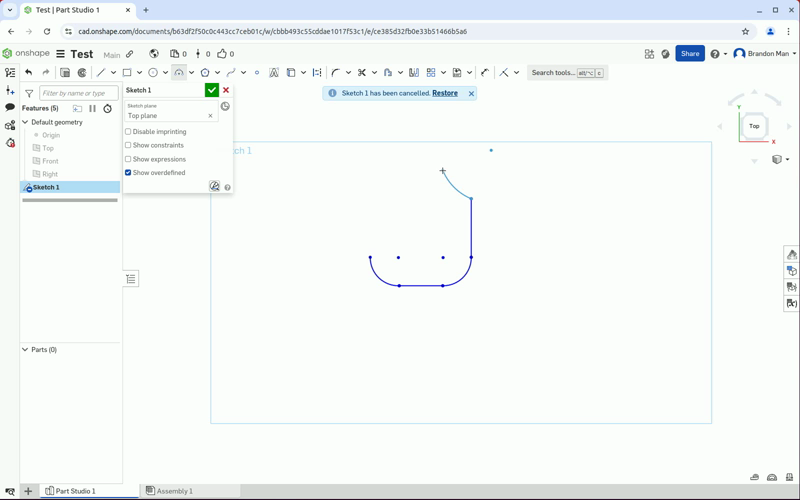
mouse_move(462, 178)
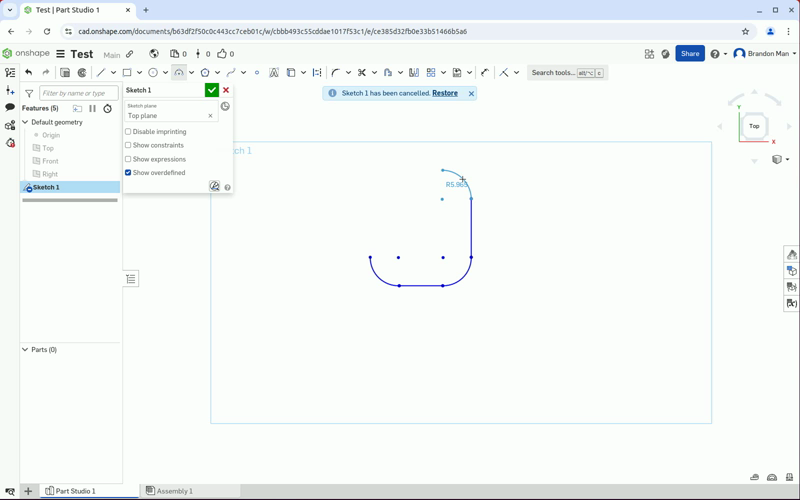
click(462, 178)
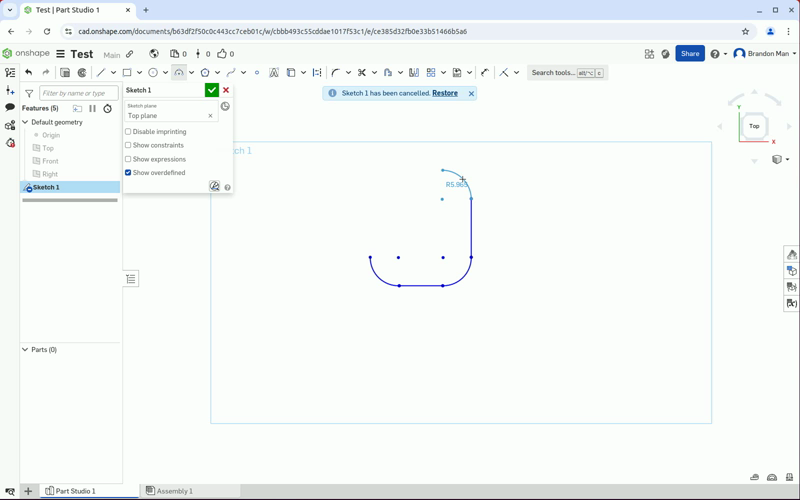
key_up(shift)
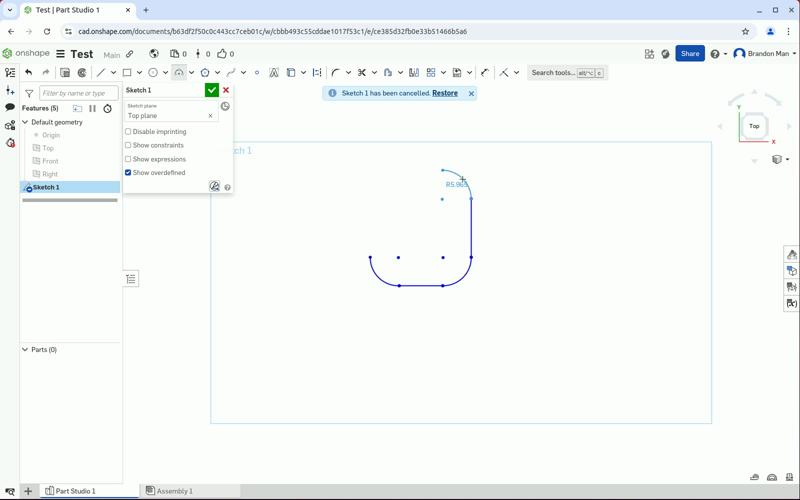
key(esc)
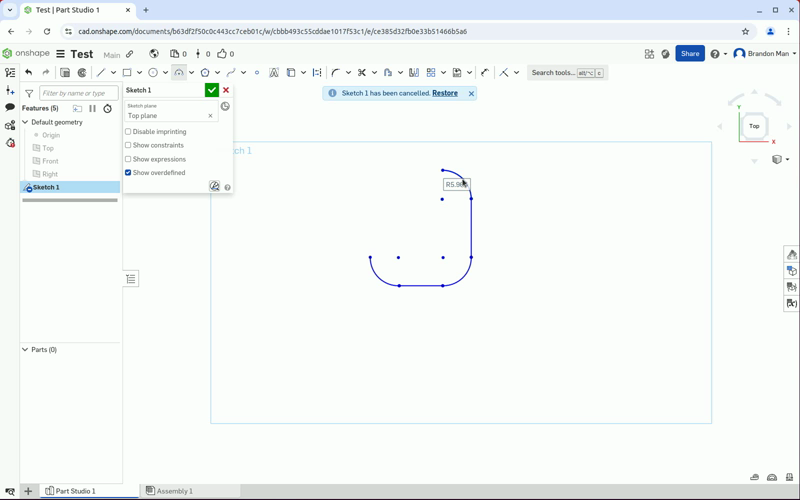
key(l)
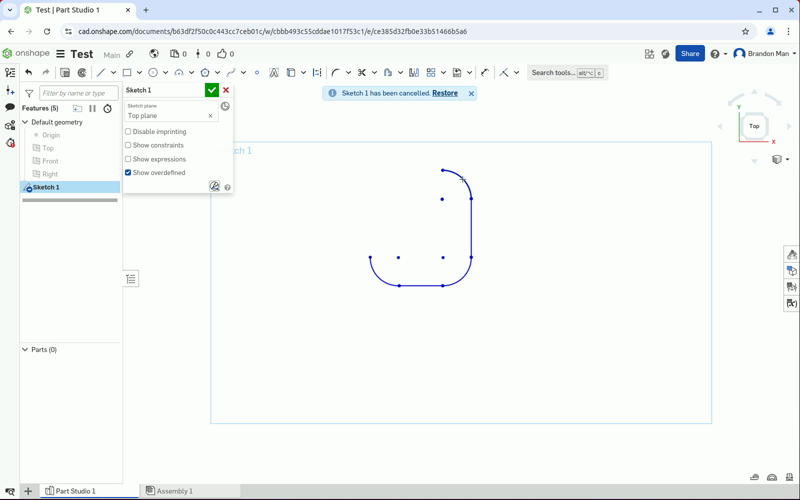
mouse_move(442, 170)
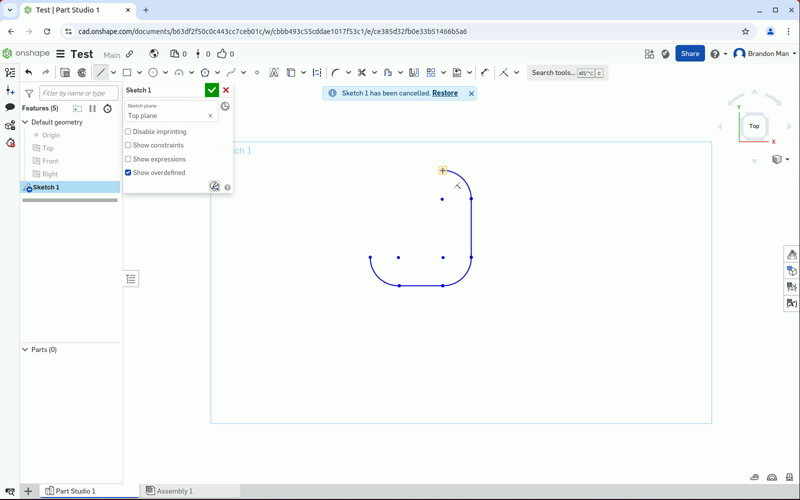
click(442, 170)
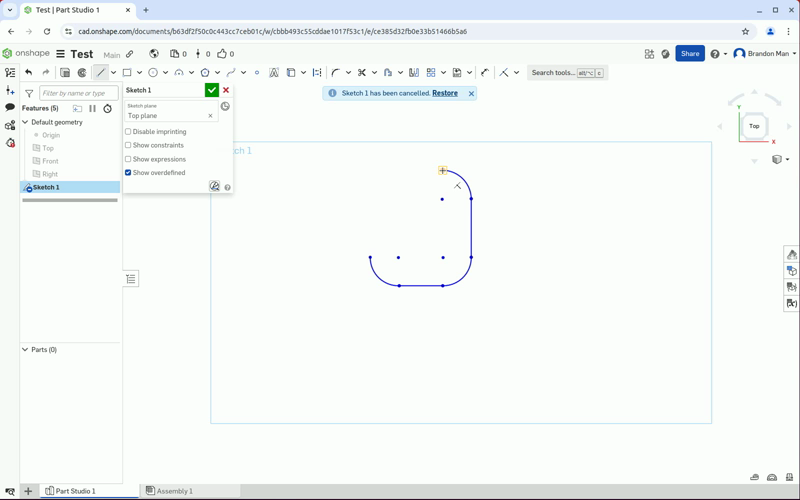
key_down(shift)
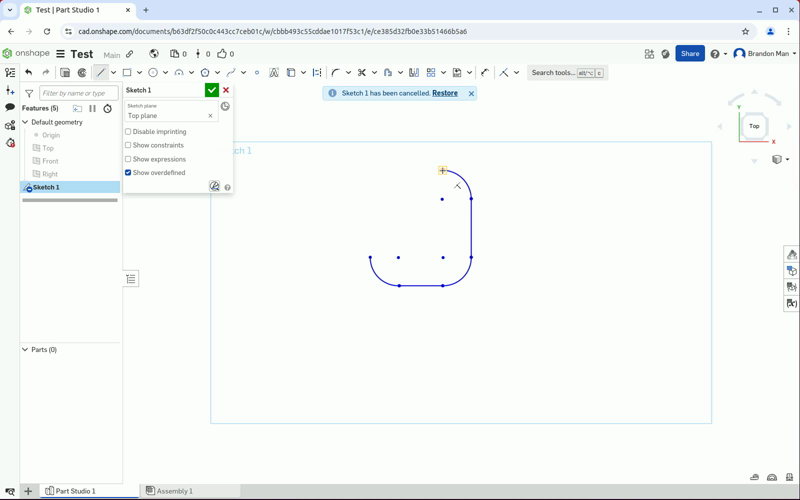
mouse_move(472, 170)
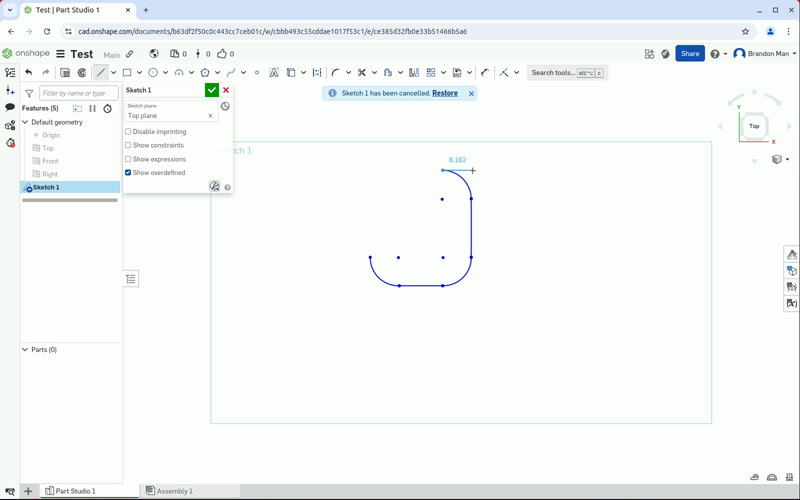
mouse_move(399, 170)
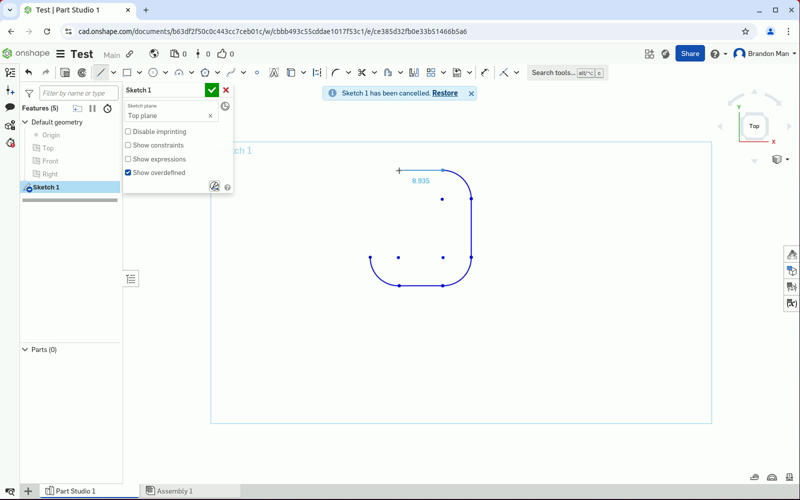
click(399, 170)
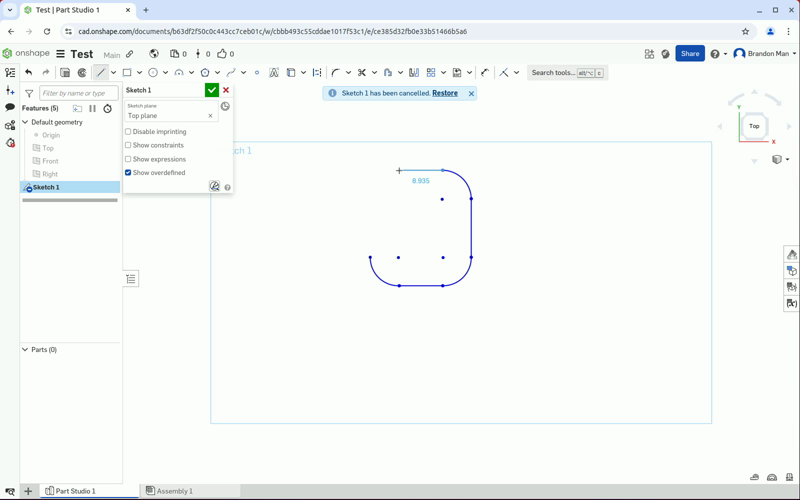
key_up(shift)
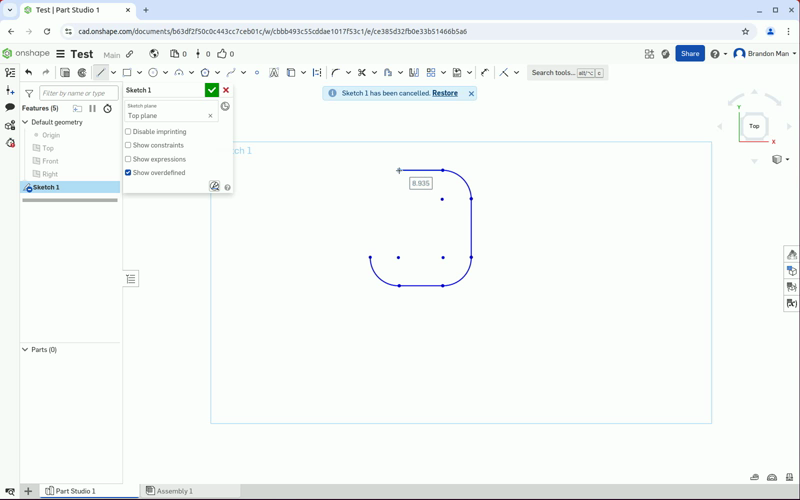
key(esc)
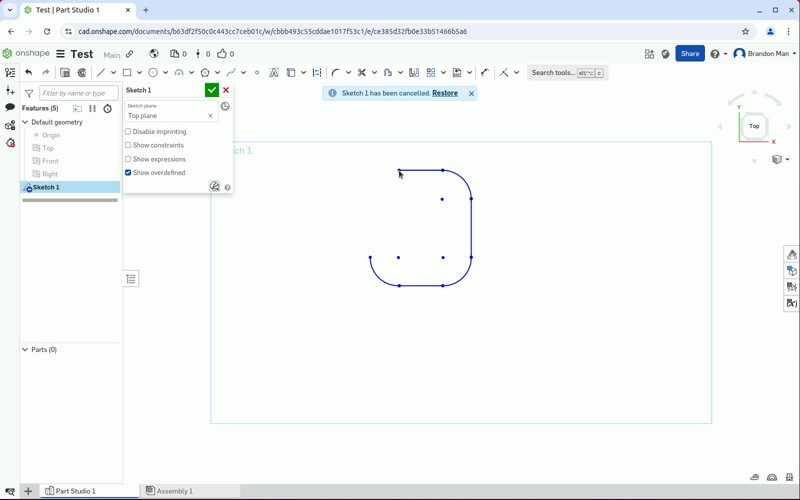
key(a)
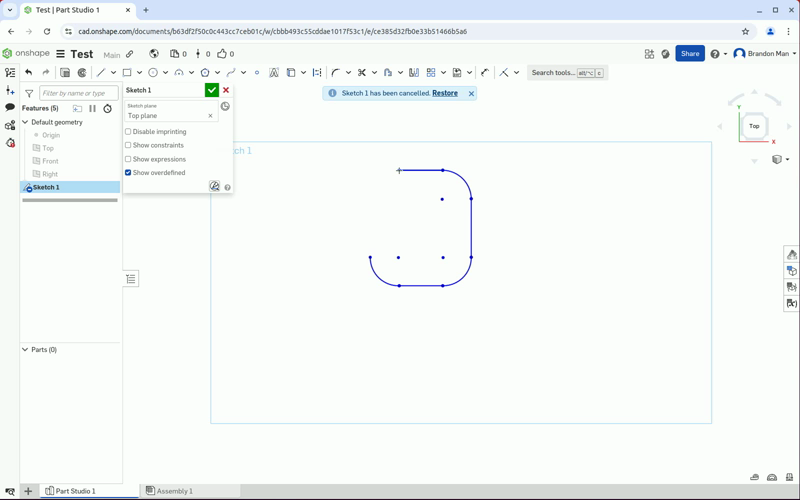
mouse_move(399, 170)
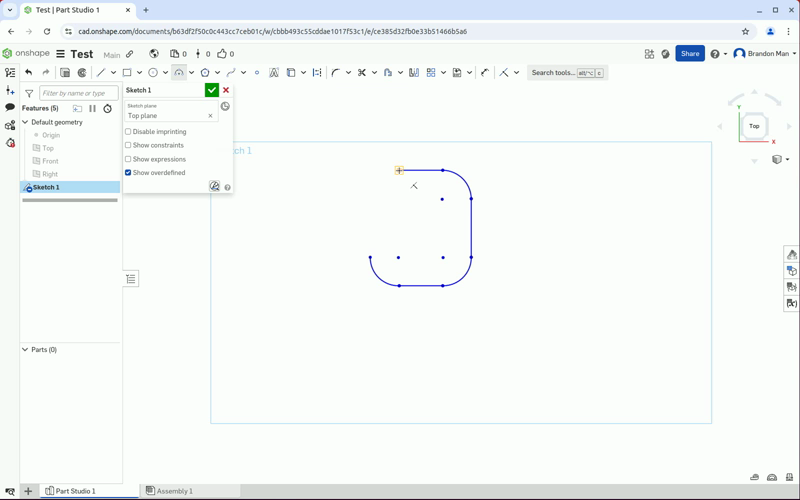
click(399, 170)
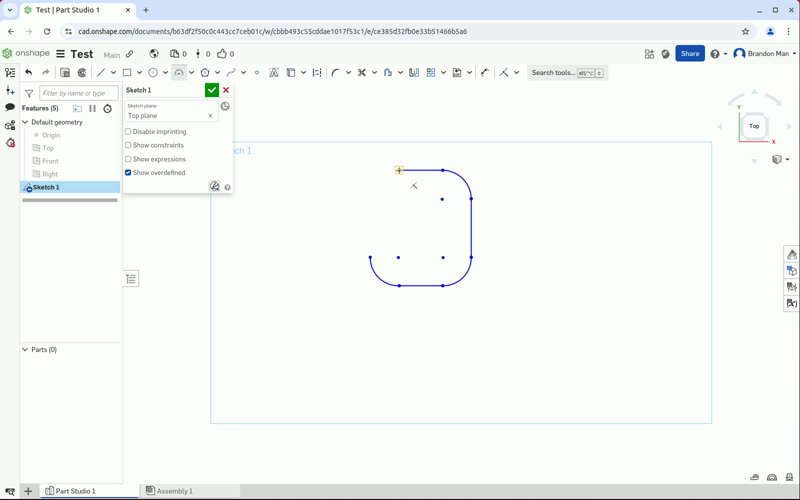
key_down(shift)
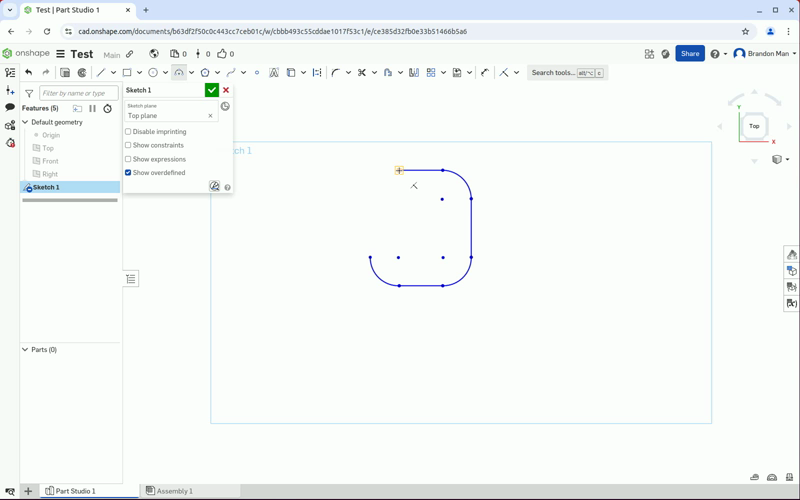
mouse_move(370, 198)
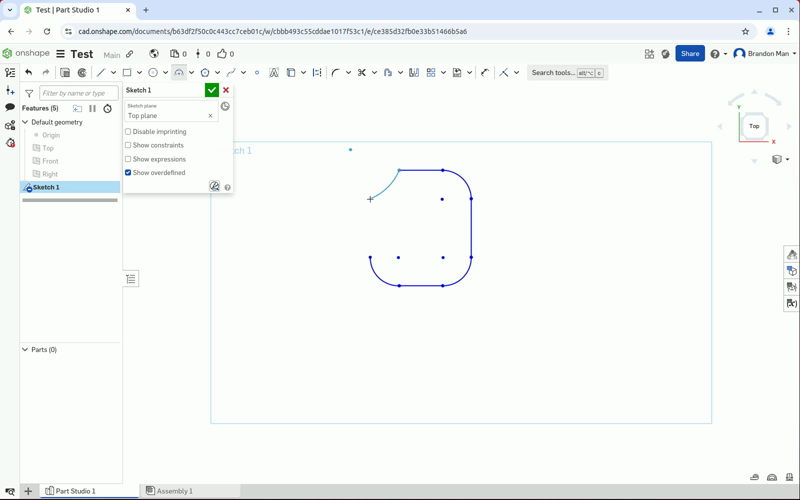
click(370, 198)
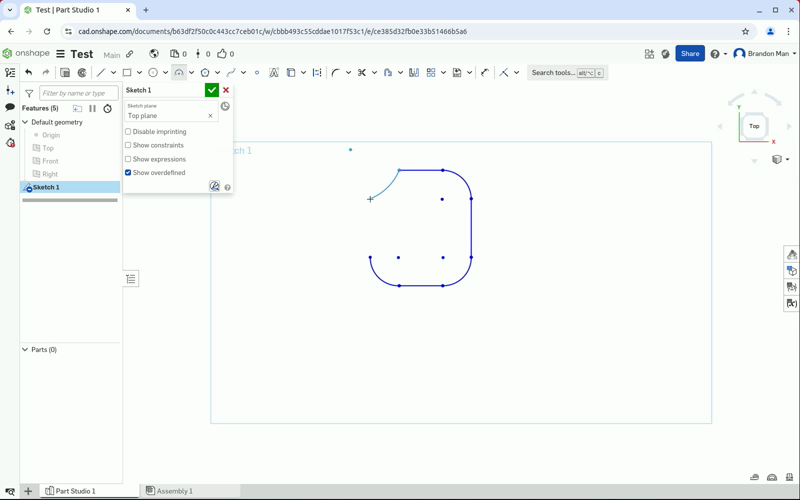
mouse_move(378, 178)
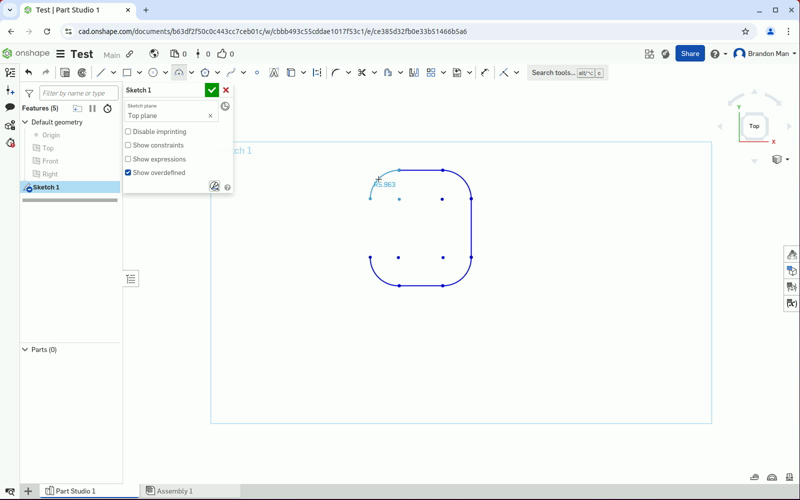
click(378, 178)
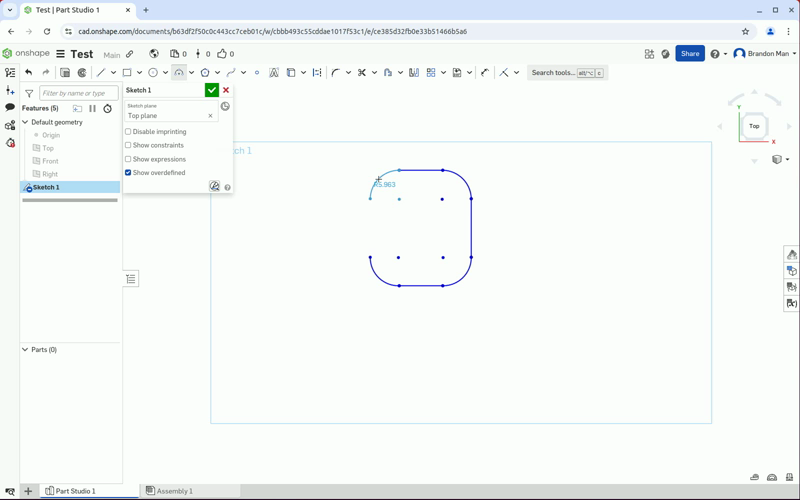
key_up(shift)
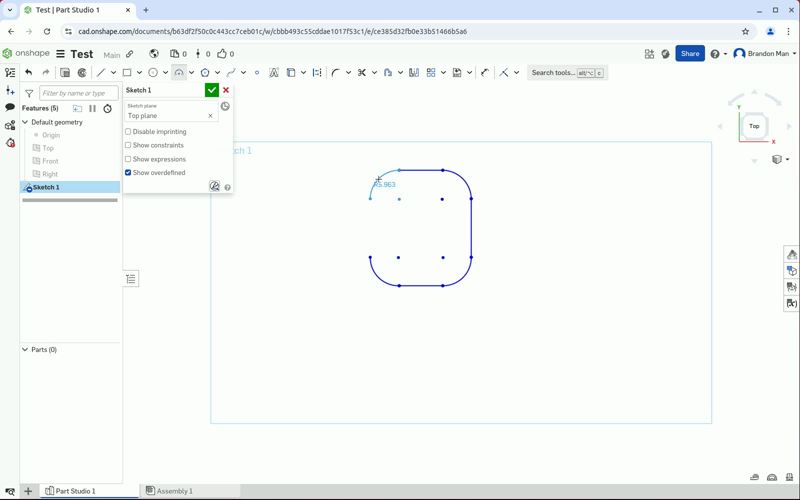
key(esc)
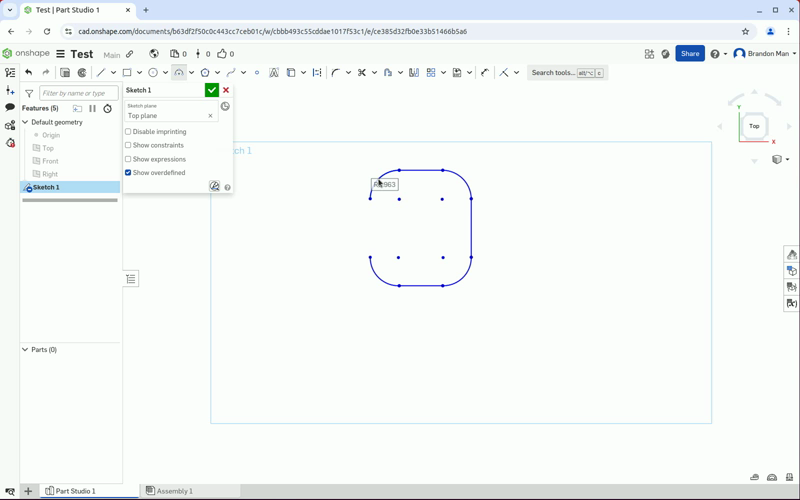
key(l)
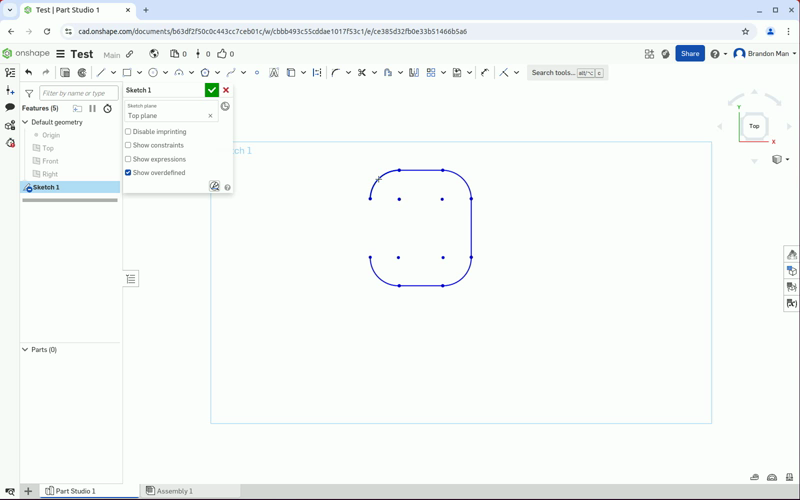
mouse_move(370, 198)
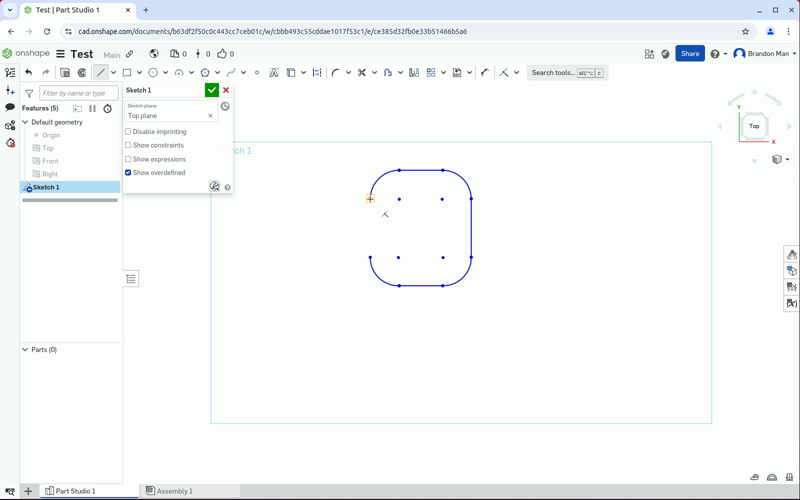
click(370, 198)
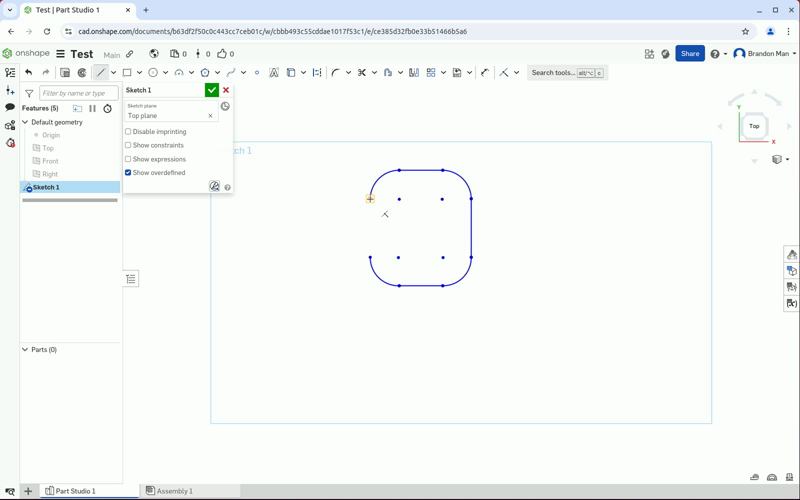
mouse_move(400, 198)
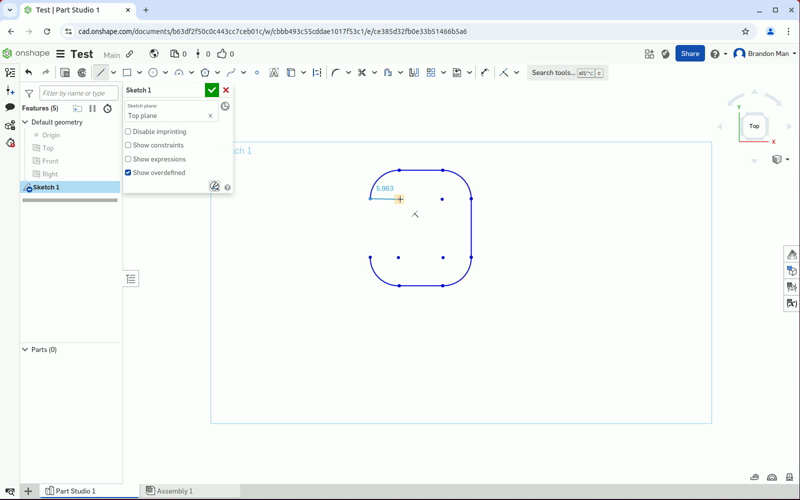
key_down(shift)
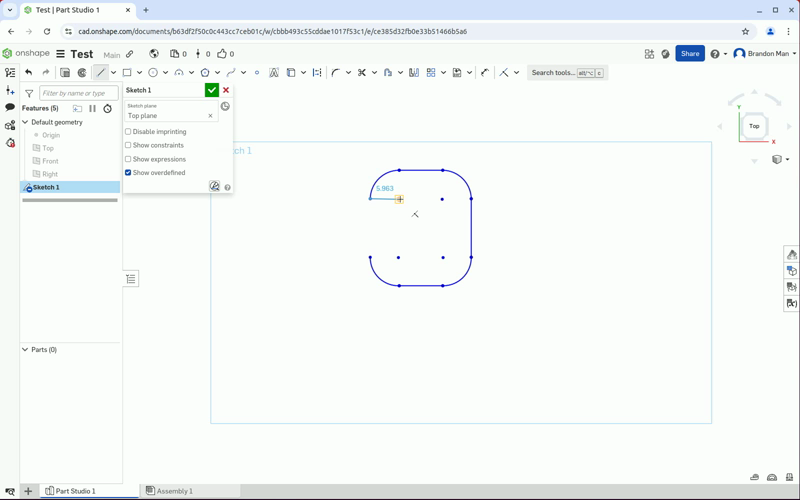
mouse_move(370, 257)
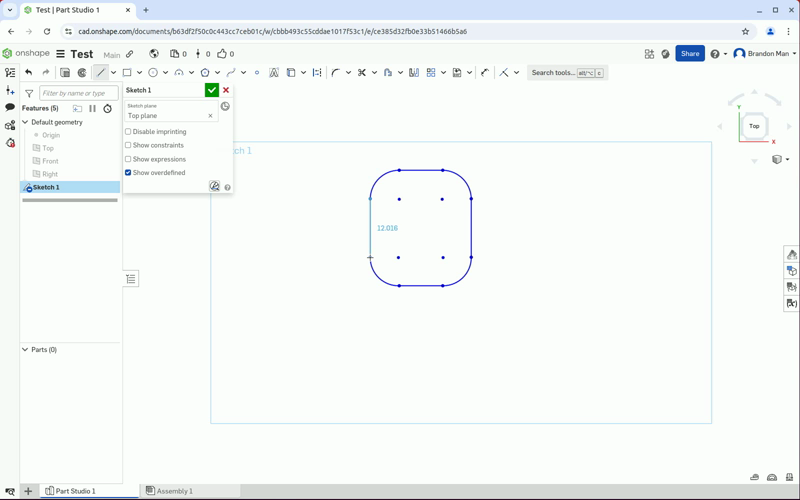
key_up(shift)
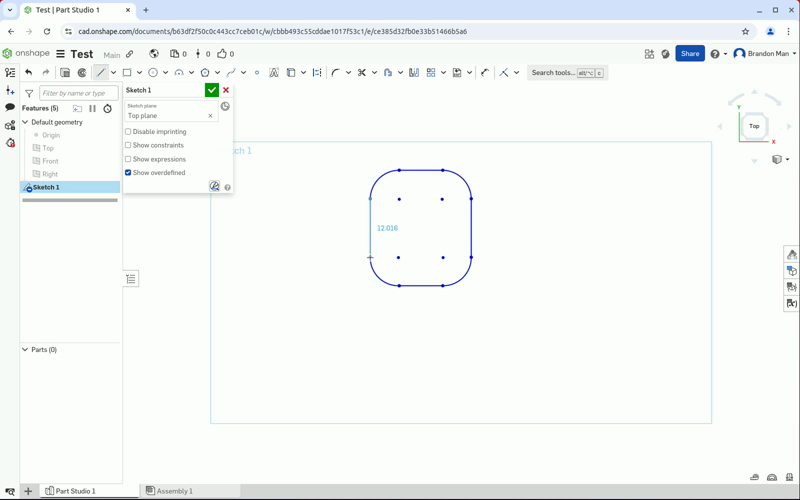
click(370, 257)
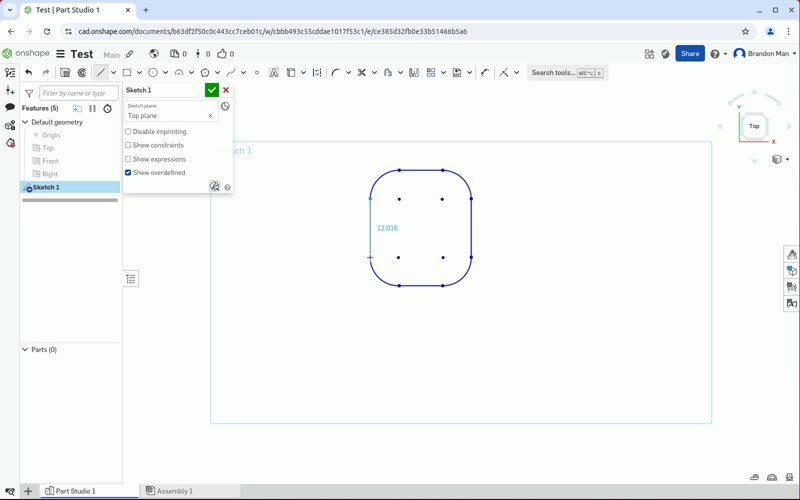
key(esc)
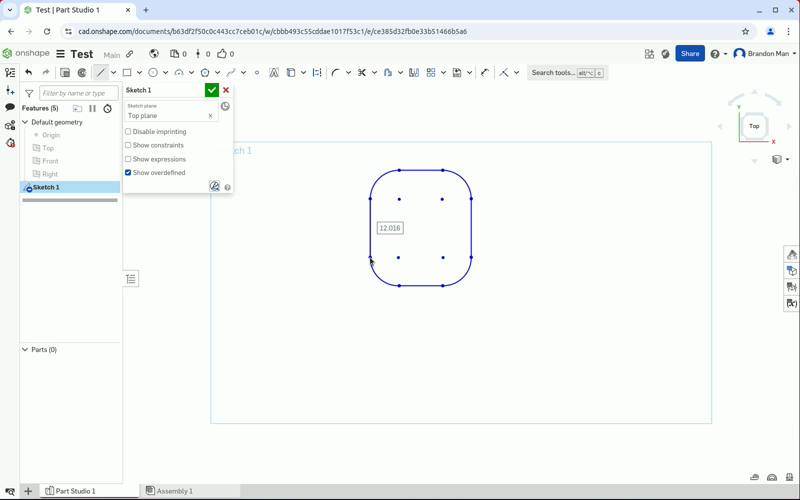
key(a)
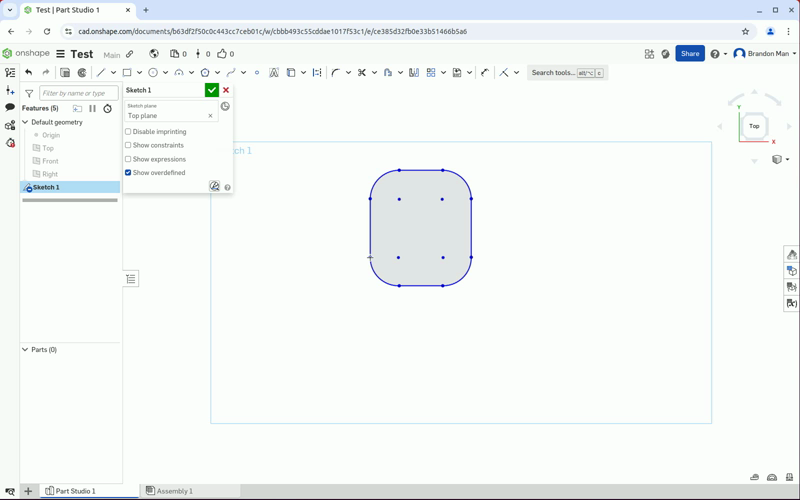
key_down(shift)
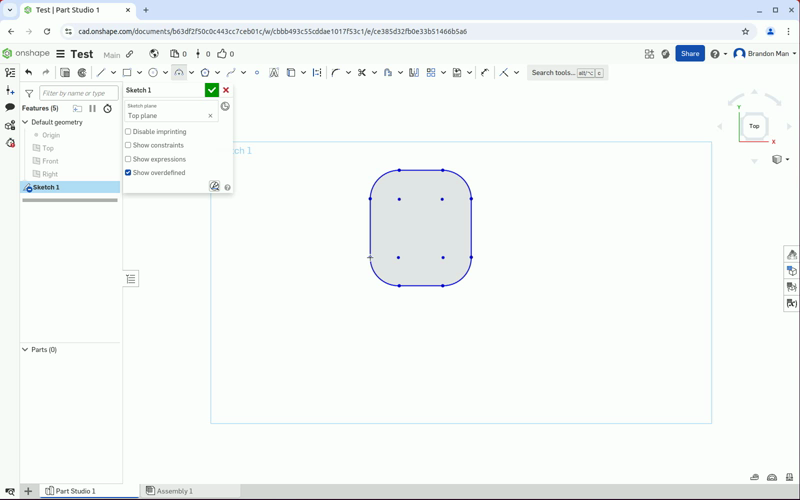
mouse_move(375, 257)
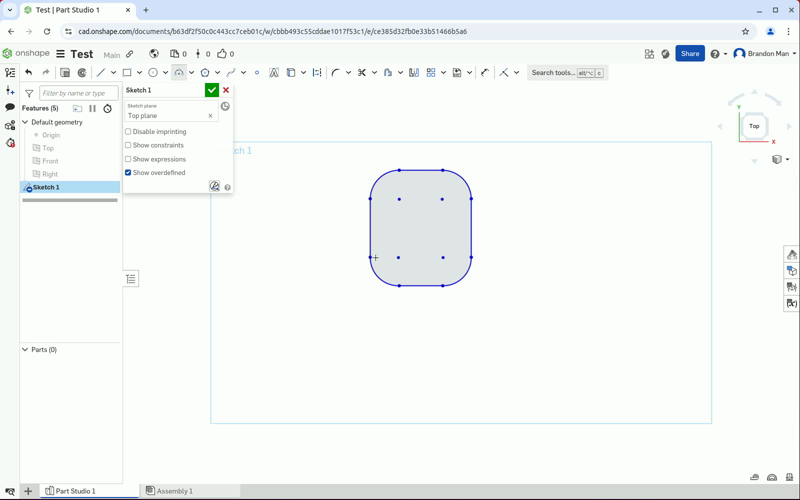
click(375, 257)
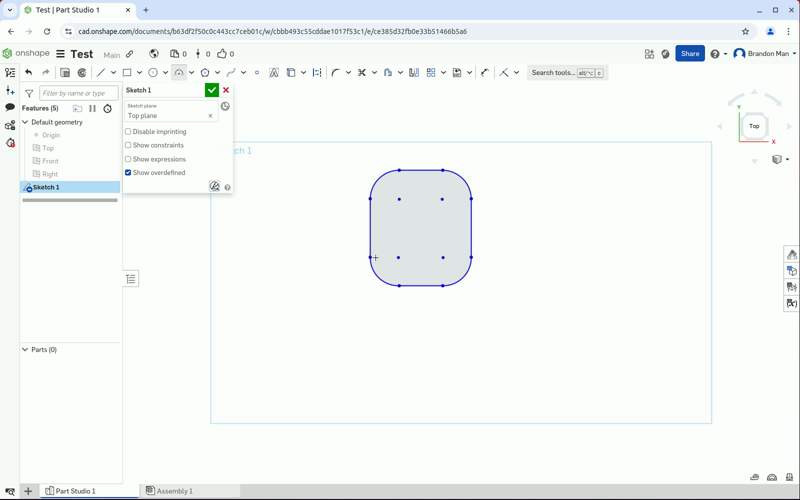
key_up(shift)
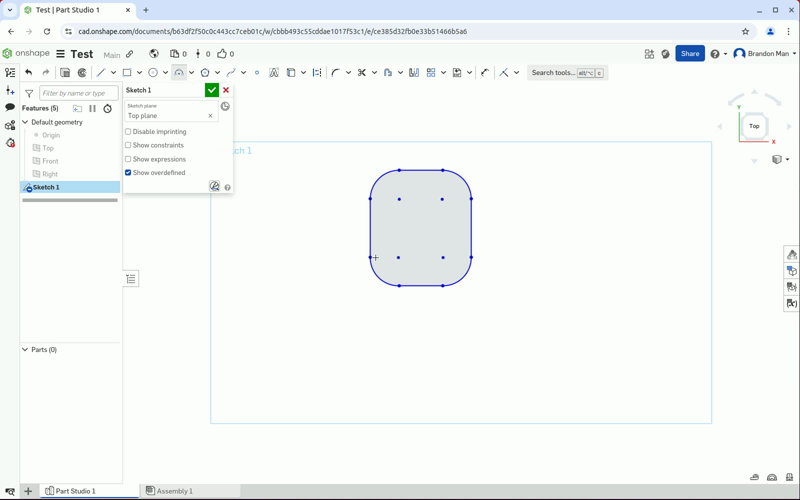
key_down(shift)
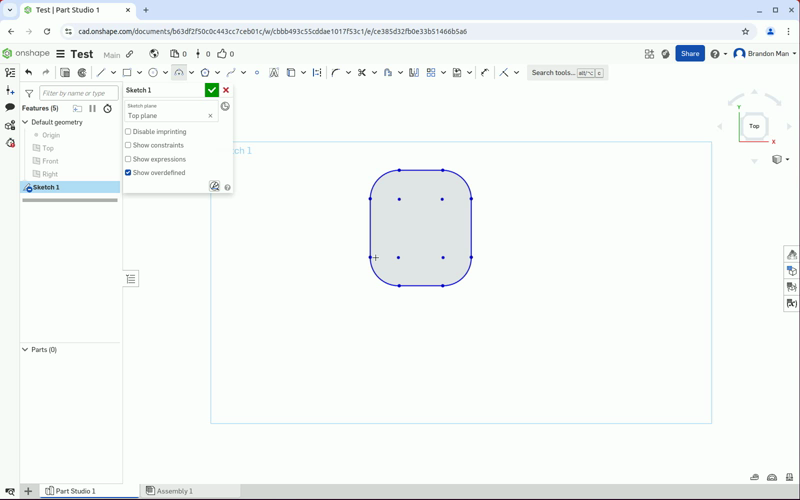
mouse_move(399, 279)
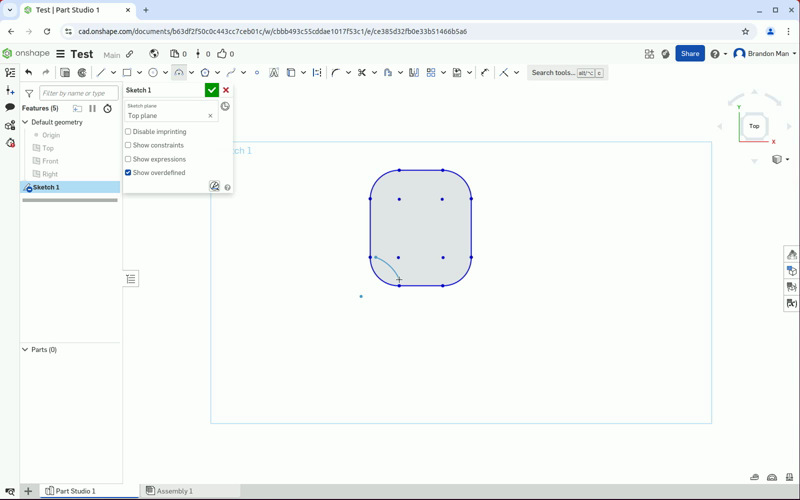
click(399, 279)
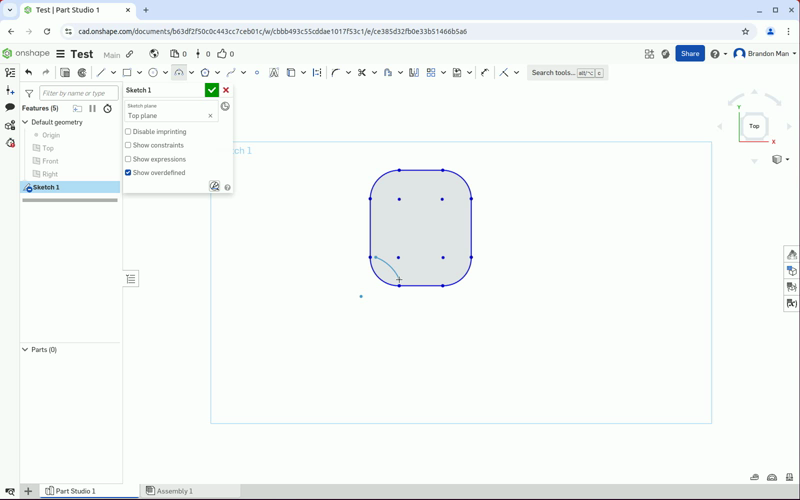
mouse_move(382, 273)
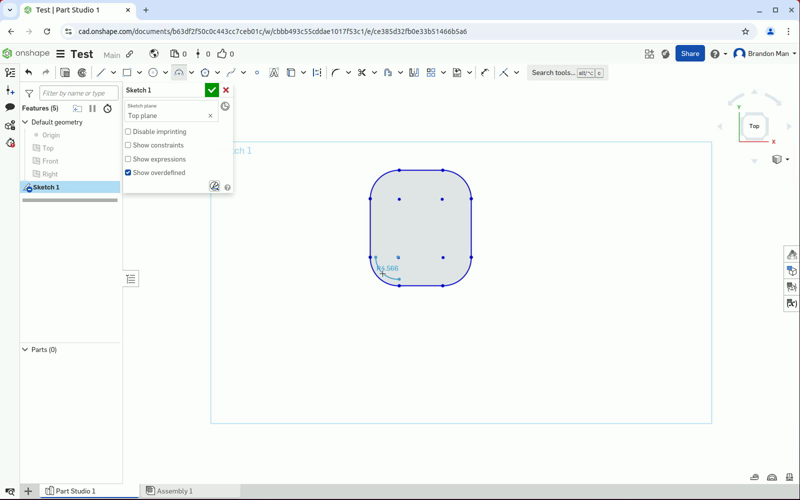
click(382, 273)
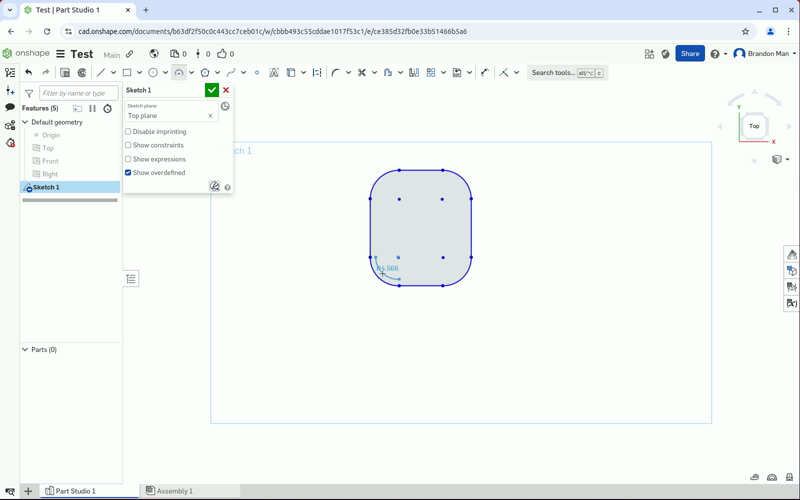
key_up(shift)
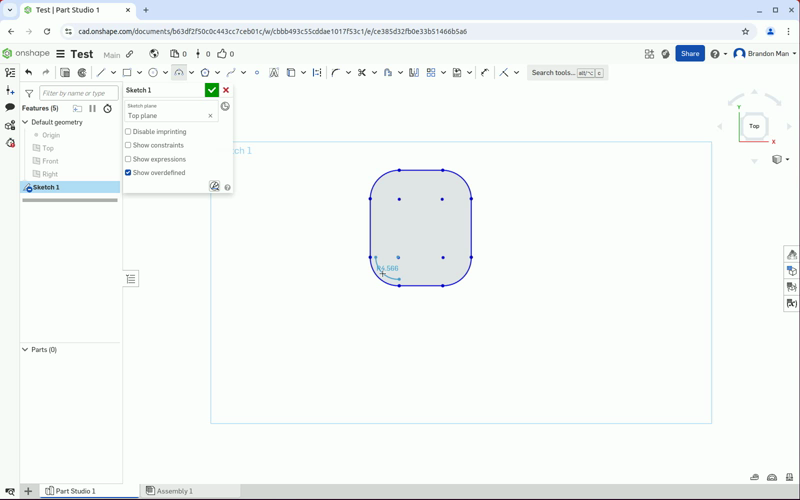
key(esc)
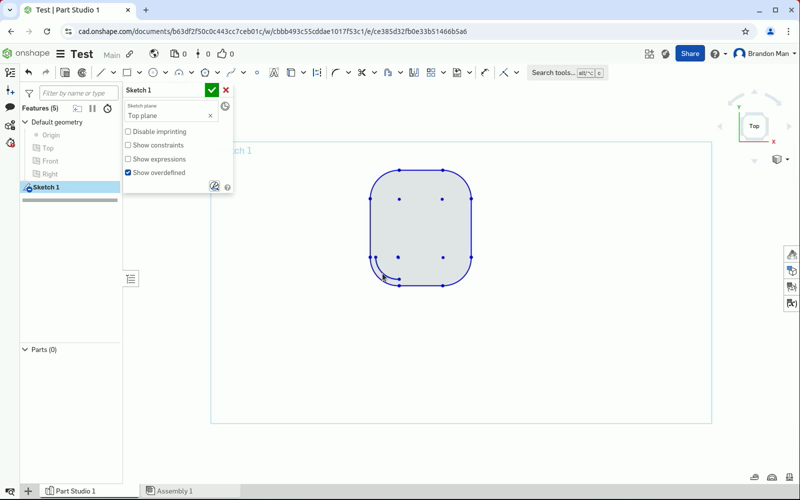
key(l)
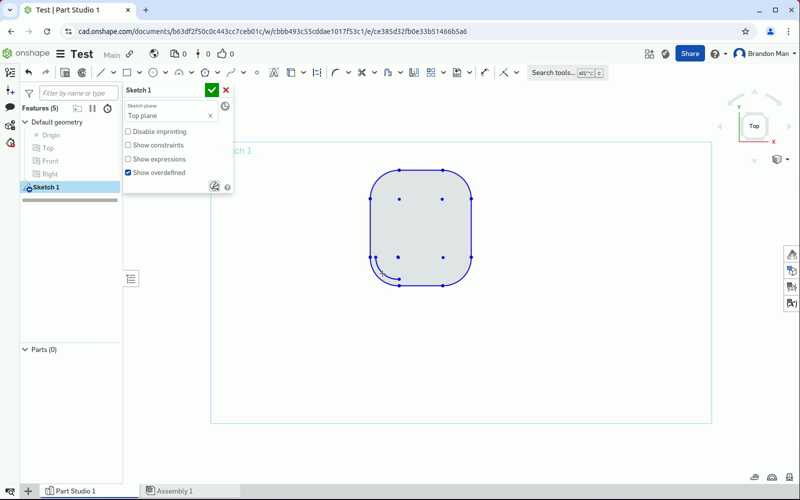
mouse_move(399, 279)
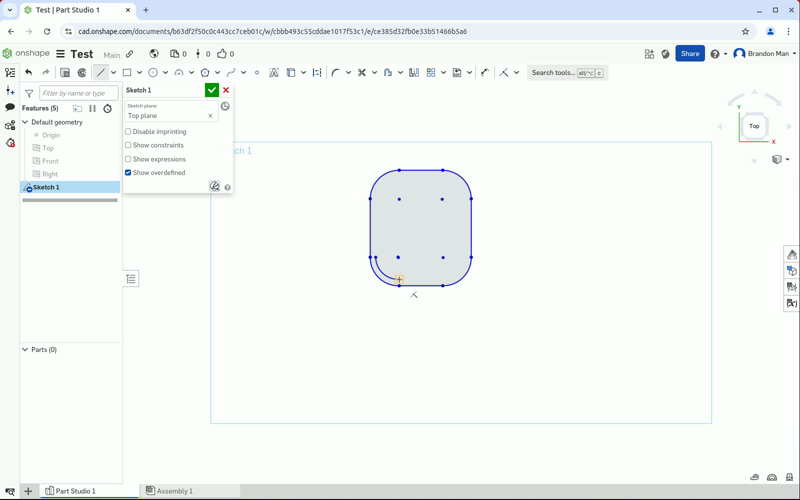
click(399, 279)
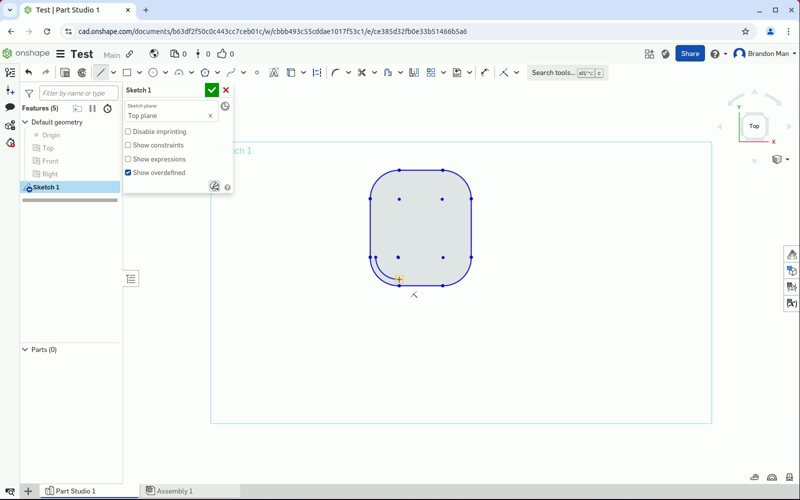
key_down(shift)
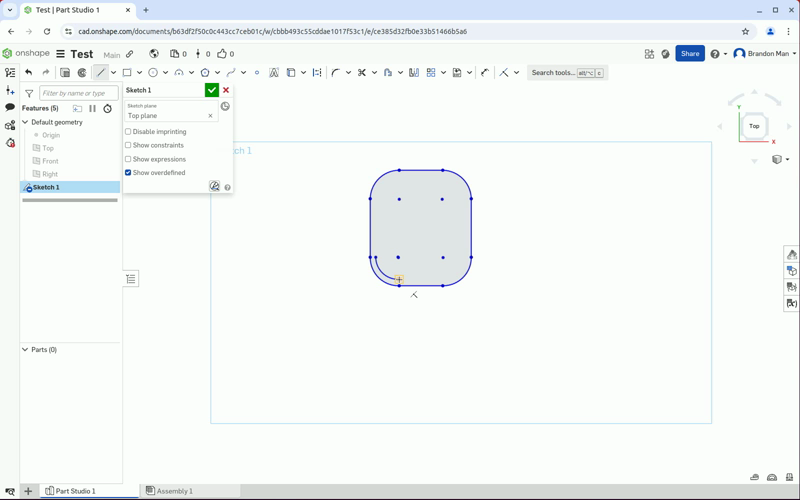
mouse_move(429, 279)
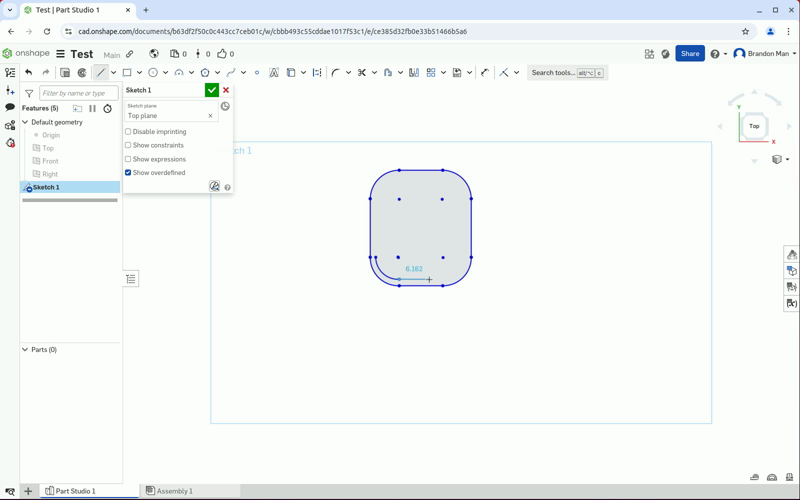
mouse_move(442, 279)
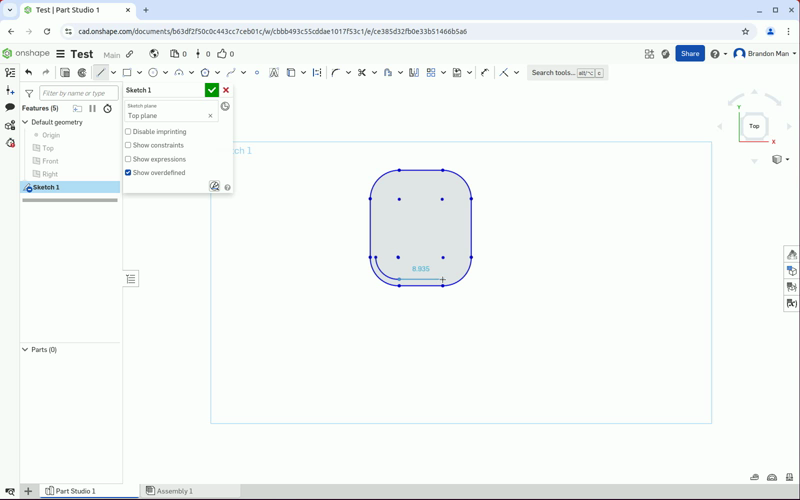
click(442, 279)
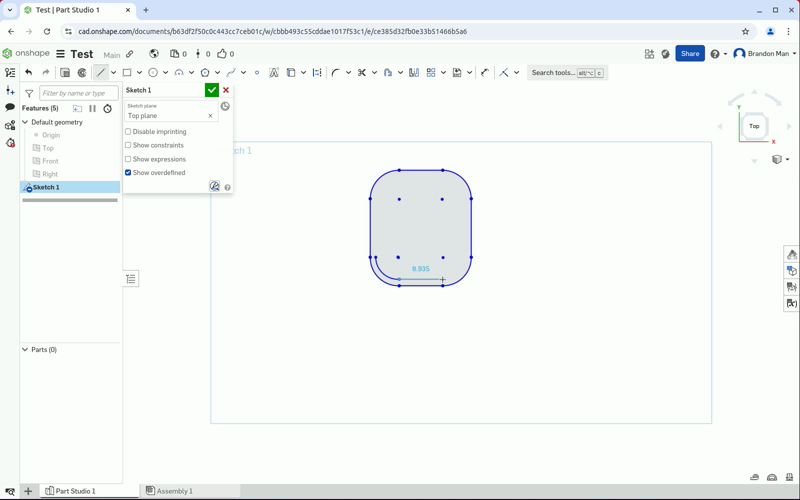
key_up(shift)
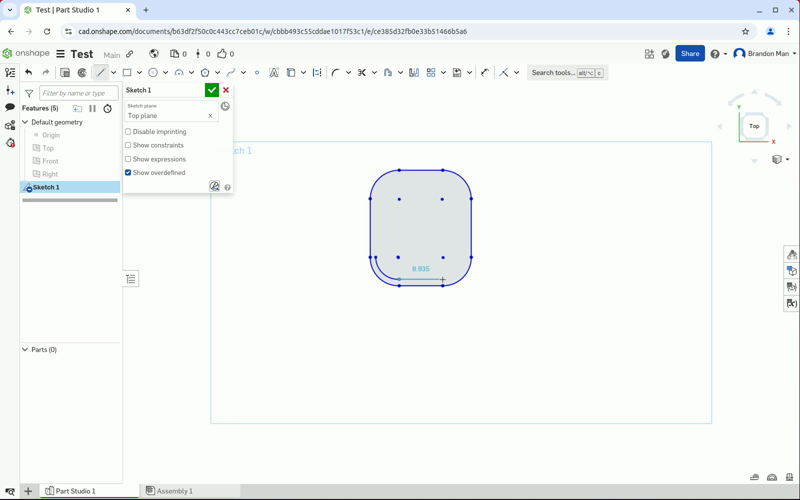
key(esc)
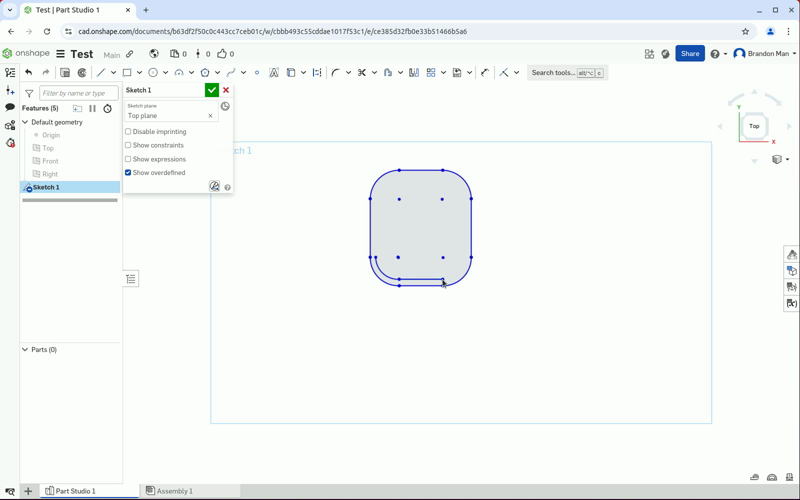
key(a)
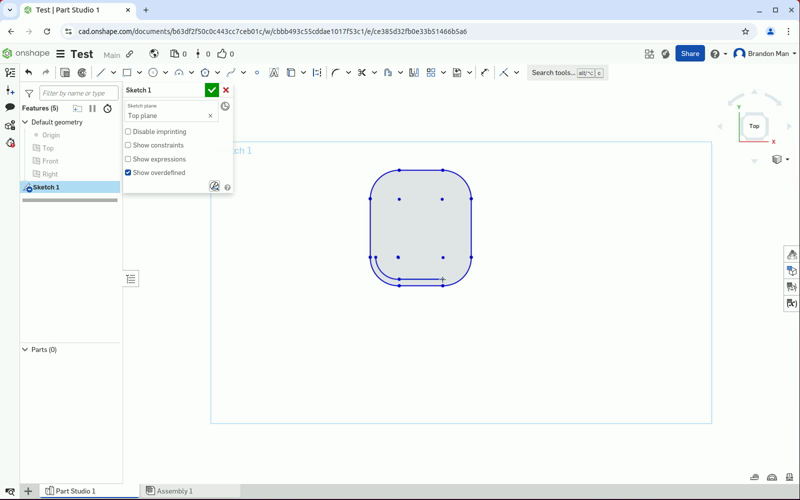
mouse_move(442, 279)
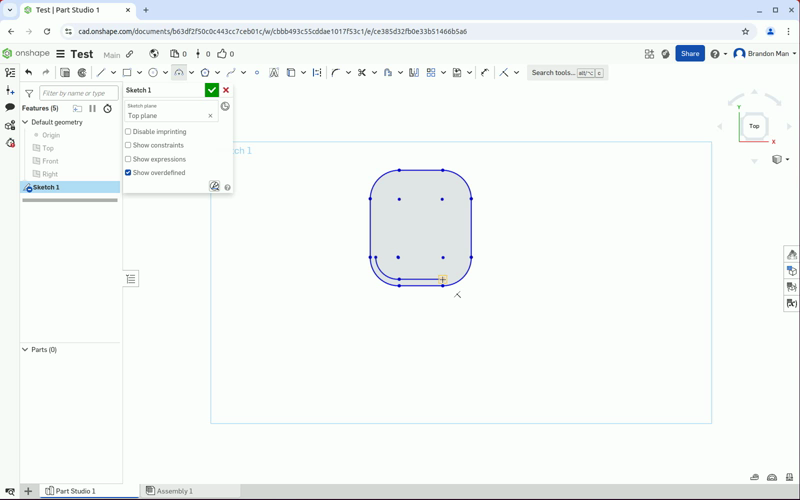
click(442, 279)
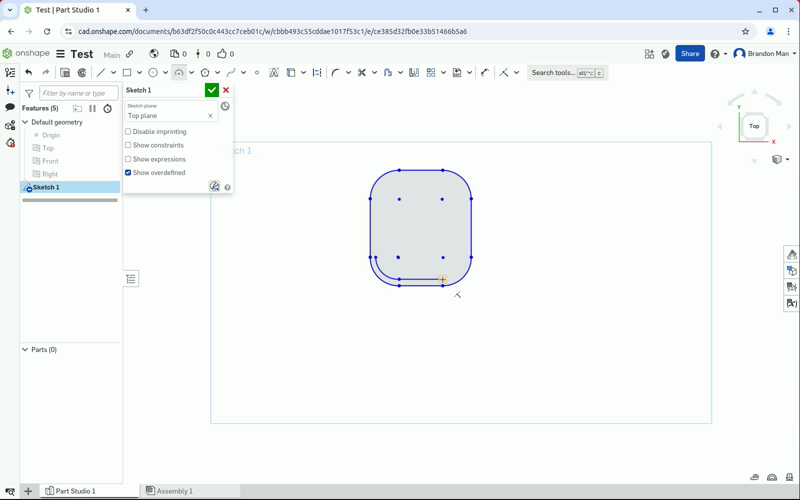
key_down(shift)
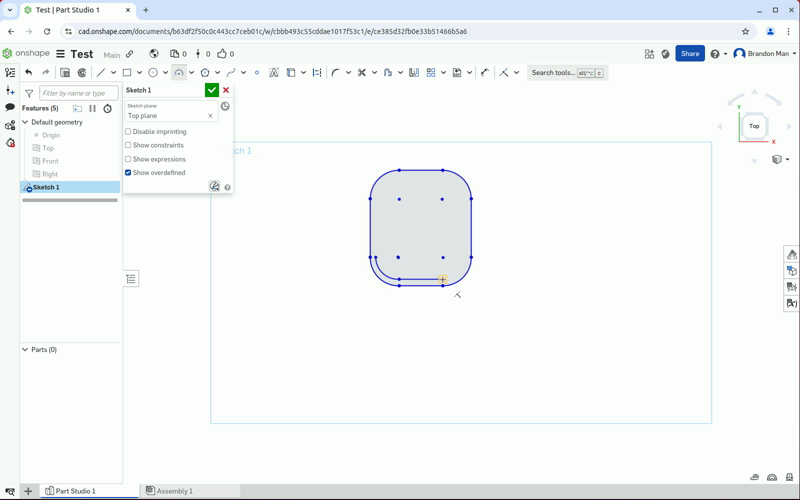
mouse_move(466, 257)
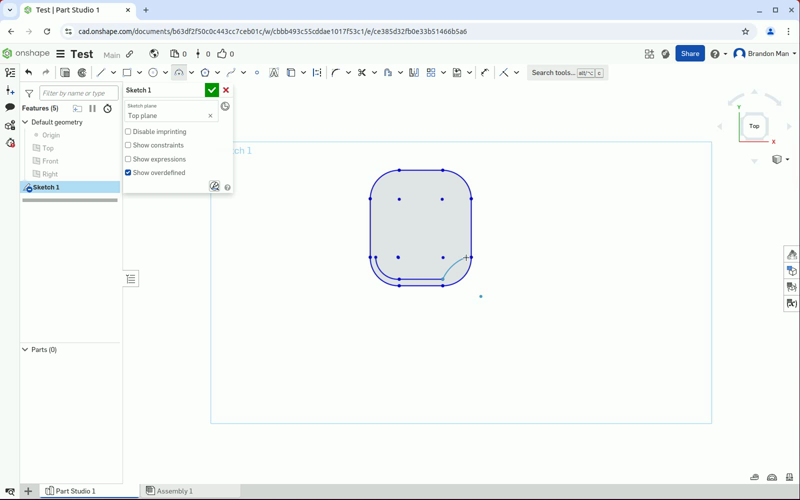
click(466, 257)
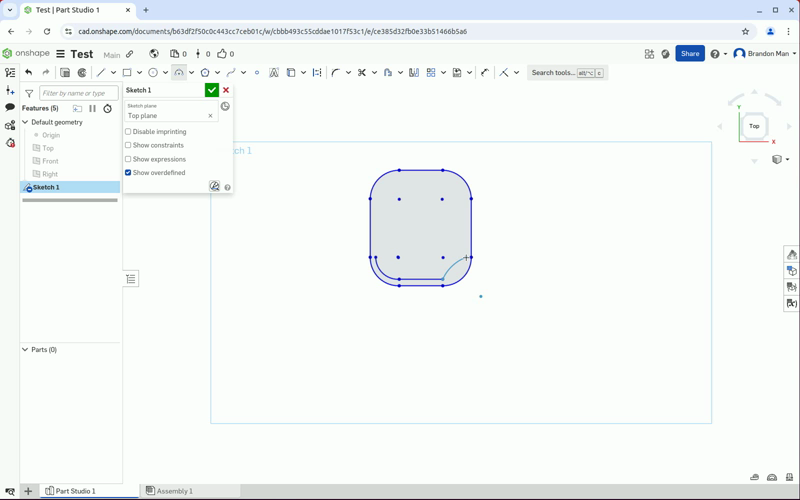
mouse_move(458, 273)
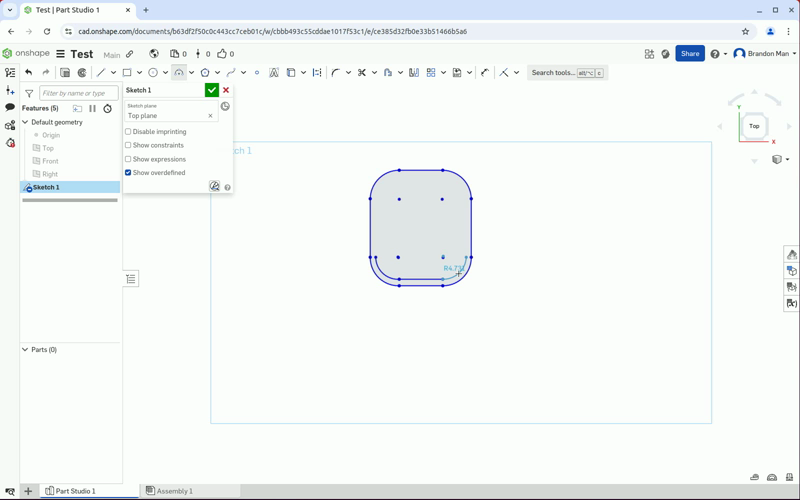
click(458, 273)
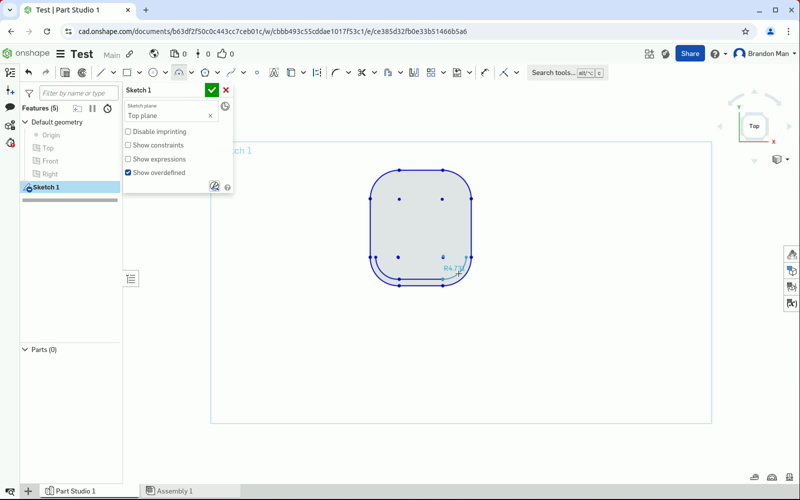
key_up(shift)
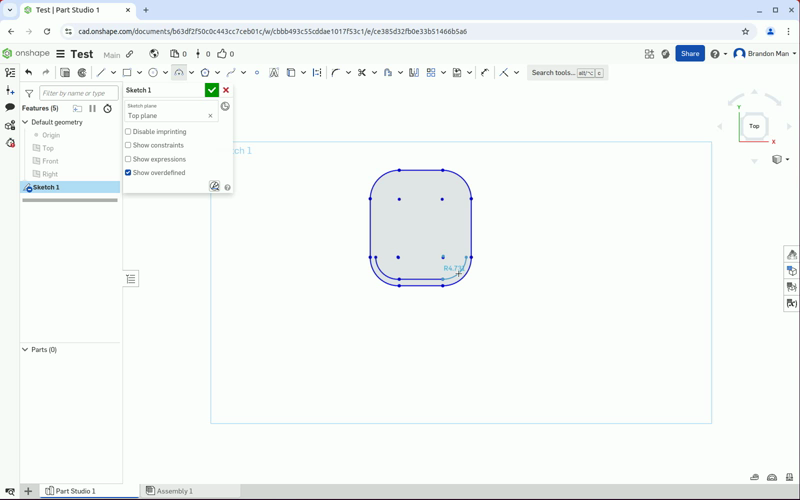
key(esc)
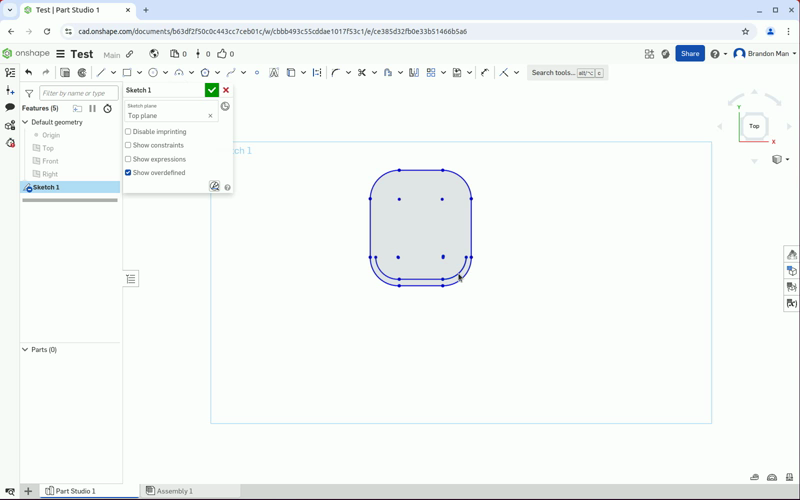
key(l)
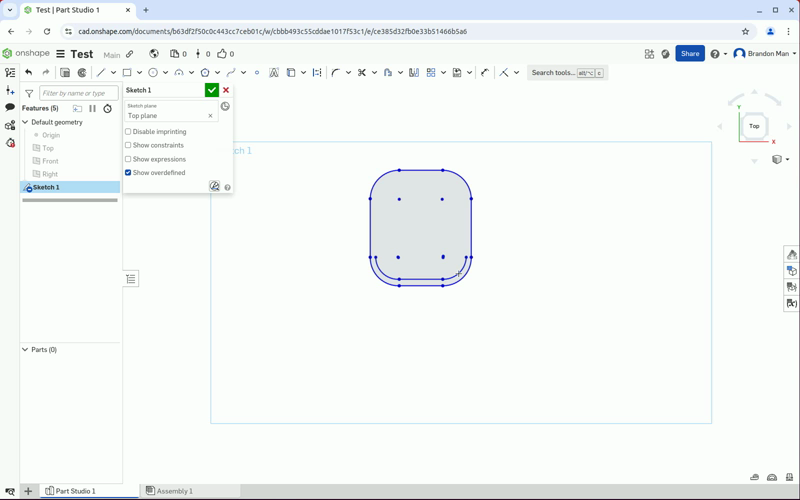
mouse_move(466, 257)
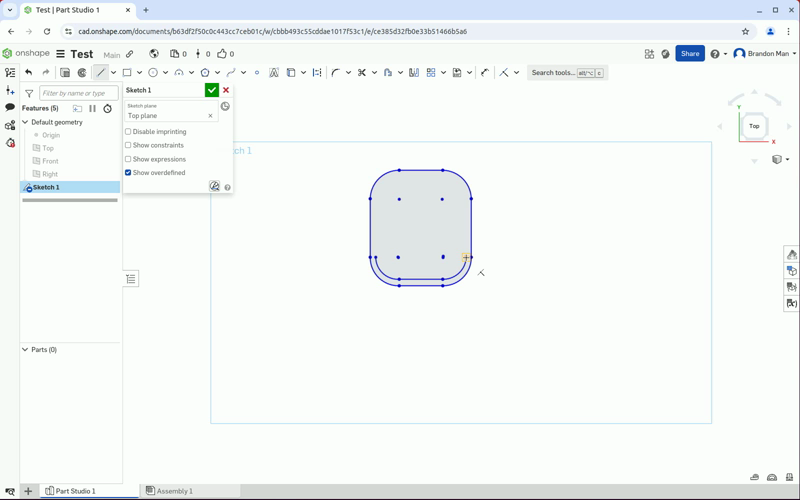
click(466, 257)
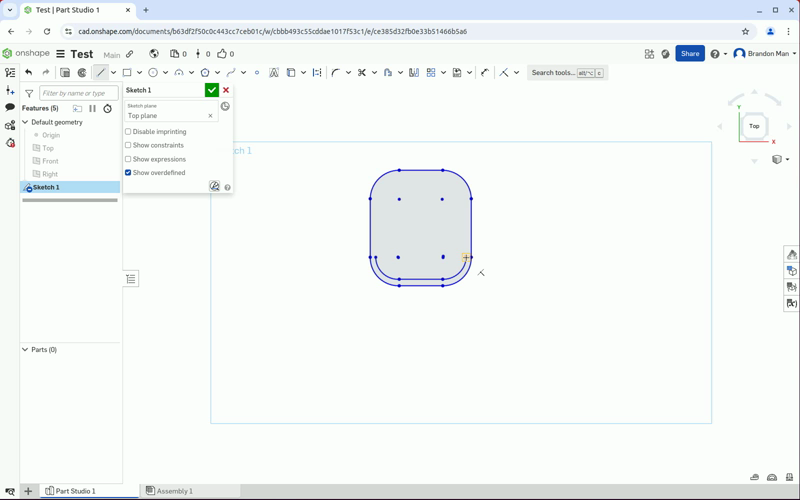
key_down(shift)
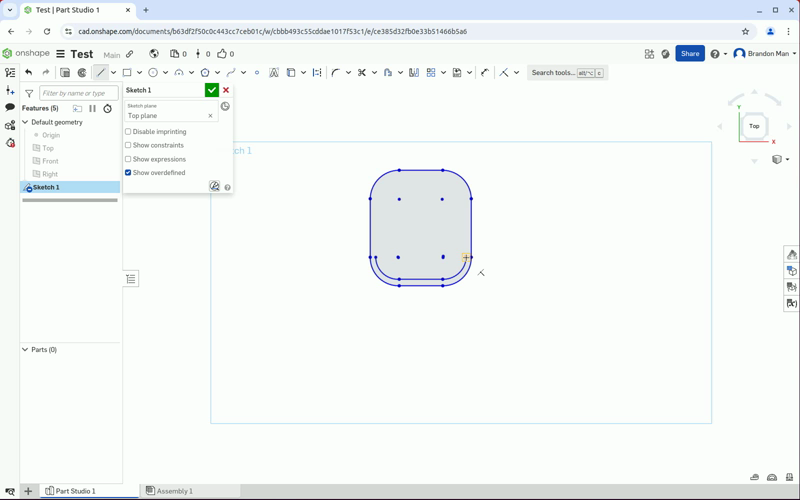
mouse_move(496, 257)
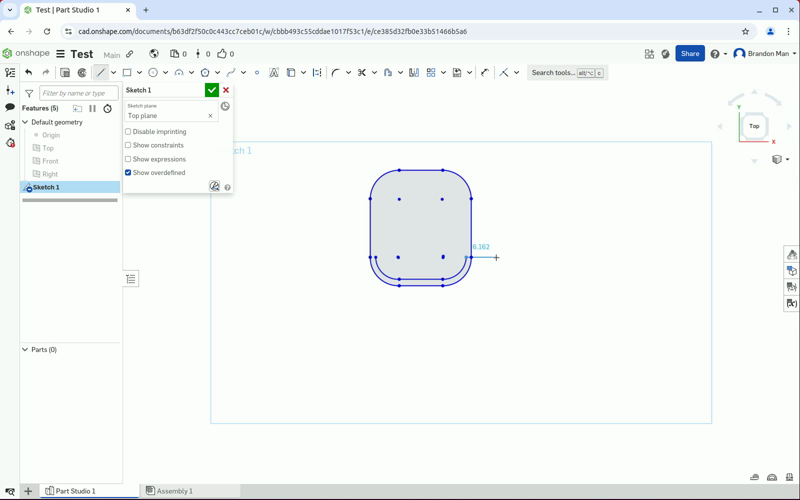
mouse_move(466, 198)
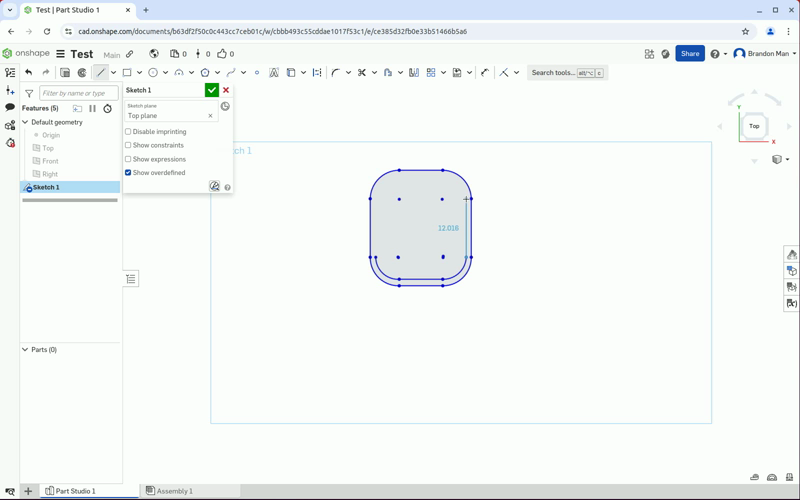
click(466, 198)
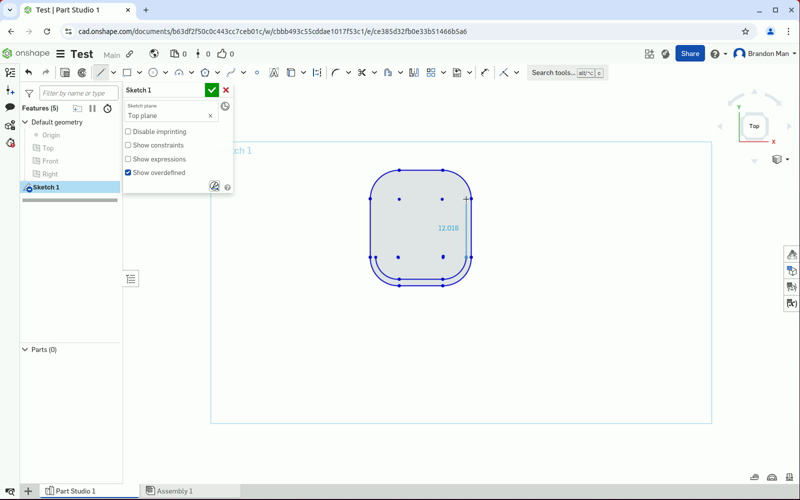
key_up(shift)
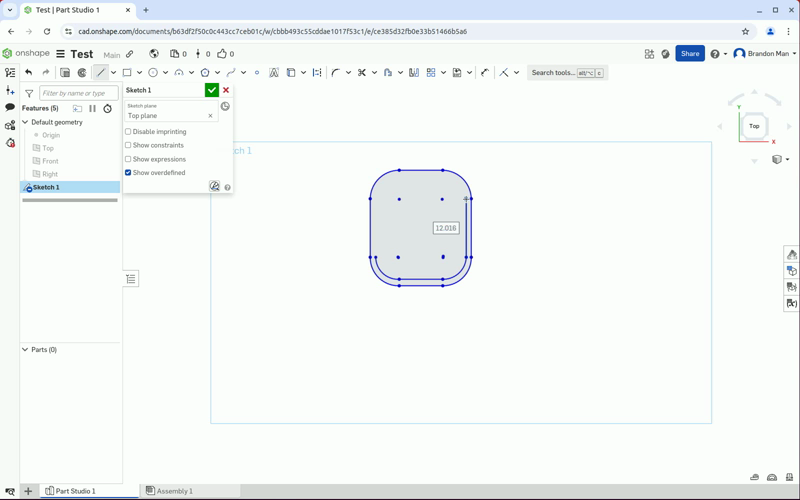
key(esc)
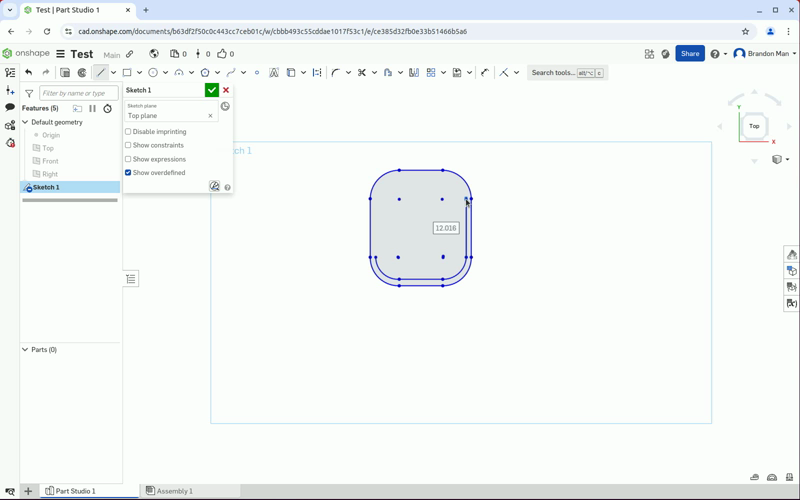
key(a)
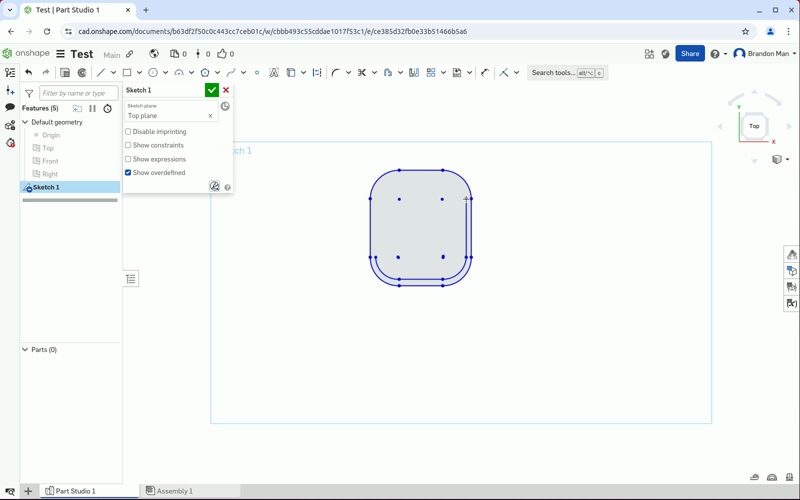
mouse_move(466, 198)
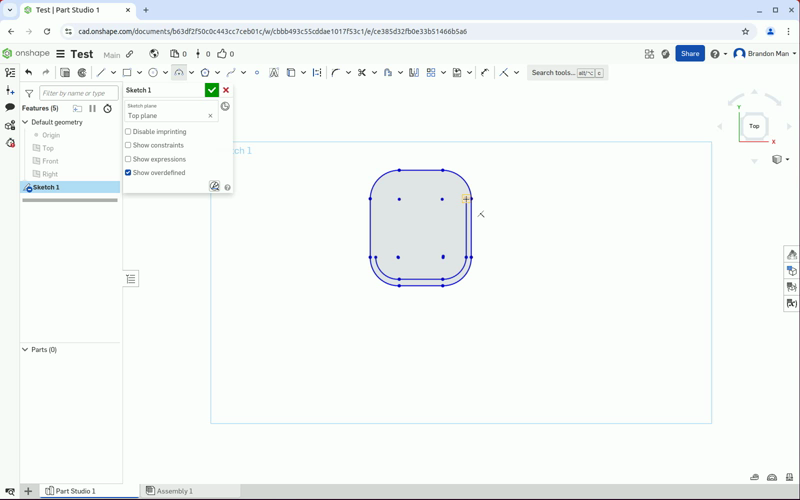
click(466, 198)
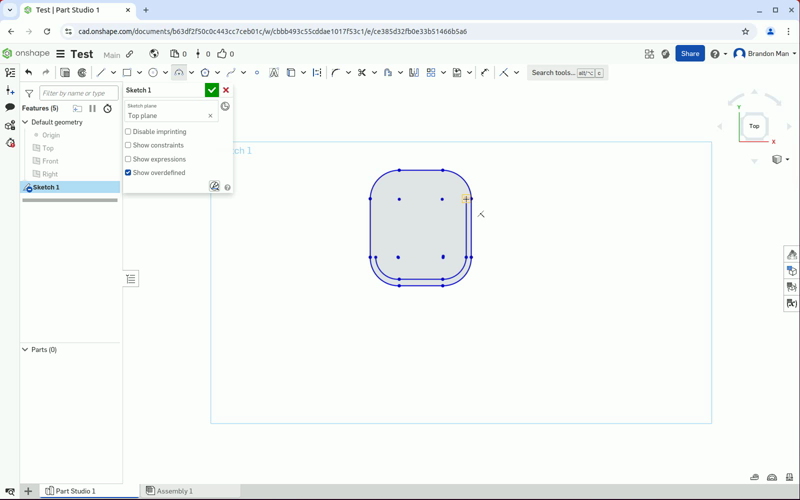
key_down(shift)
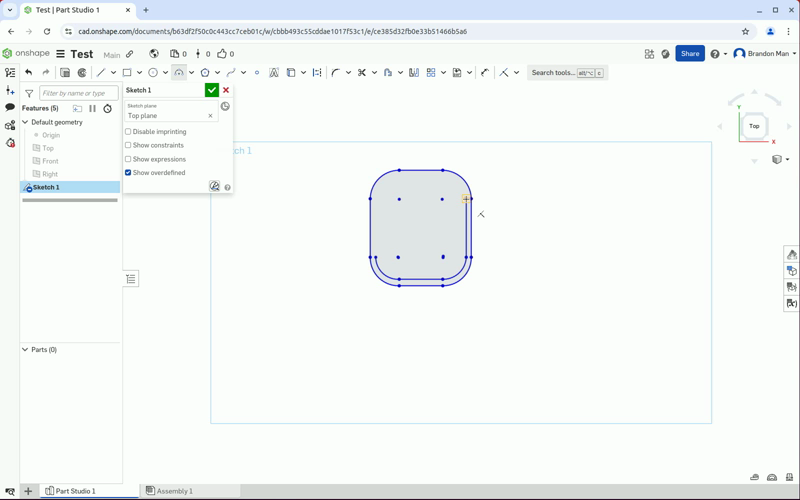
mouse_move(442, 176)
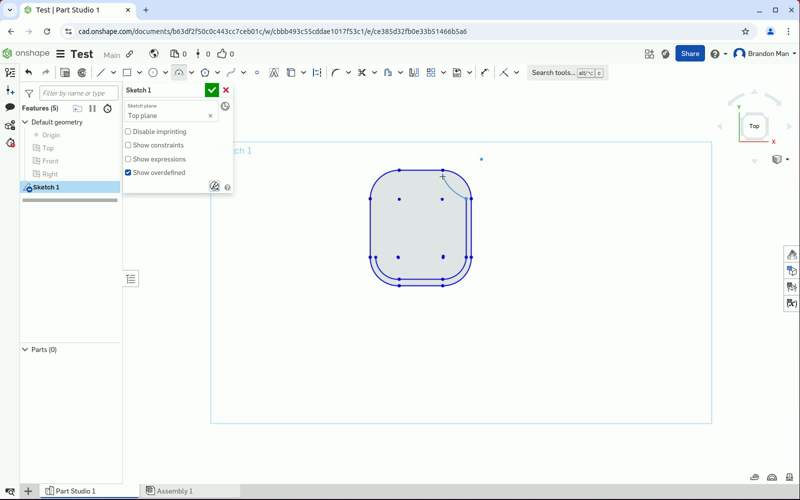
click(442, 176)
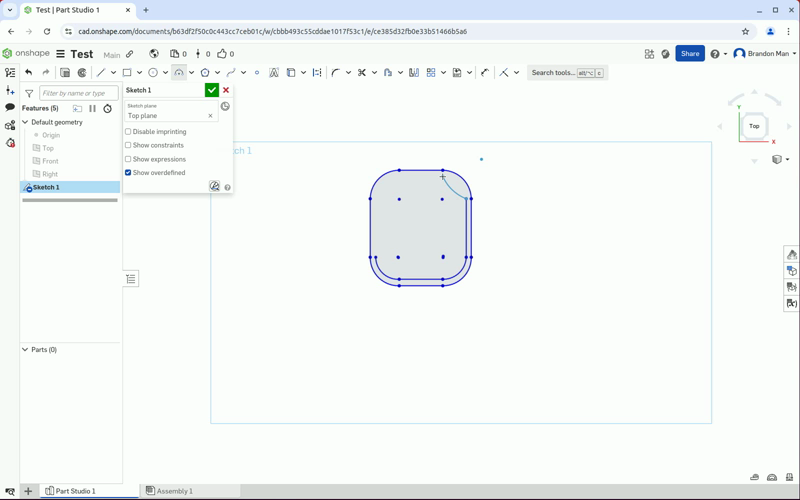
mouse_move(458, 182)
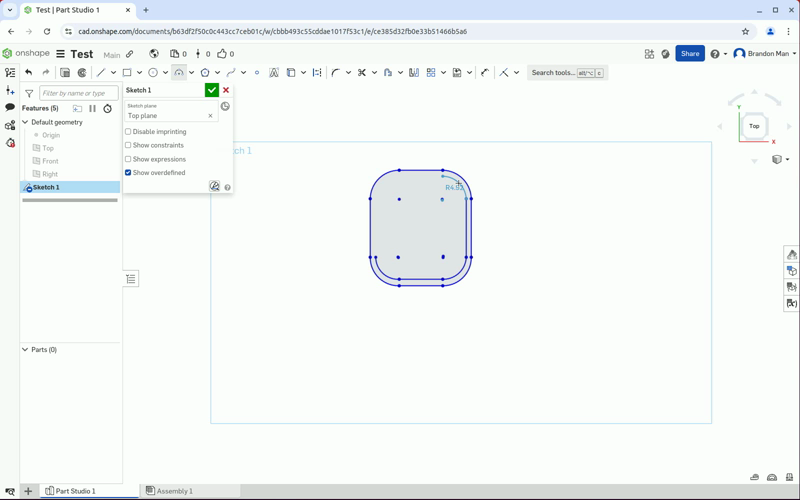
click(458, 182)
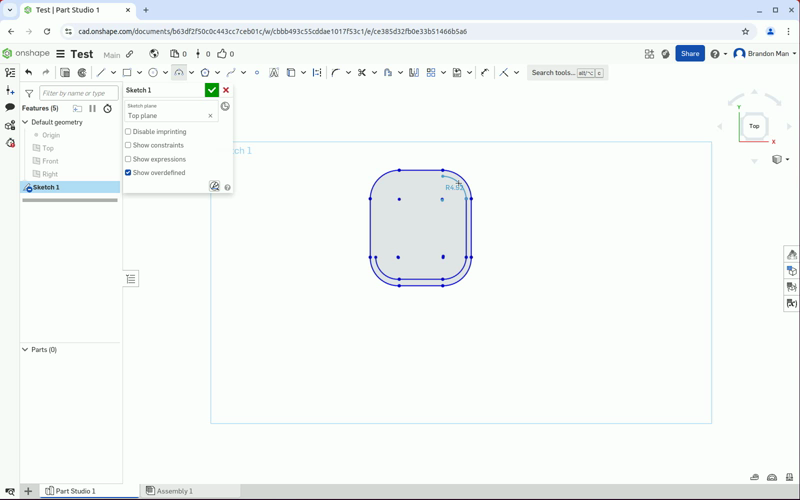
key_up(shift)
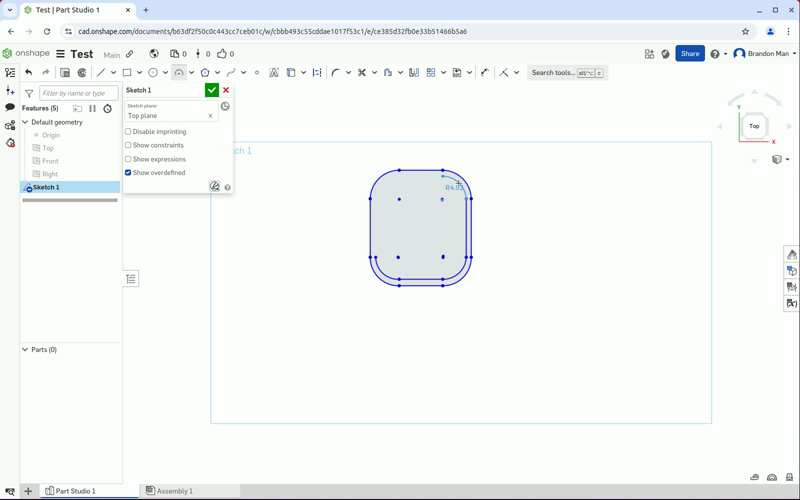
key(esc)
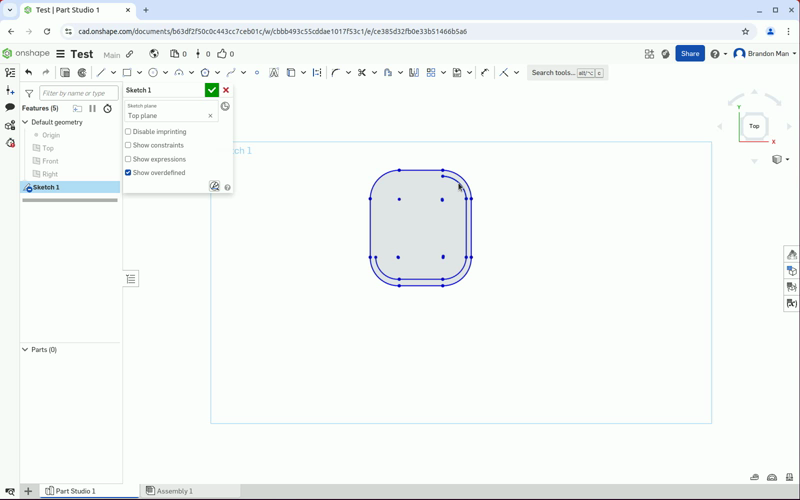
key(l)
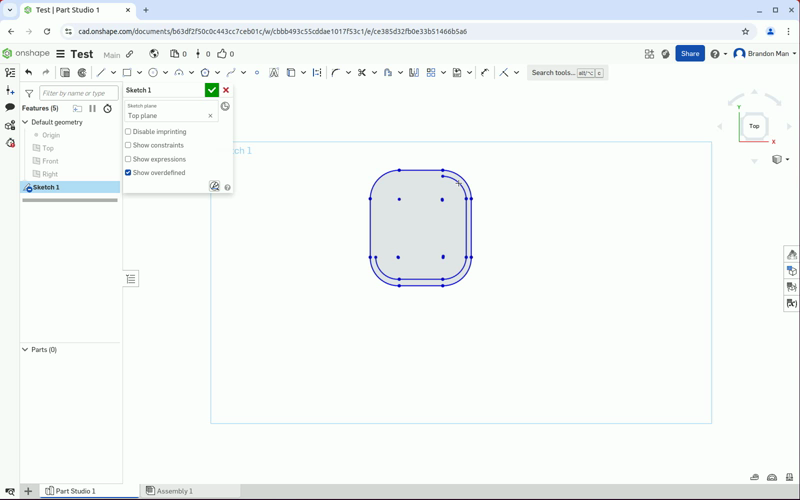
mouse_move(442, 176)
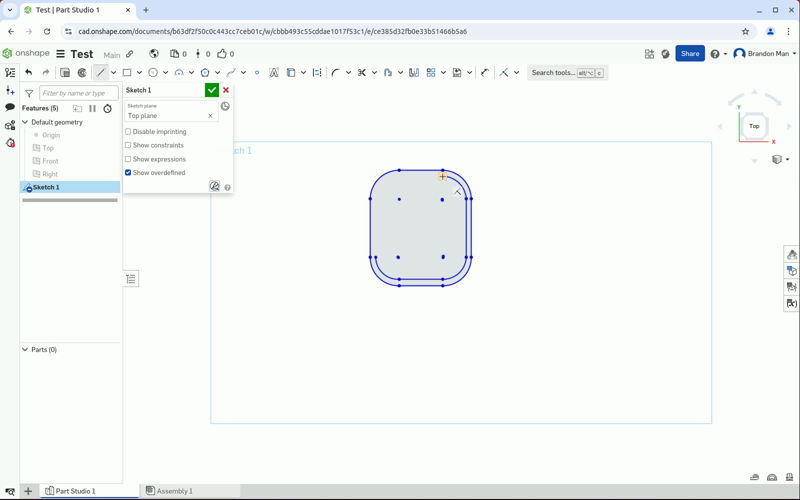
click(442, 176)
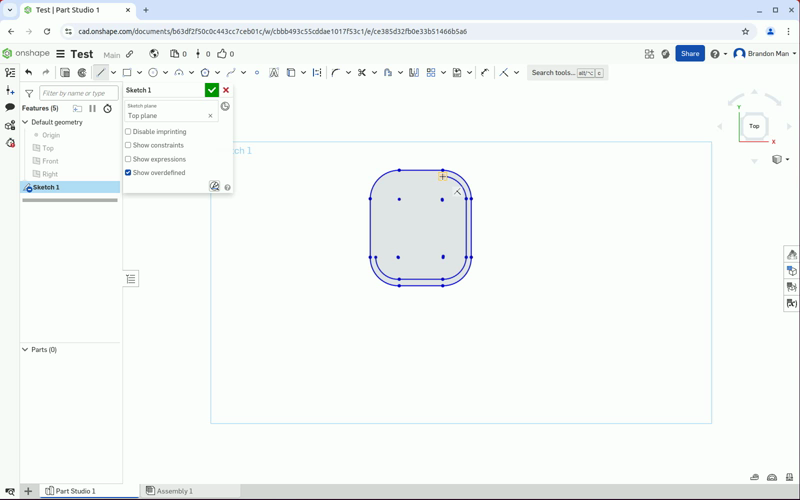
key_down(shift)
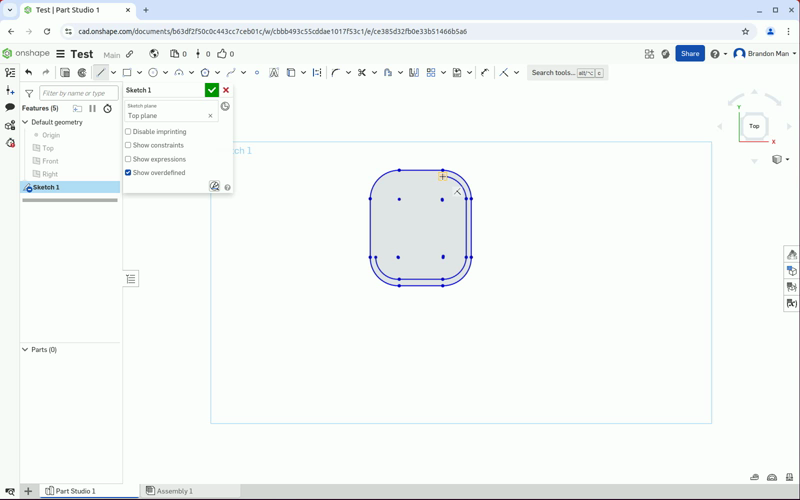
mouse_move(472, 176)
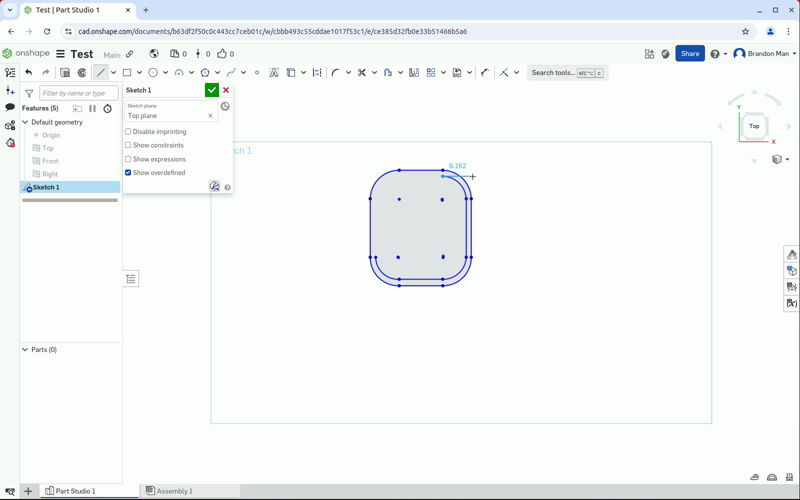
mouse_move(399, 176)
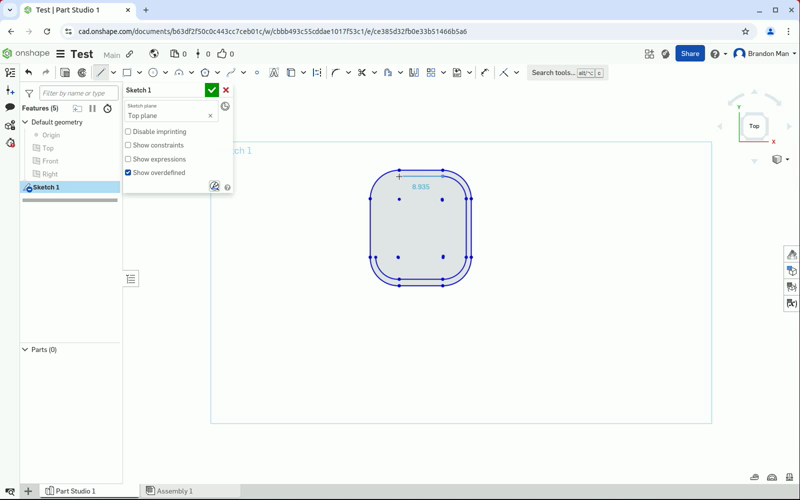
click(399, 176)
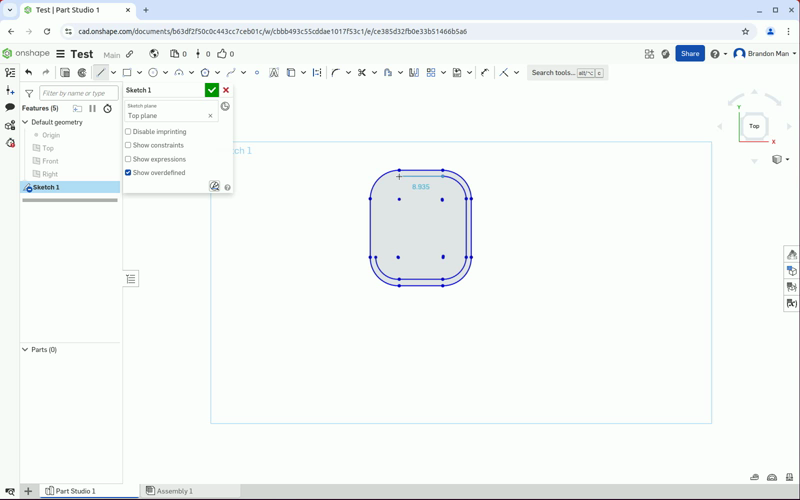
key_up(shift)
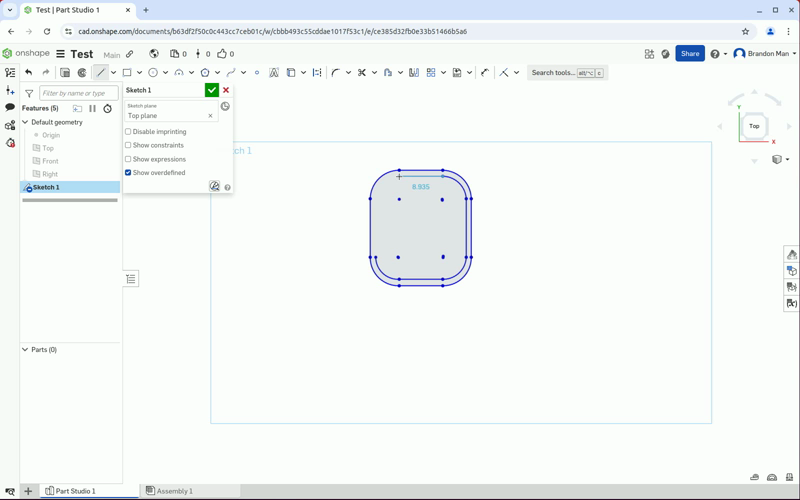
key(esc)
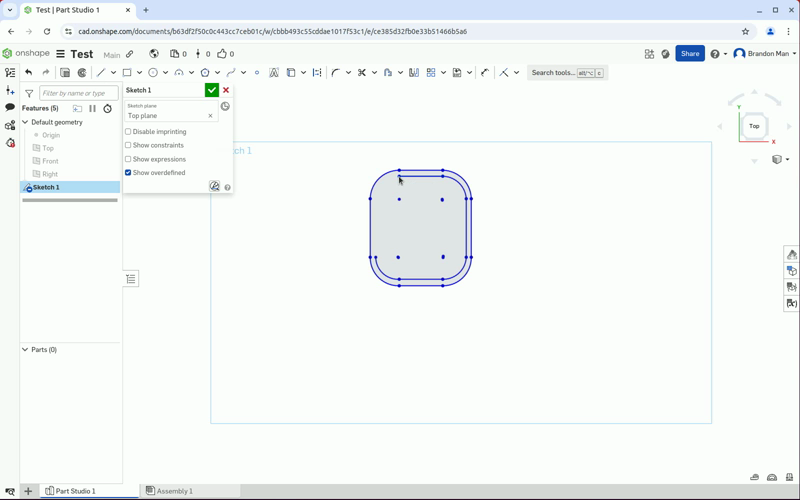
key(a)
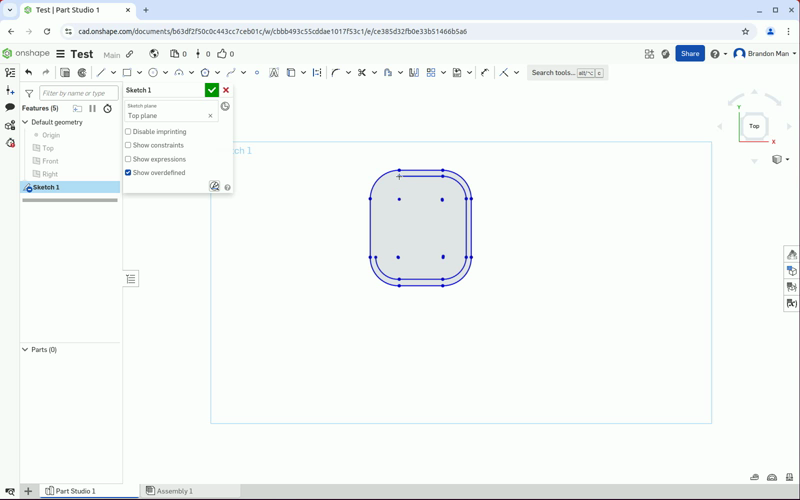
mouse_move(399, 176)
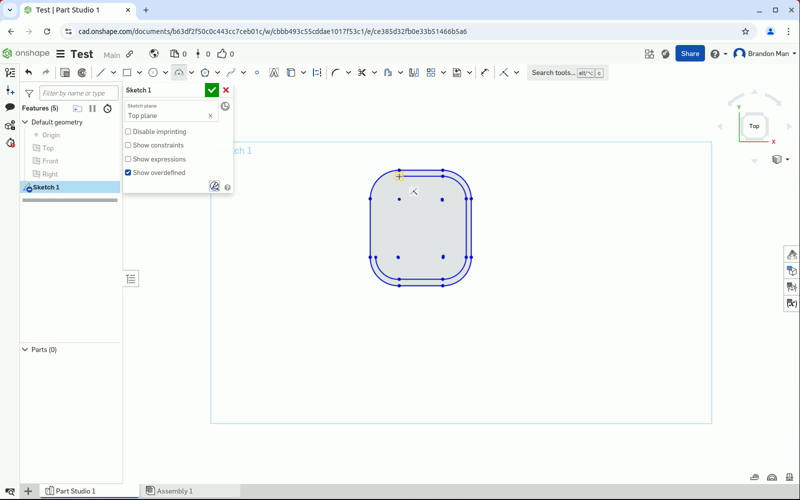
click(399, 176)
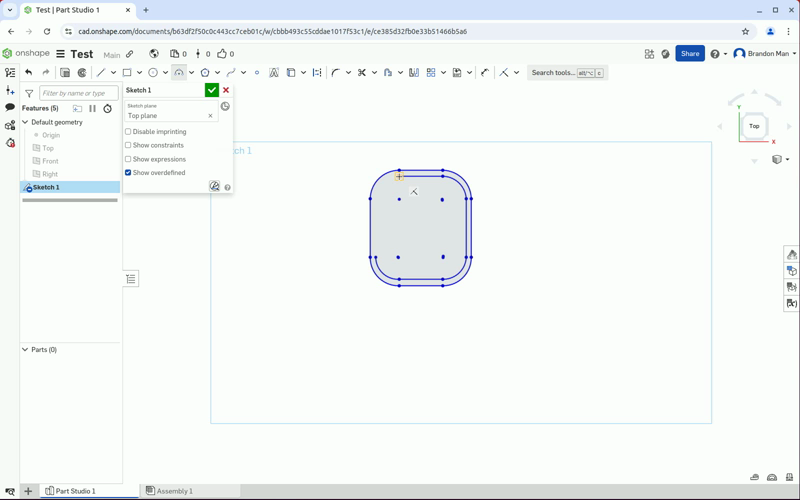
key_down(shift)
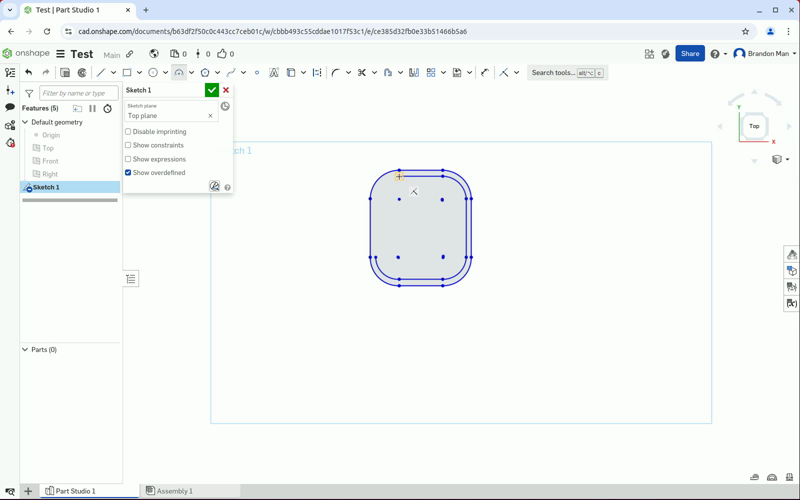
mouse_move(375, 198)
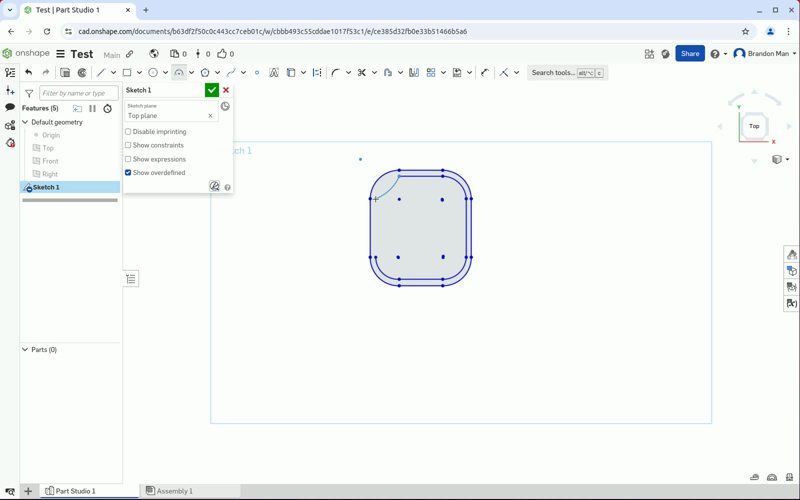
click(375, 198)
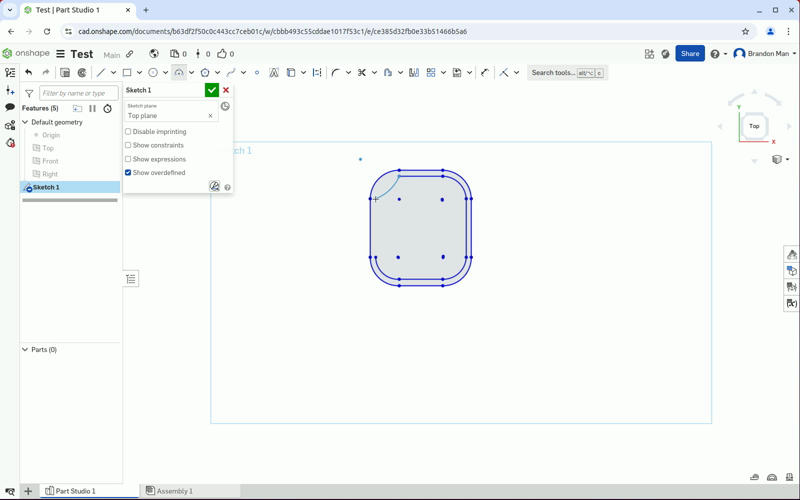
mouse_move(382, 182)
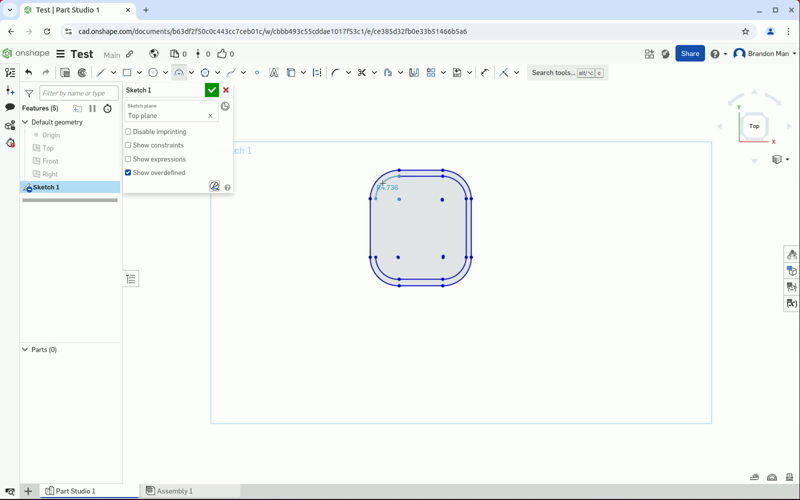
click(382, 182)
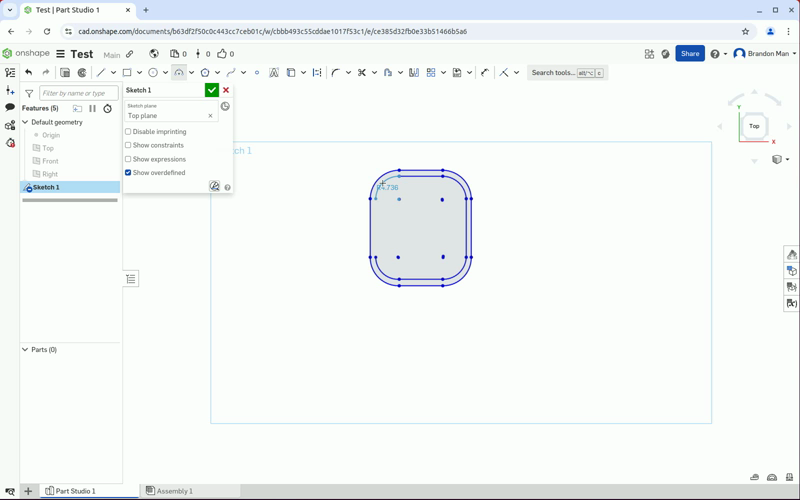
key_up(shift)
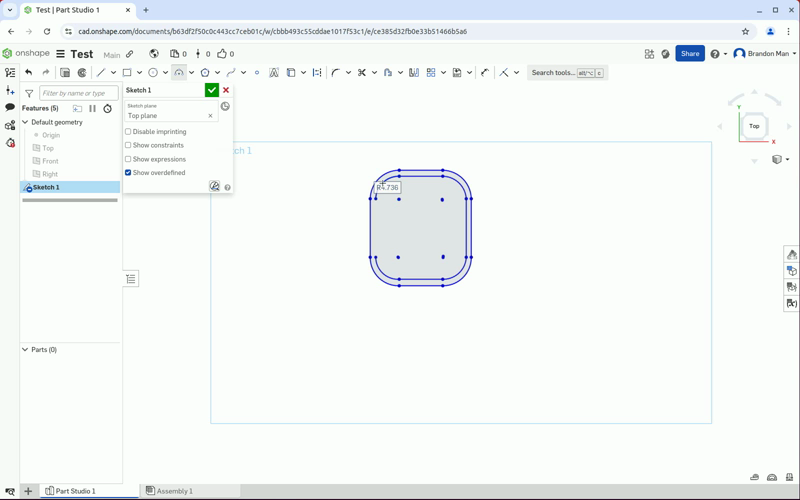
key(esc)
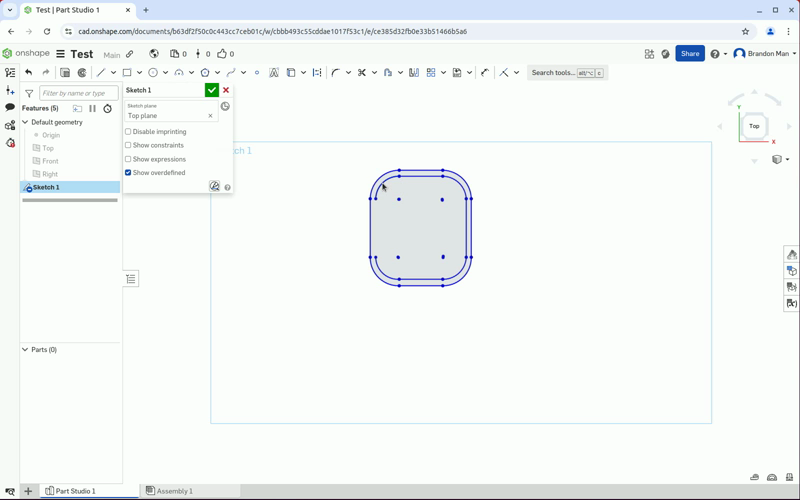
key(l)
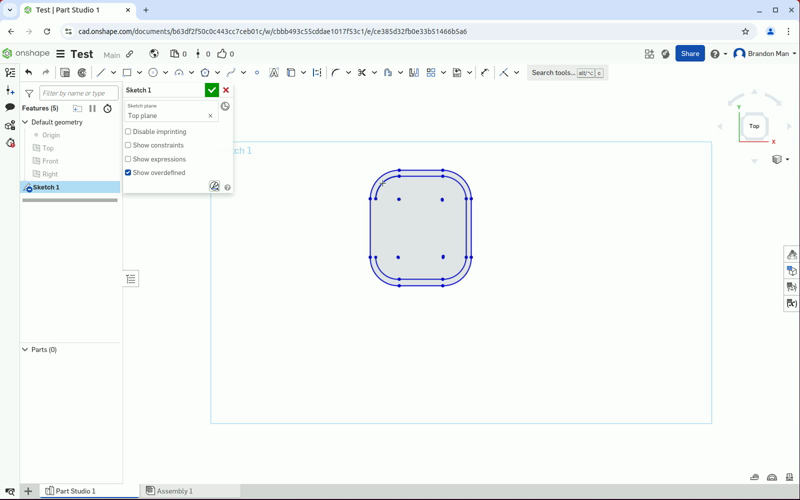
mouse_move(375, 198)
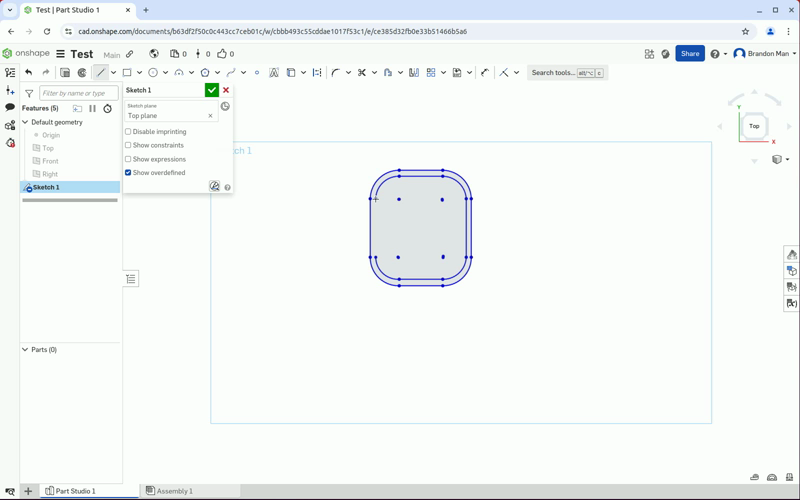
click(375, 198)
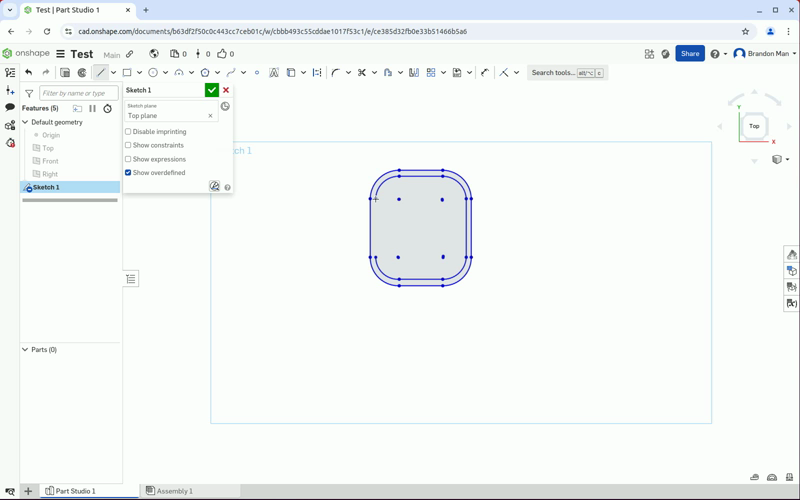
mouse_move(405, 198)
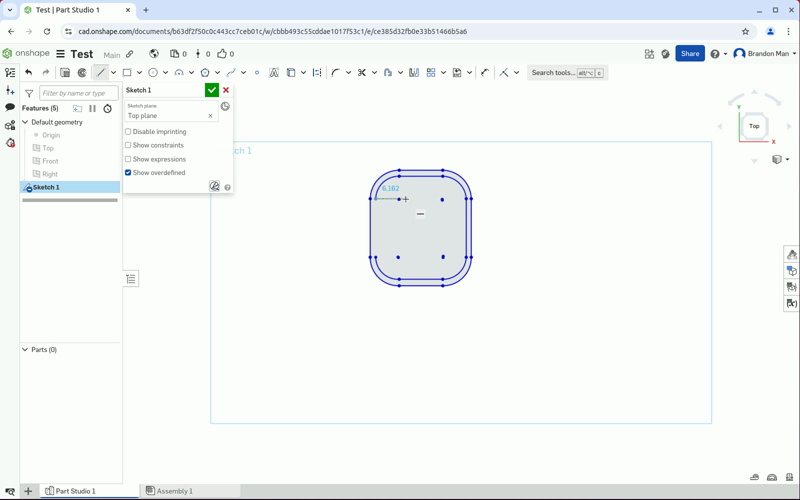
key_down(shift)
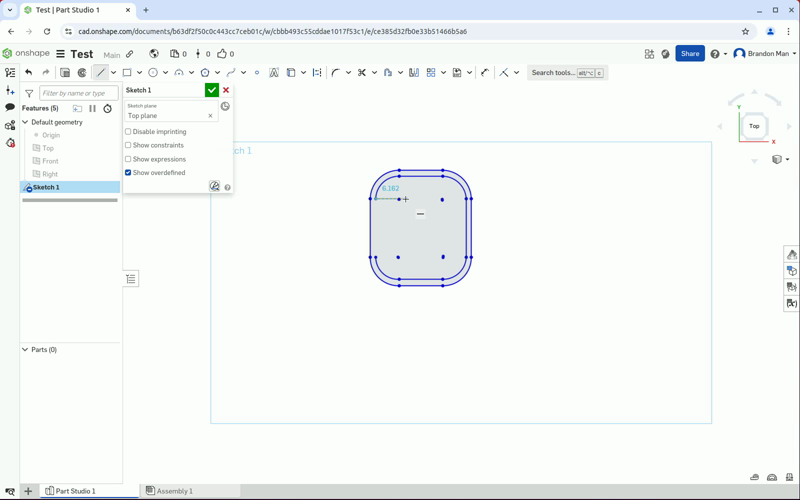
mouse_move(375, 257)
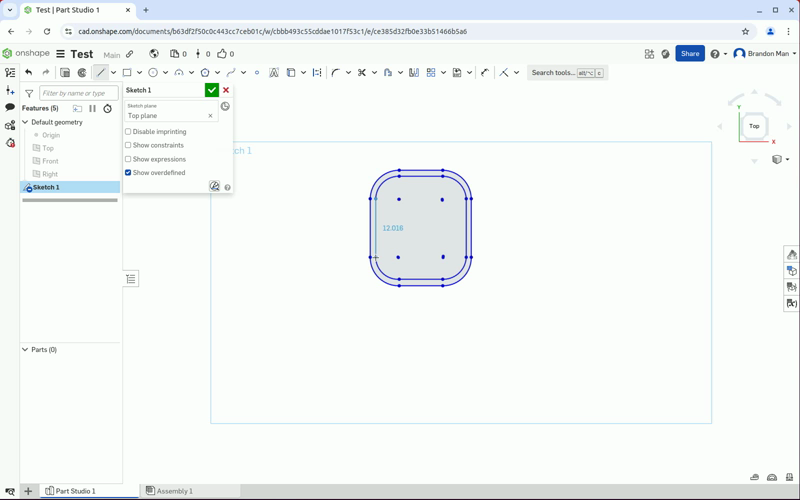
key_up(shift)
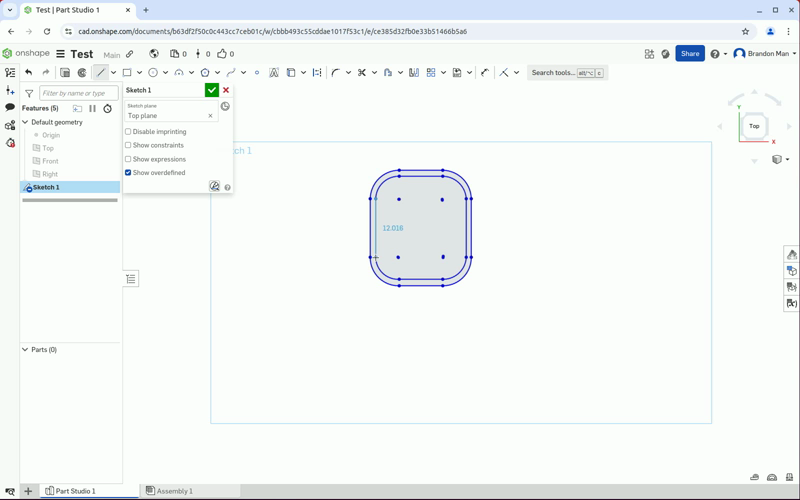
click(375, 257)
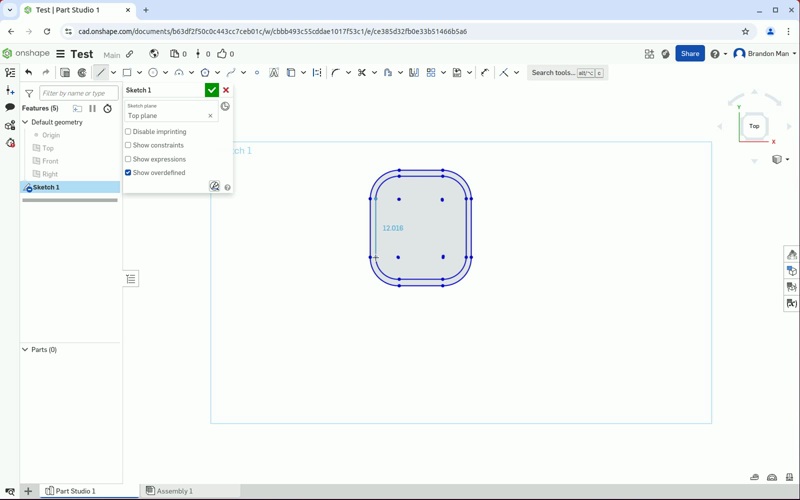
key(esc)
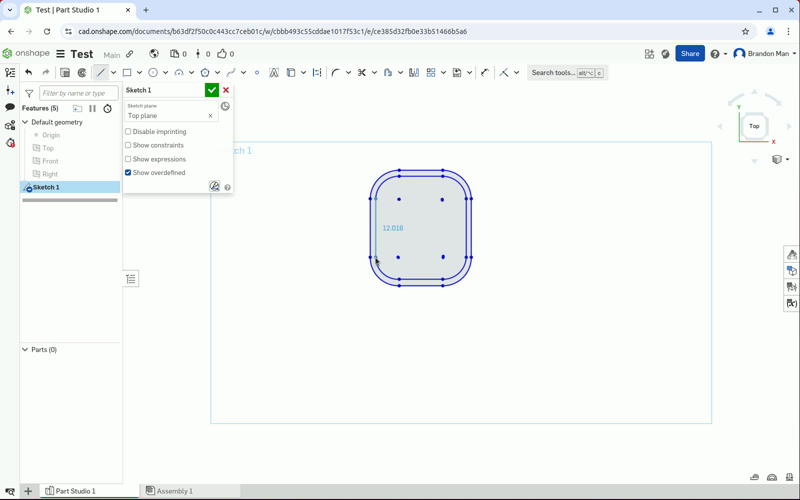
mouse_move(433, 284)
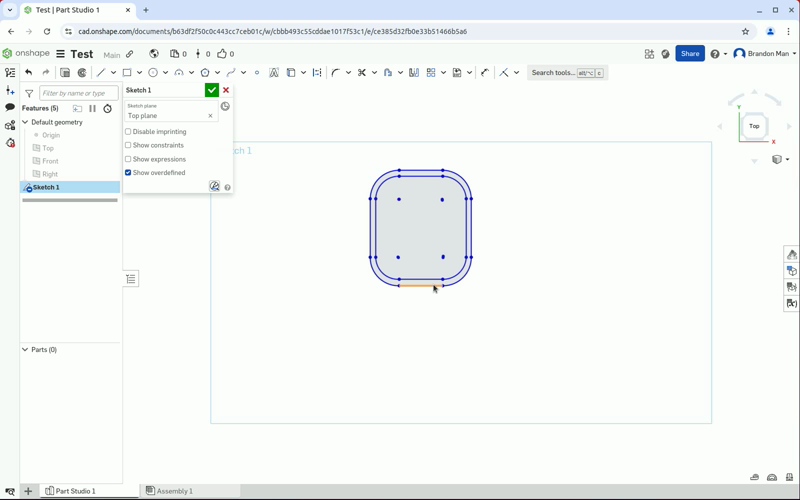
click(433, 284)
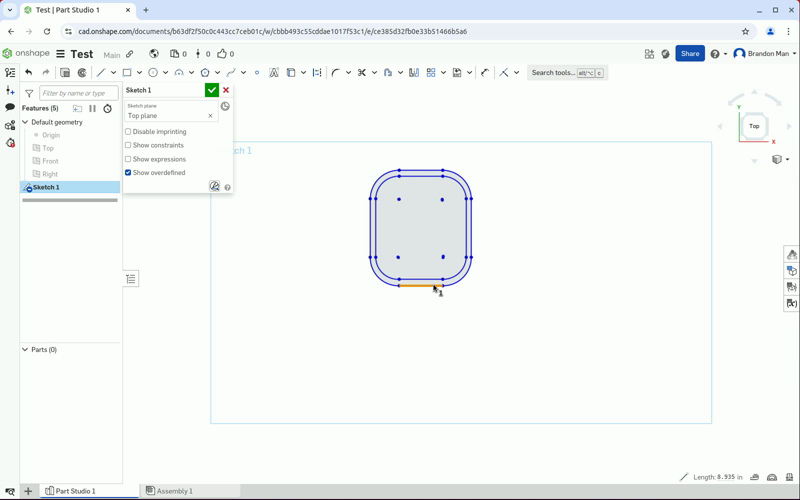
mouse_move(73, 352)
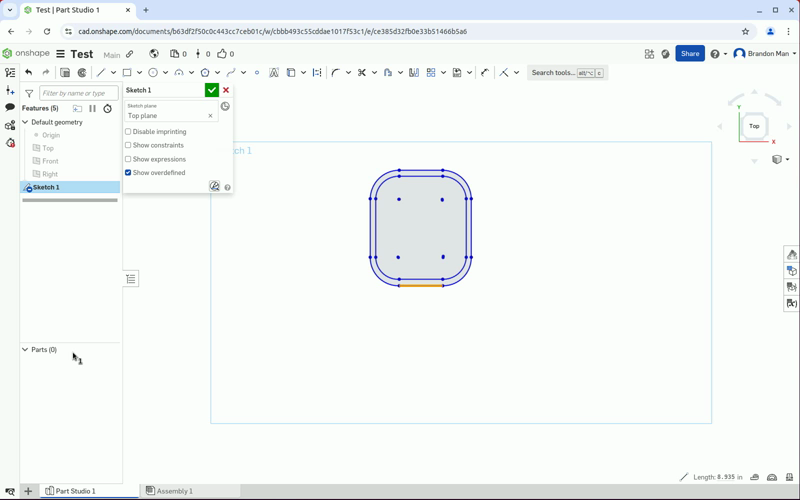
key(shift+y)
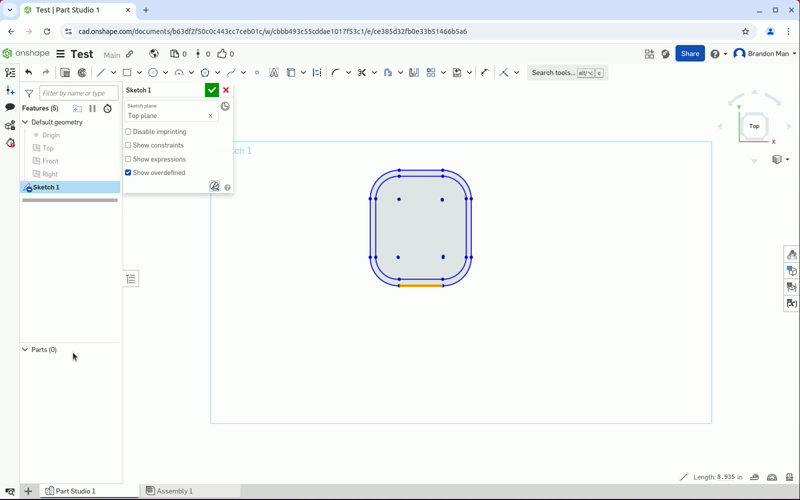
key(shift+e)
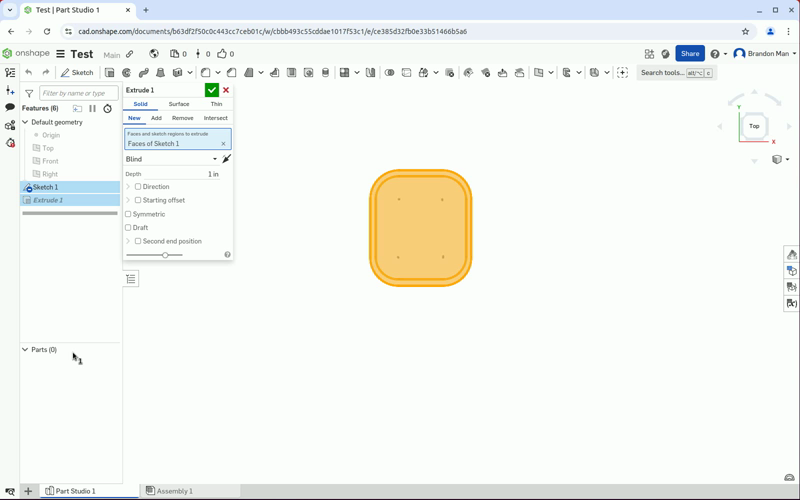
mouse_move(143, 106)
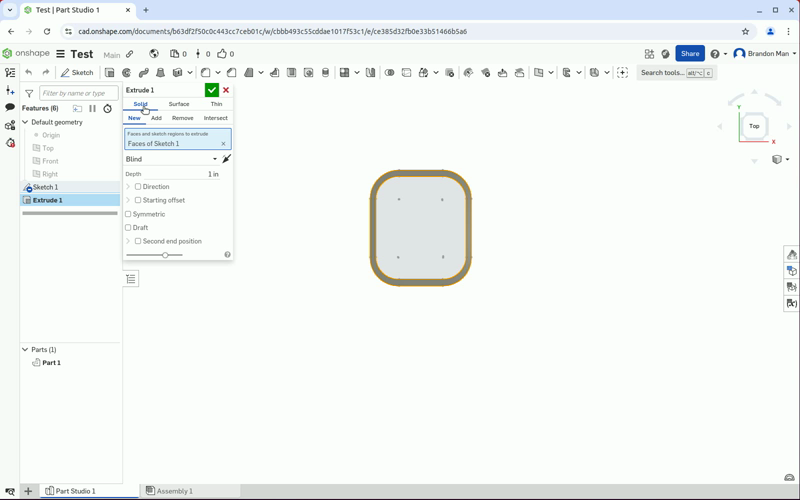
click(143, 106)
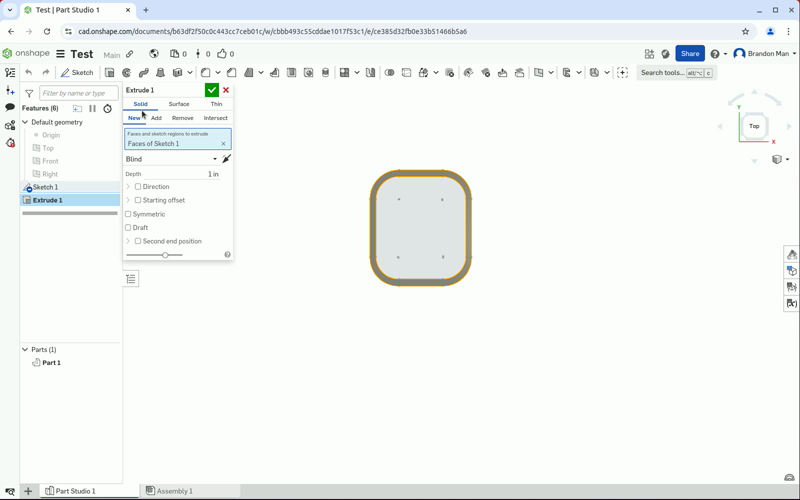
mouse_move(137, 120)
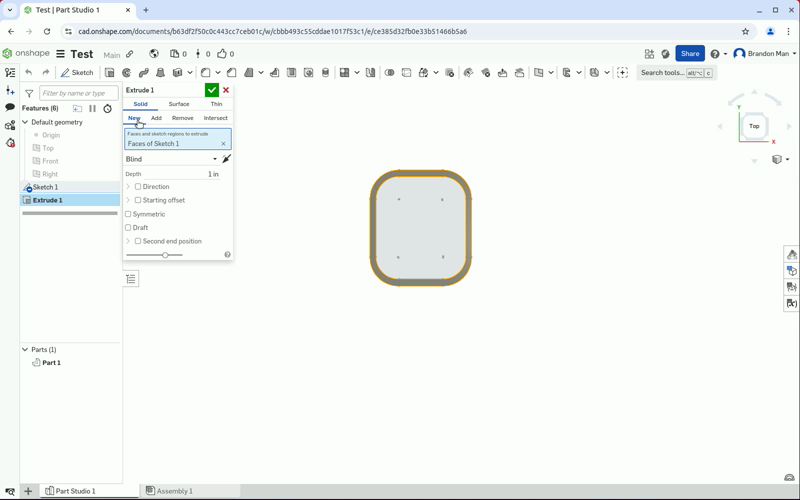
click(137, 120)
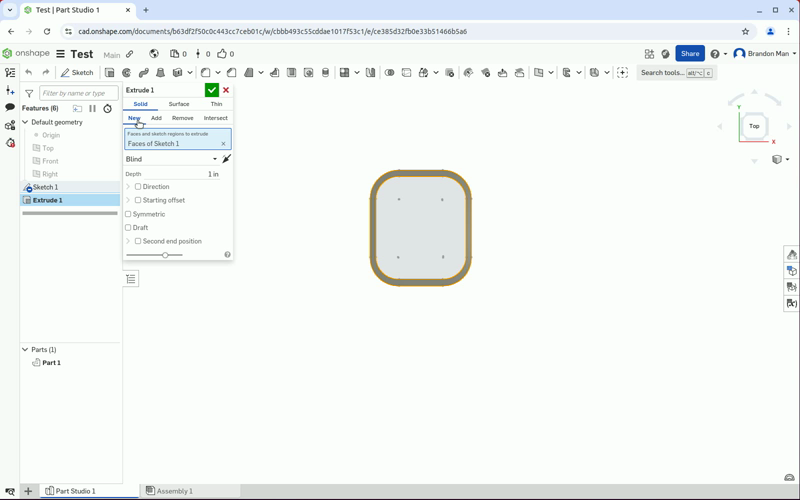
key(tab, 4)
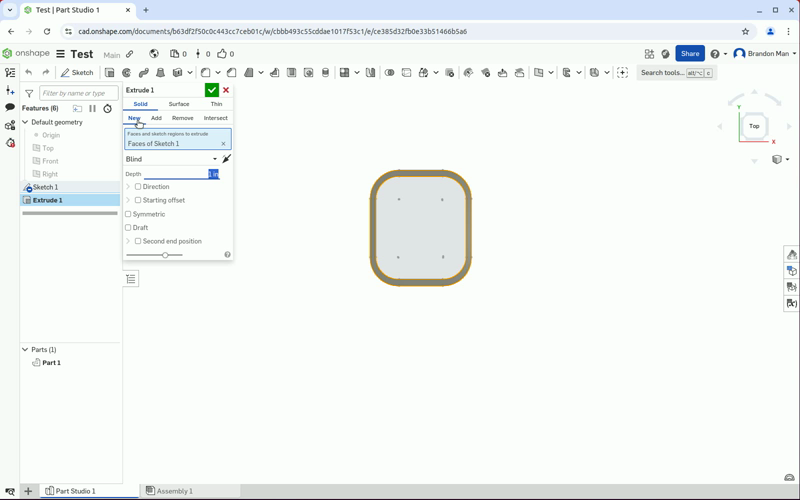
text(1.204)
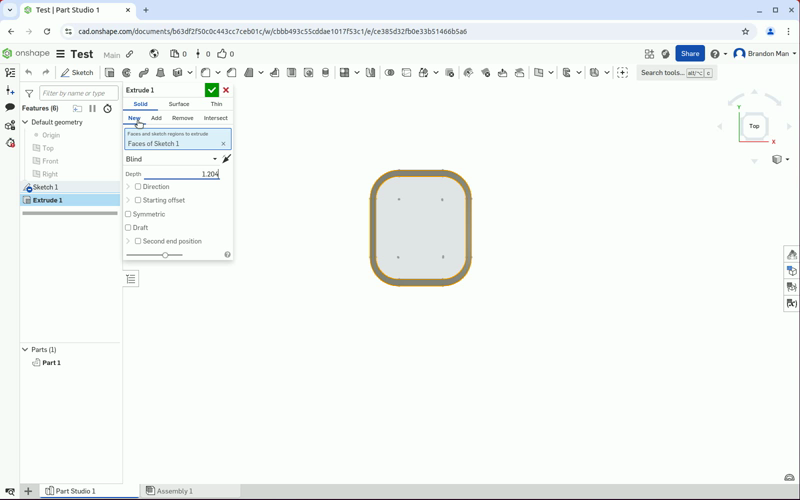
key(enter)
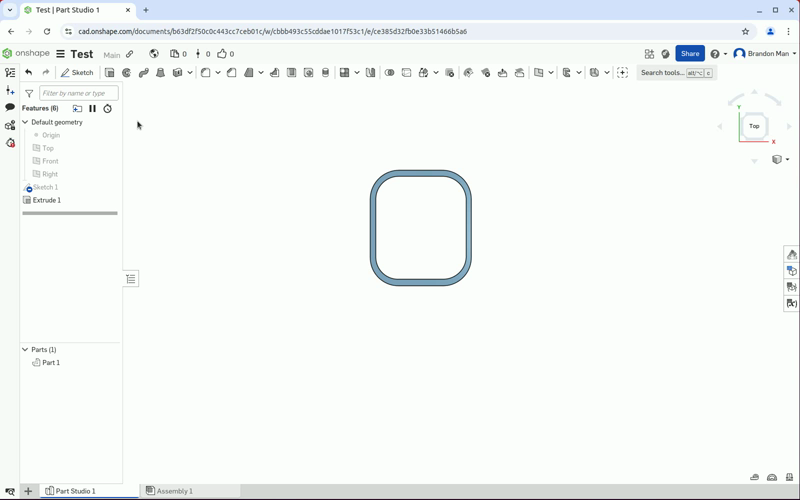
key(shift+h)
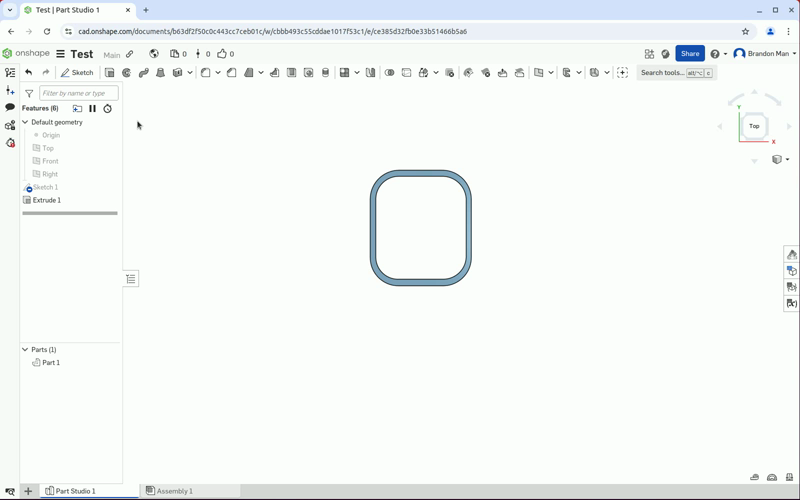
key(shift+h)
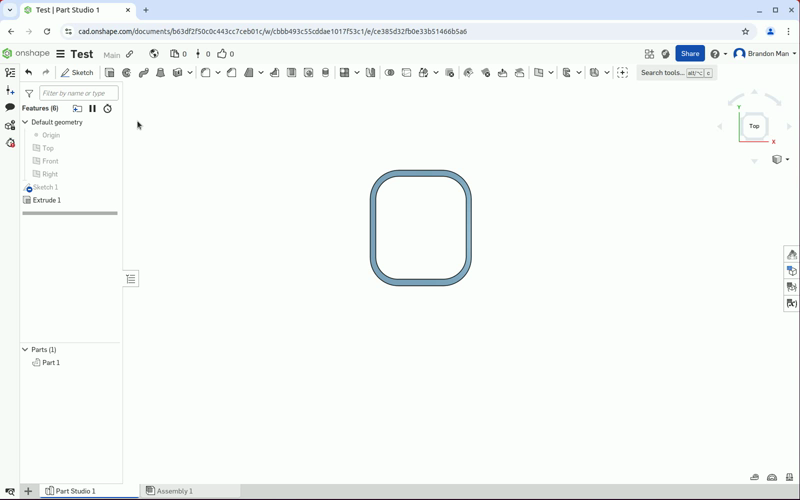
mouse_move(73, 189)
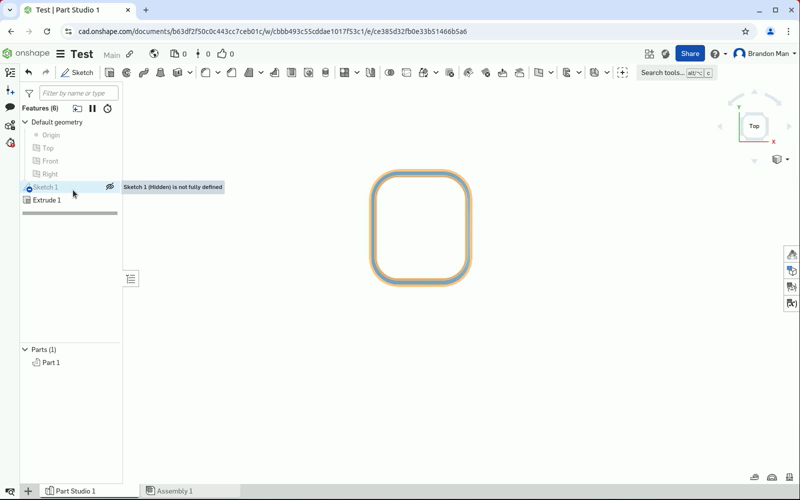
click(73, 189)
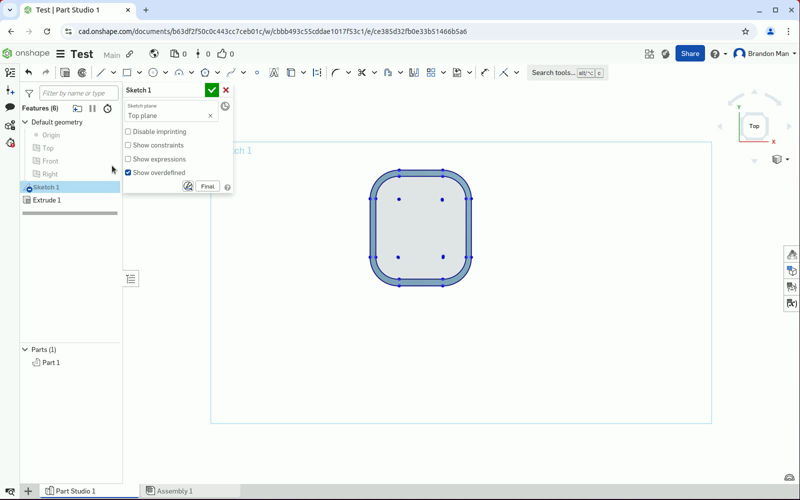
mouse_move(229, 92)
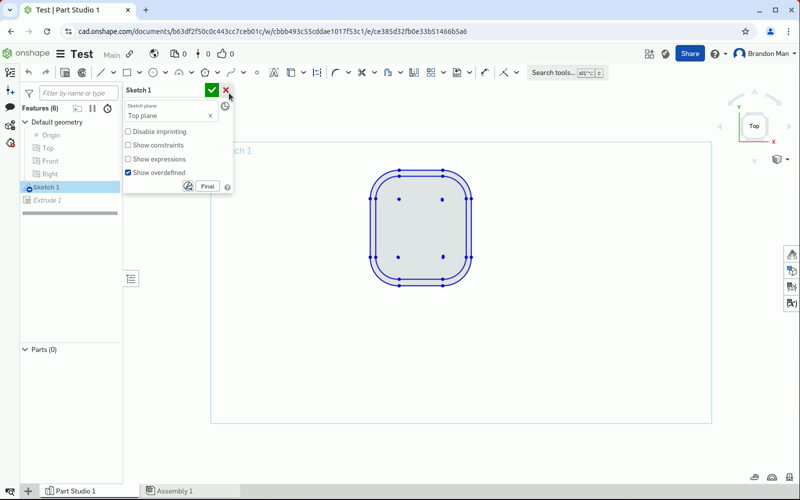
click(229, 92)
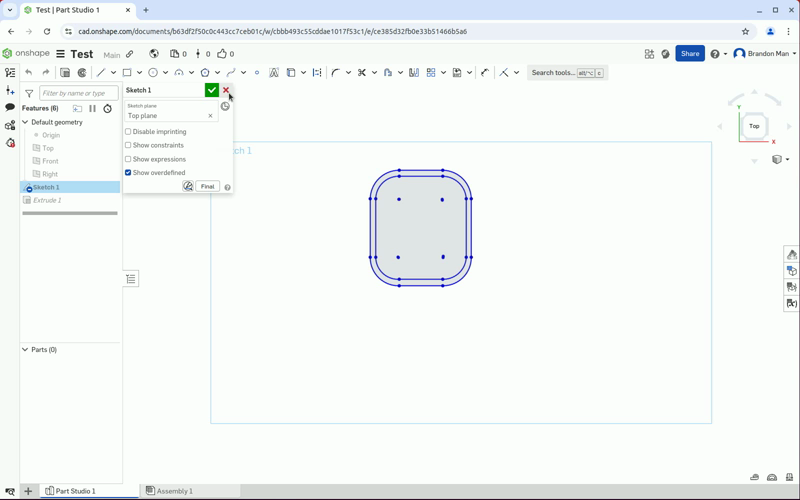
key(shift+s)
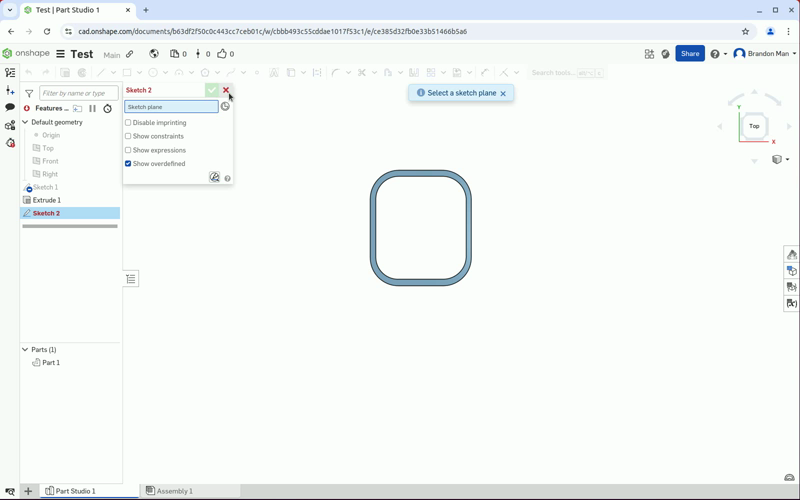
mouse_move(73, 150)
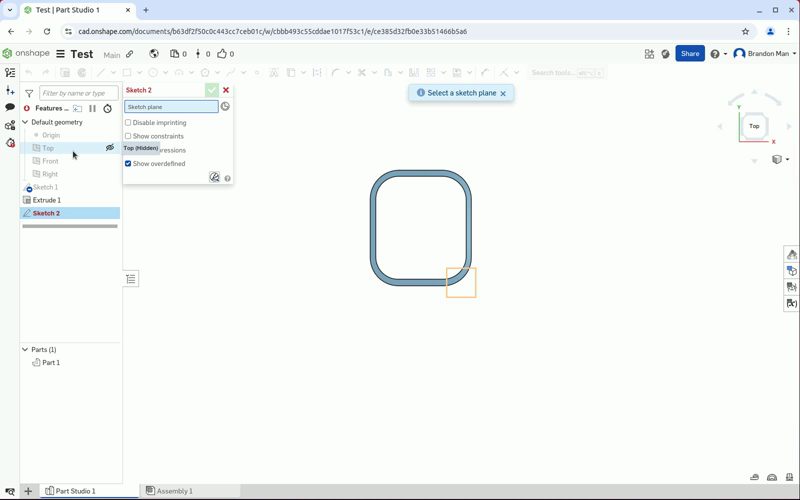
click(73, 150)
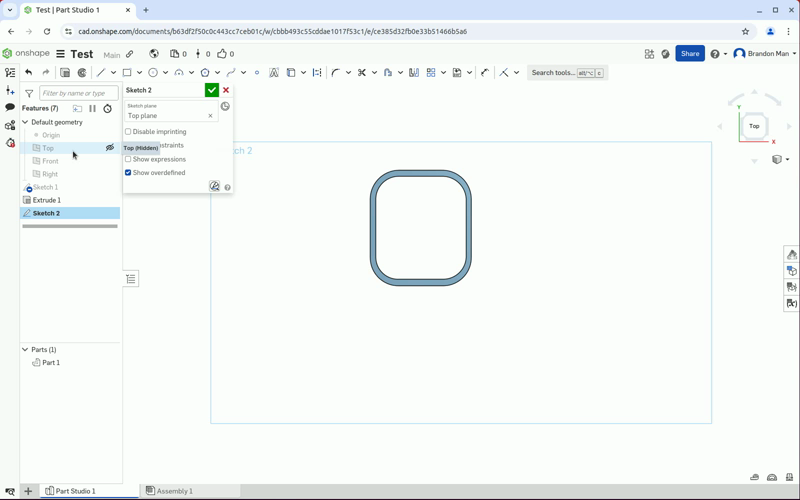
mouse_move(73, 352)
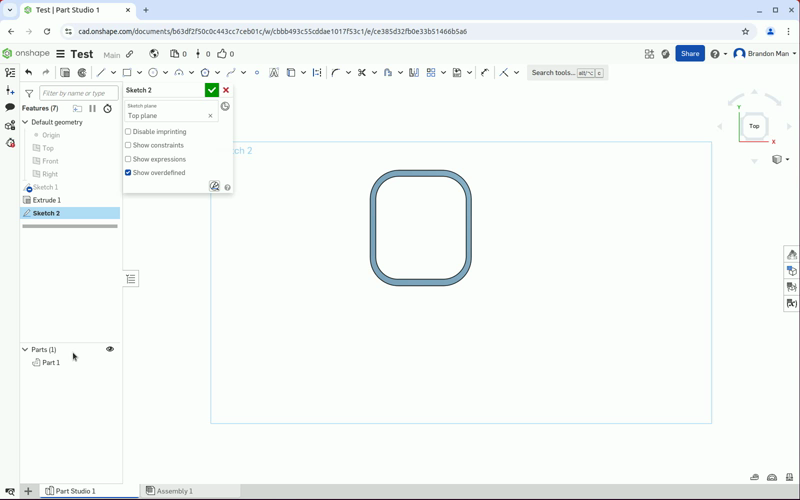
key(y)
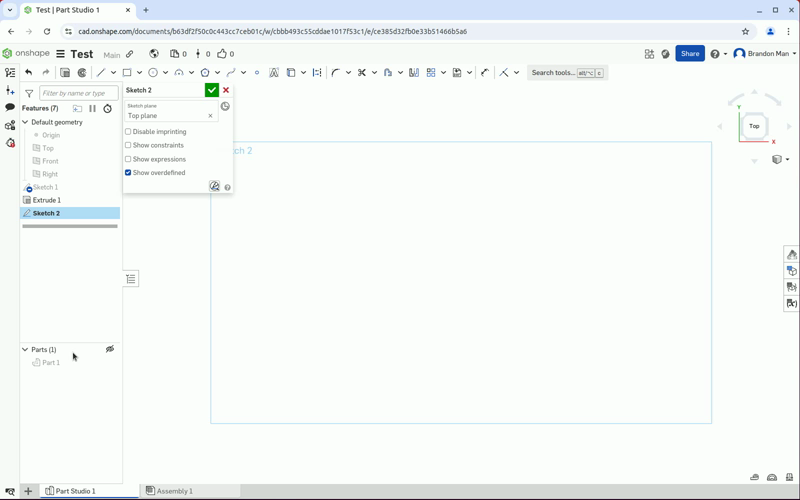
key(a)
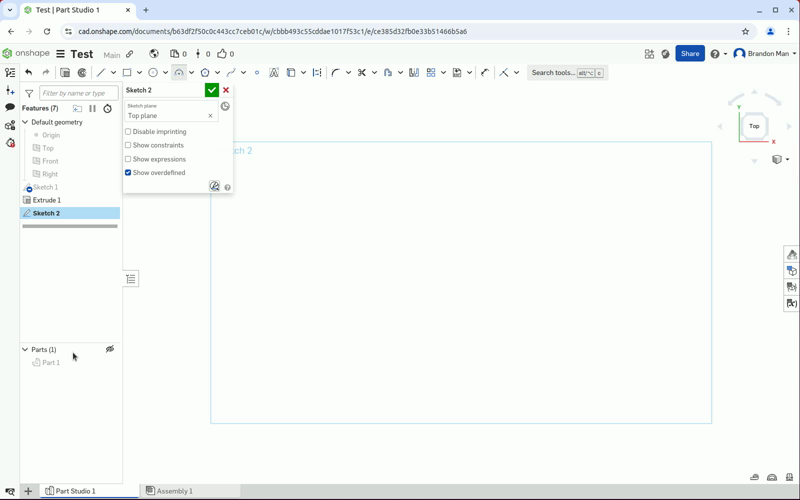
key_down(shift)
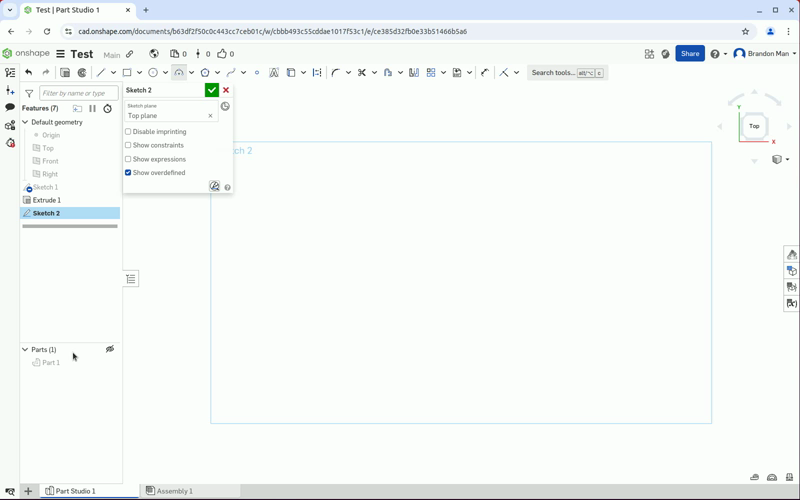
mouse_move(376, 257)
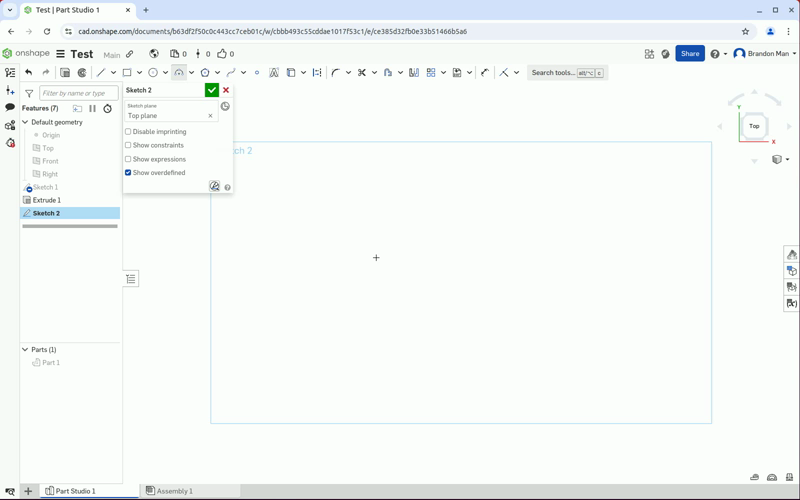
click(376, 257)
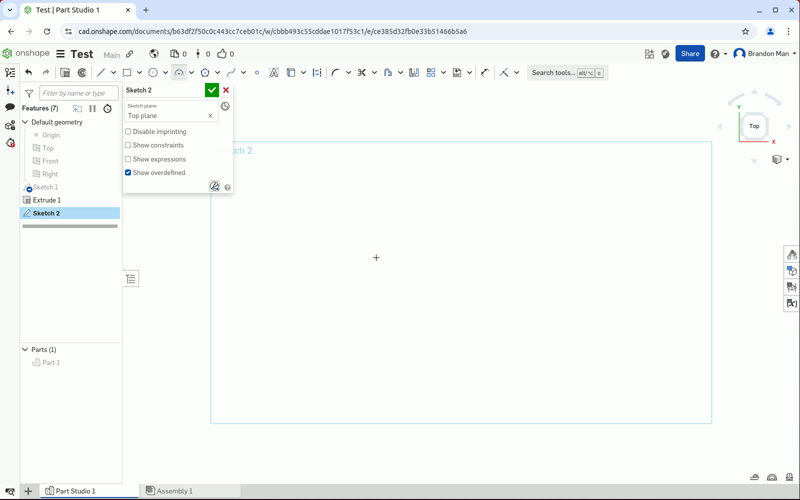
key_up(shift)
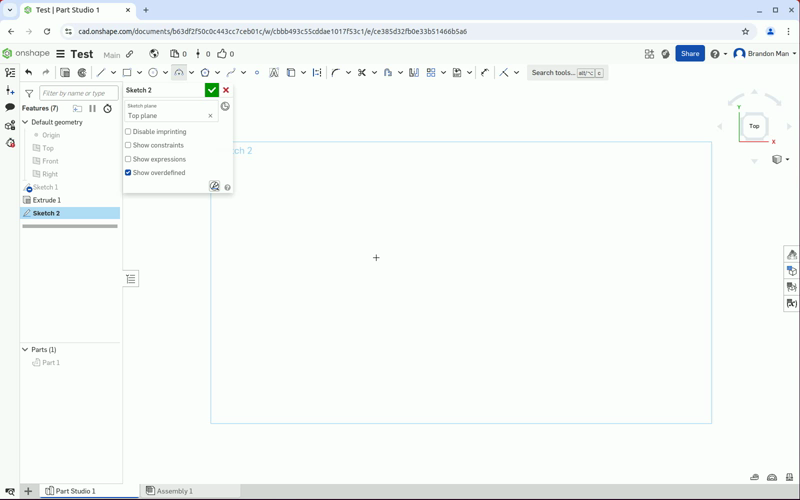
key_down(shift)
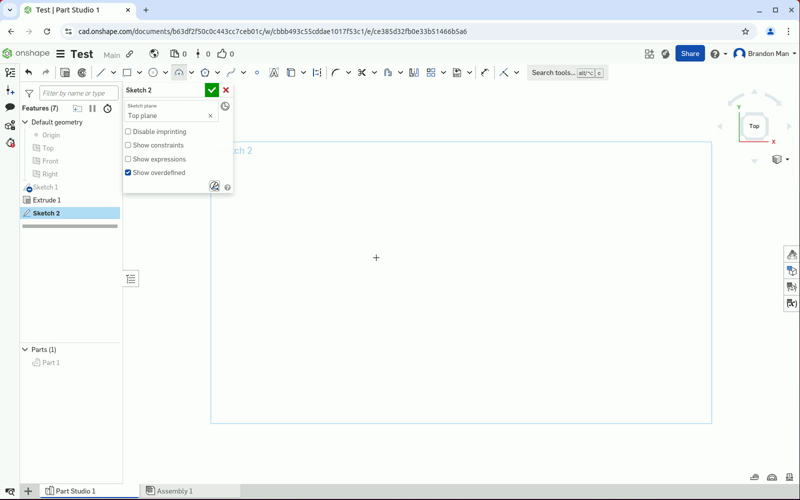
mouse_move(399, 279)
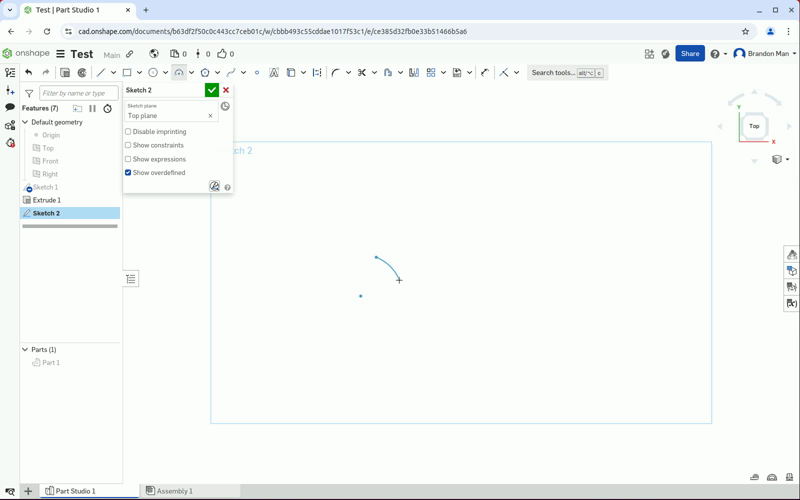
click(399, 279)
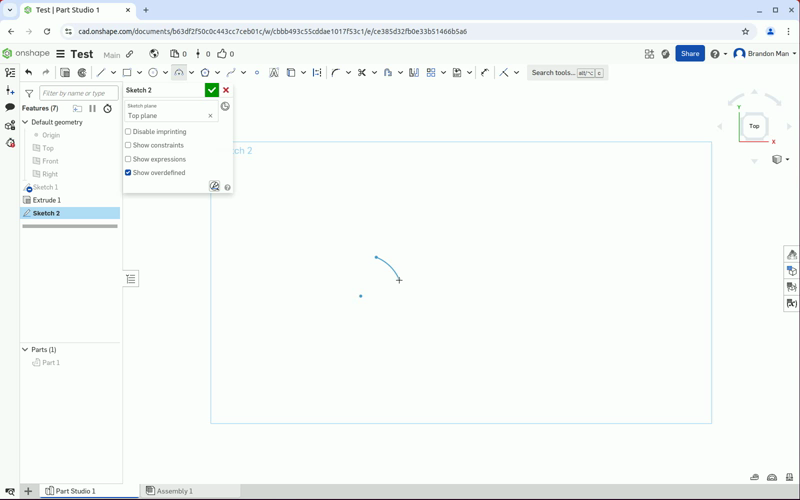
mouse_move(383, 273)
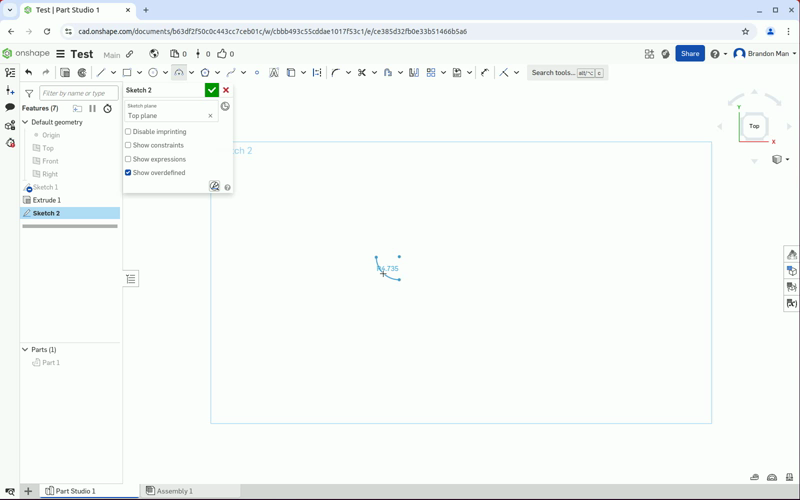
click(383, 273)
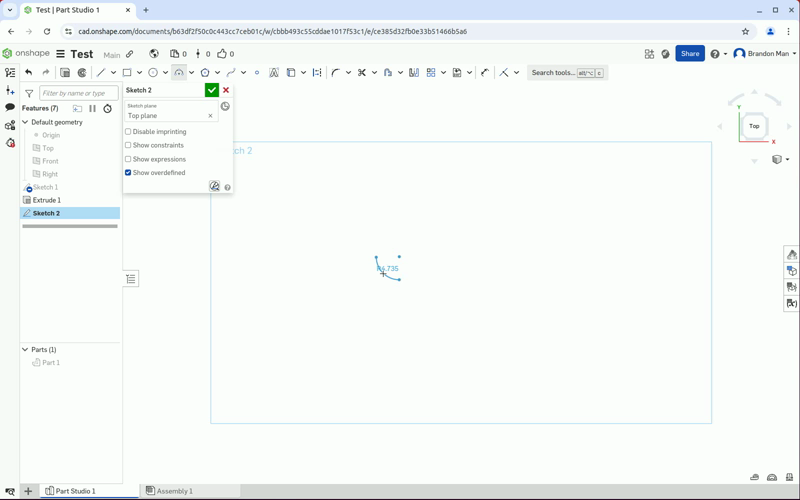
key_up(shift)
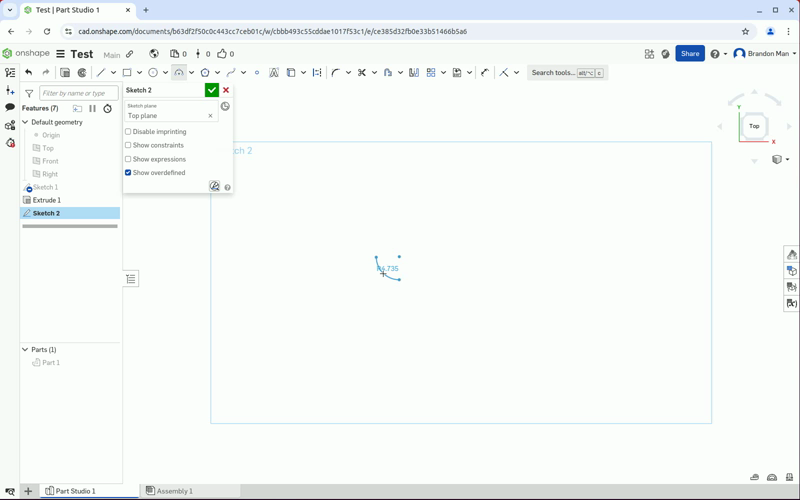
key(esc)
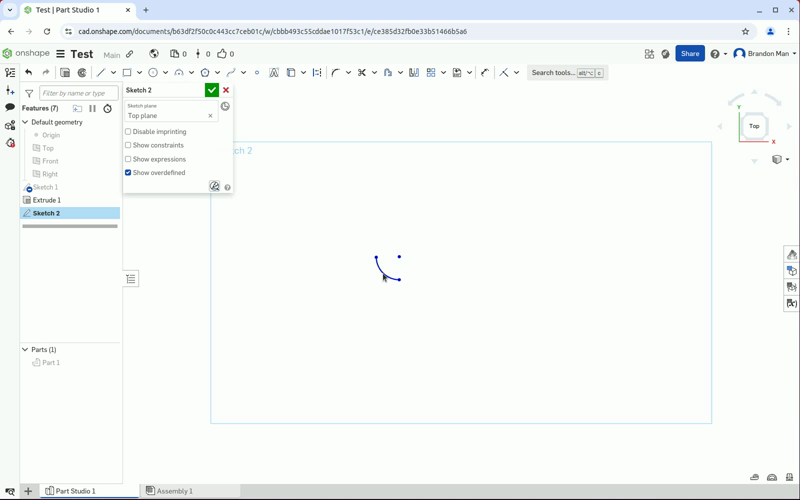
key(l)
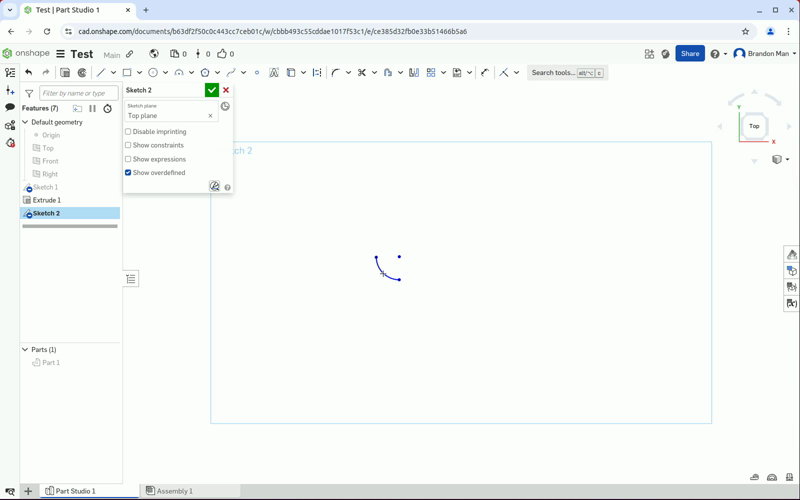
mouse_move(399, 279)
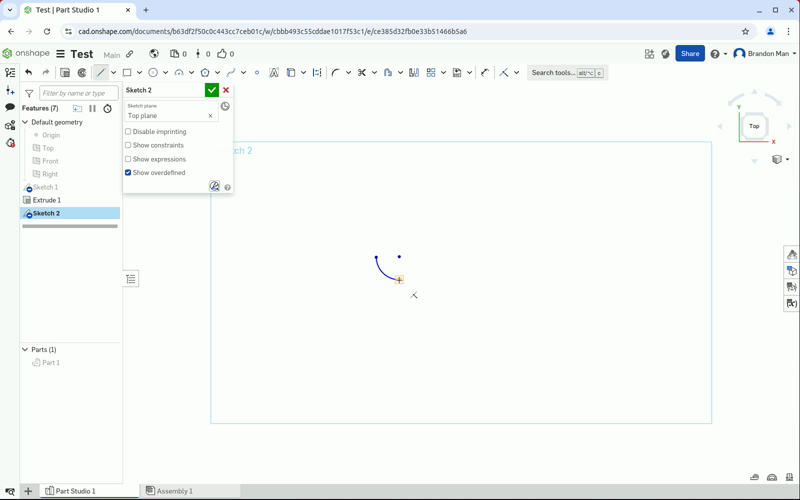
click(399, 279)
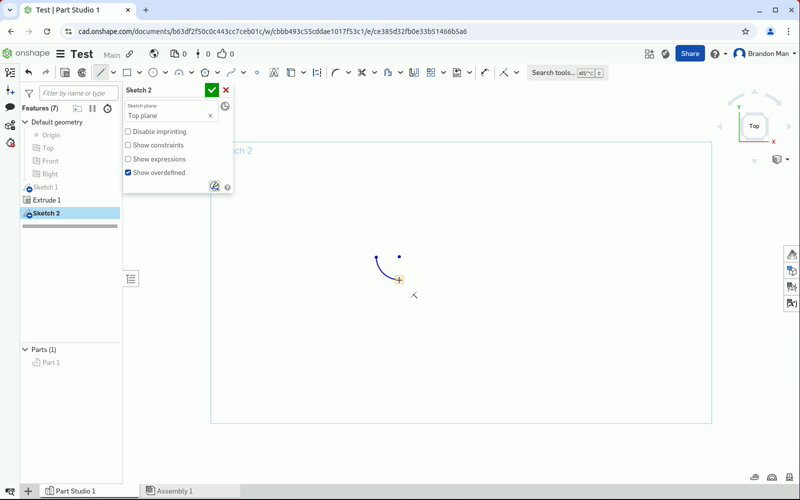
key_down(shift)
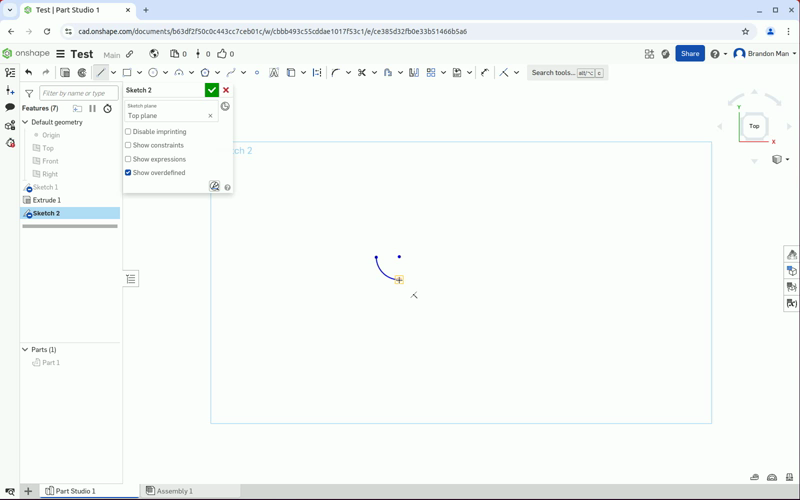
mouse_move(429, 279)
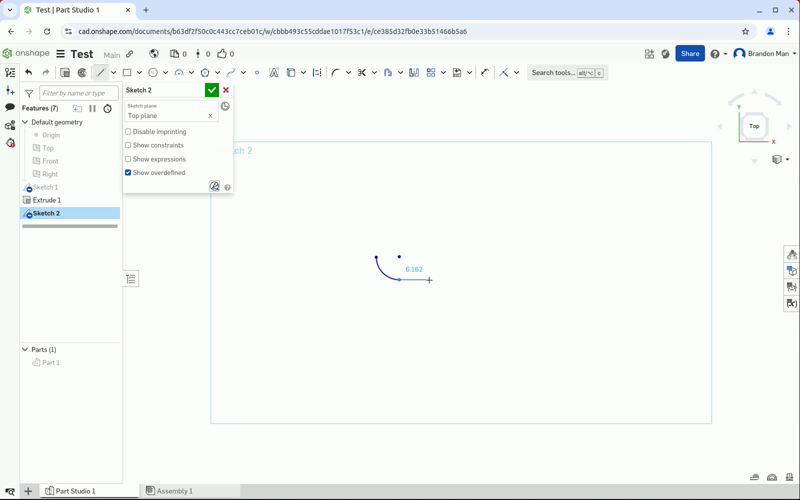
mouse_move(444, 279)
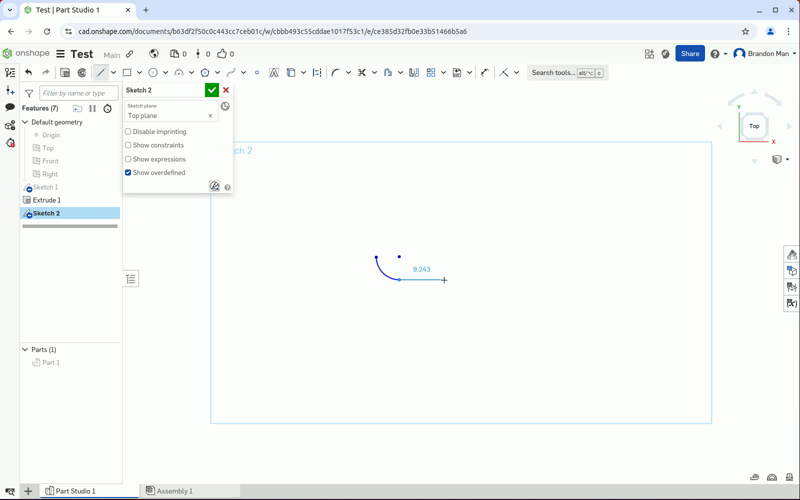
click(444, 279)
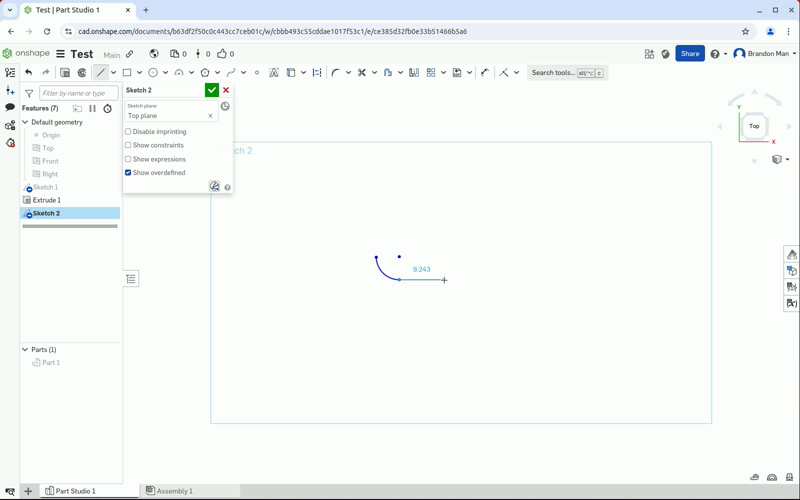
key_up(shift)
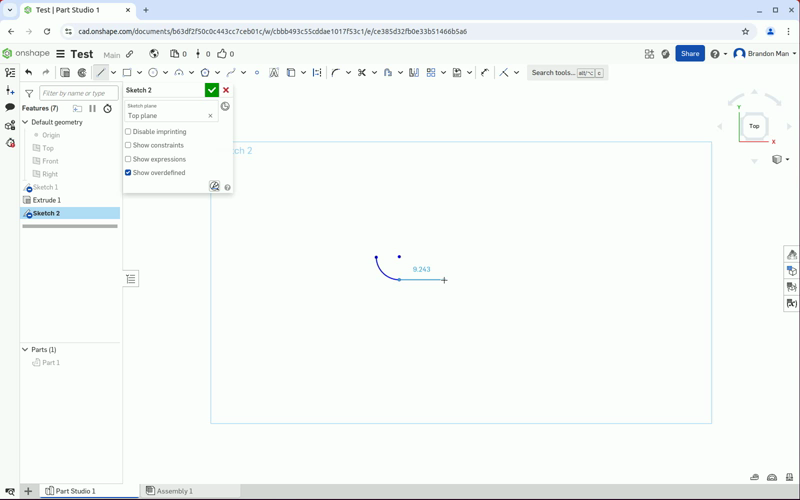
key(esc)
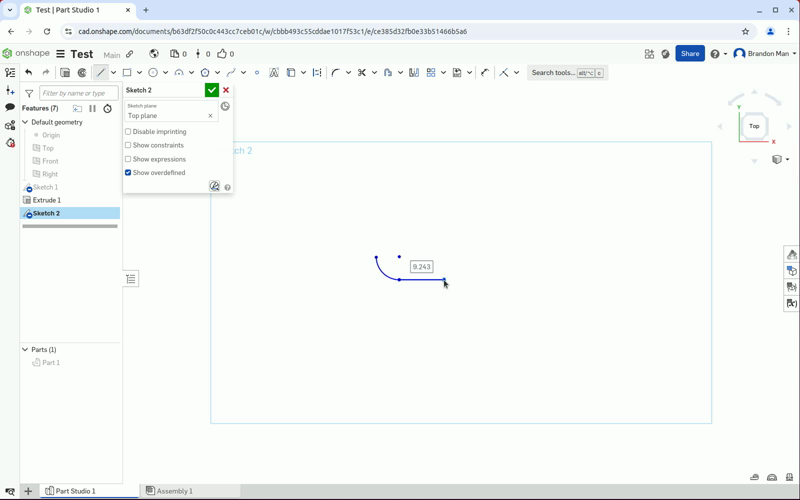
key(a)
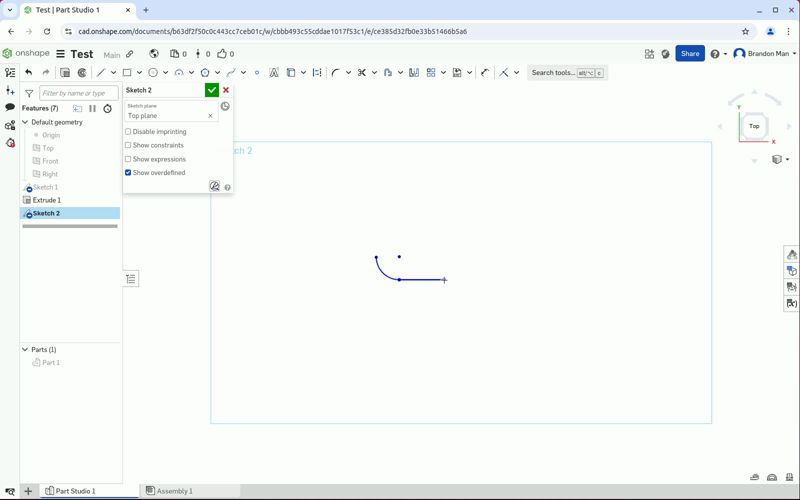
mouse_move(444, 279)
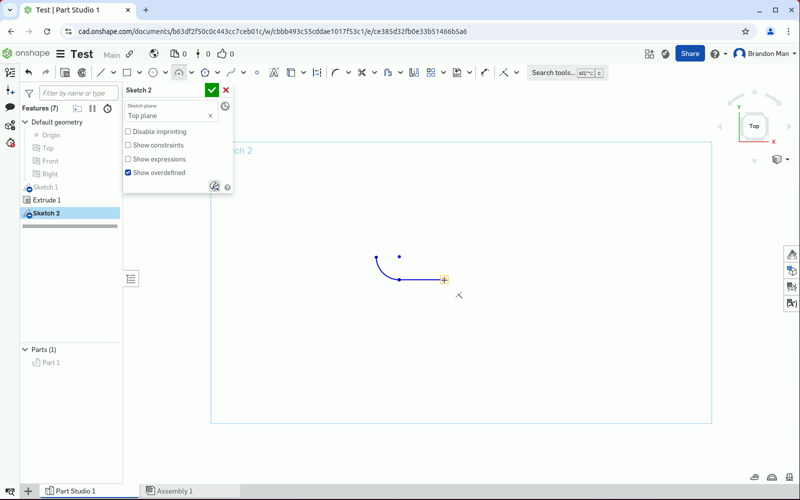
click(444, 279)
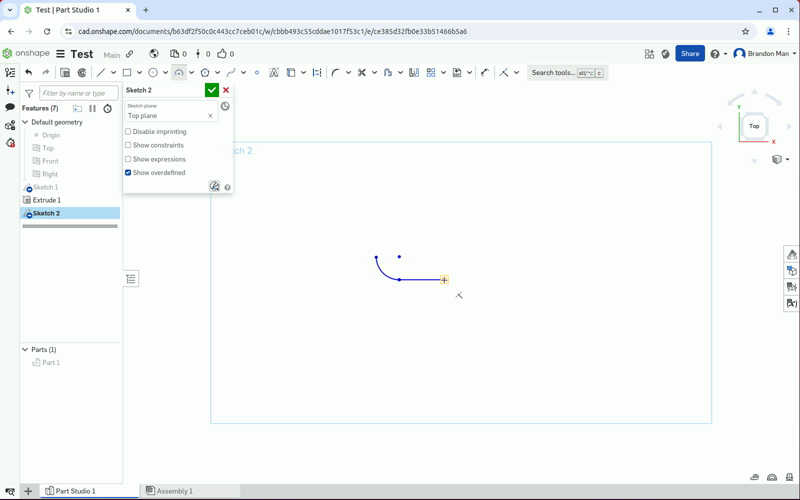
key_down(shift)
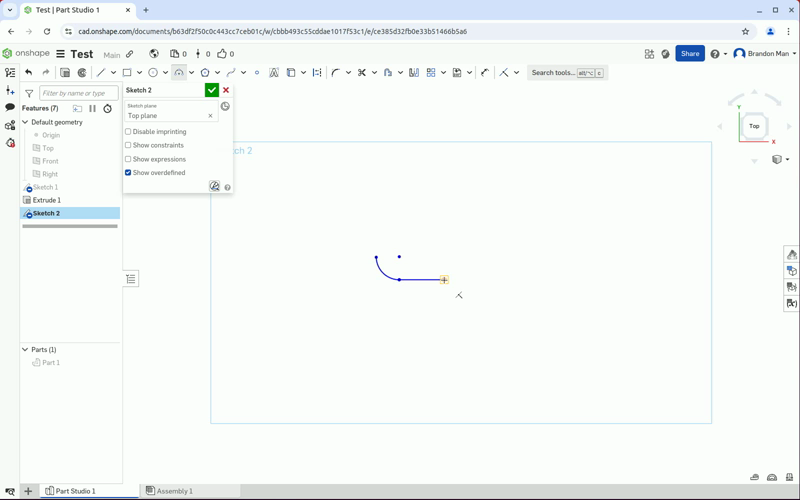
mouse_move(467, 257)
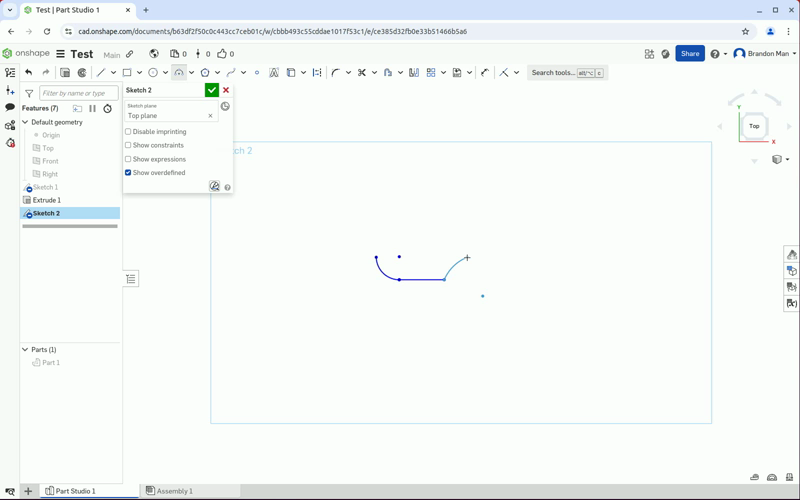
click(467, 257)
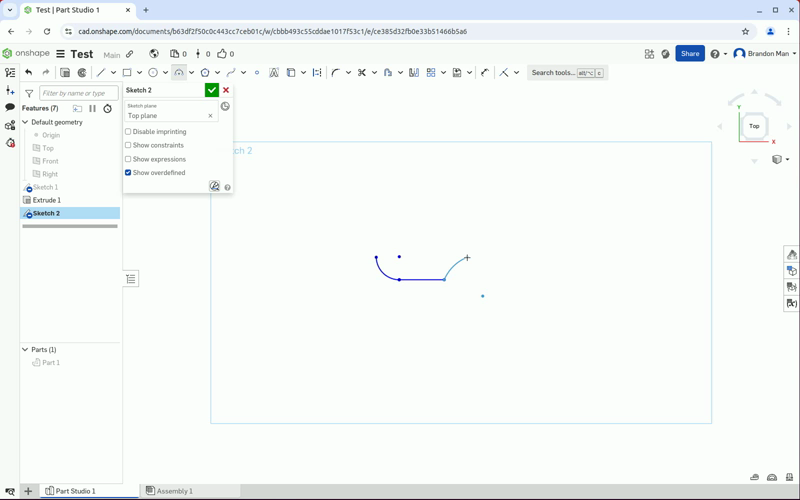
mouse_move(460, 273)
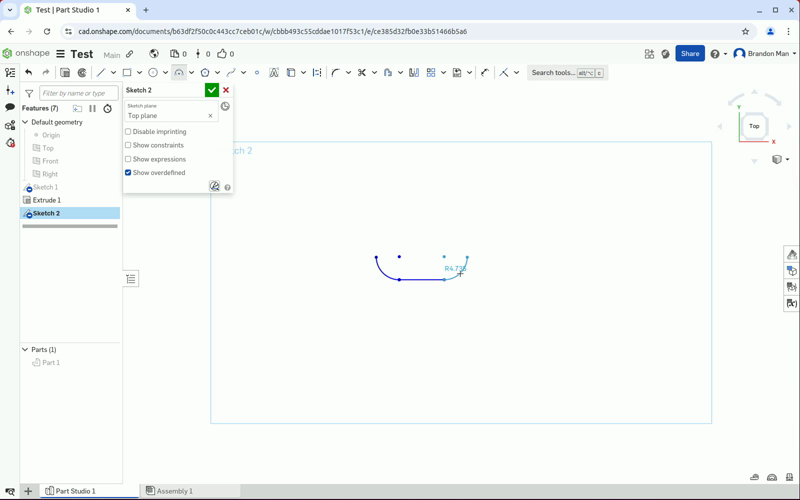
click(460, 273)
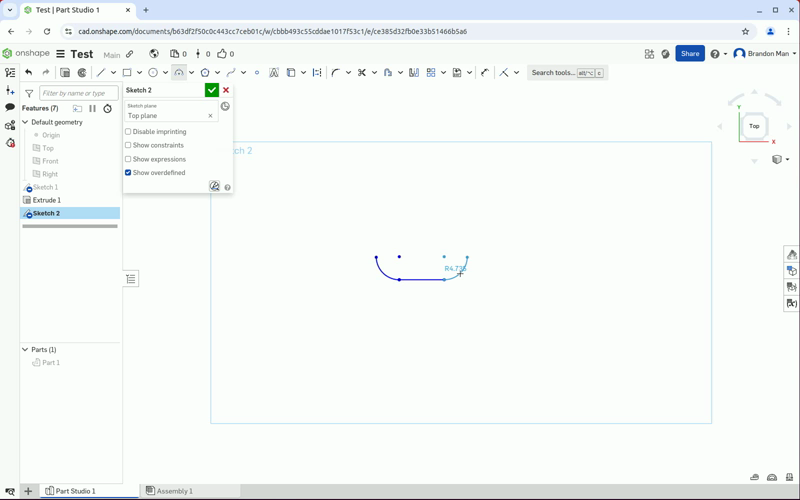
key_up(shift)
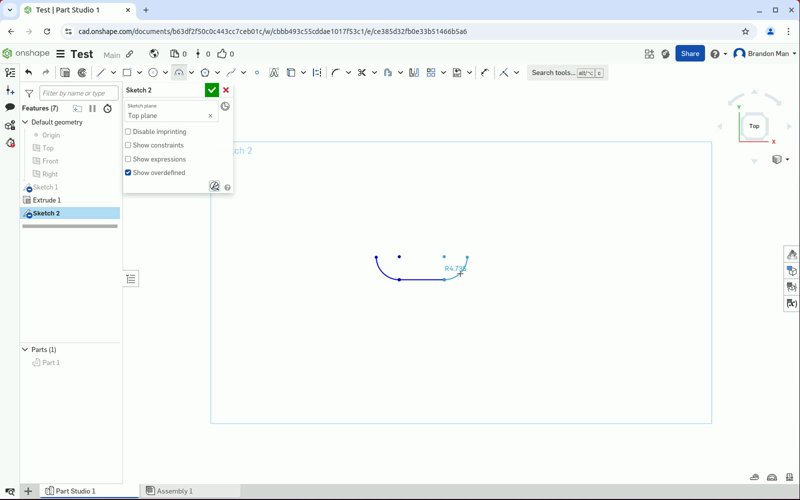
key(esc)
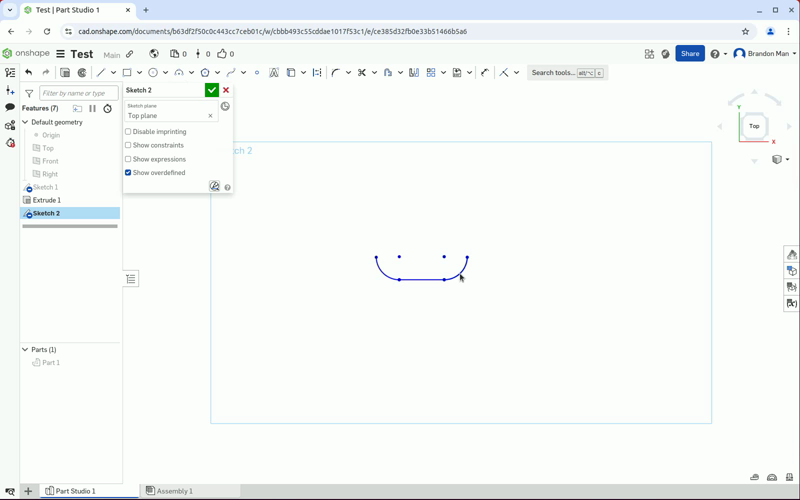
key(l)
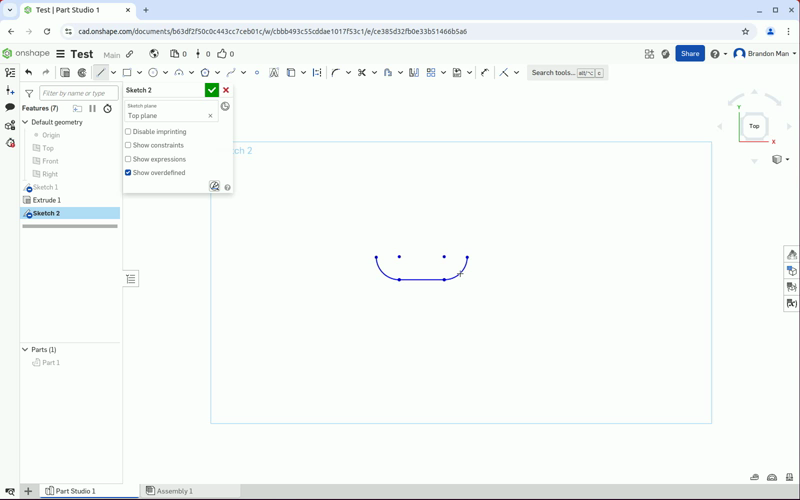
mouse_move(467, 257)
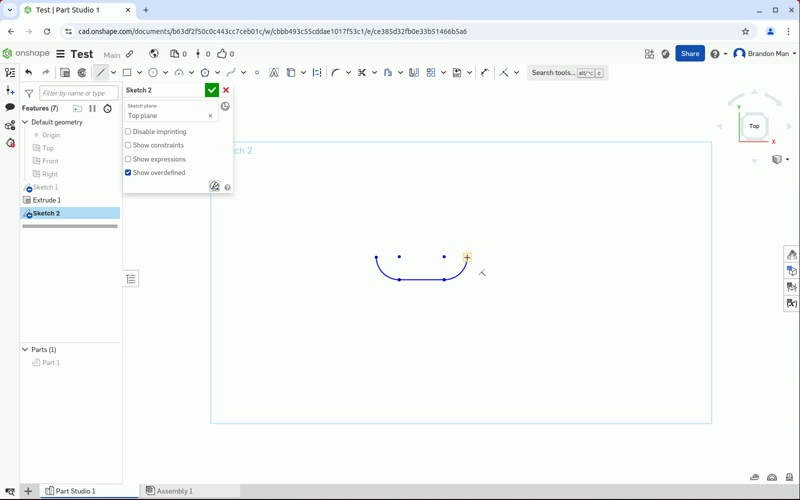
click(467, 257)
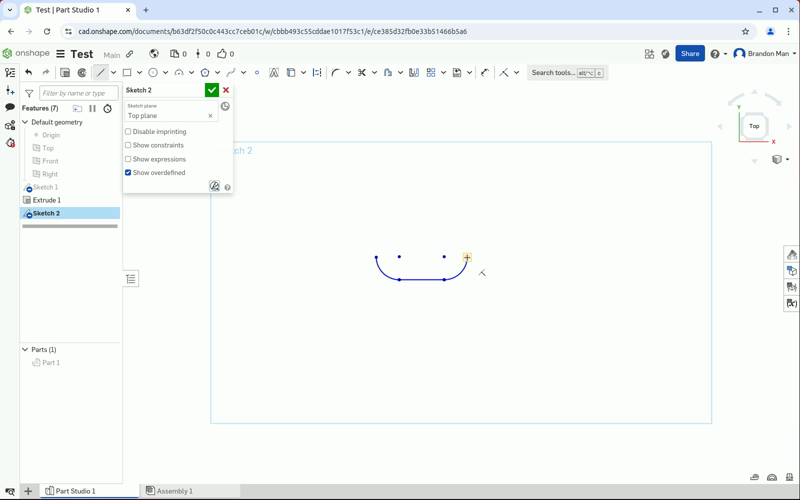
key_down(shift)
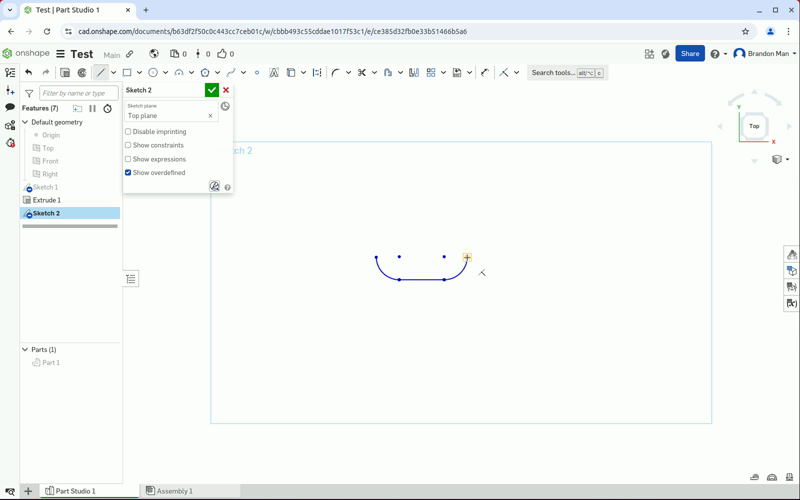
mouse_move(497, 257)
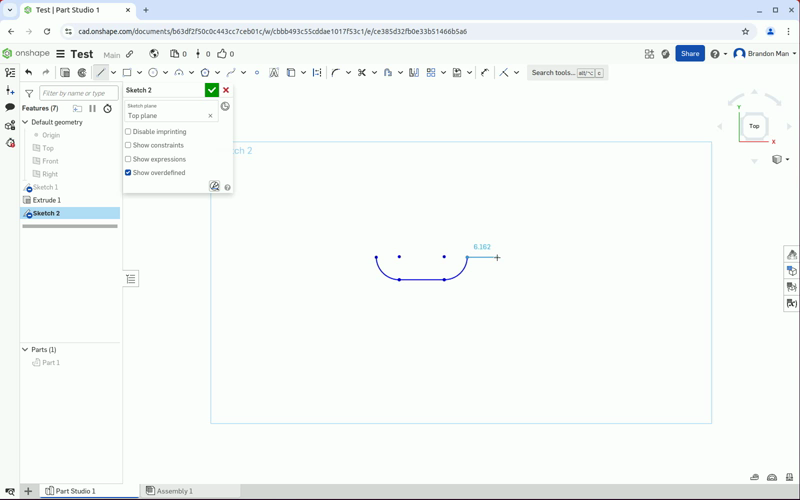
mouse_move(467, 198)
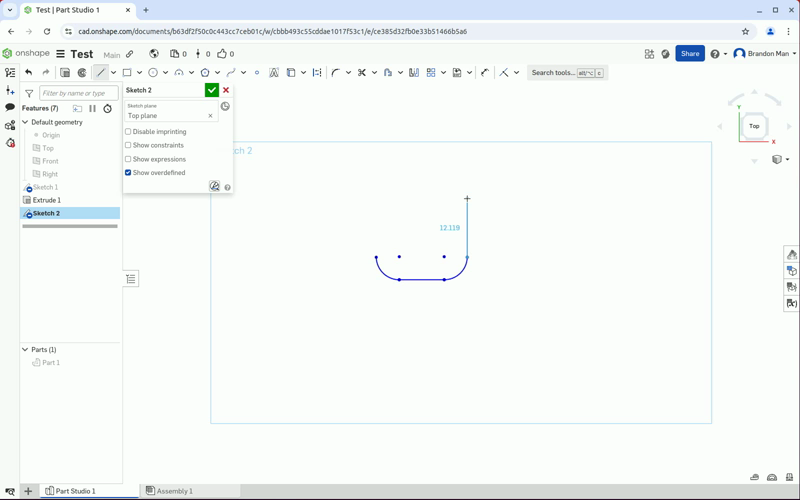
click(467, 198)
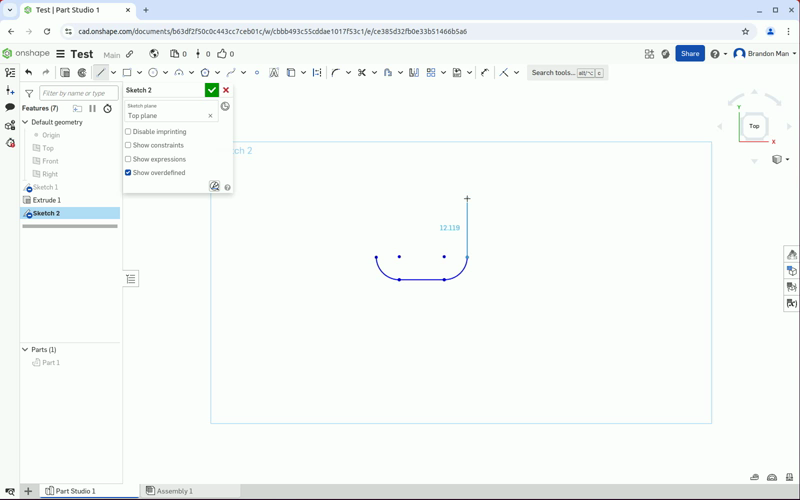
key_up(shift)
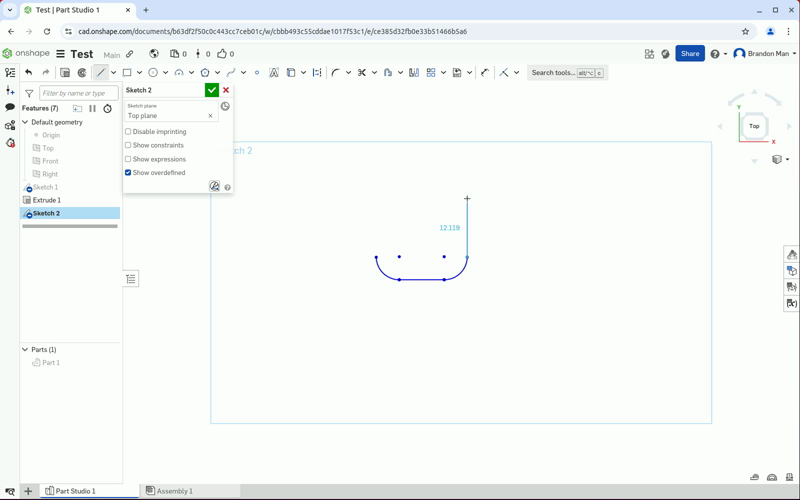
key(esc)
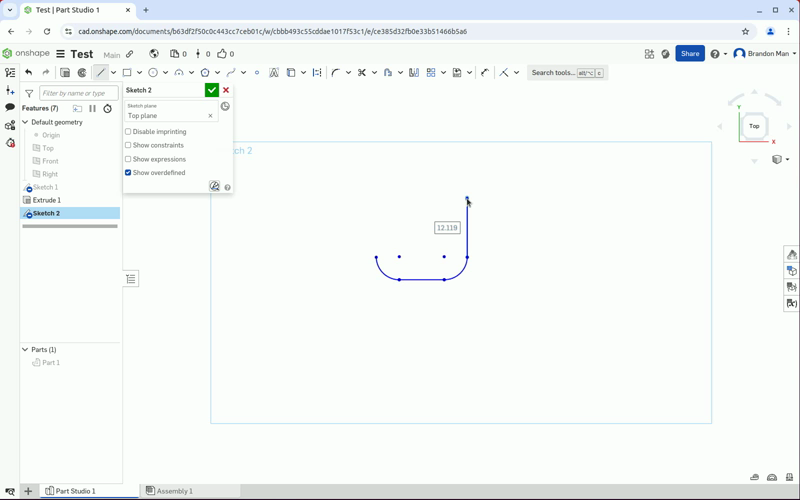
key(a)
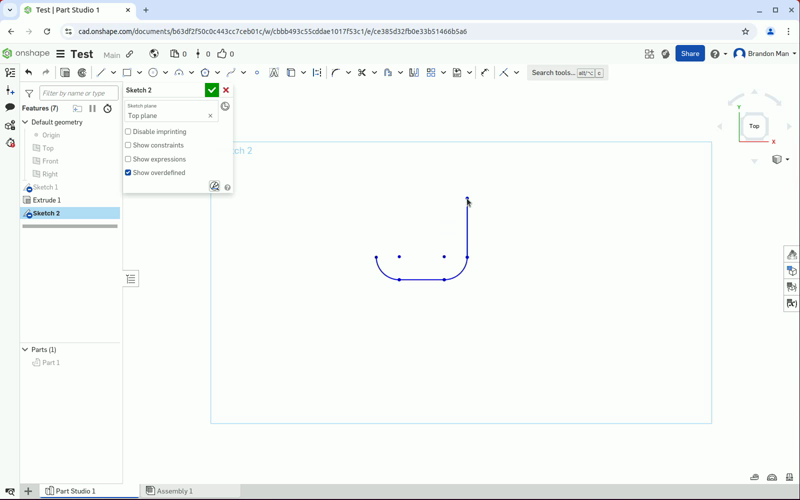
mouse_move(467, 198)
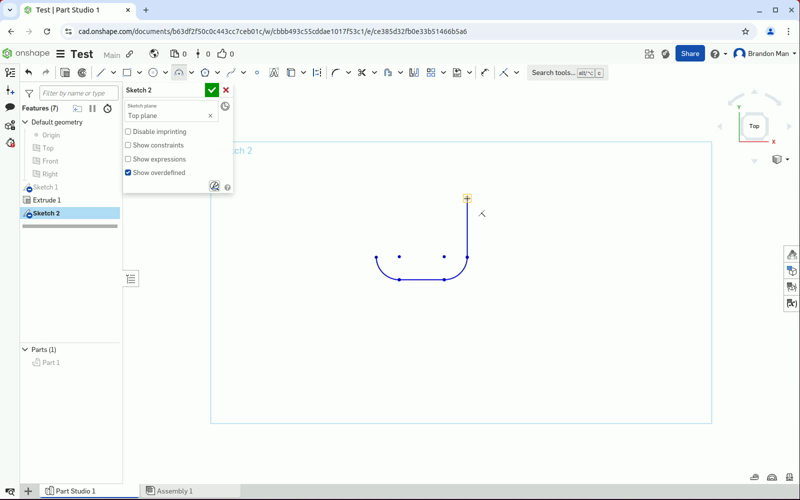
click(467, 198)
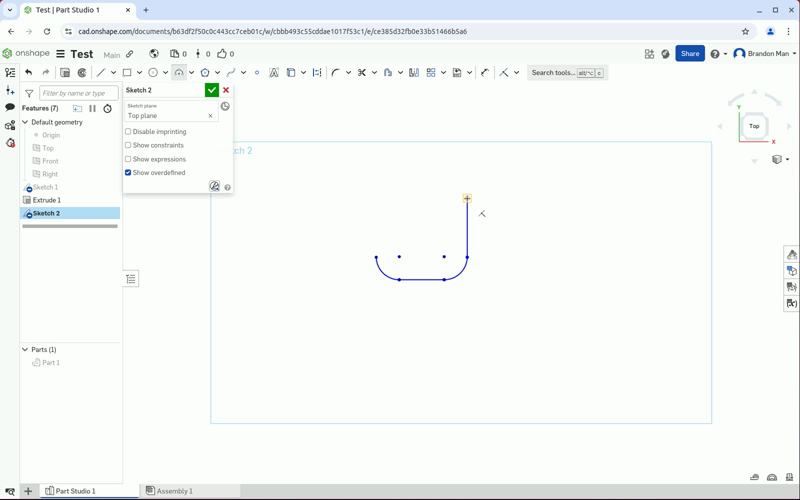
key_down(shift)
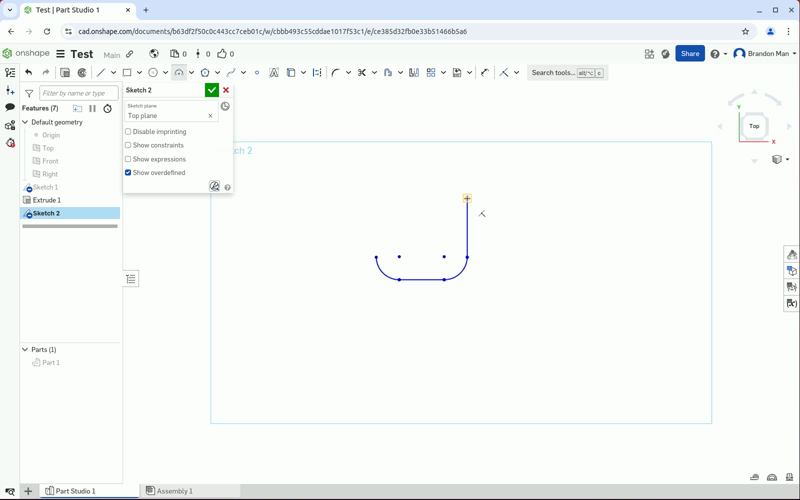
mouse_move(444, 175)
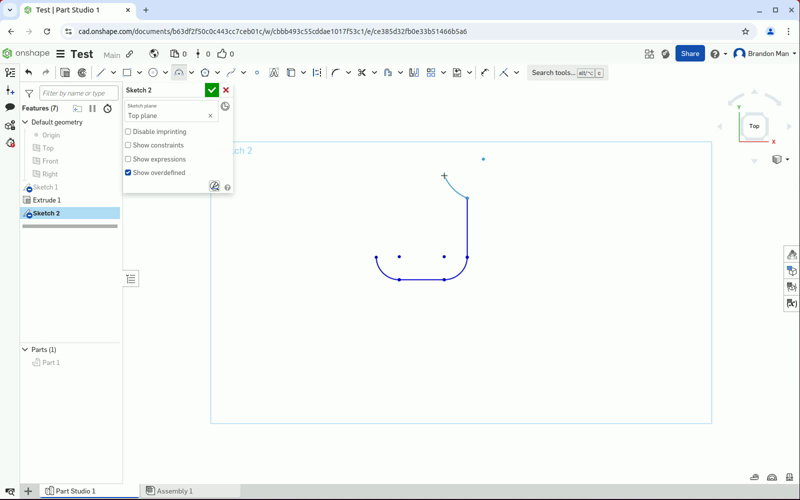
click(444, 175)
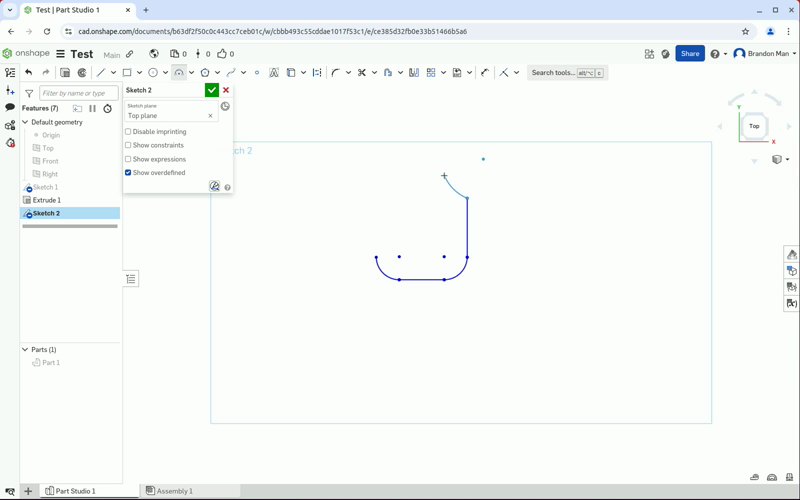
mouse_move(460, 181)
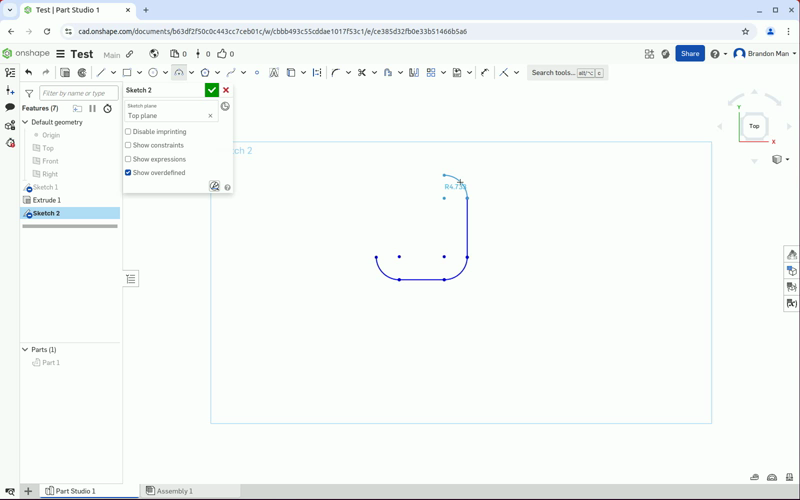
click(460, 181)
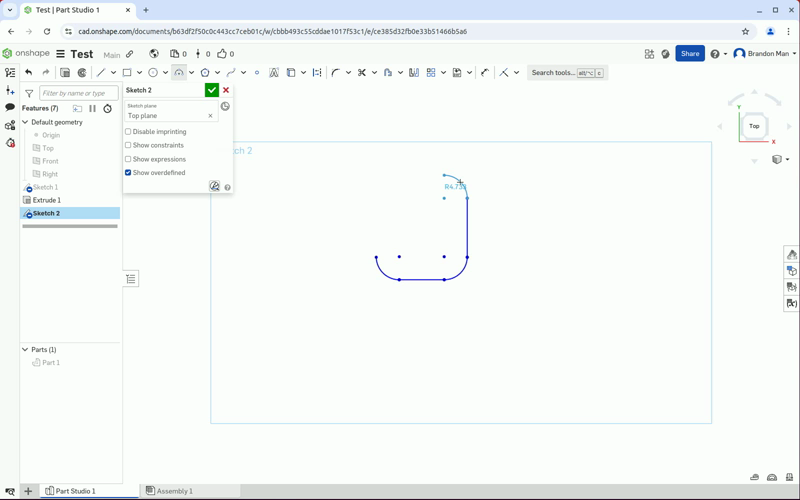
key_up(shift)
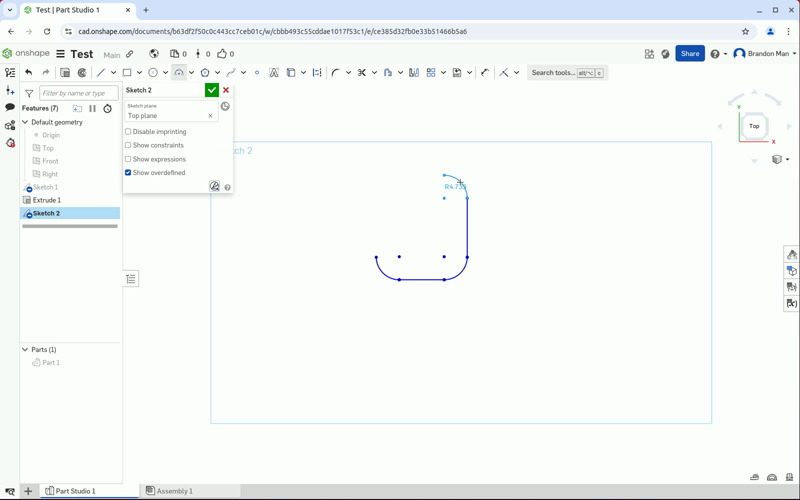
key(esc)
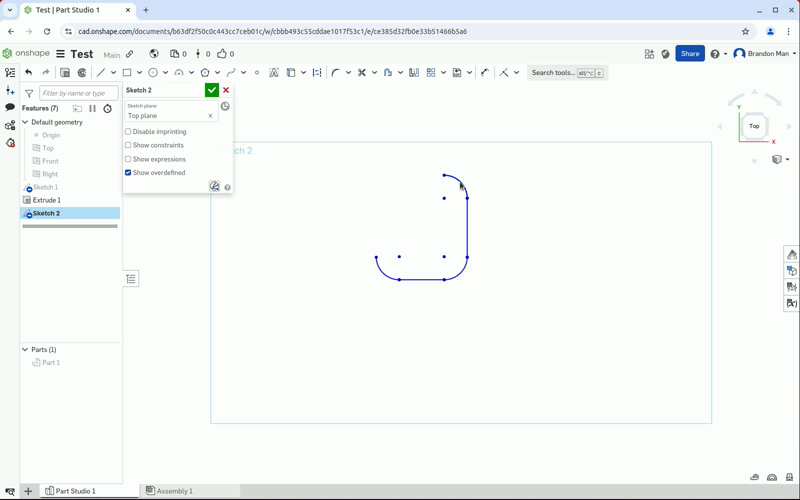
key(l)
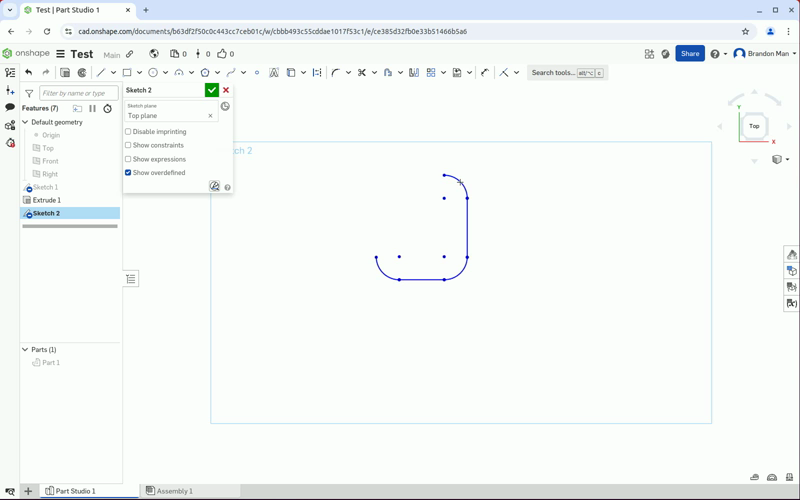
mouse_move(444, 175)
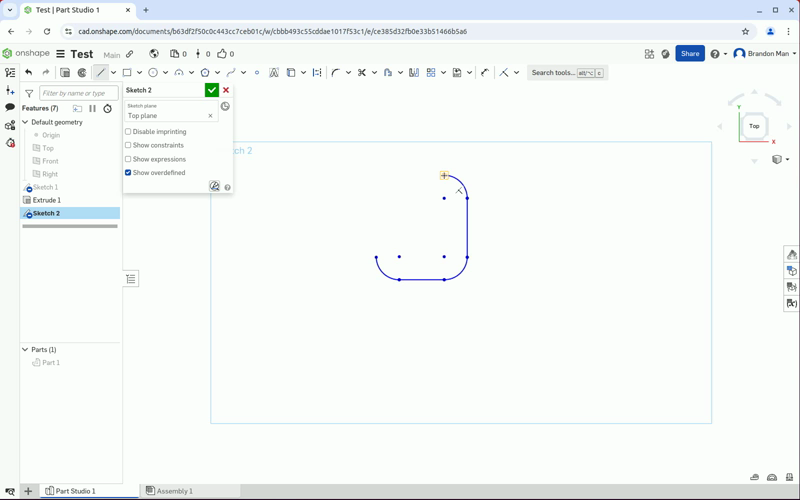
click(444, 175)
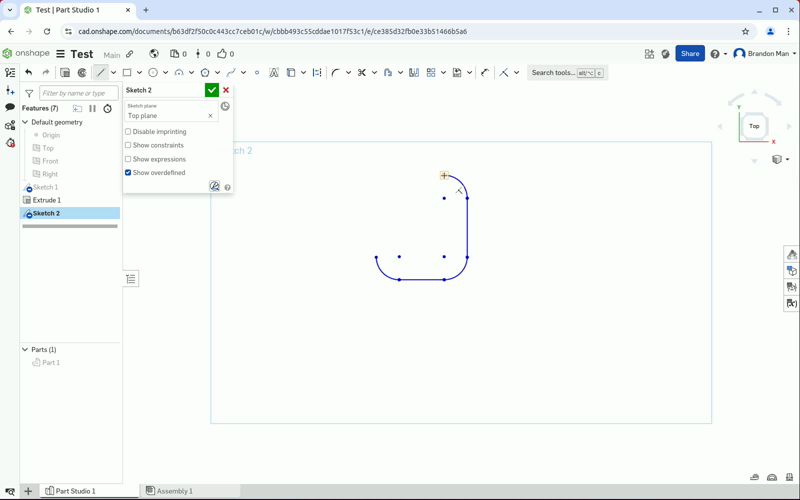
key_down(shift)
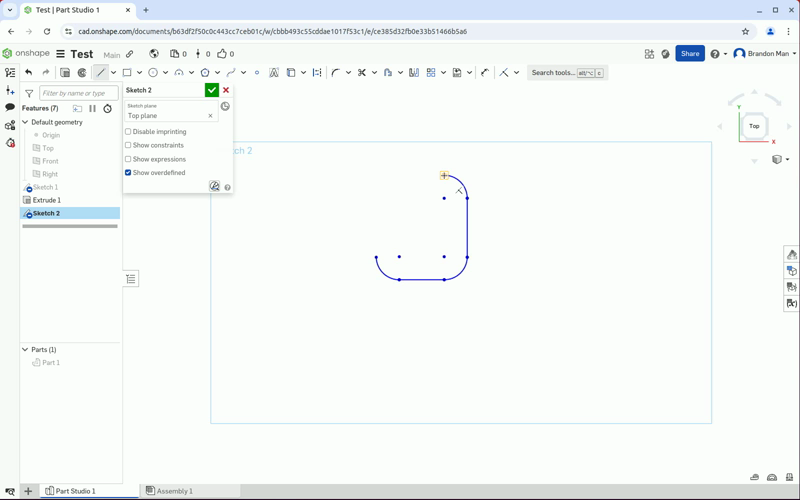
mouse_move(474, 175)
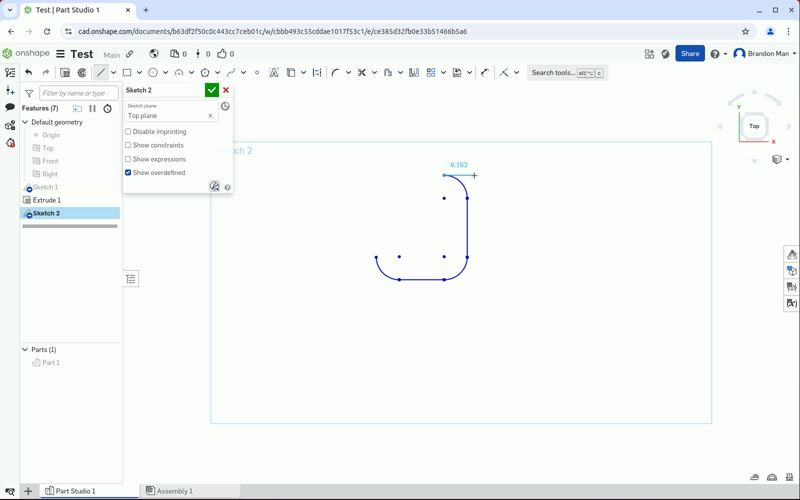
mouse_move(399, 175)
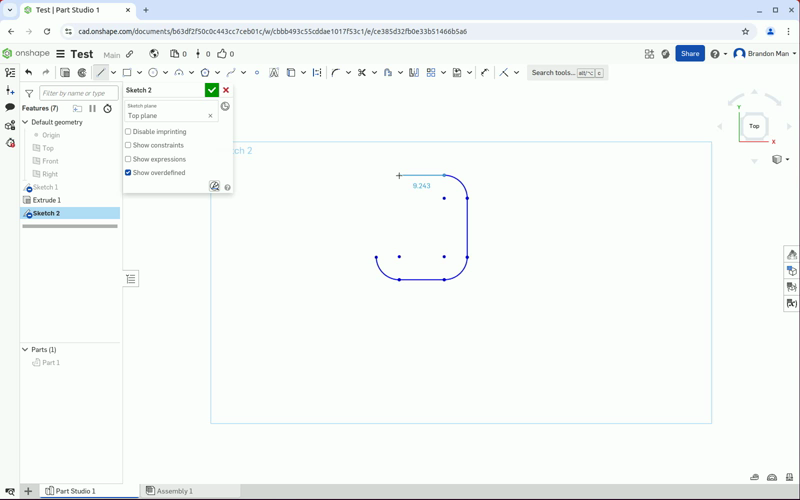
click(399, 175)
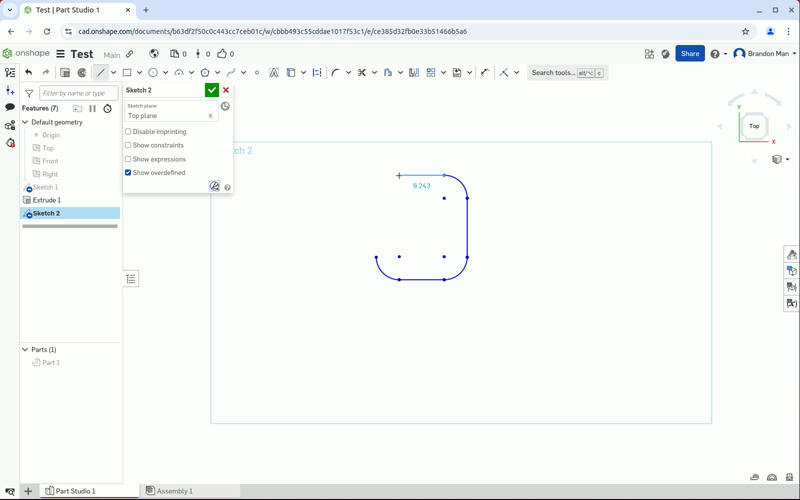
key_up(shift)
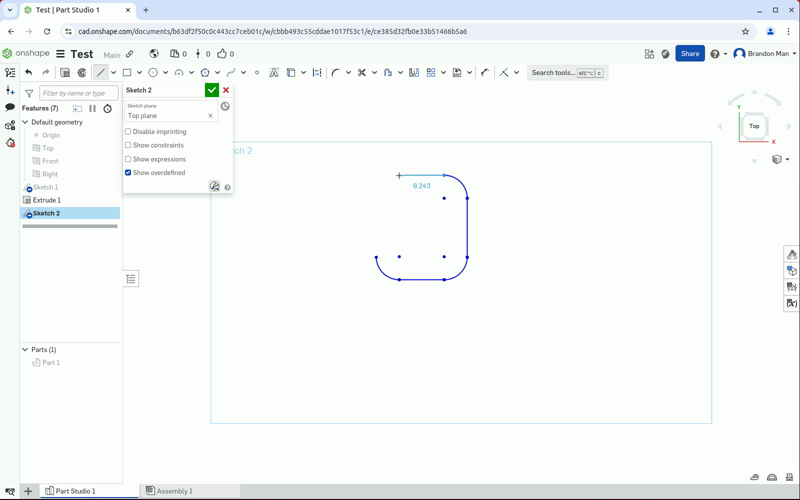
key(esc)
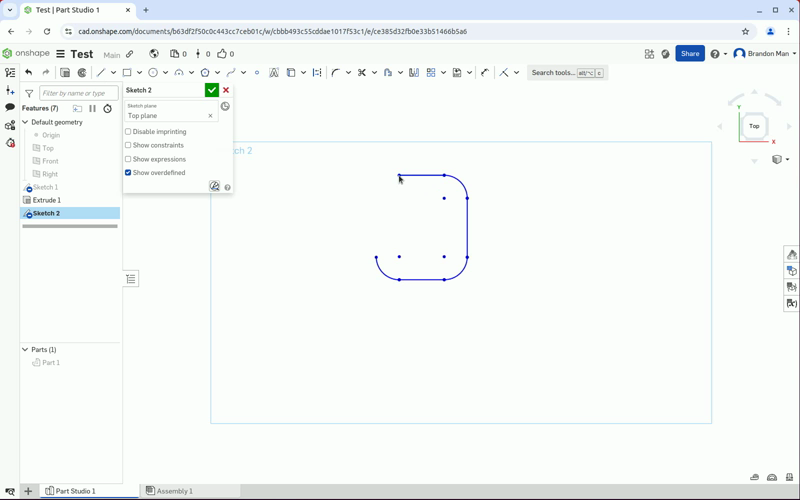
key(a)
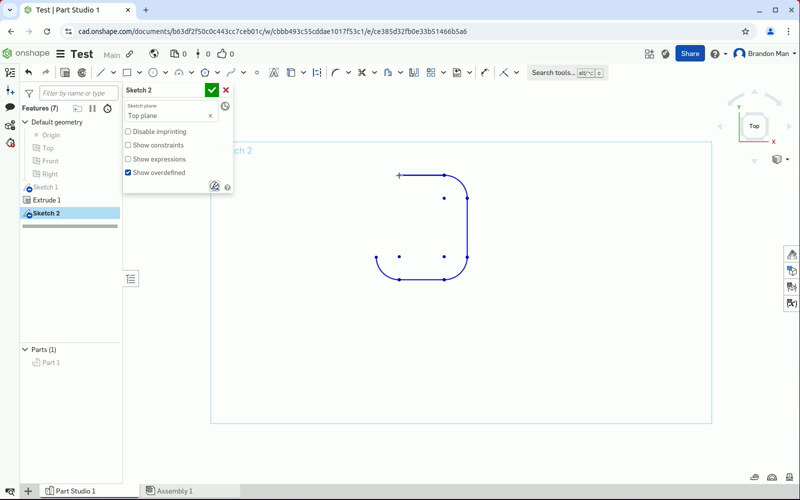
mouse_move(399, 175)
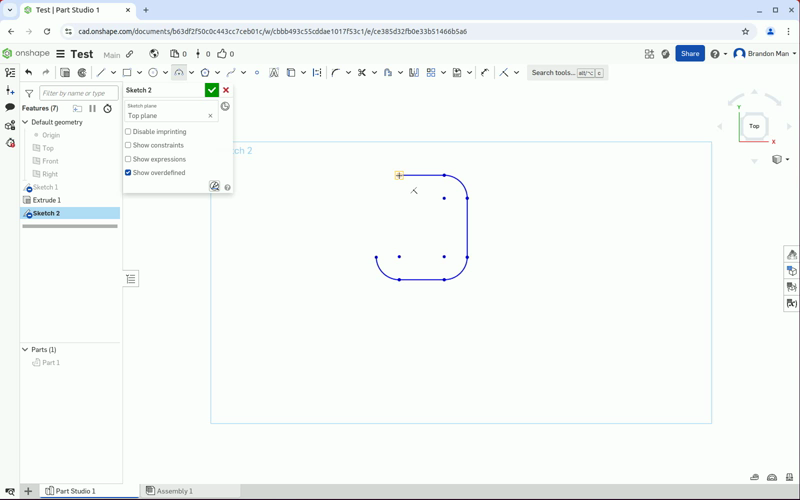
click(399, 175)
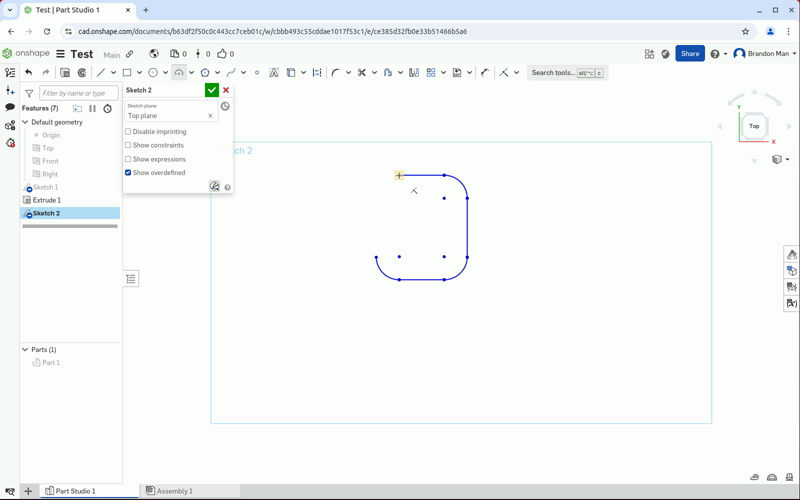
key_down(shift)
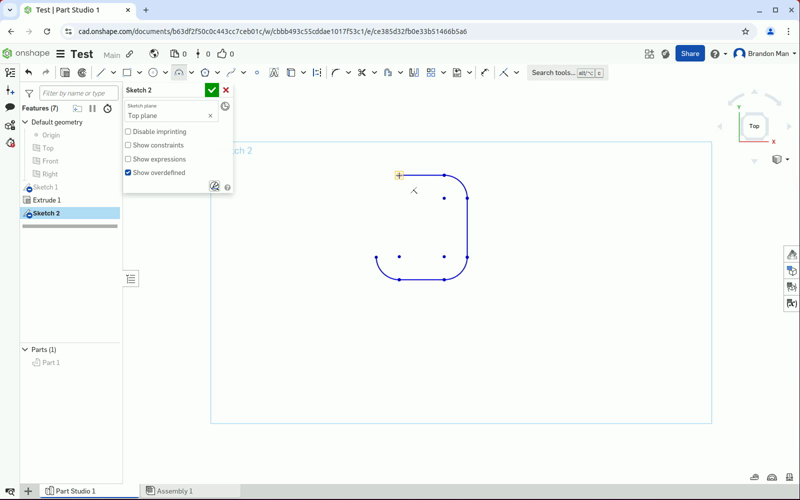
mouse_move(376, 198)
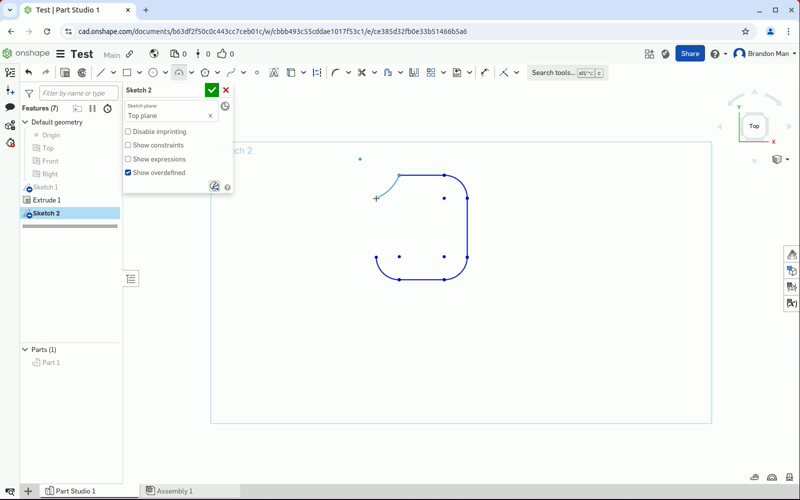
click(376, 198)
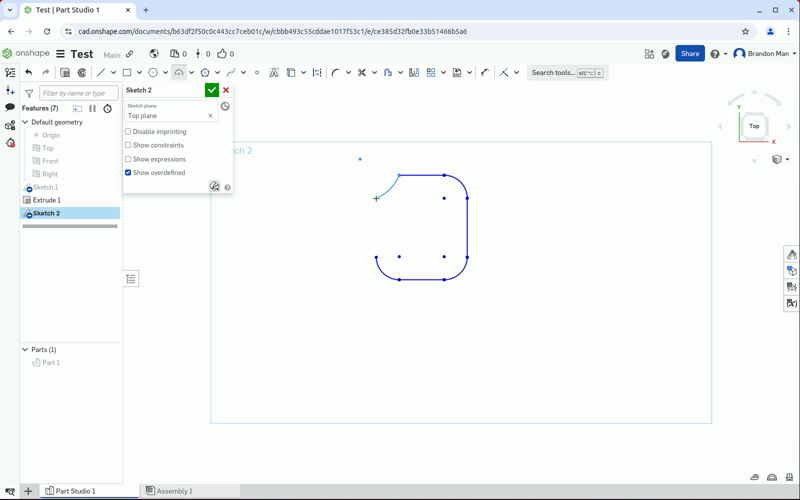
mouse_move(383, 181)
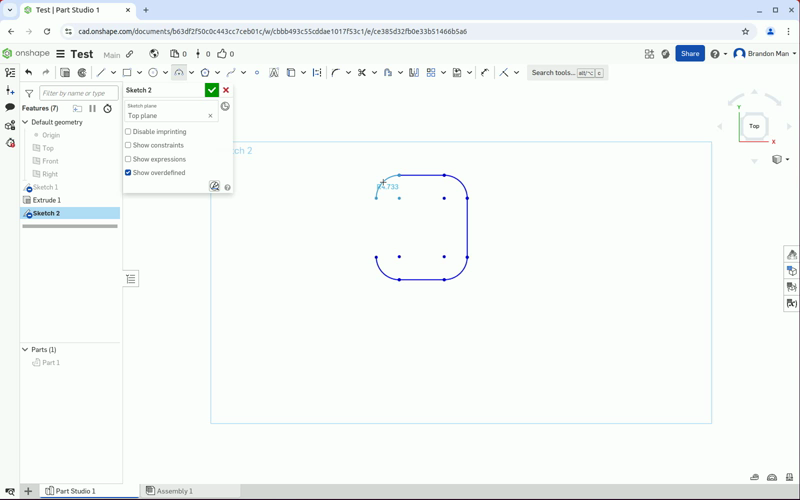
click(383, 181)
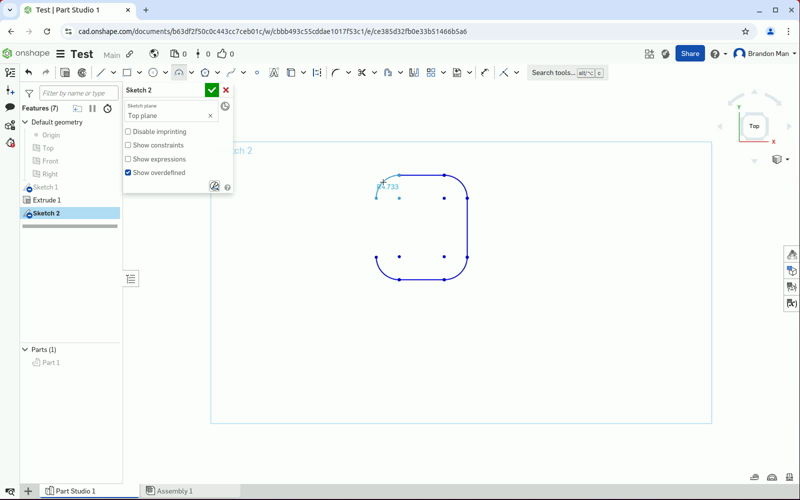
key_up(shift)
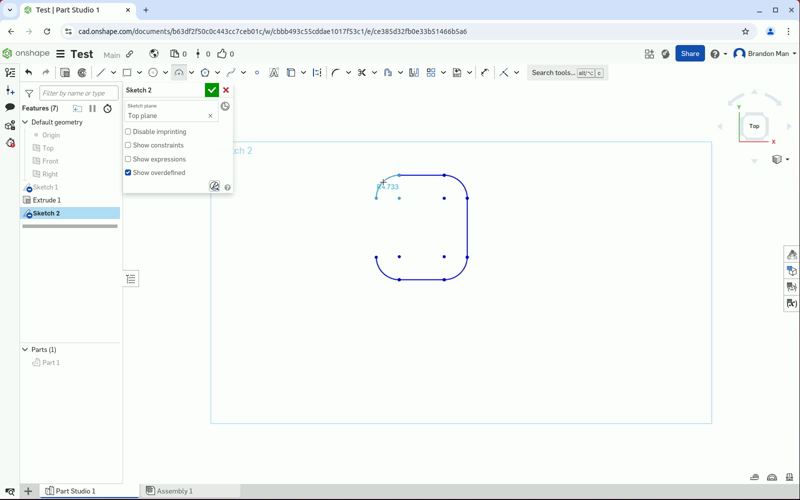
key(esc)
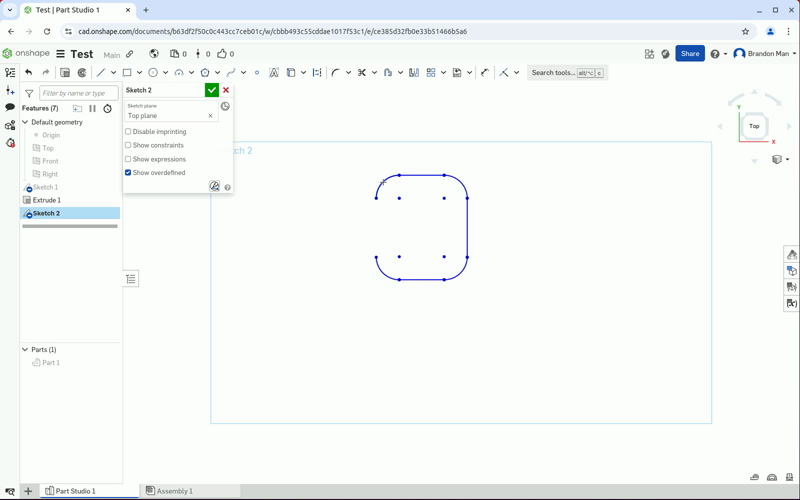
key(l)
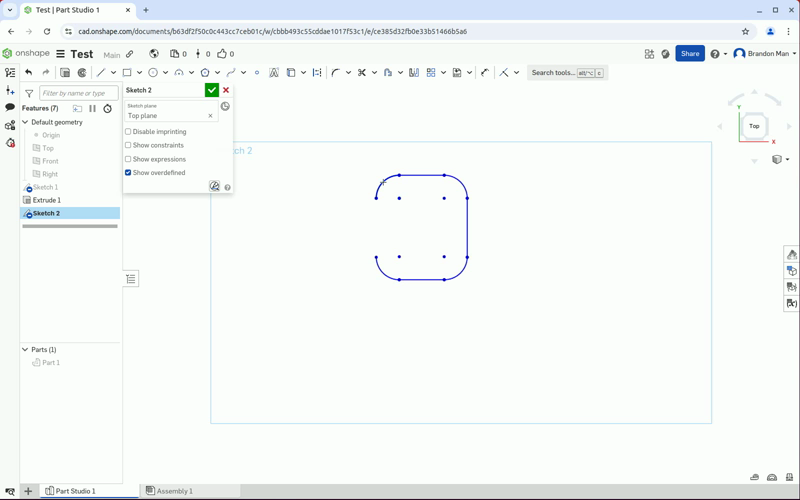
mouse_move(376, 198)
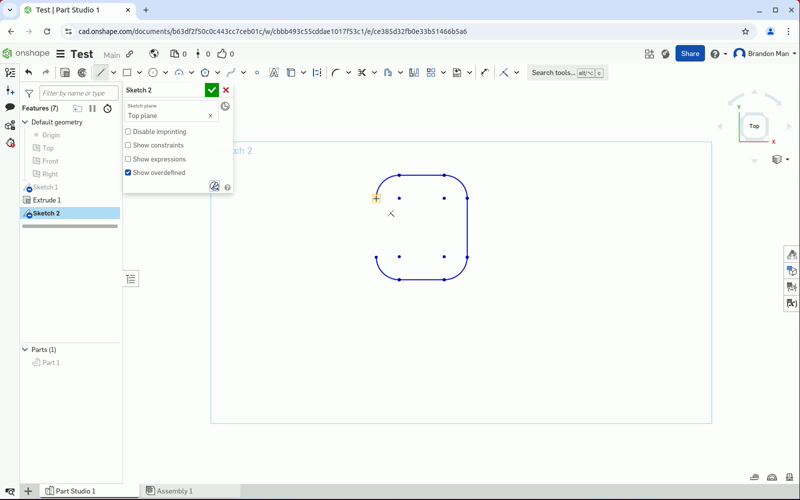
click(376, 198)
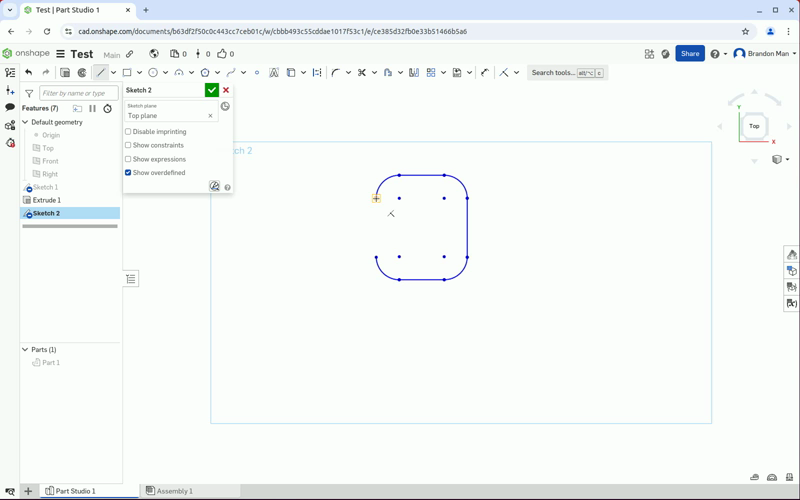
mouse_move(406, 198)
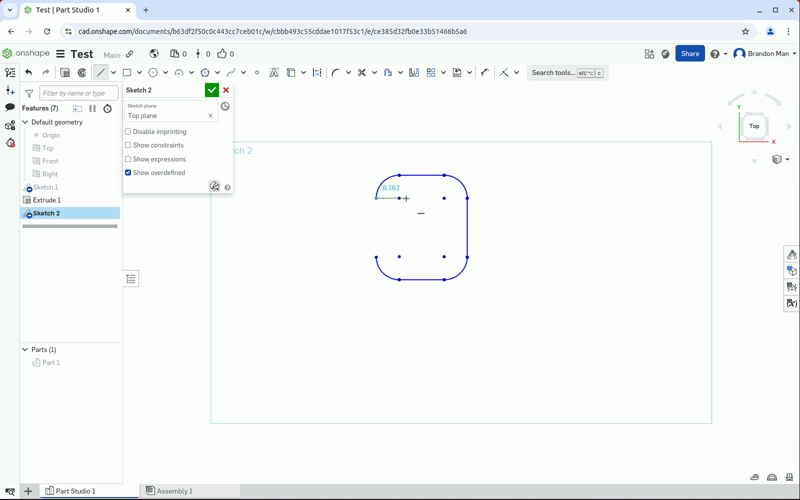
key_down(shift)
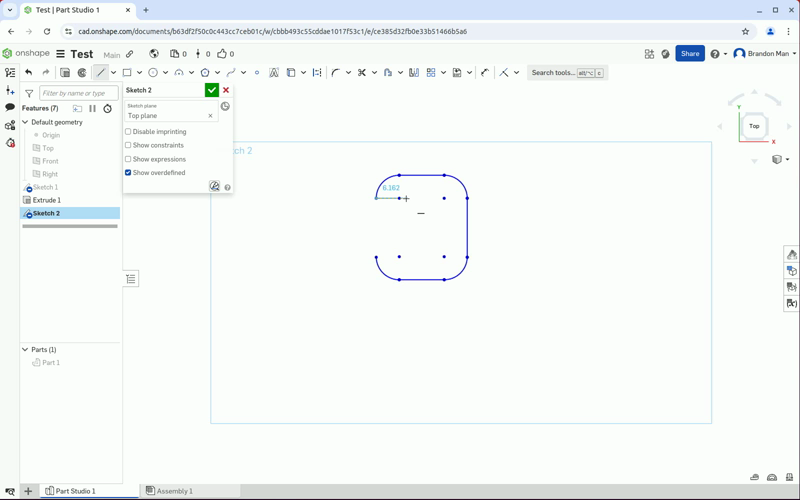
mouse_move(376, 257)
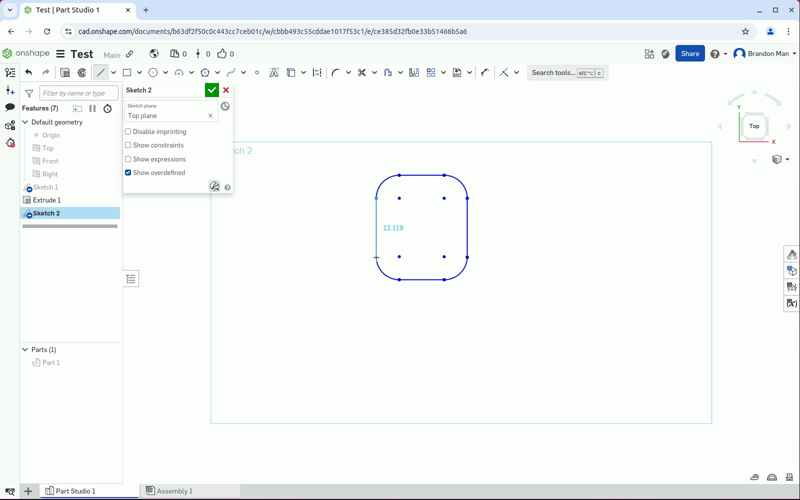
key_up(shift)
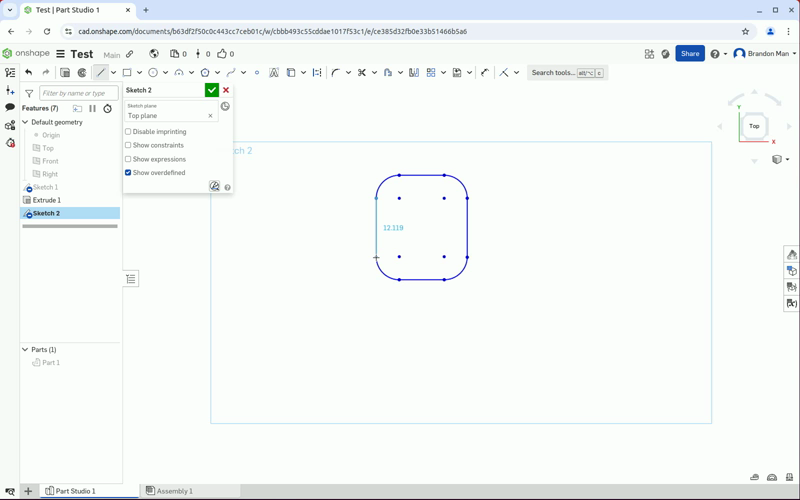
click(376, 257)
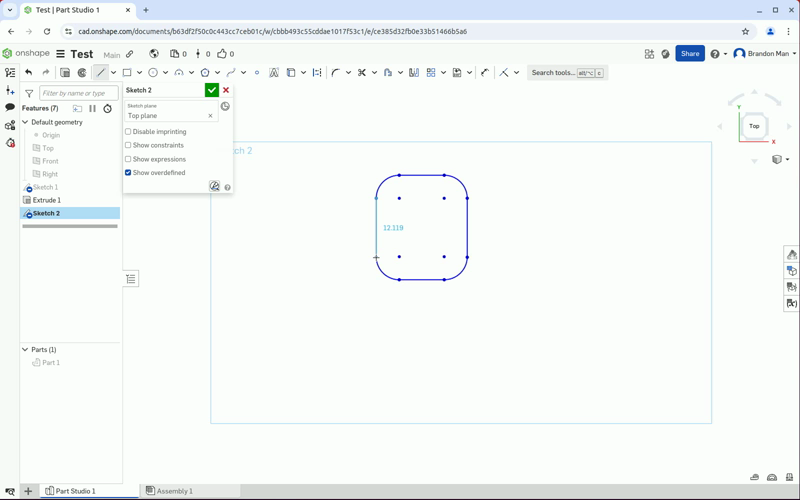
key(esc)
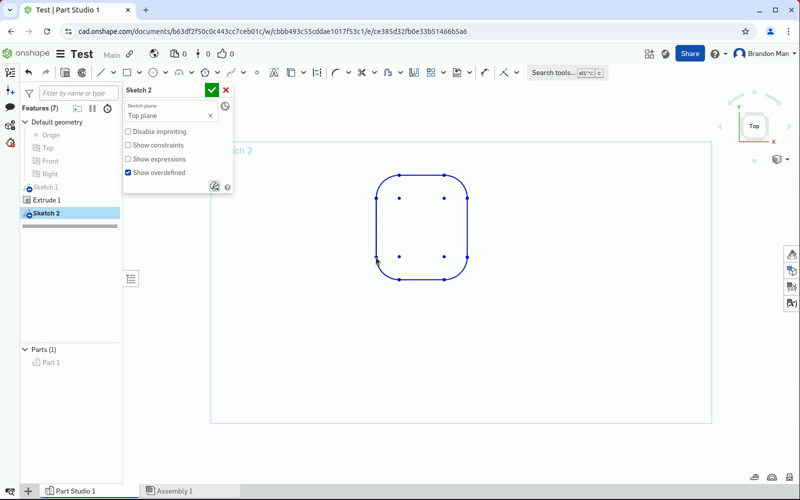
mouse_move(439, 220)
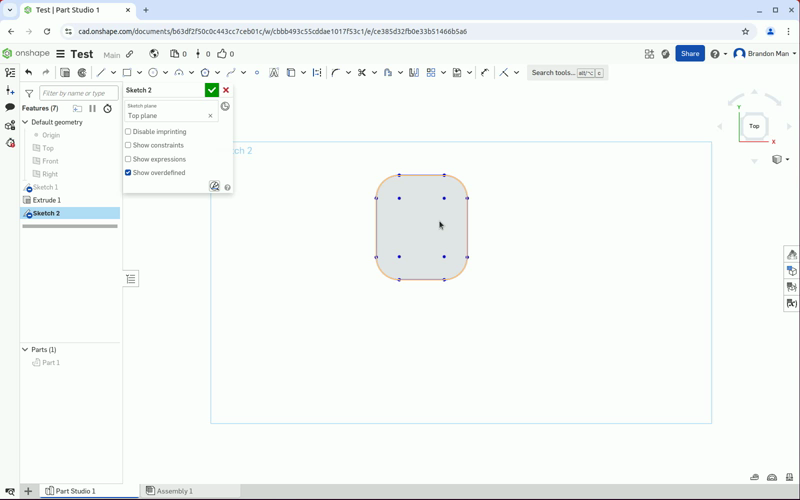
click(439, 220)
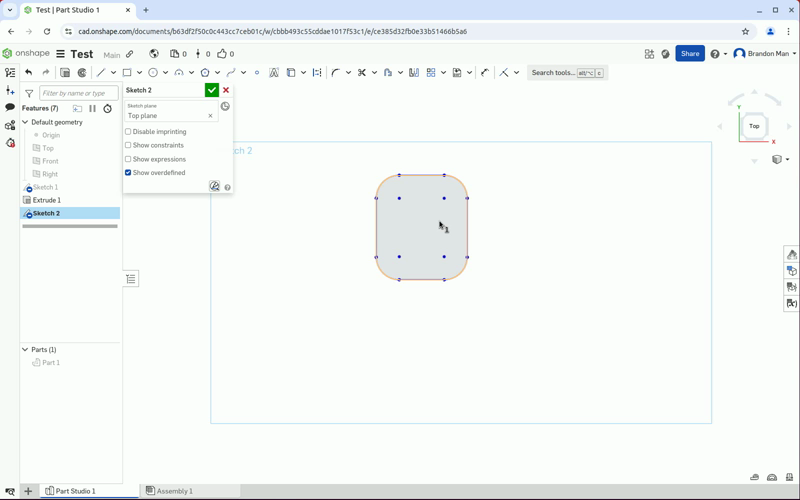
mouse_move(73, 352)
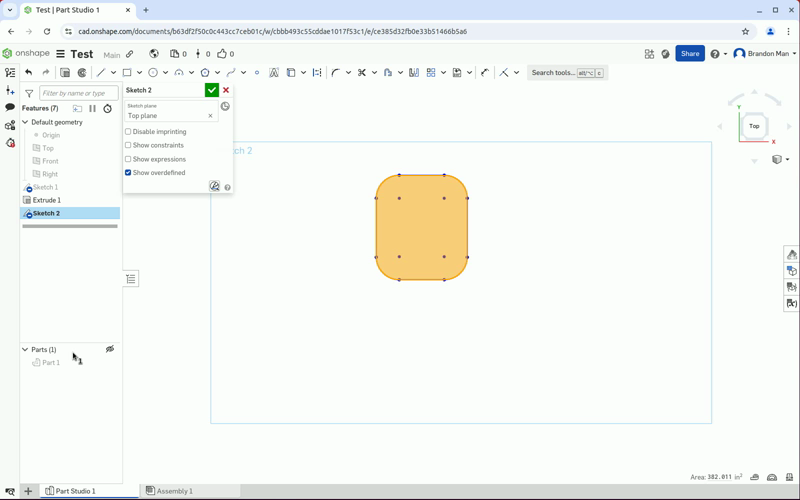
key(shift+y)
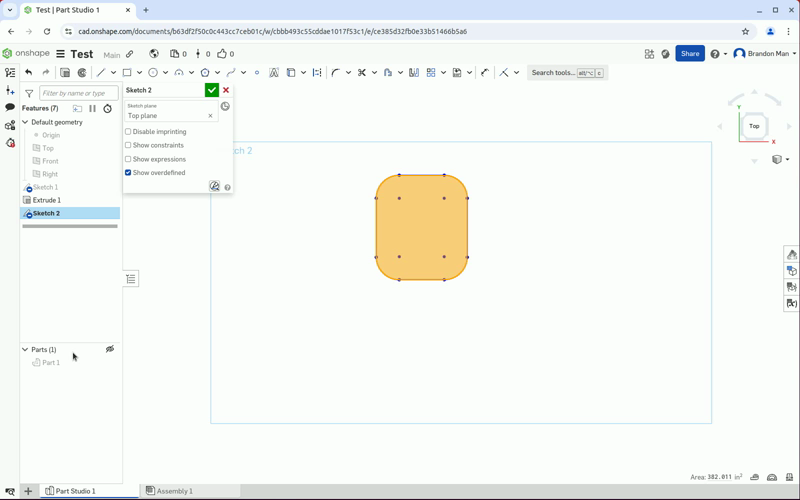
key(shift+e)
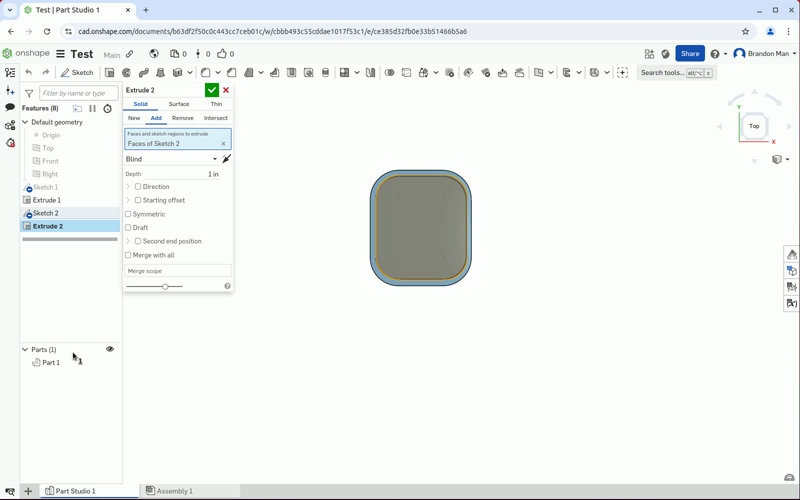
mouse_move(143, 106)
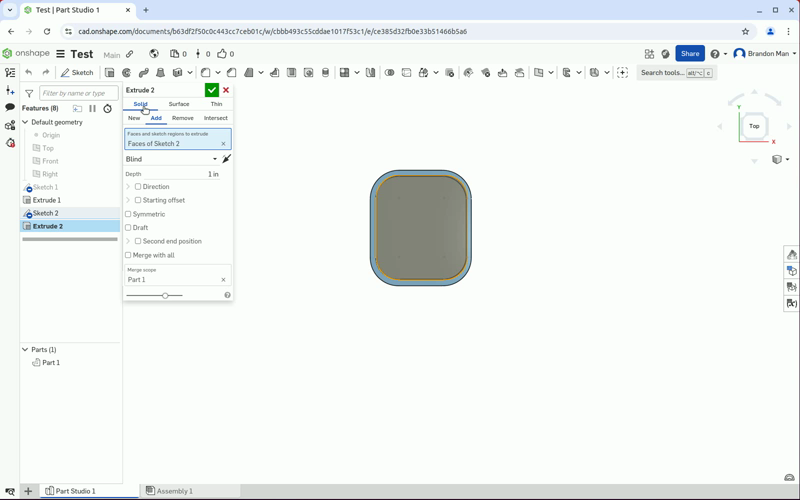
click(143, 106)
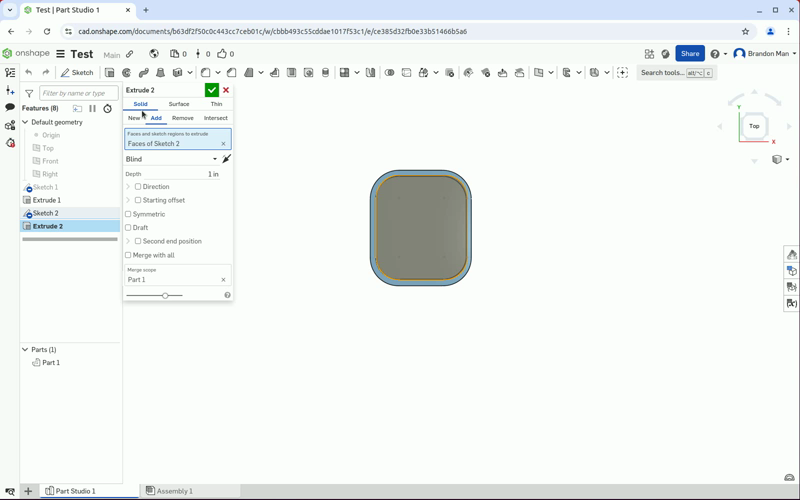
mouse_move(137, 120)
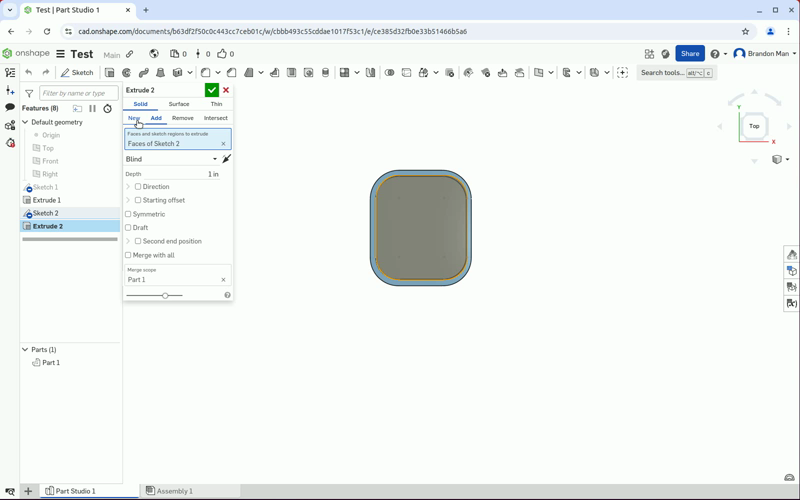
click(137, 120)
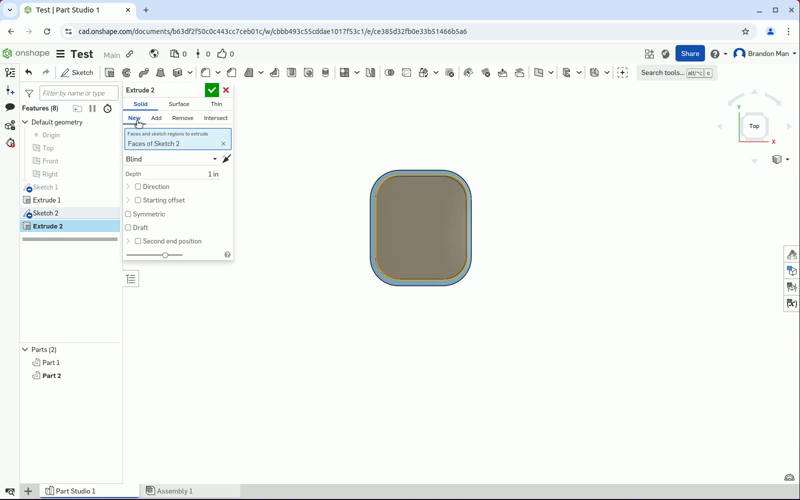
key(tab, 4)
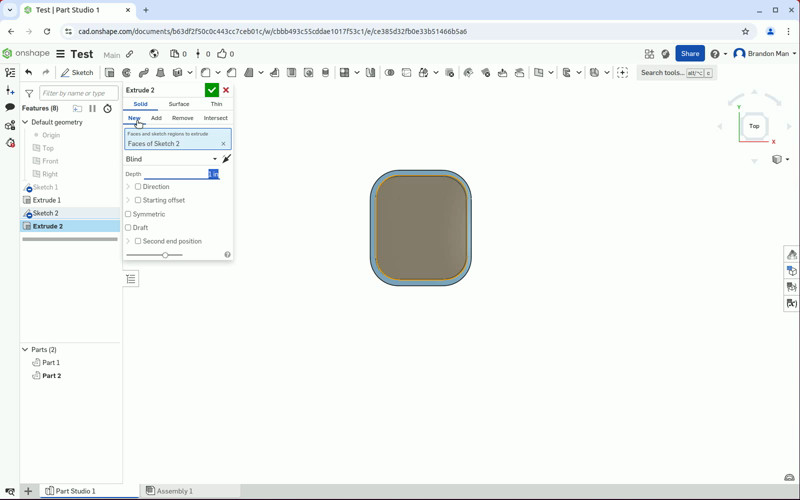
text(1.204)
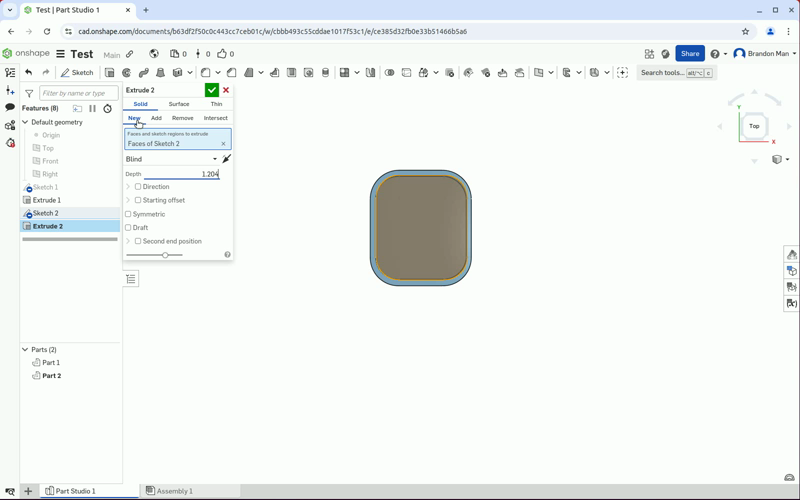
key(enter)
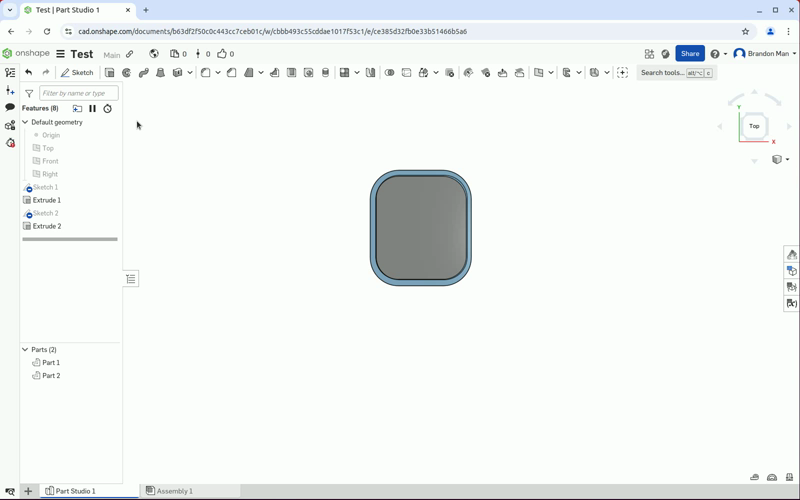
key(shift+h)
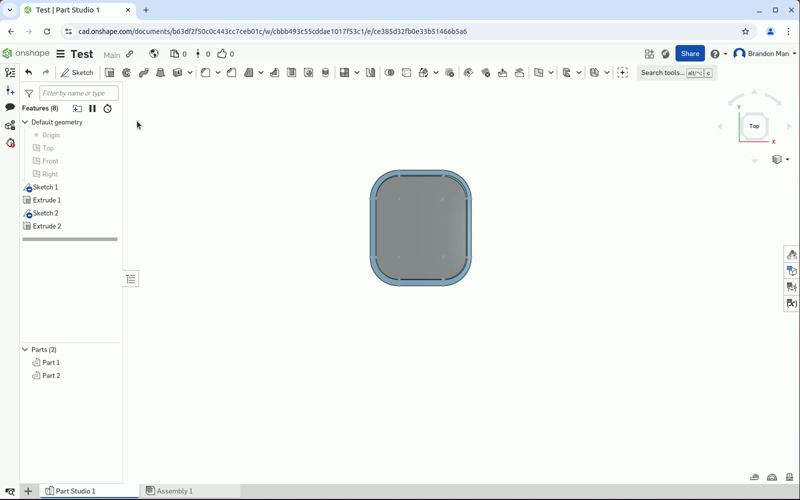
key(shift+h)
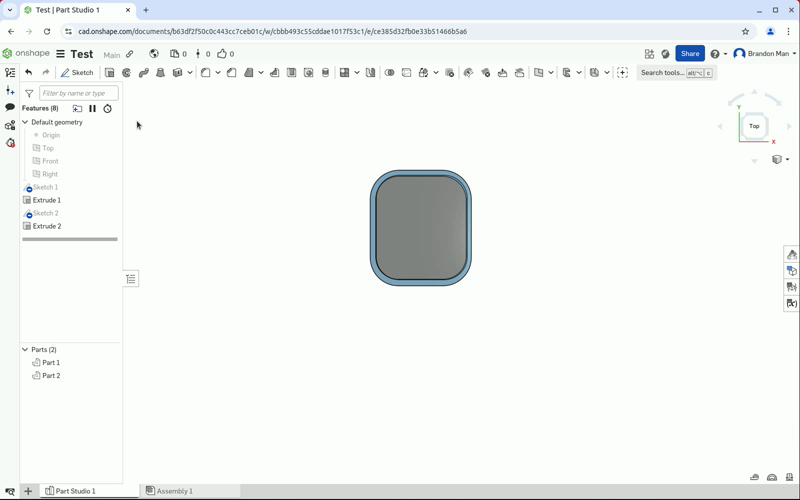
mouse_move(73, 189)
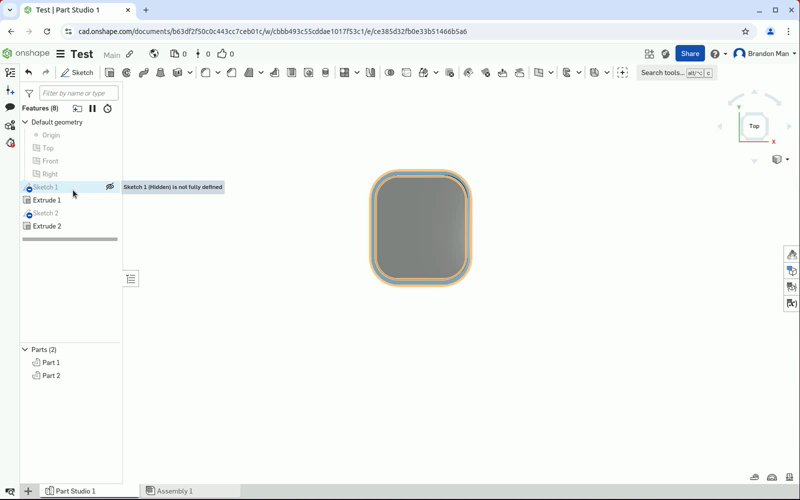
click(73, 189)
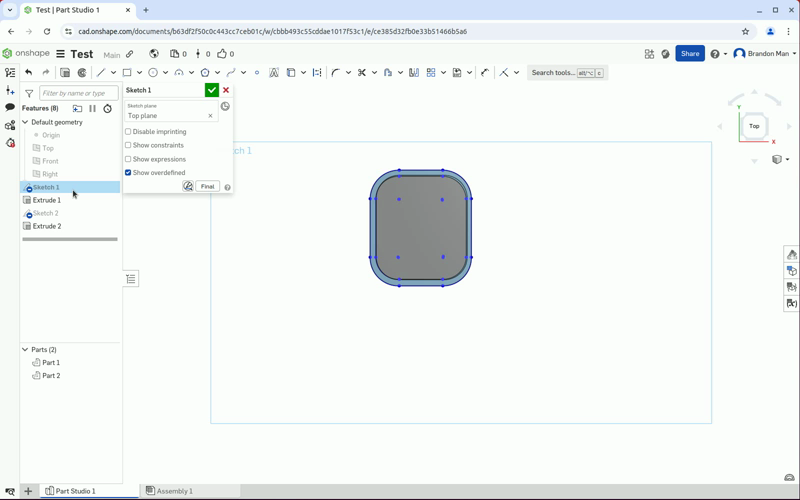
mouse_move(229, 92)
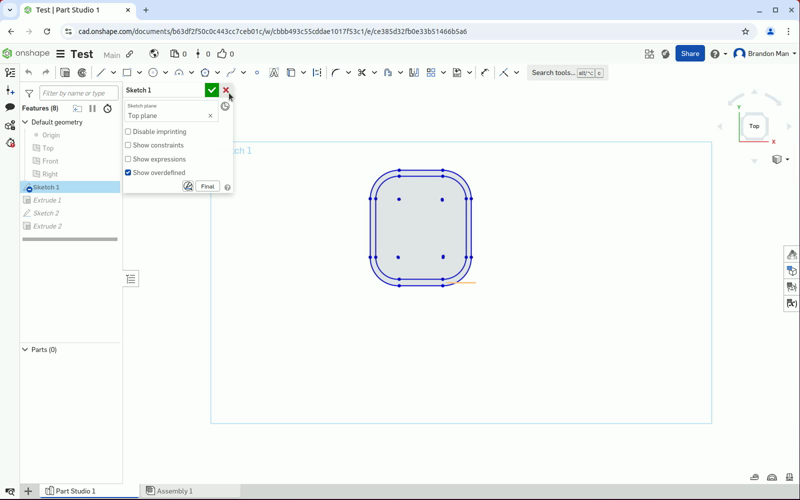
click(229, 92)
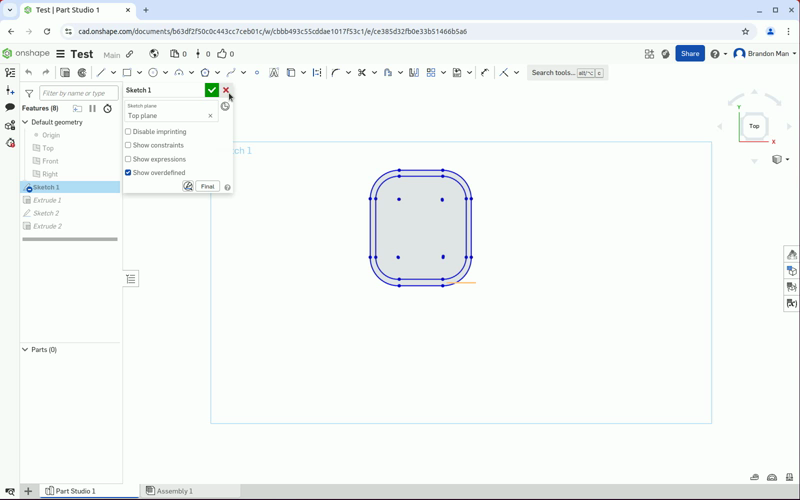
key(shift+s)
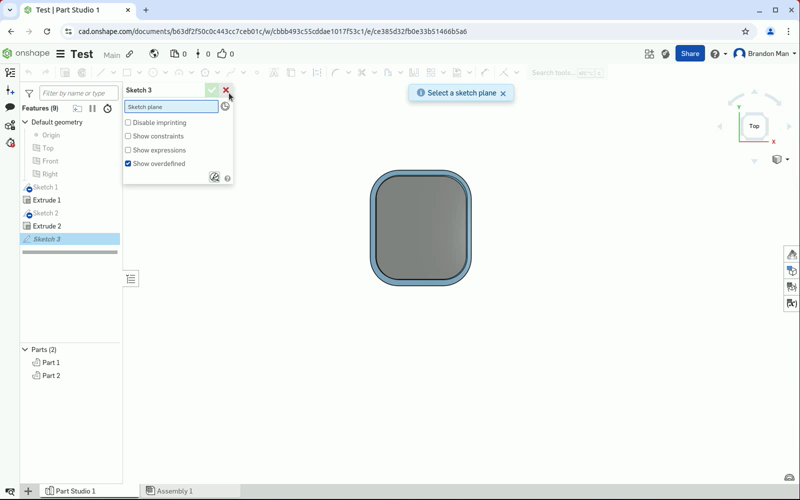
mouse_move(73, 150)
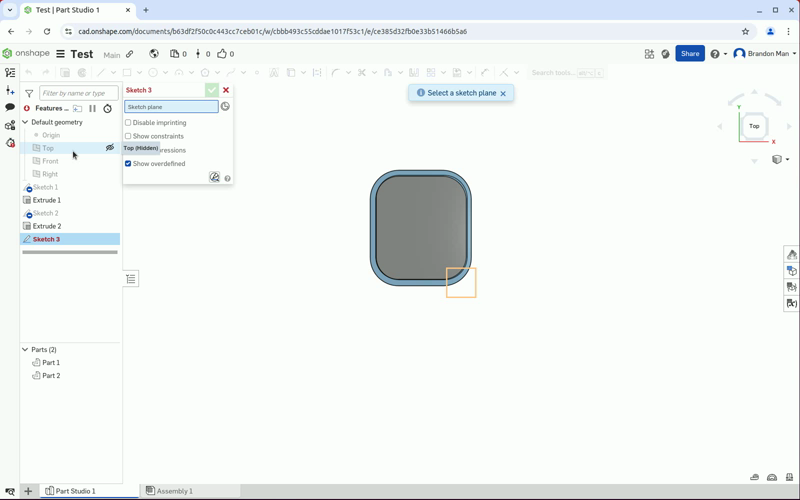
click(73, 150)
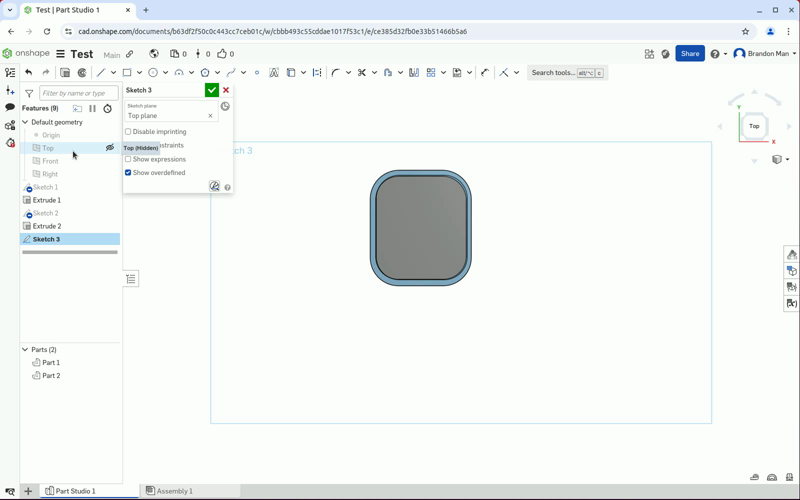
mouse_move(73, 352)
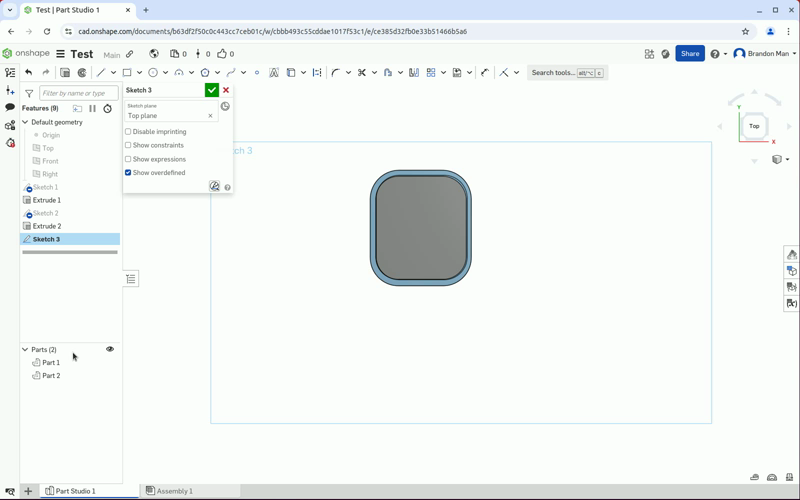
key(y)
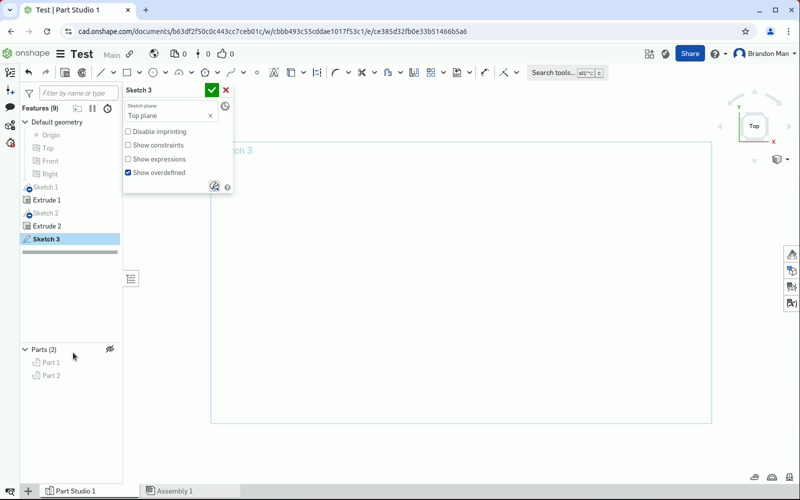
key(a)
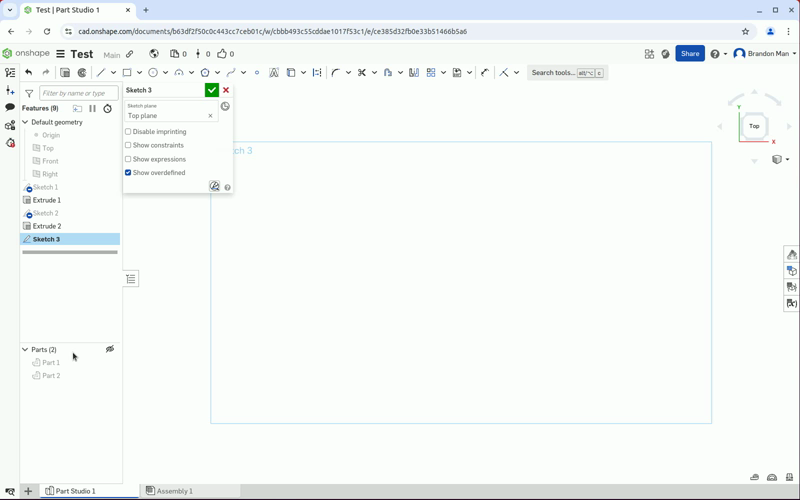
key_down(shift)
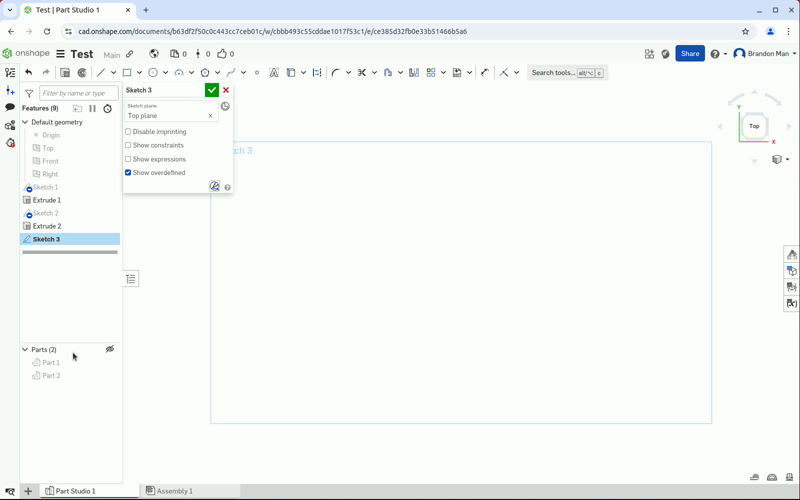
mouse_move(370, 257)
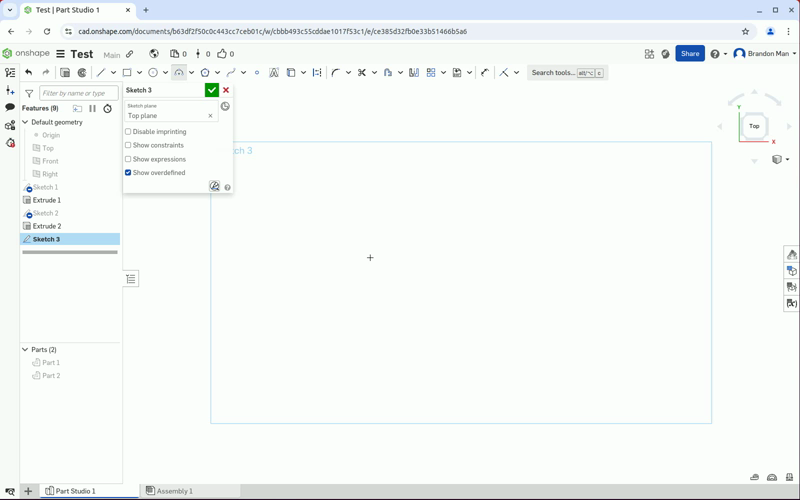
click(370, 257)
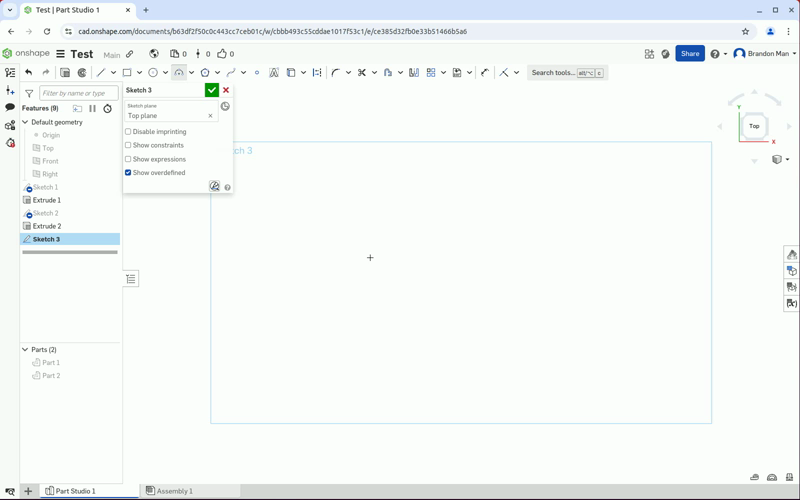
key_up(shift)
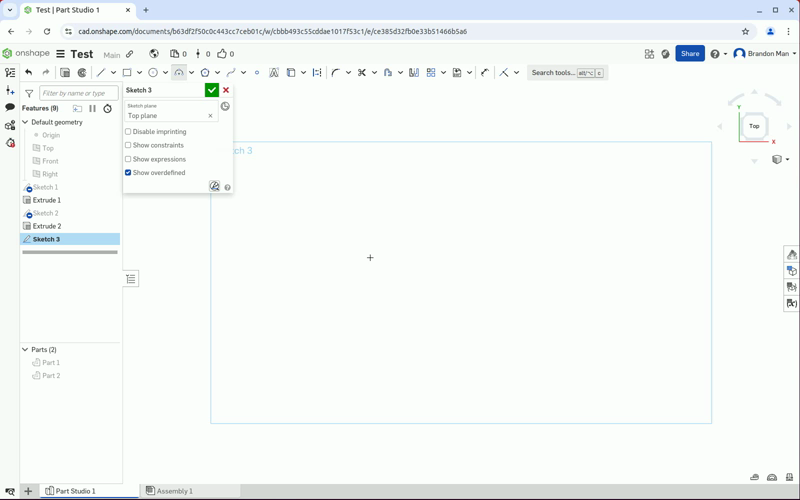
key_down(shift)
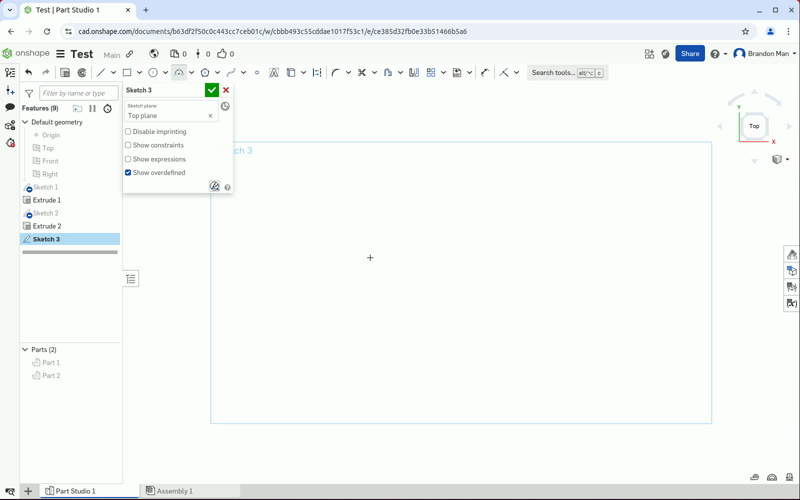
mouse_move(399, 285)
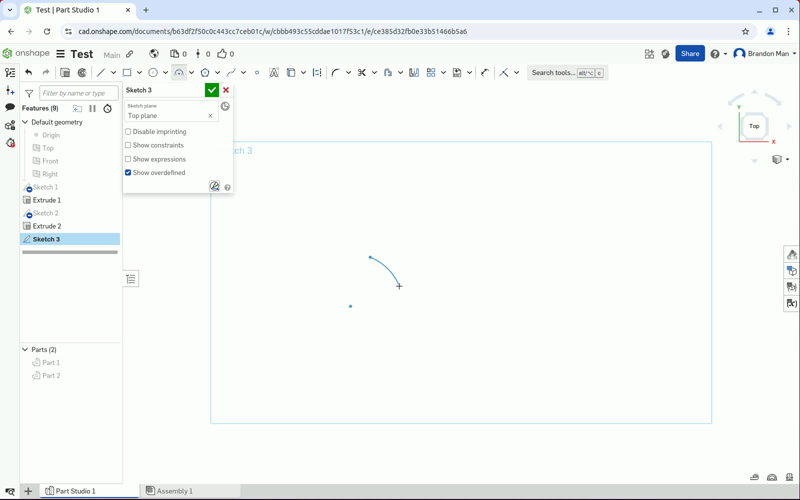
click(399, 285)
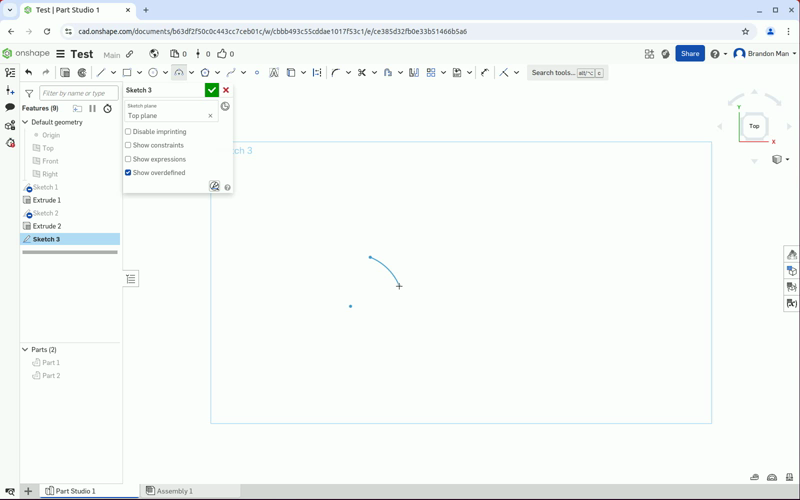
mouse_move(378, 277)
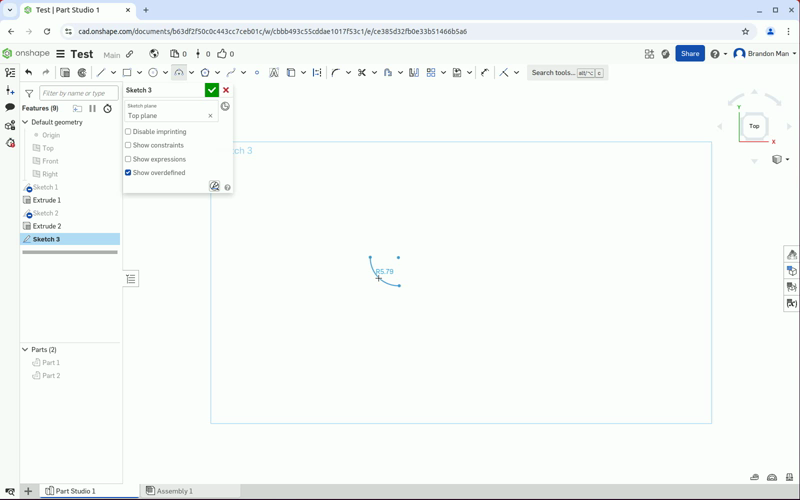
click(378, 277)
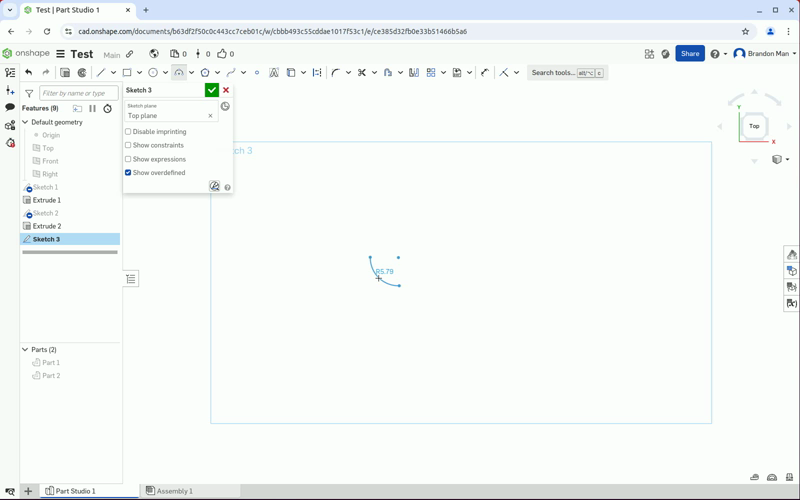
key_up(shift)
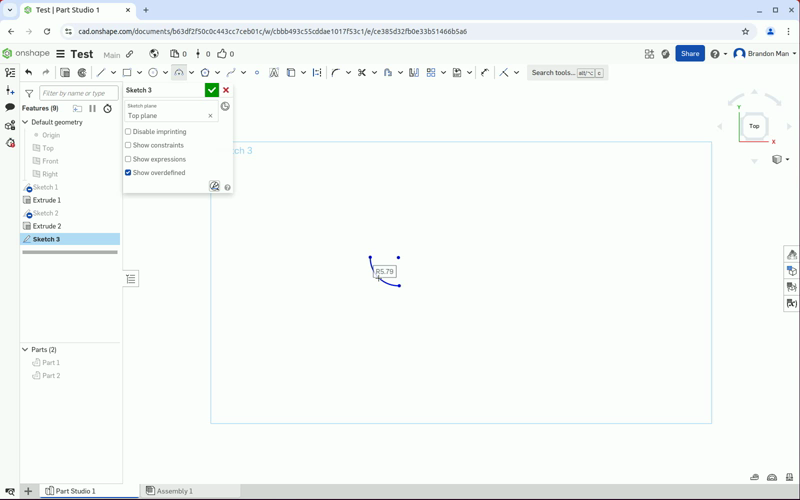
key(esc)
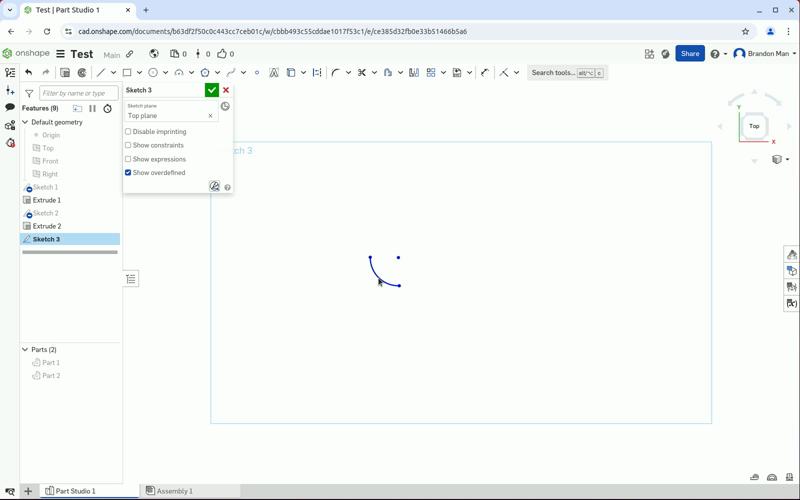
key(l)
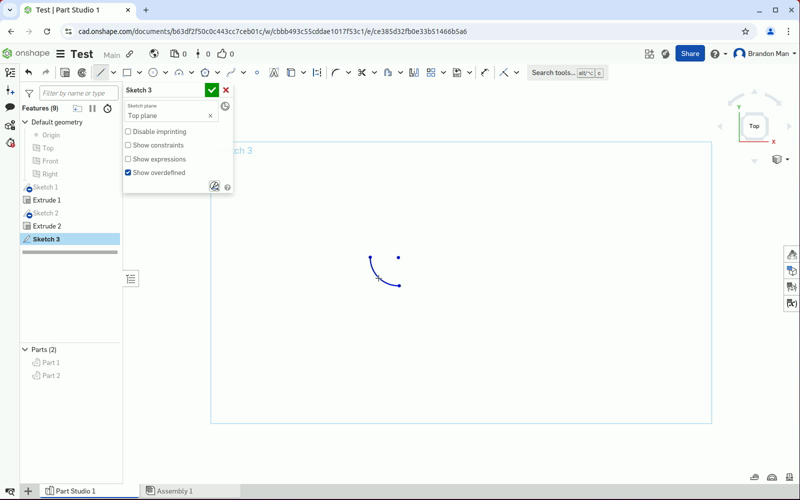
mouse_move(399, 285)
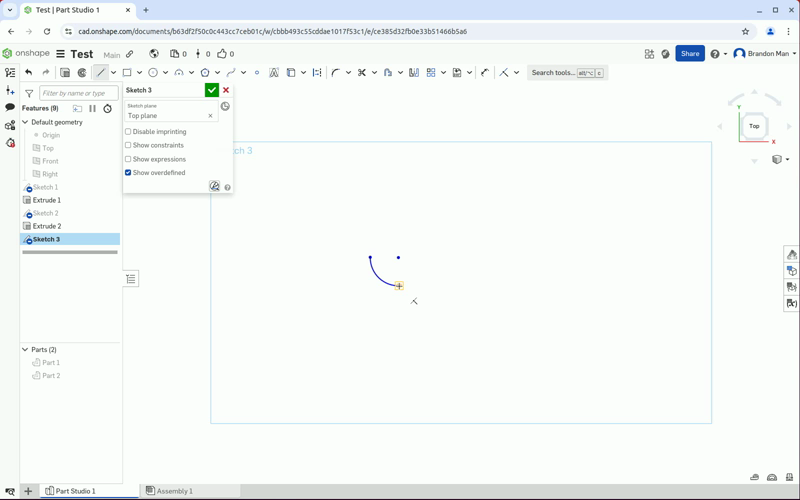
click(399, 285)
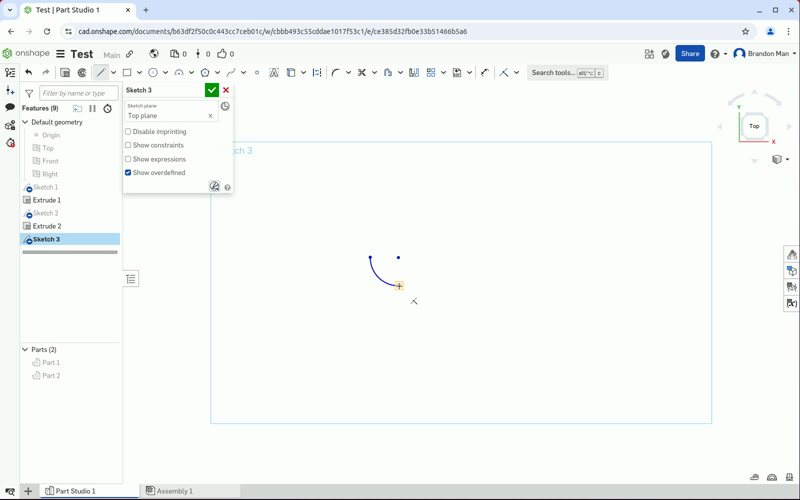
key_down(shift)
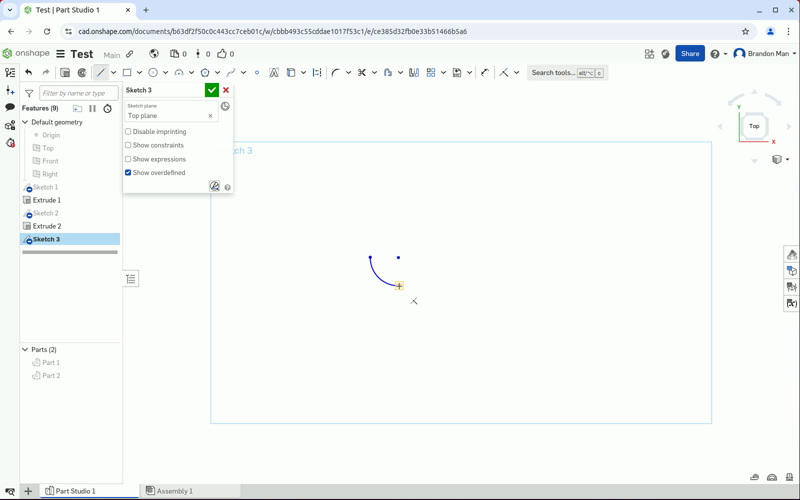
mouse_move(429, 285)
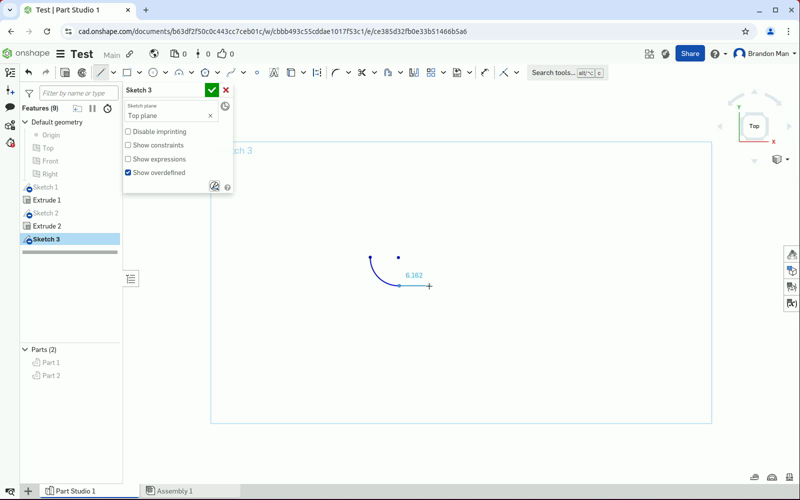
mouse_move(442, 285)
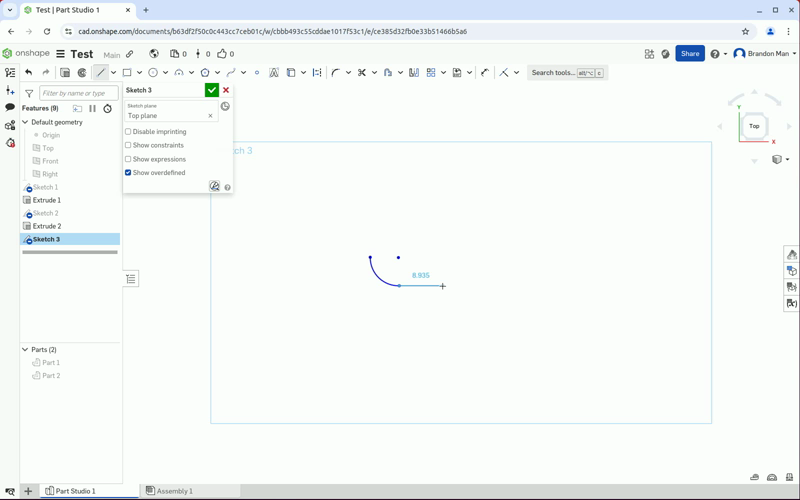
click(442, 285)
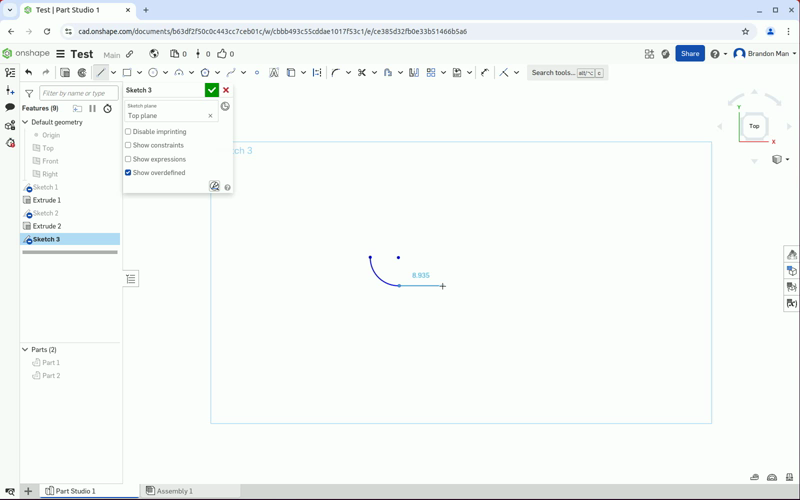
key_up(shift)
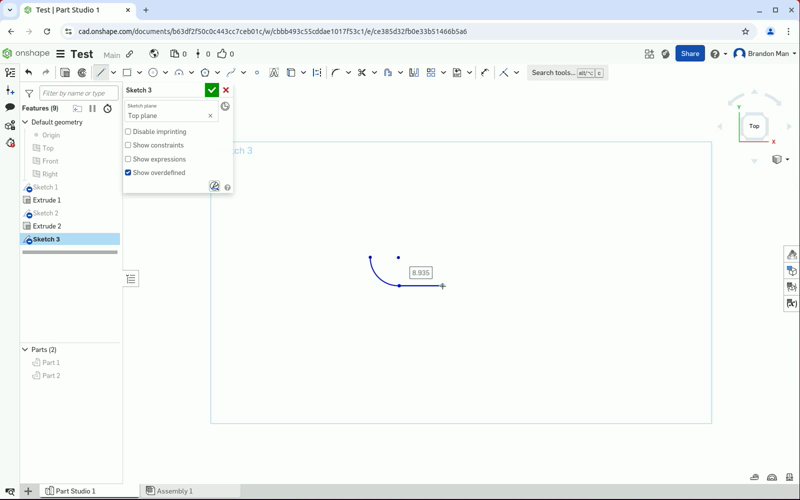
key(esc)
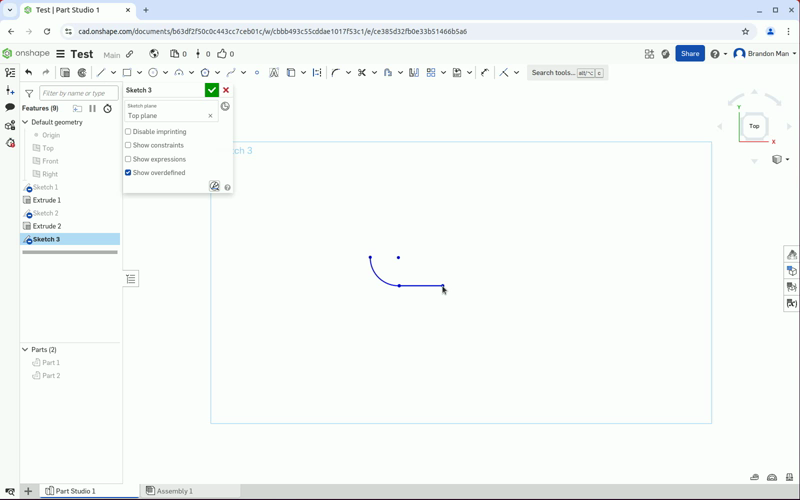
key(a)
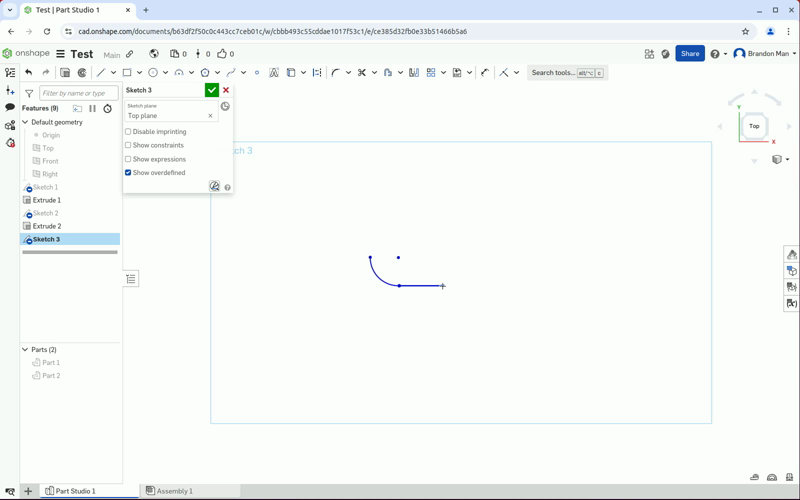
mouse_move(442, 285)
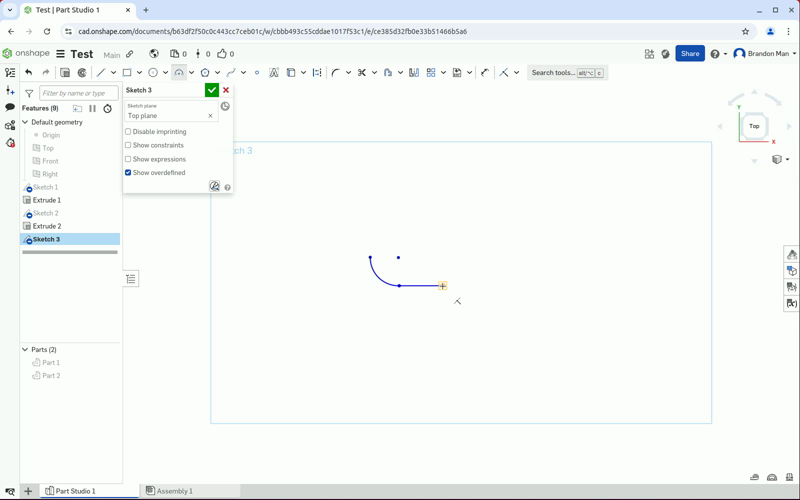
click(442, 285)
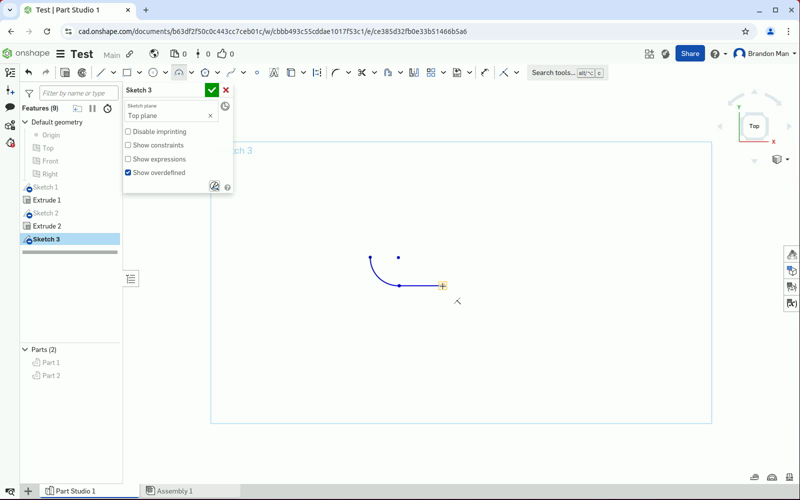
key_down(shift)
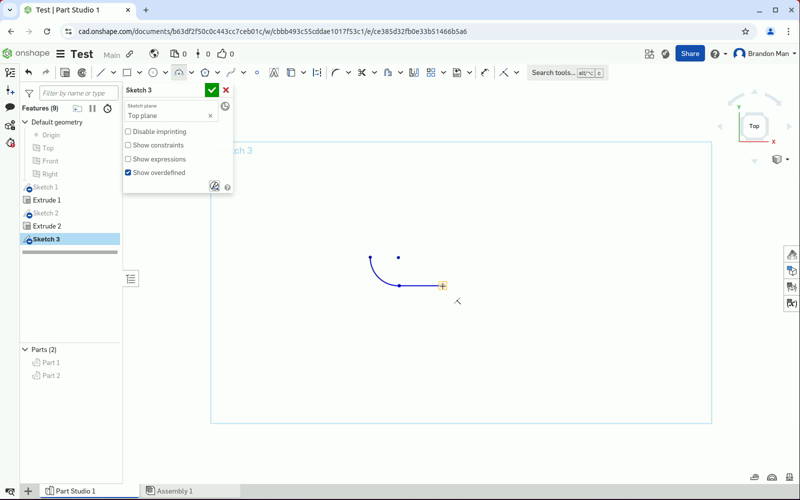
mouse_move(471, 257)
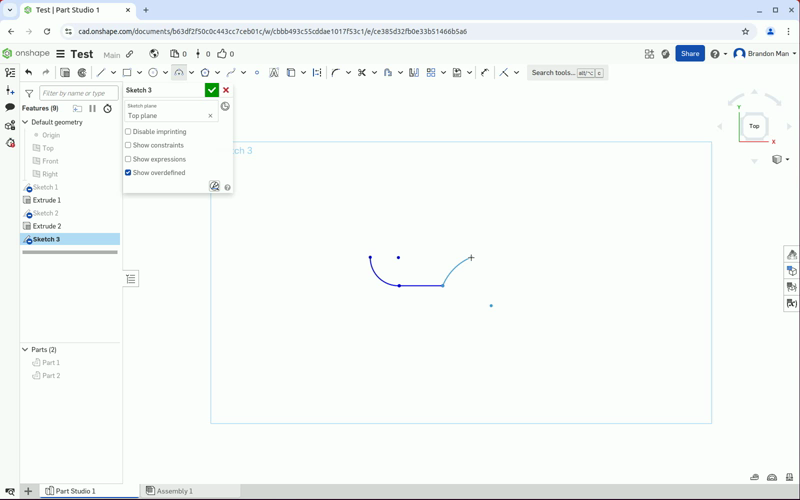
click(471, 257)
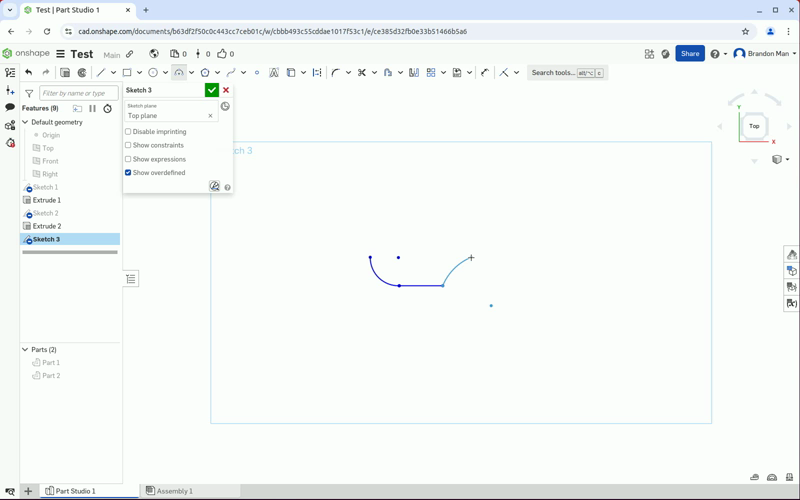
mouse_move(462, 277)
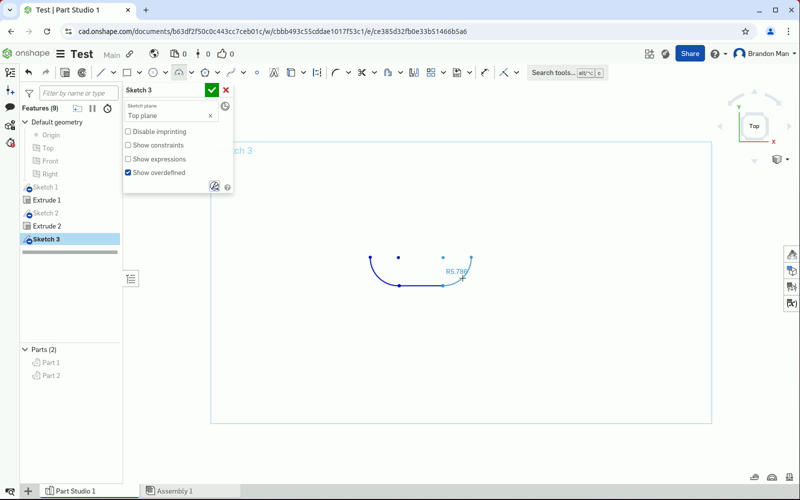
click(462, 277)
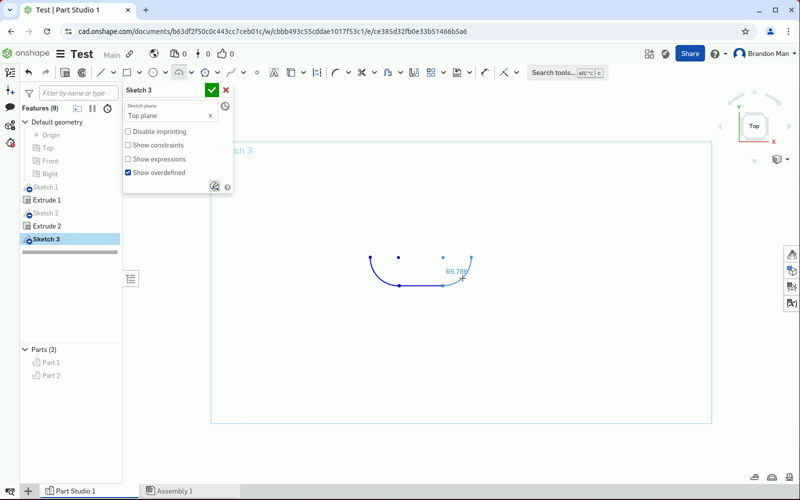
key_up(shift)
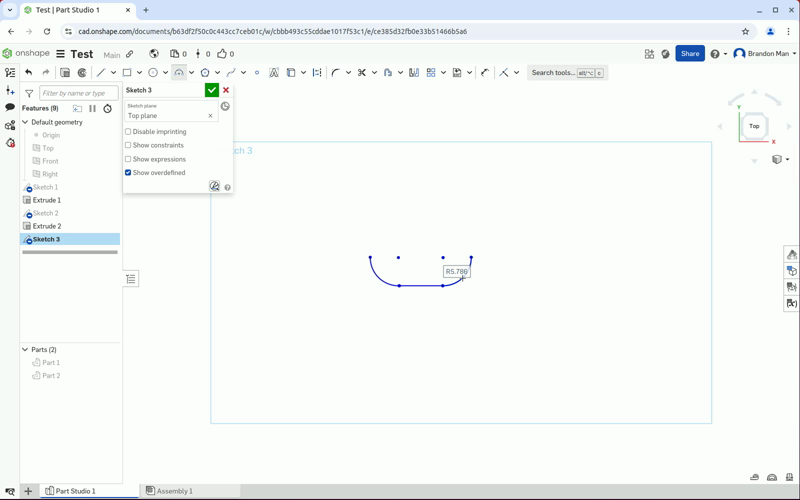
key(esc)
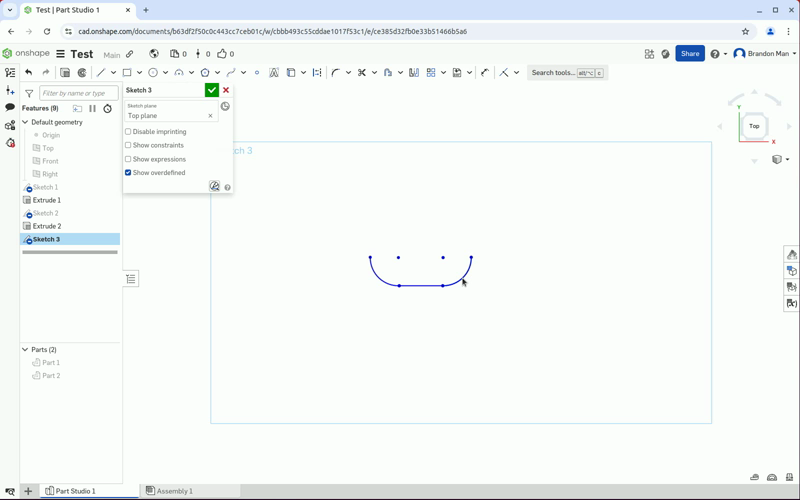
key(l)
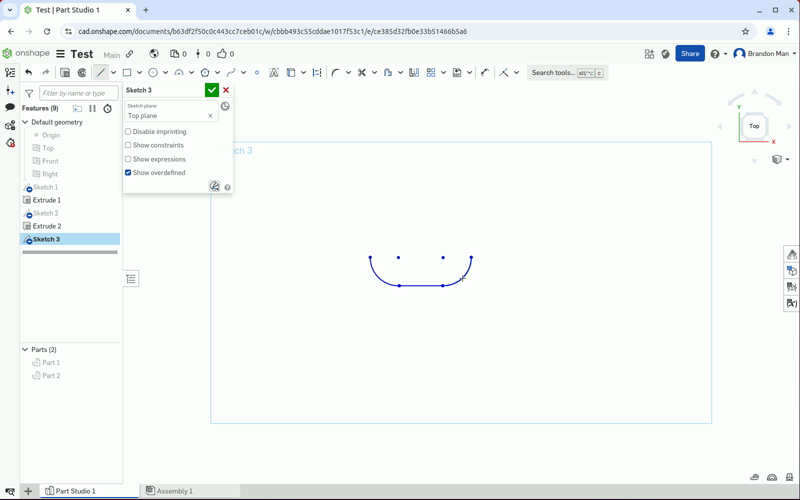
mouse_move(471, 257)
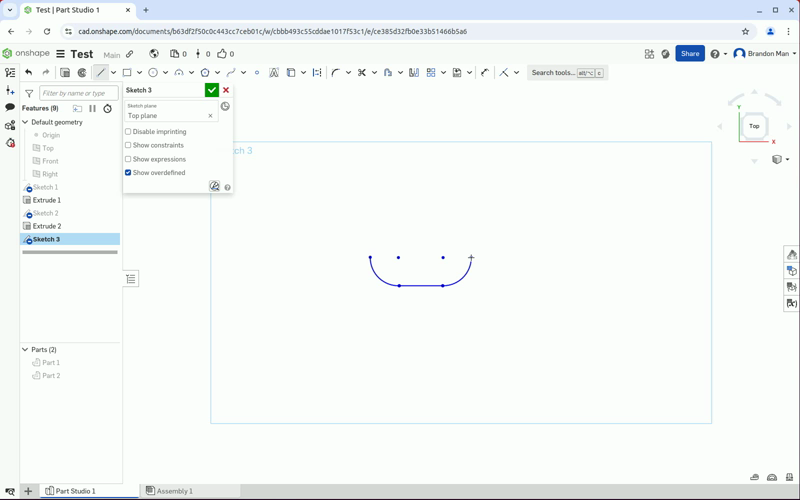
click(471, 257)
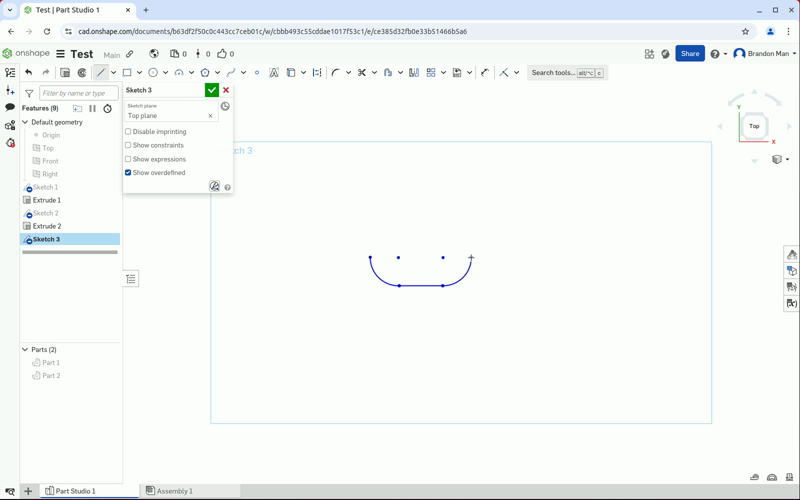
key_down(shift)
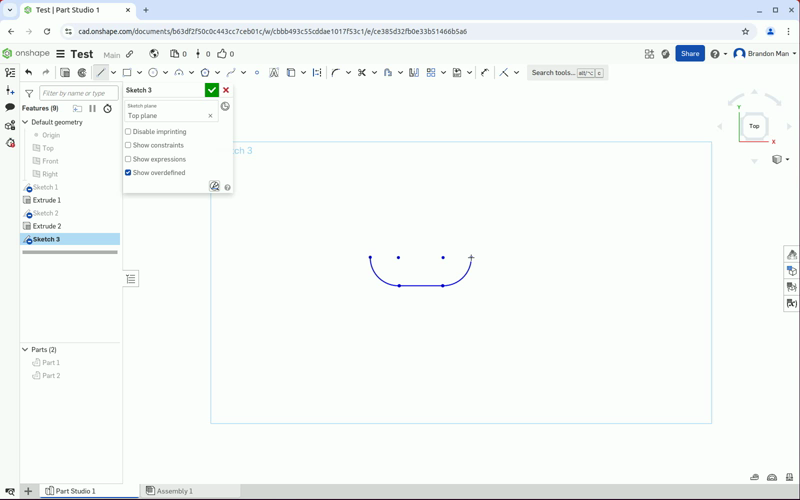
mouse_move(501, 257)
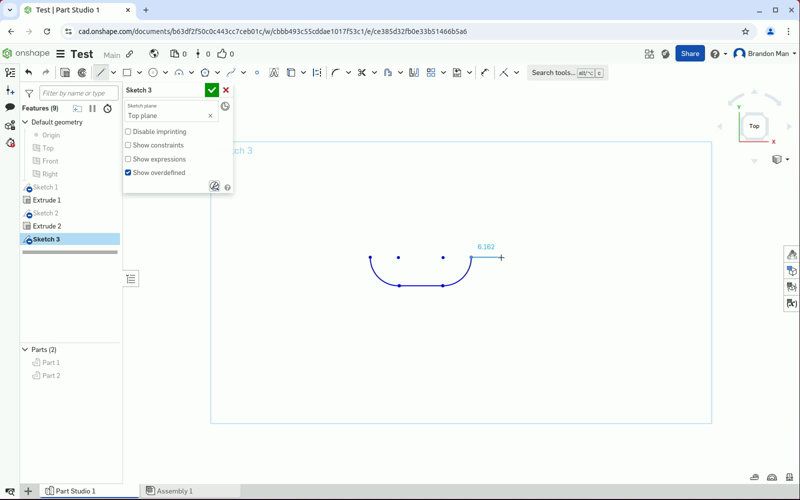
mouse_move(471, 198)
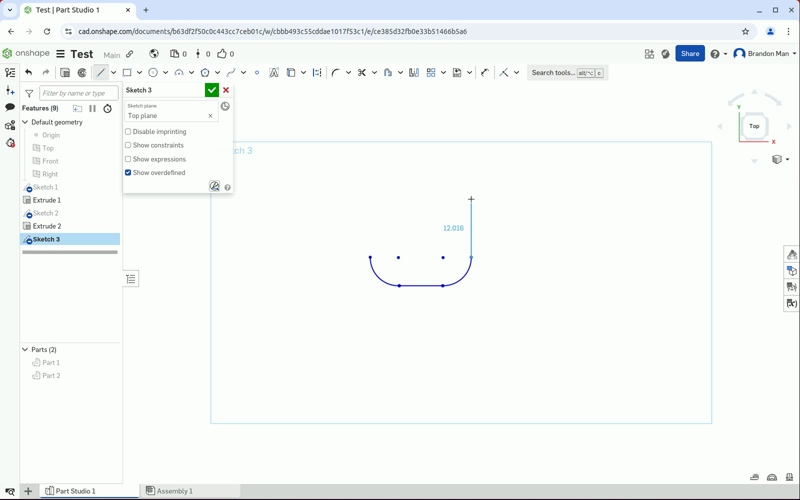
click(471, 198)
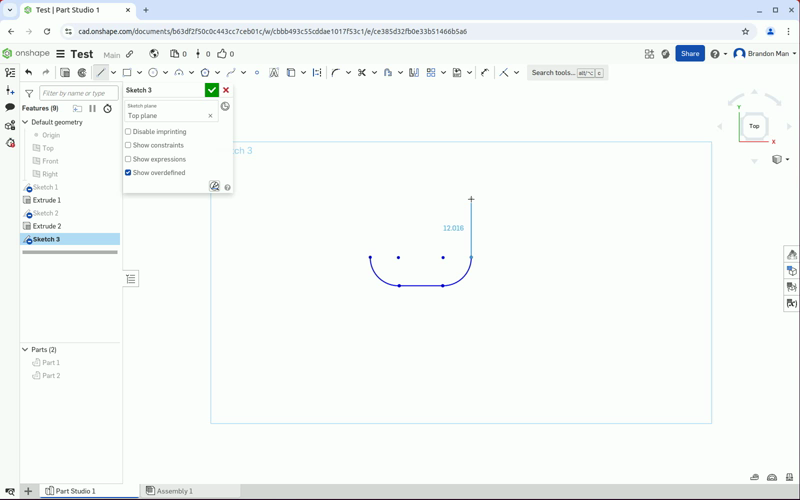
key_up(shift)
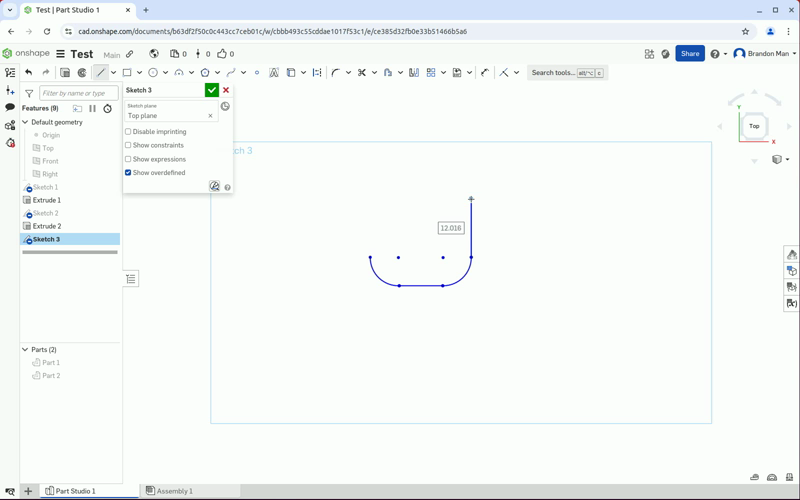
key(esc)
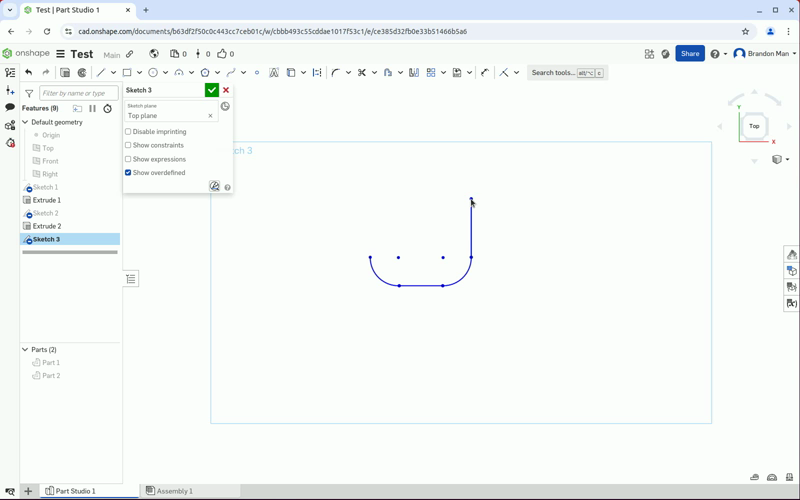
key(a)
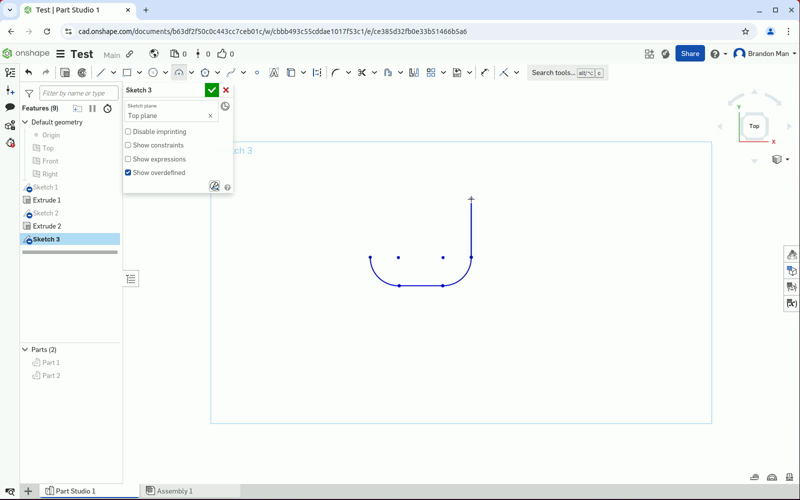
mouse_move(471, 198)
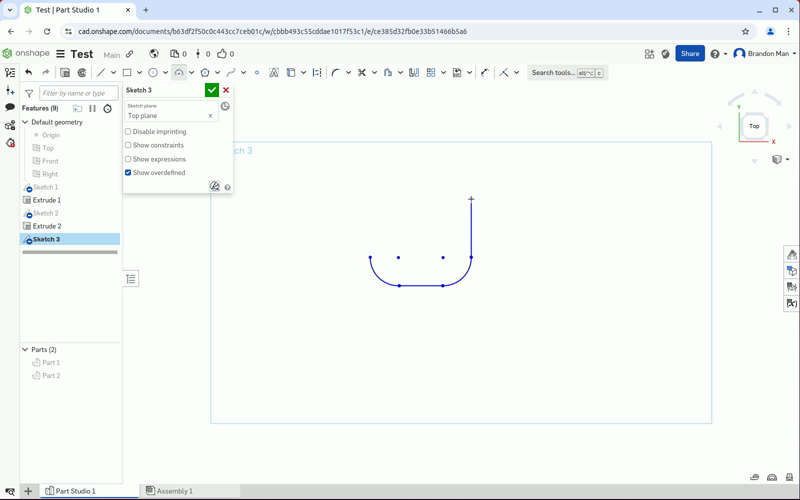
click(471, 198)
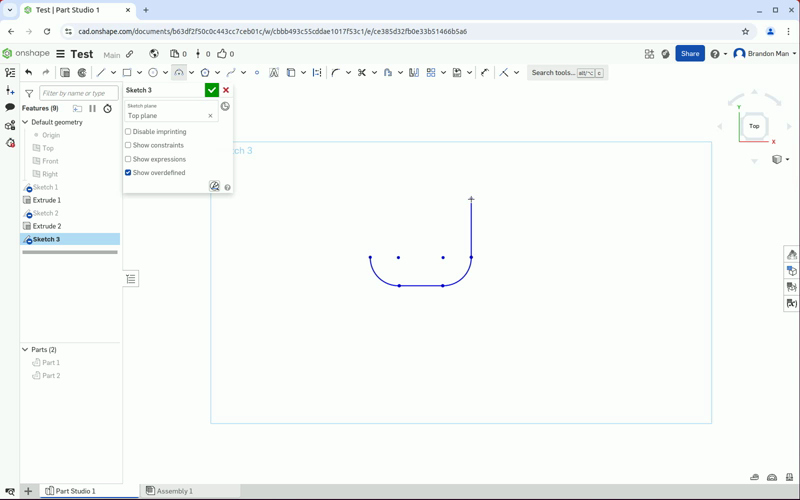
key_down(shift)
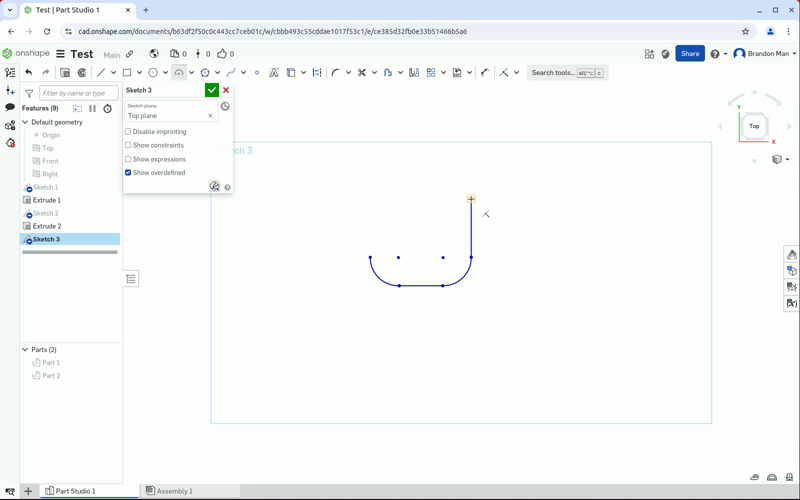
mouse_move(442, 170)
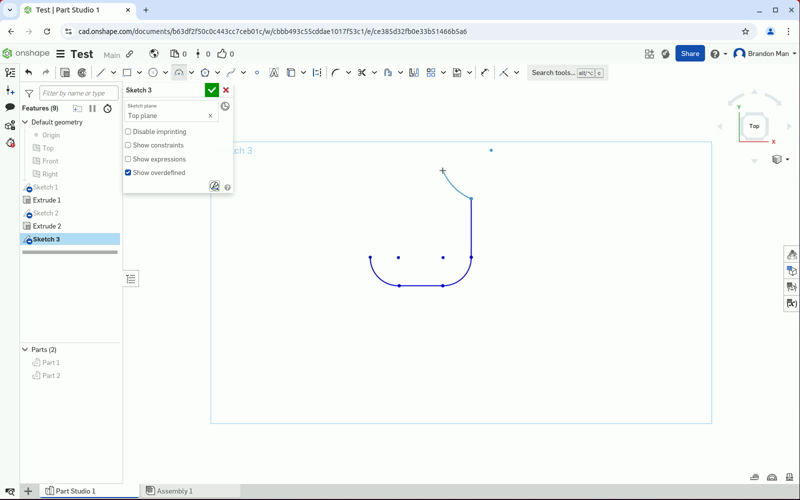
click(442, 170)
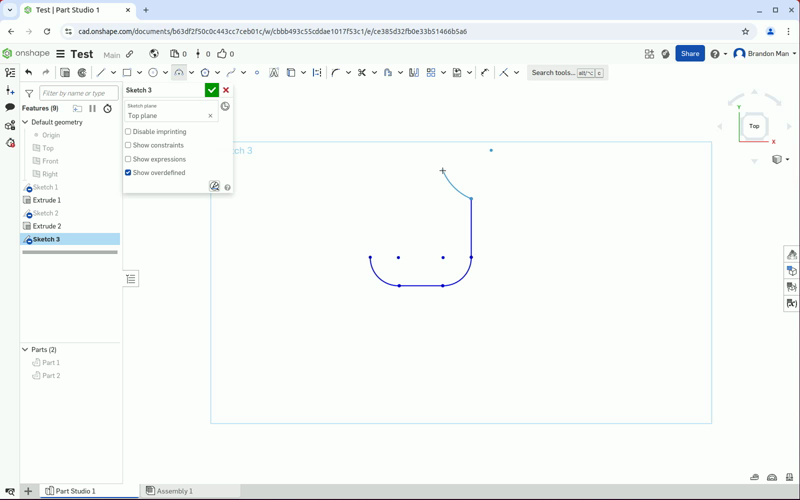
mouse_move(462, 178)
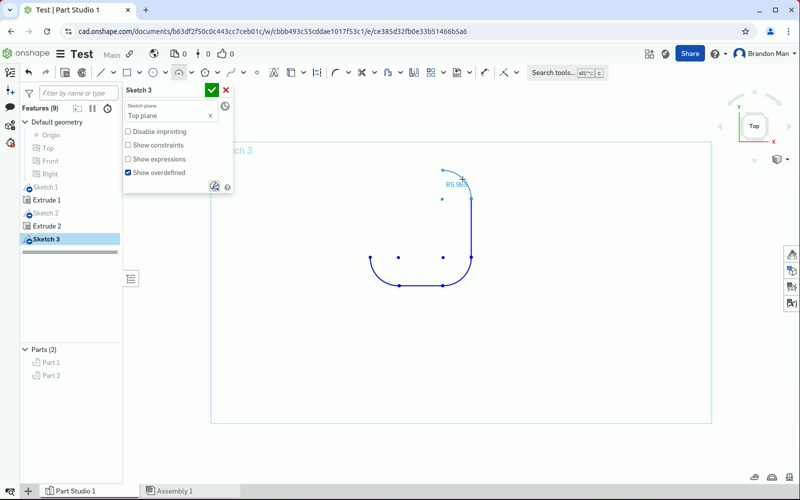
click(462, 178)
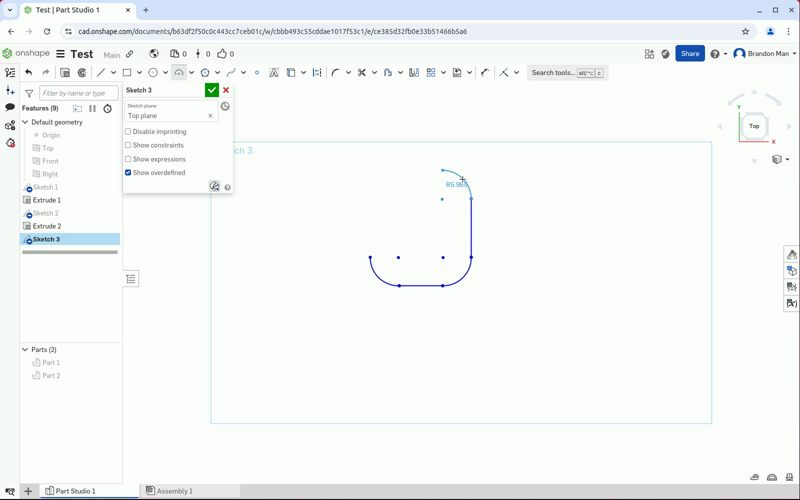
key_up(shift)
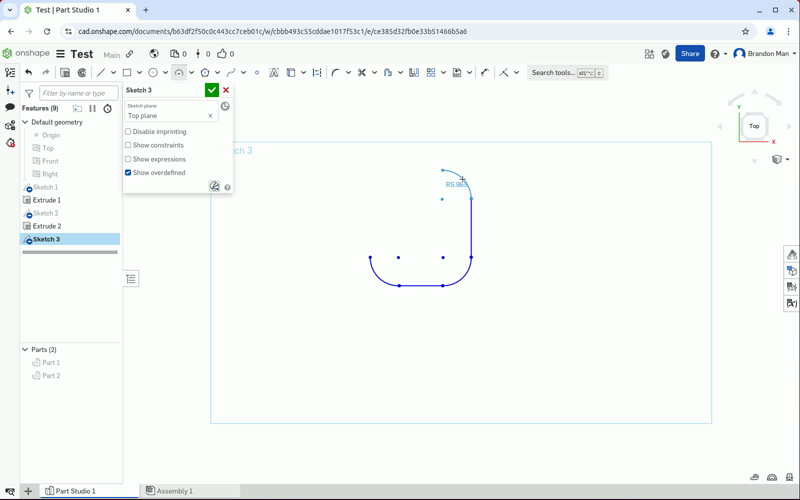
key(esc)
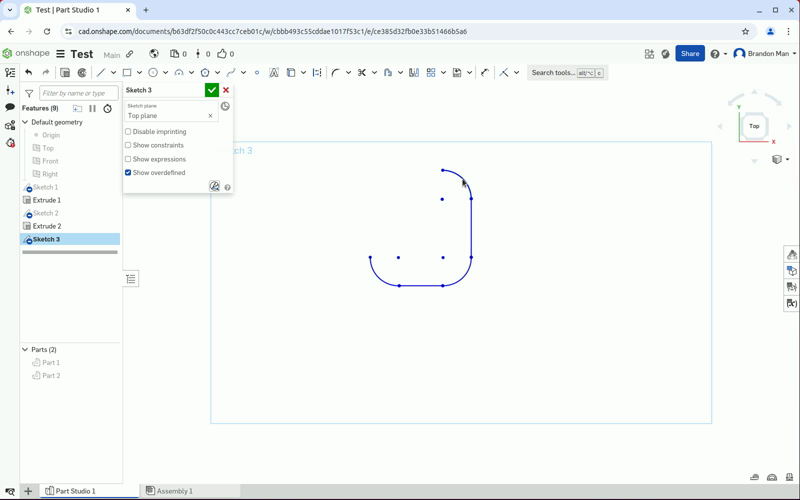
key(l)
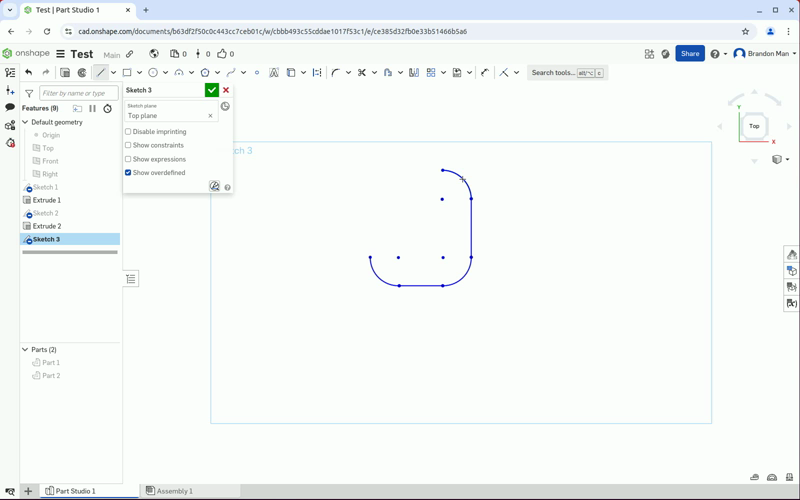
mouse_move(442, 170)
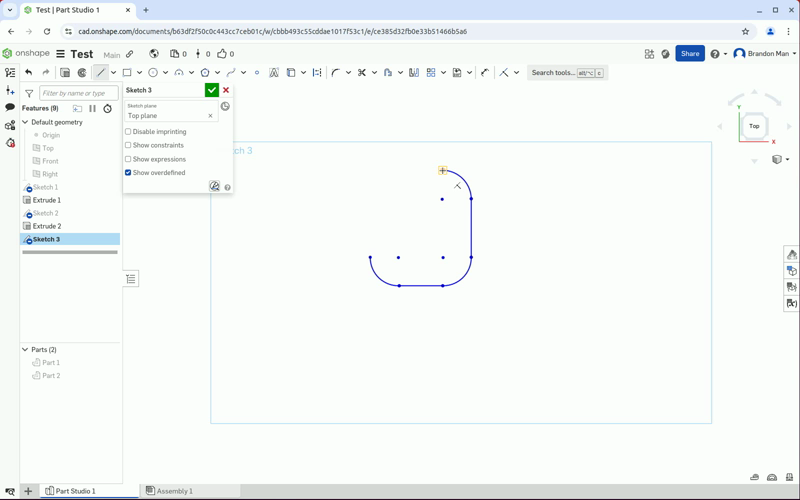
click(442, 170)
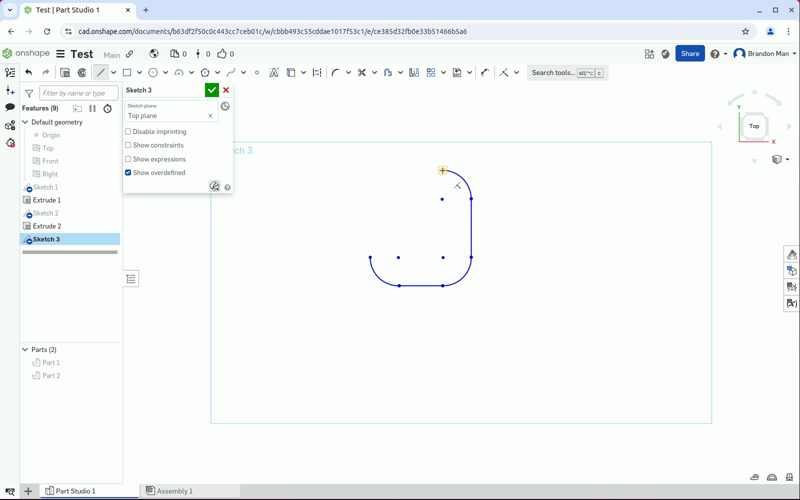
key_down(shift)
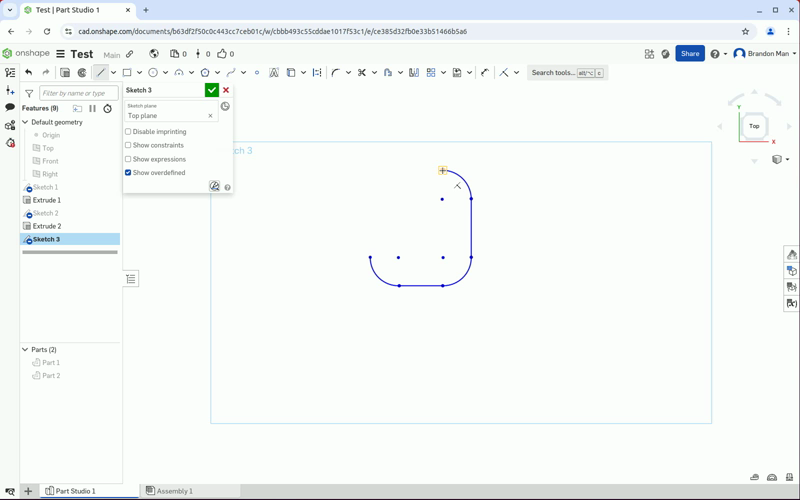
mouse_move(472, 170)
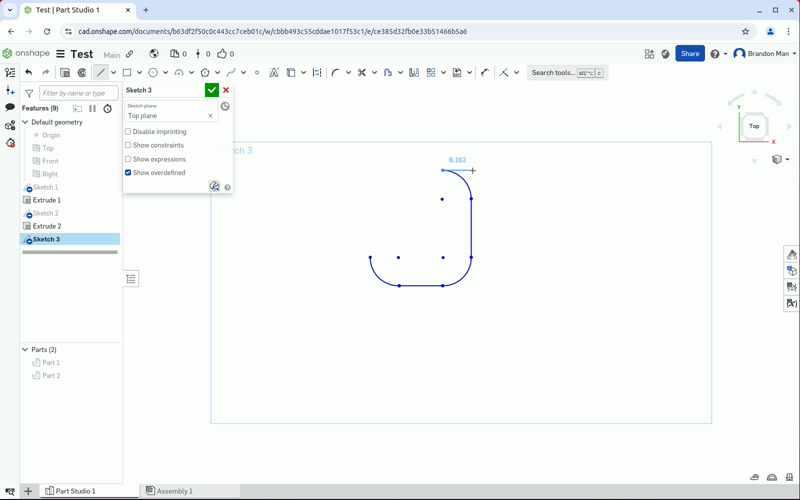
mouse_move(399, 170)
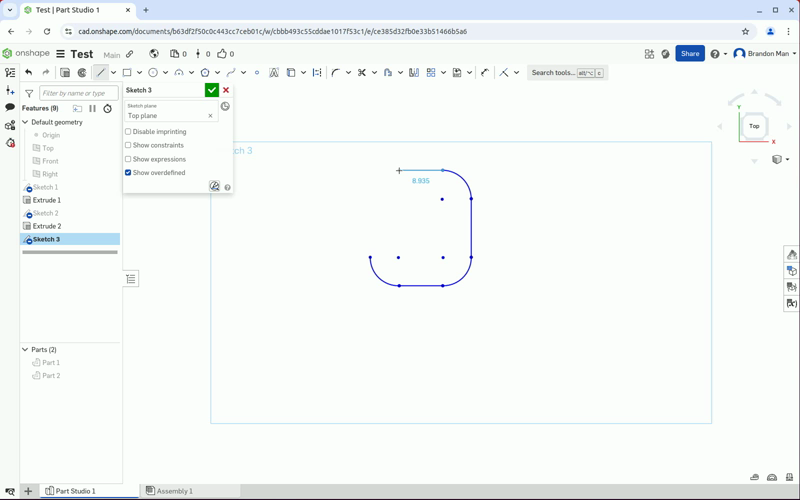
click(399, 170)
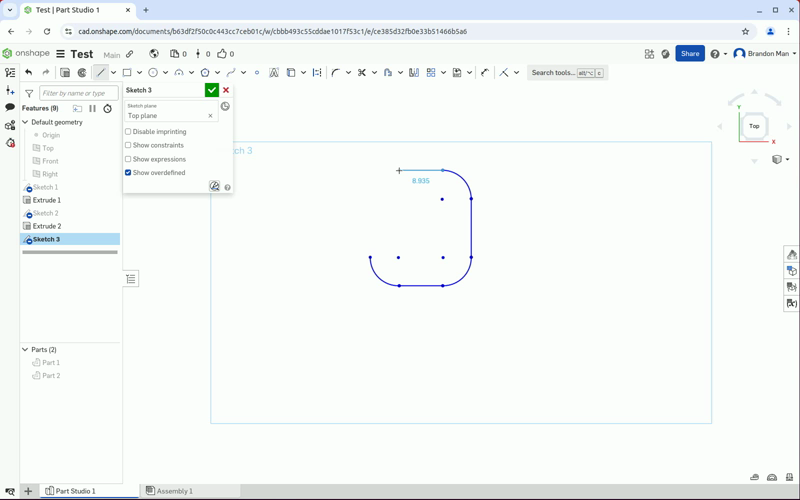
key_up(shift)
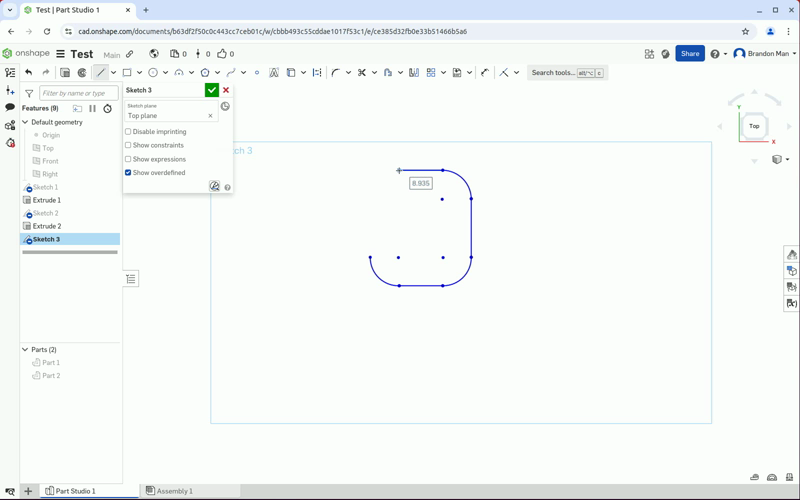
key(esc)
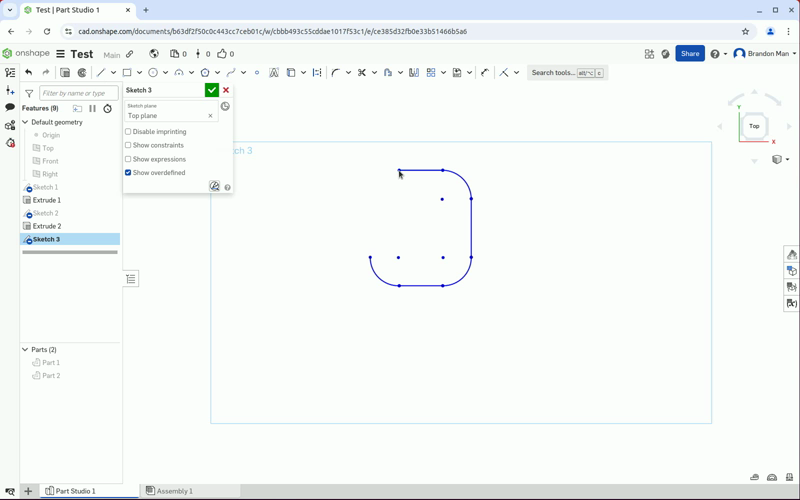
key(a)
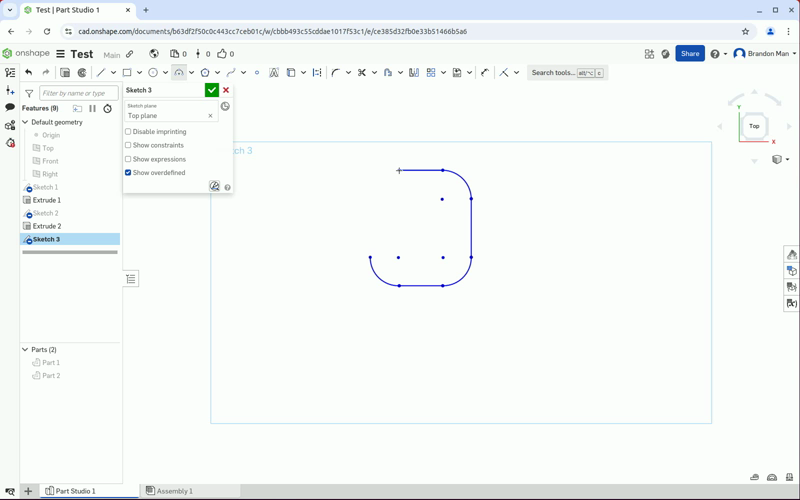
mouse_move(399, 170)
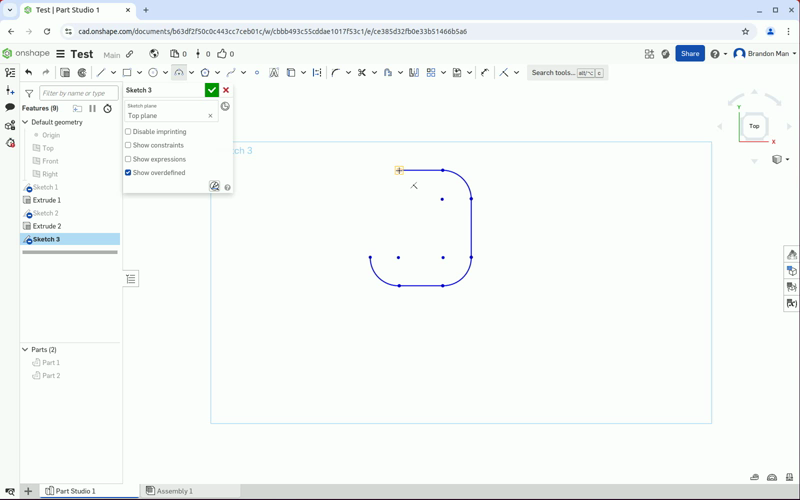
click(399, 170)
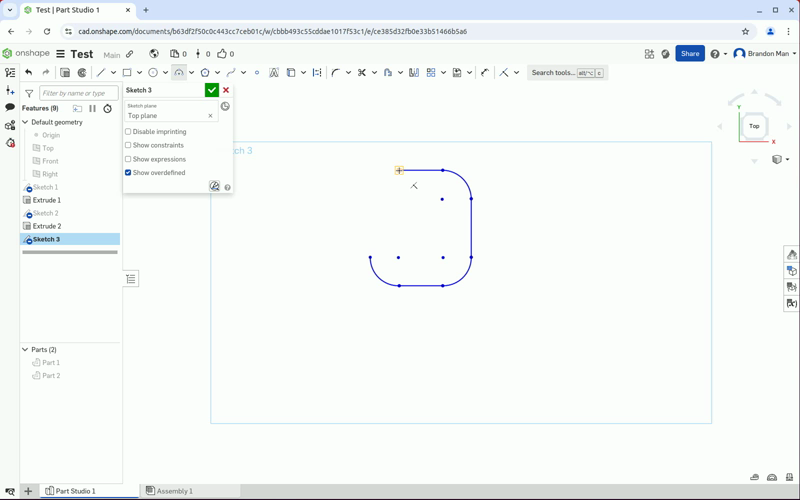
key_down(shift)
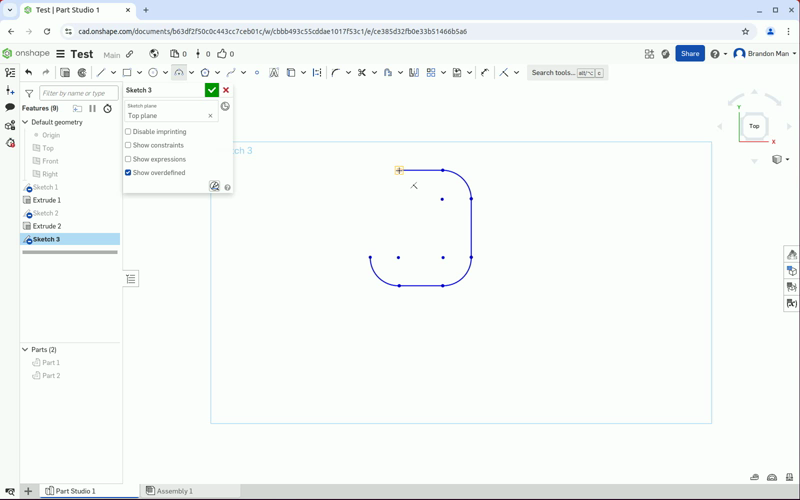
mouse_move(370, 198)
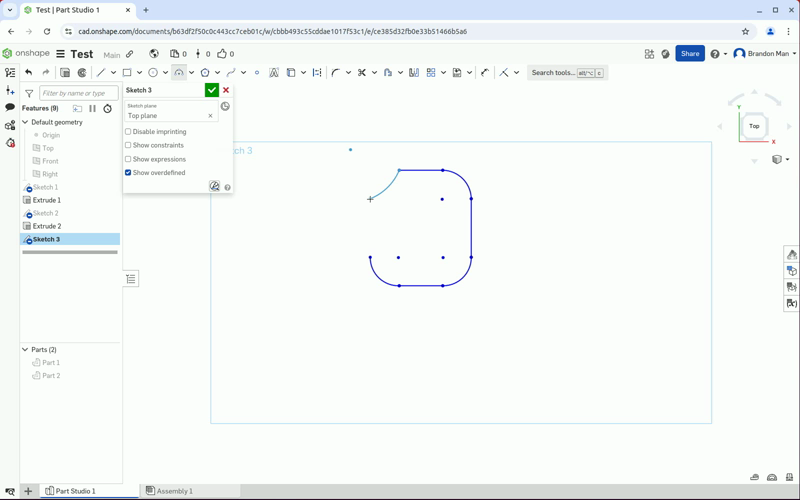
click(370, 198)
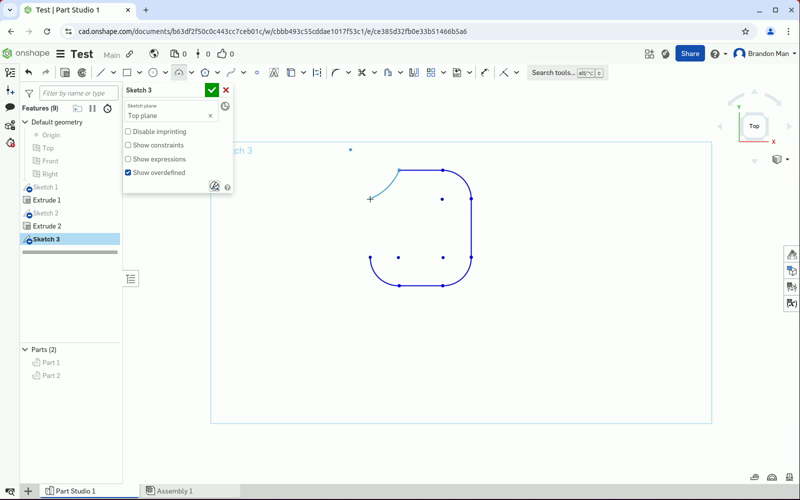
mouse_move(378, 178)
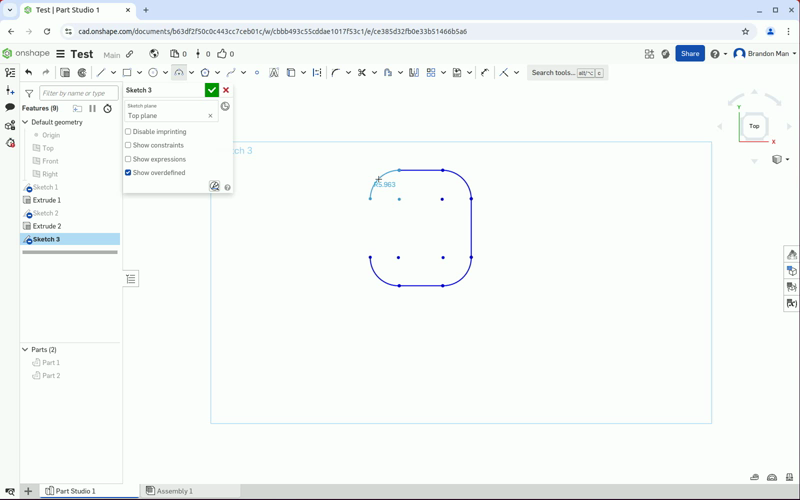
click(378, 178)
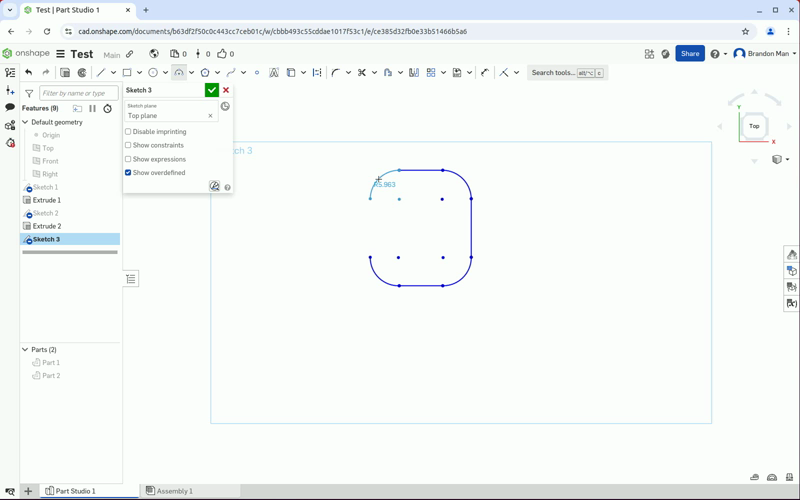
key_up(shift)
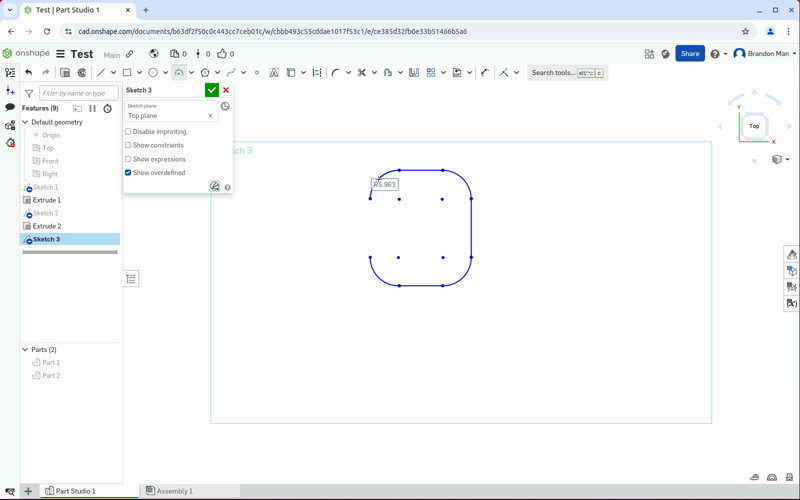
key(esc)
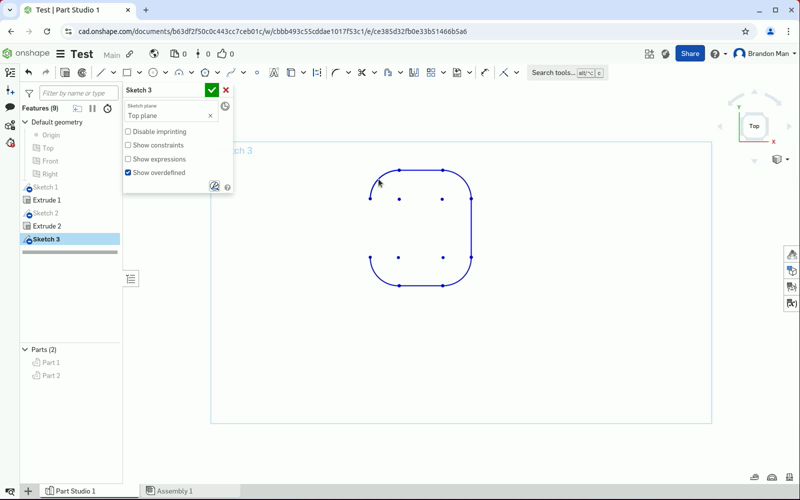
key(l)
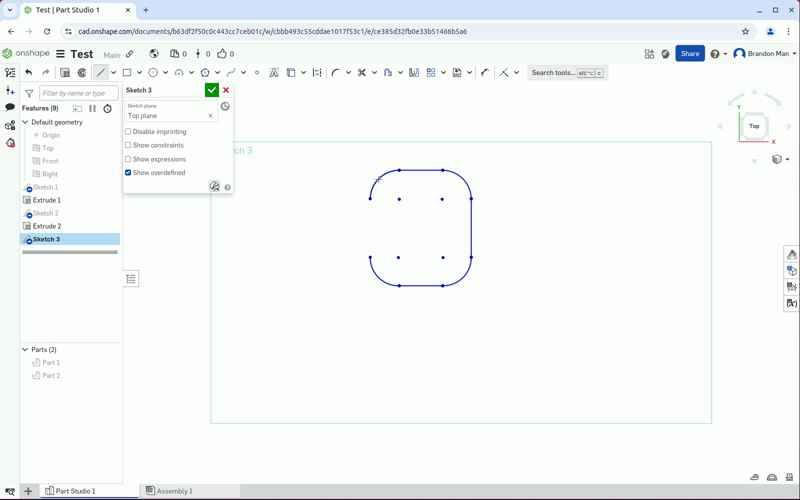
mouse_move(370, 198)
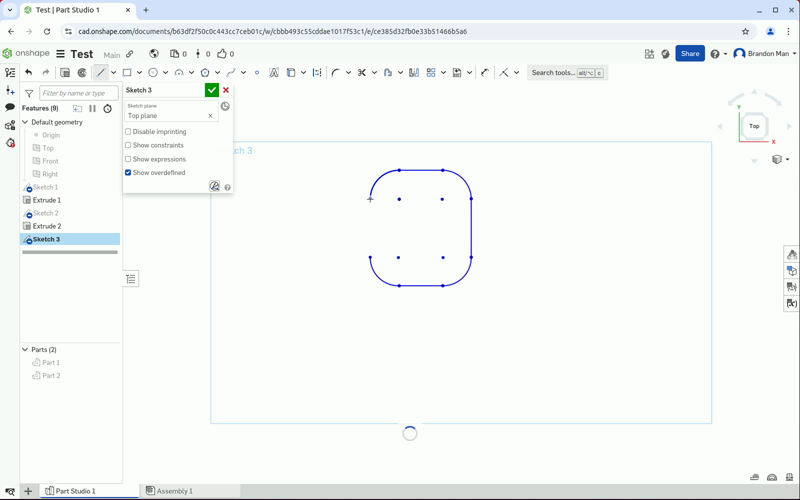
click(370, 198)
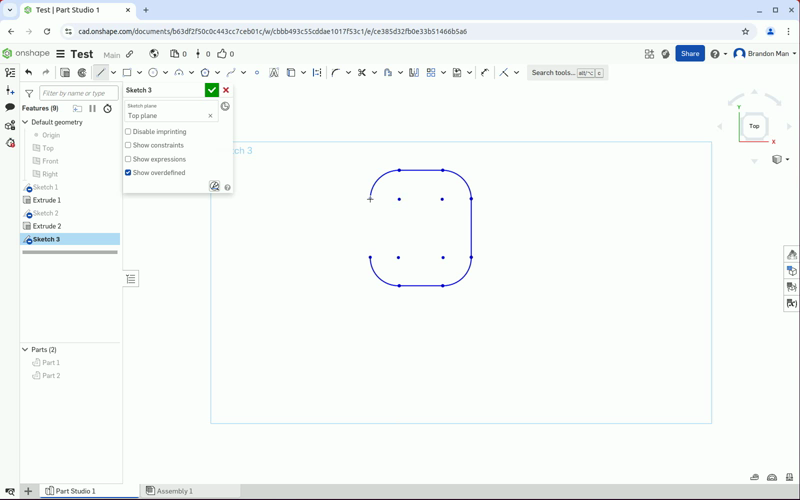
mouse_move(400, 198)
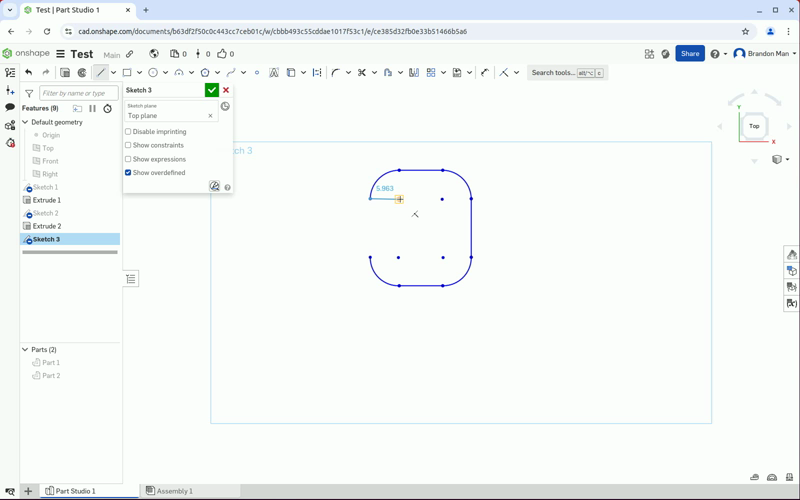
key_down(shift)
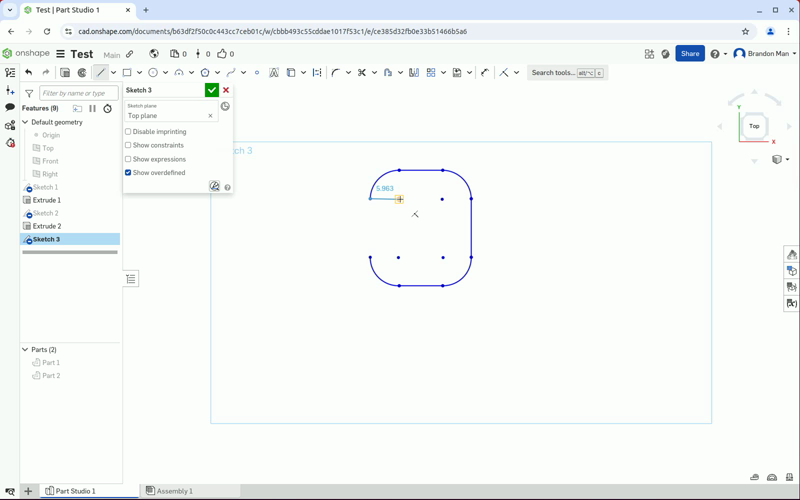
mouse_move(370, 257)
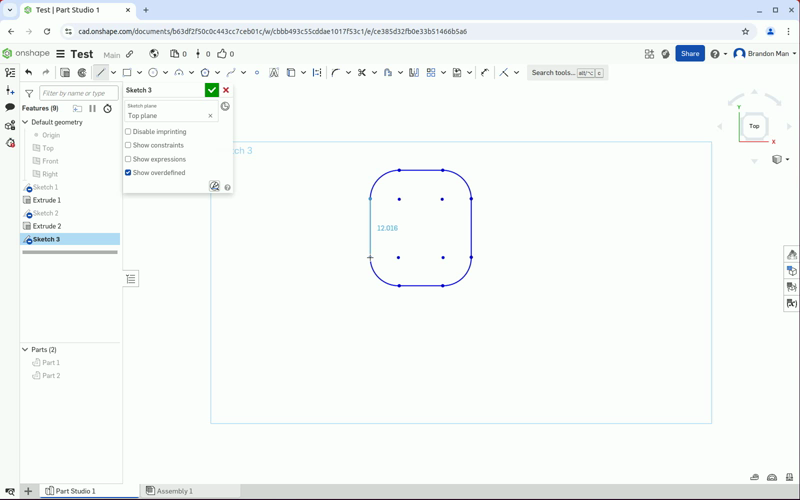
key_up(shift)
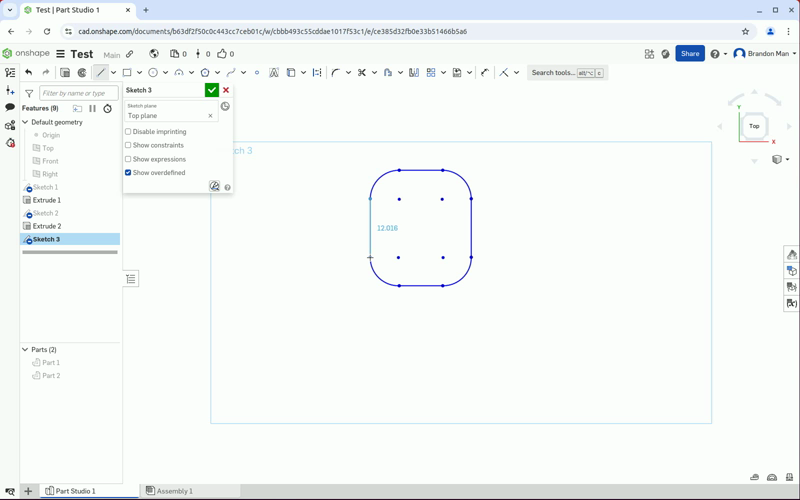
click(370, 257)
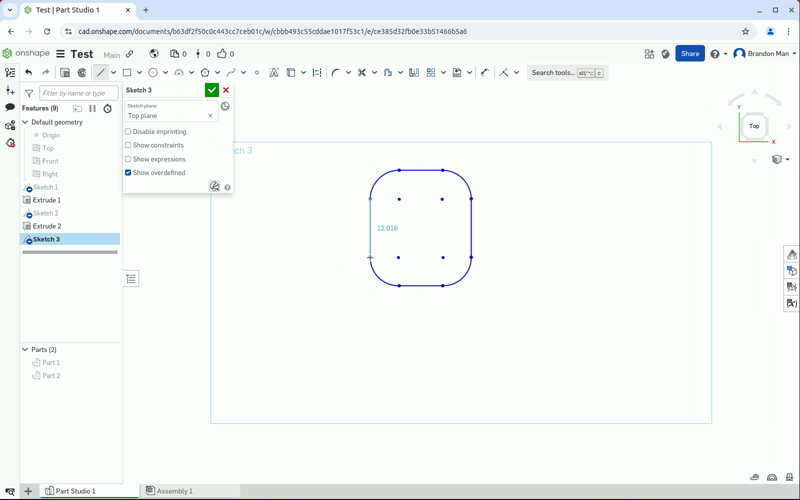
key(esc)
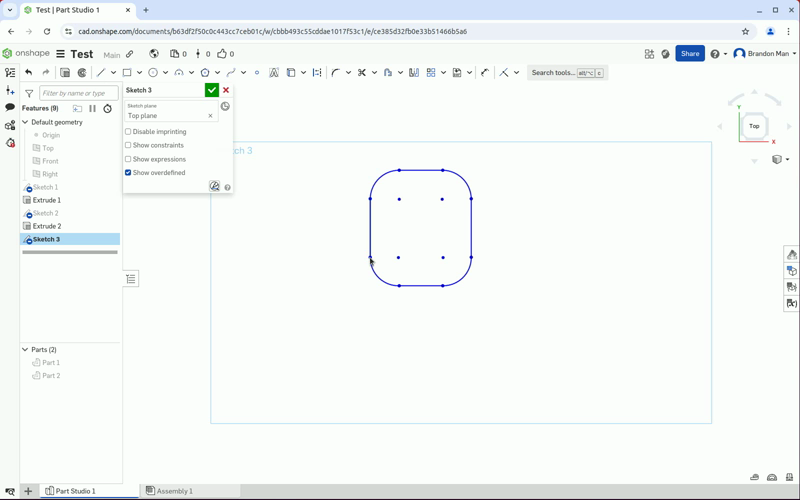
key(a)
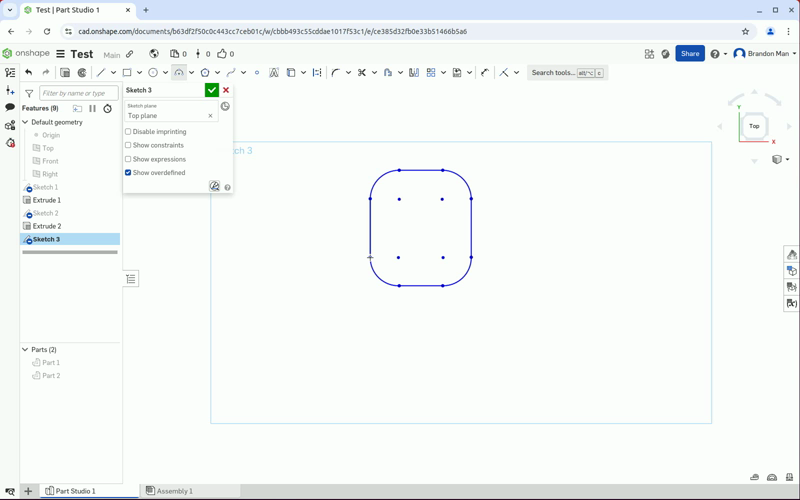
key_down(shift)
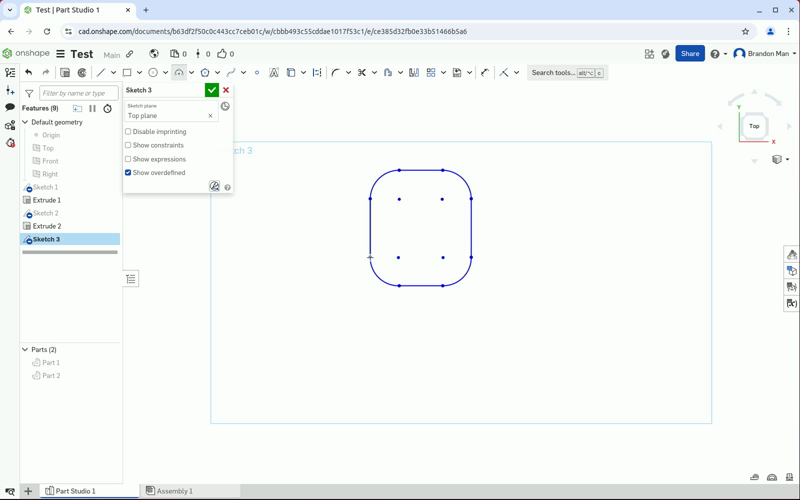
mouse_move(375, 257)
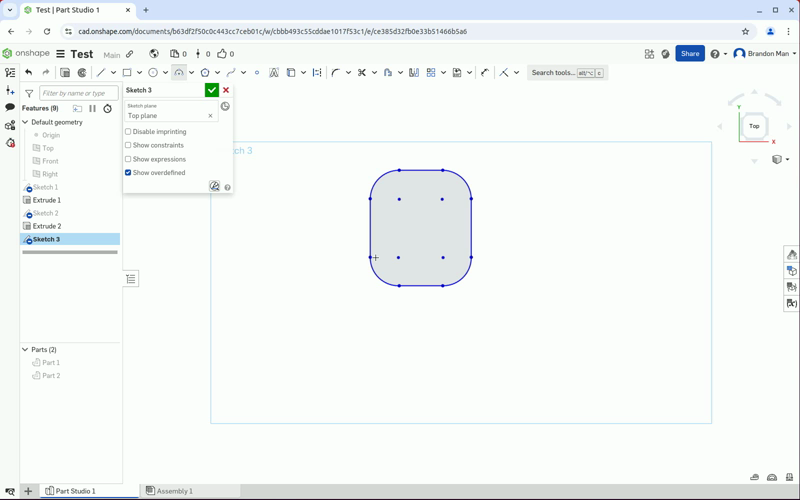
click(375, 257)
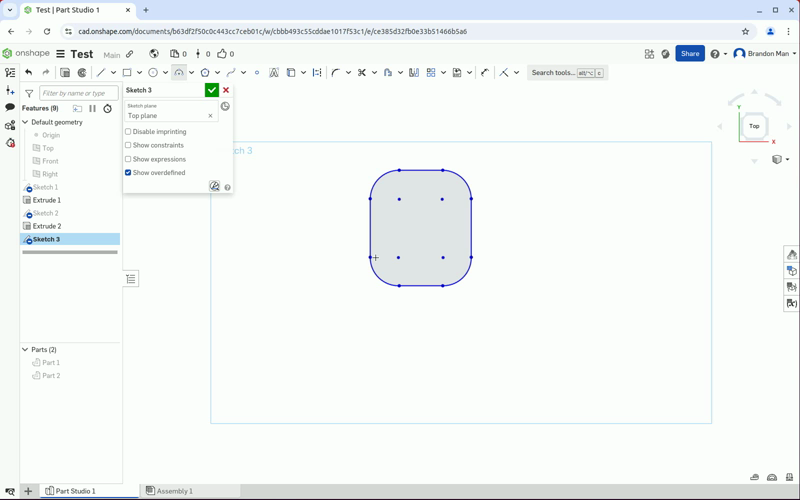
key_up(shift)
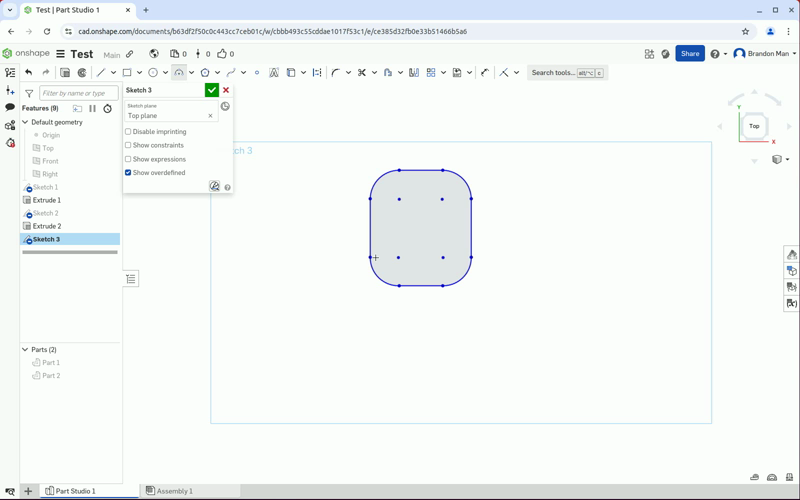
key_down(shift)
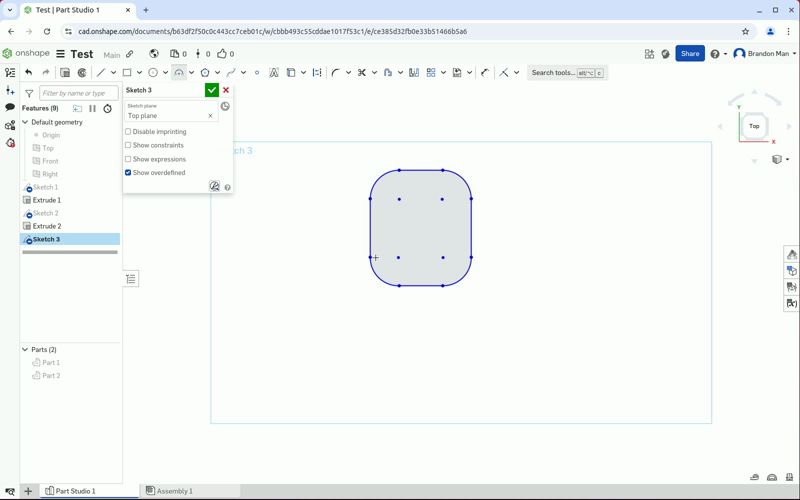
mouse_move(399, 279)
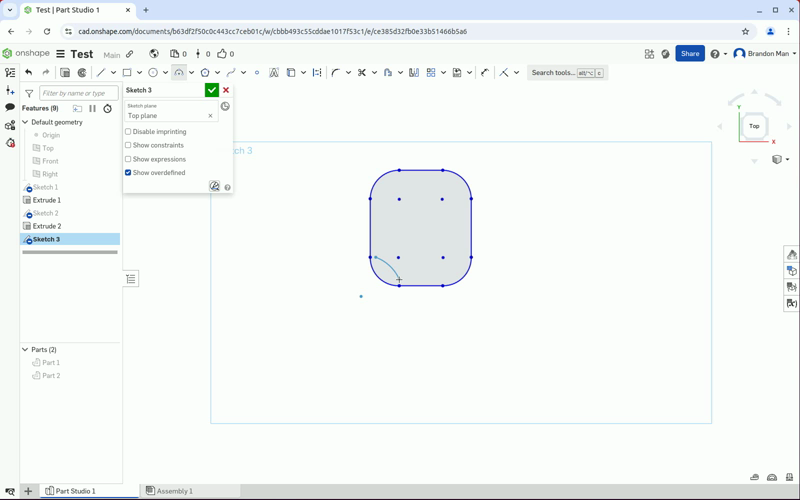
click(399, 279)
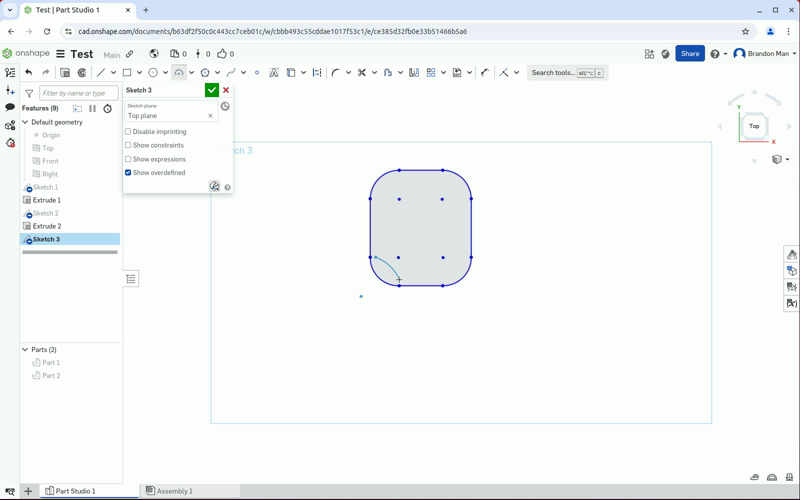
mouse_move(382, 273)
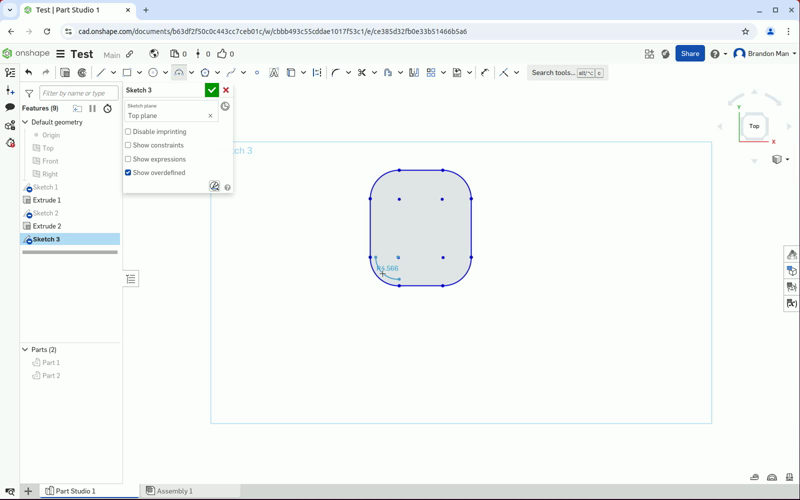
click(382, 273)
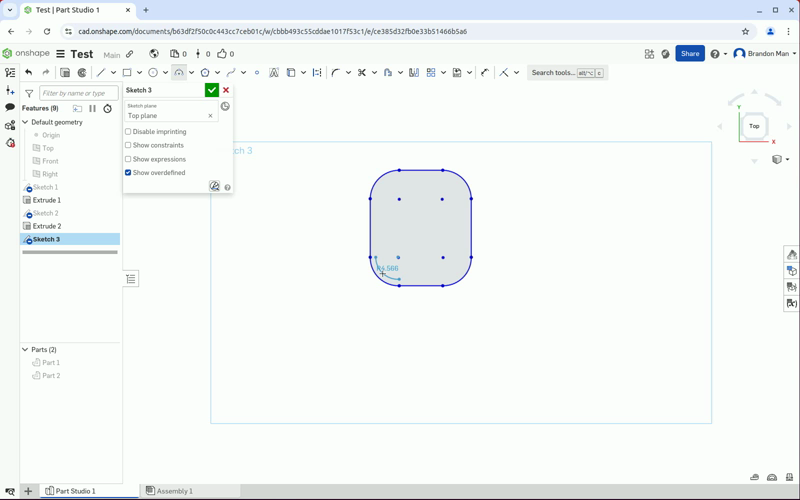
key_up(shift)
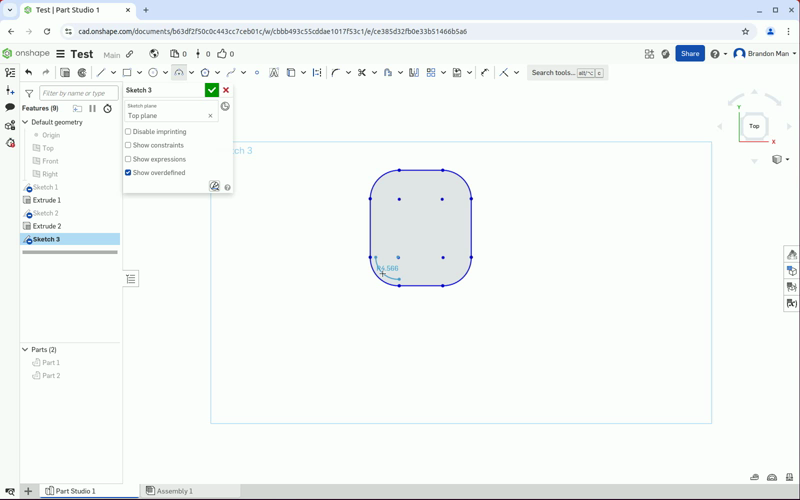
key(esc)
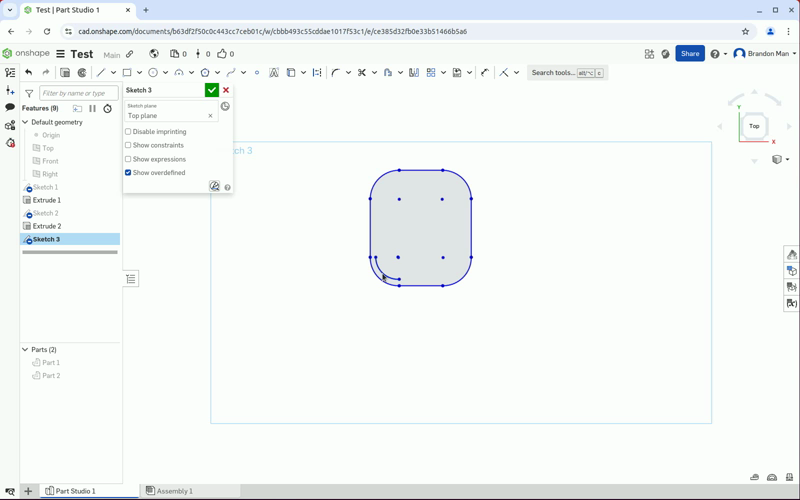
key(l)
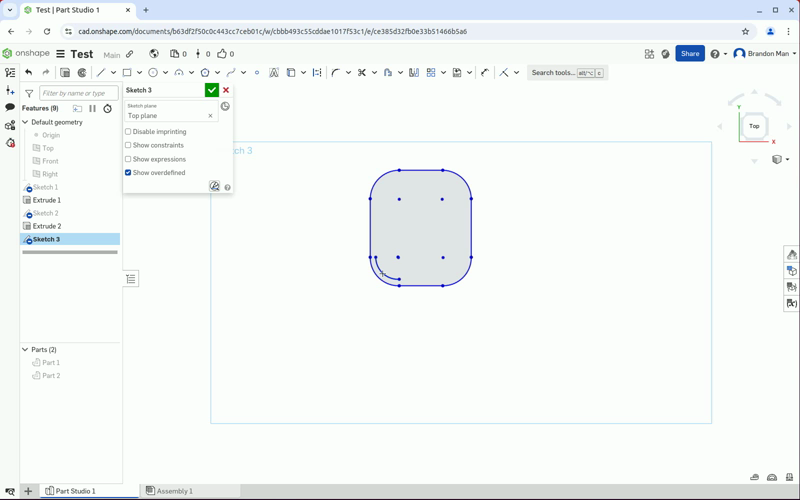
mouse_move(399, 279)
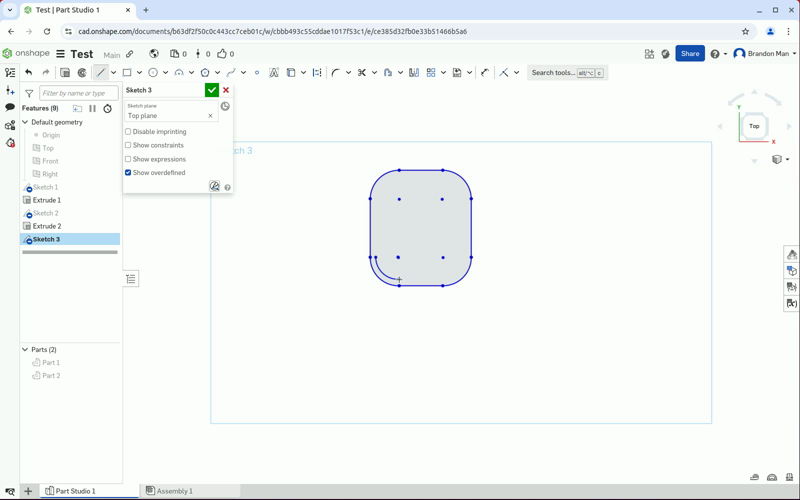
click(399, 279)
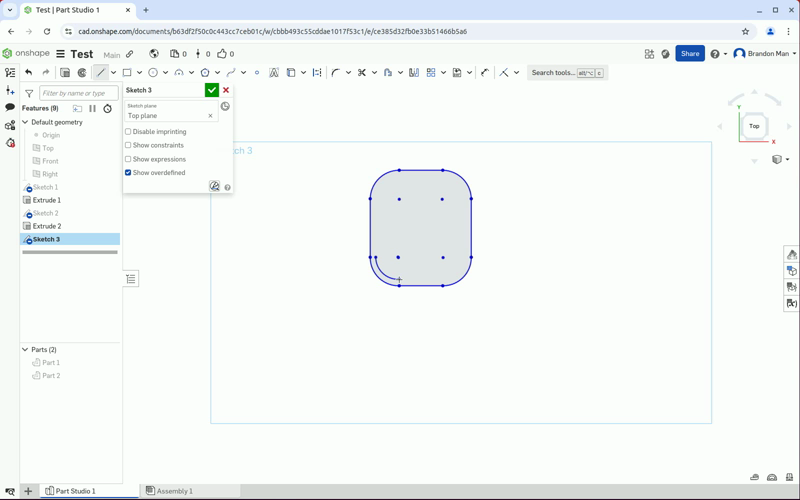
key_down(shift)
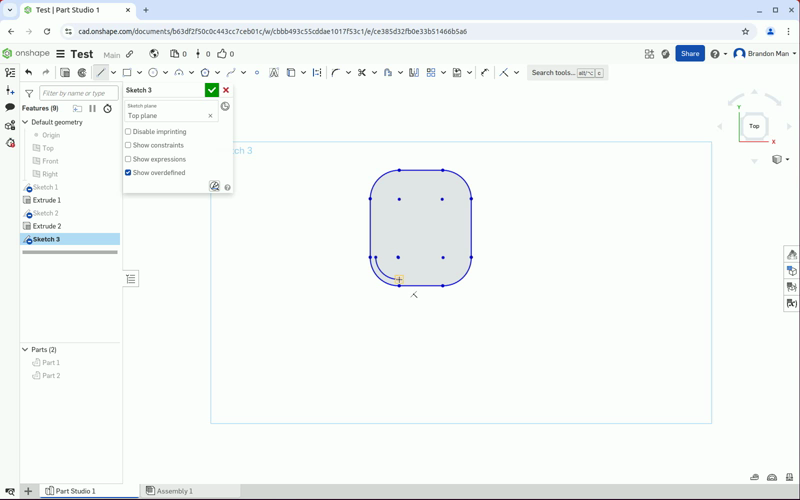
mouse_move(429, 279)
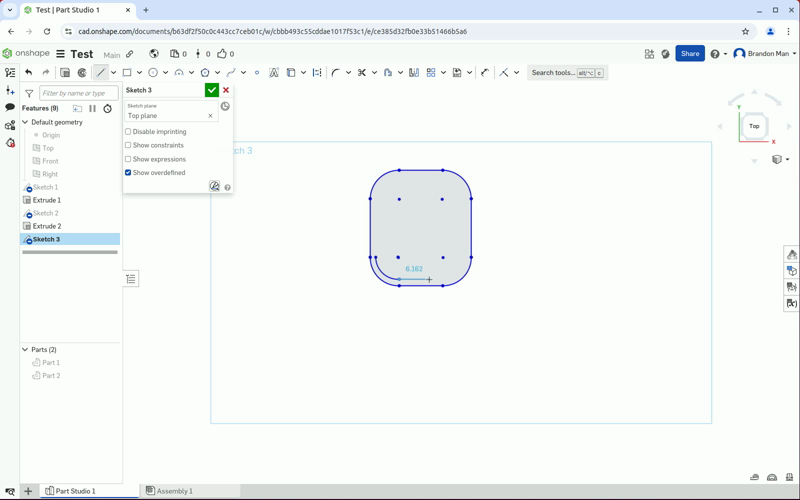
mouse_move(442, 279)
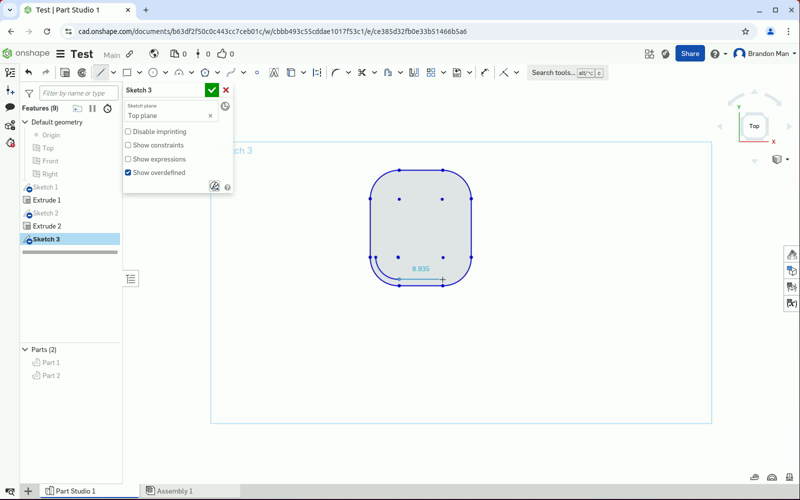
click(442, 279)
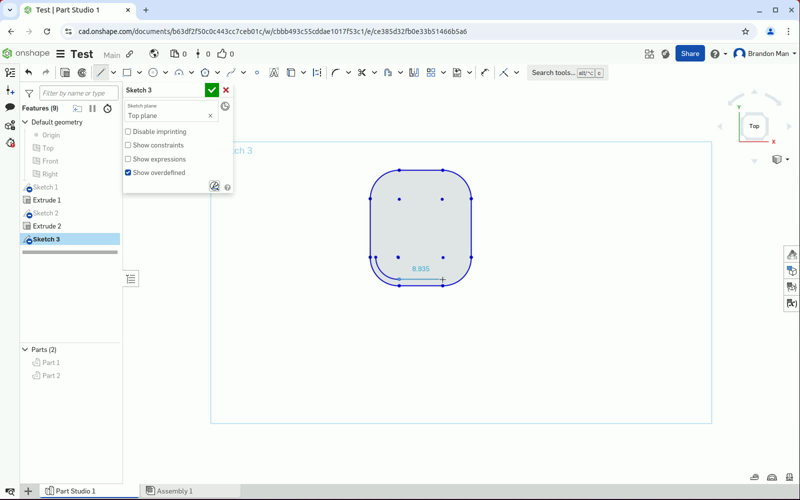
key_up(shift)
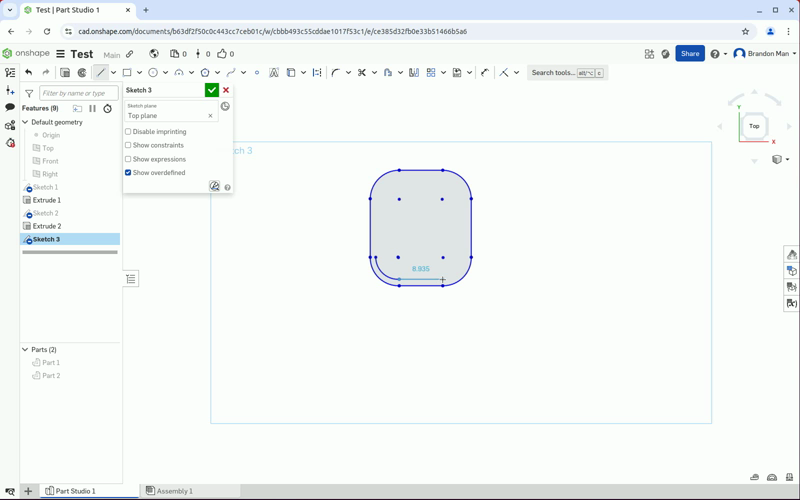
key(esc)
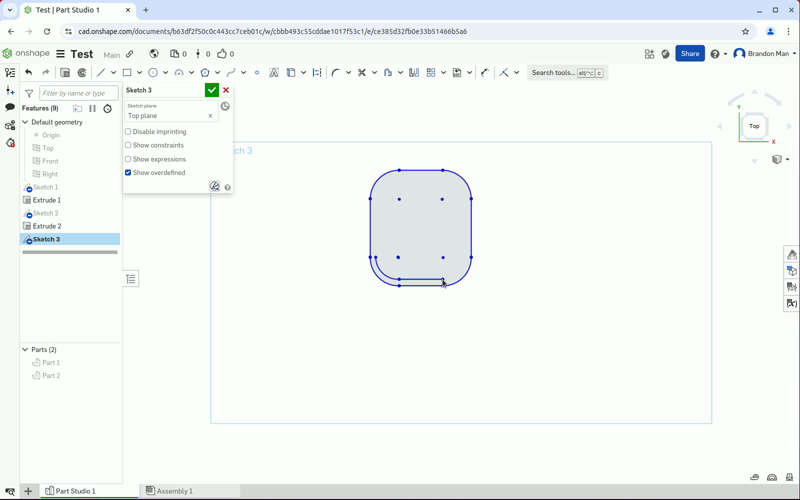
key(a)
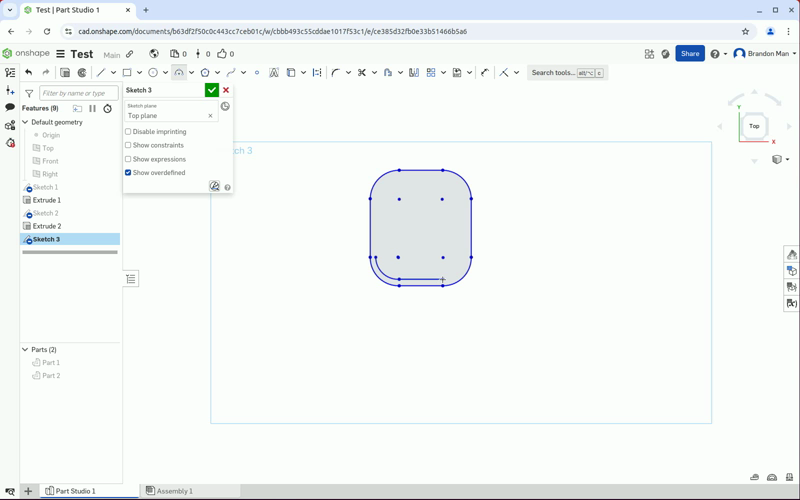
mouse_move(442, 279)
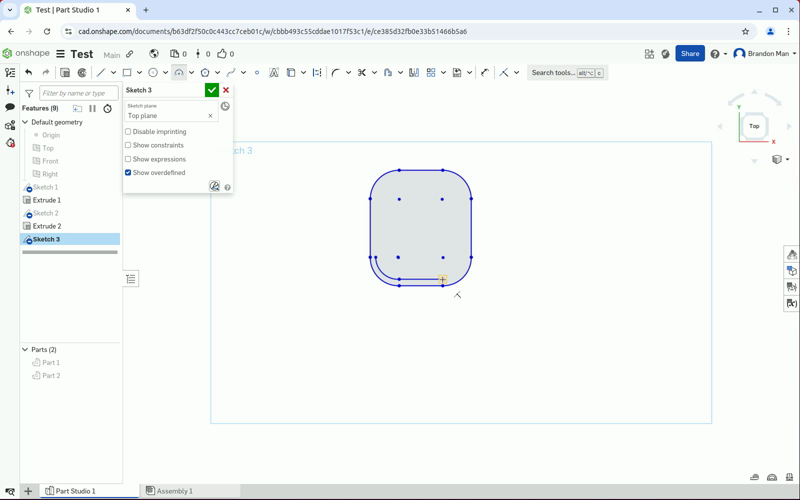
click(442, 279)
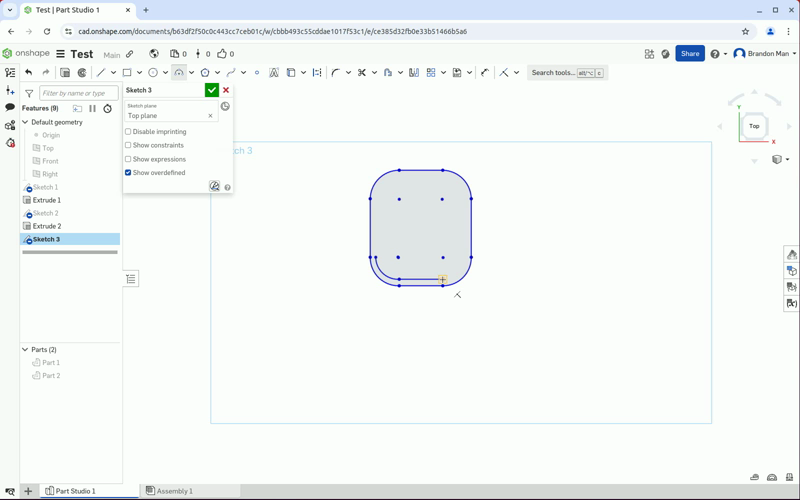
key_down(shift)
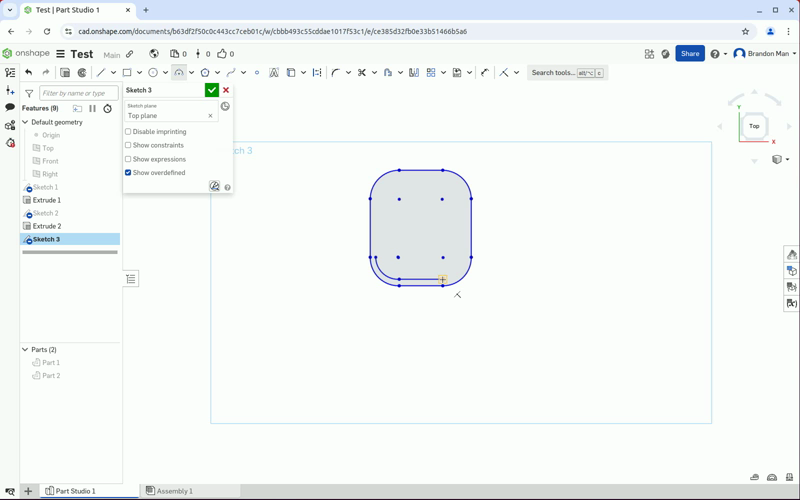
mouse_move(466, 257)
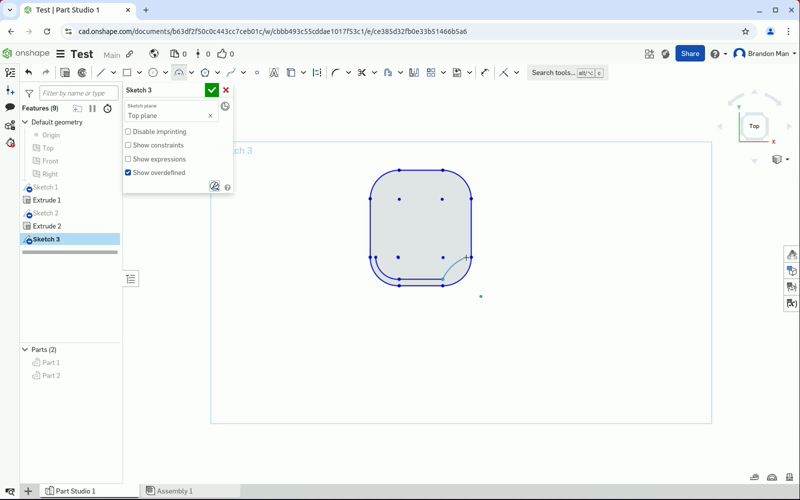
click(466, 257)
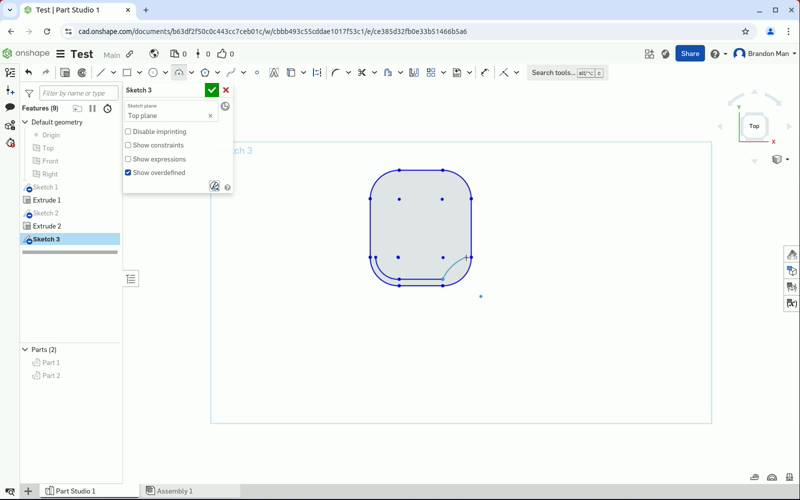
mouse_move(458, 273)
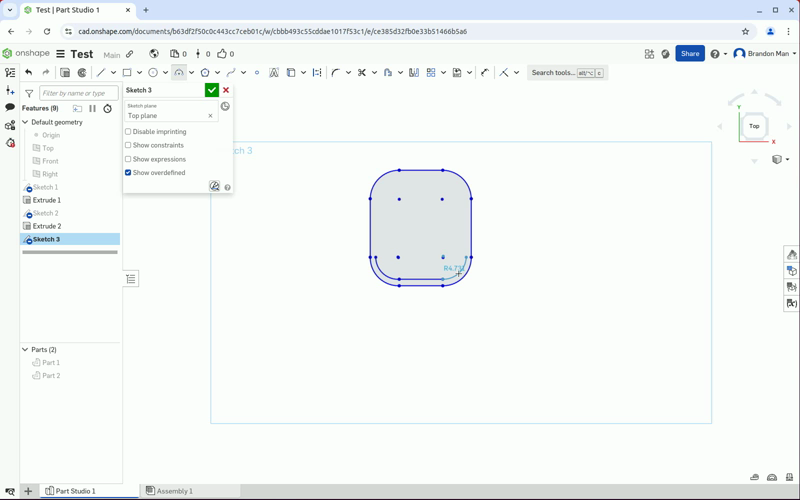
click(458, 273)
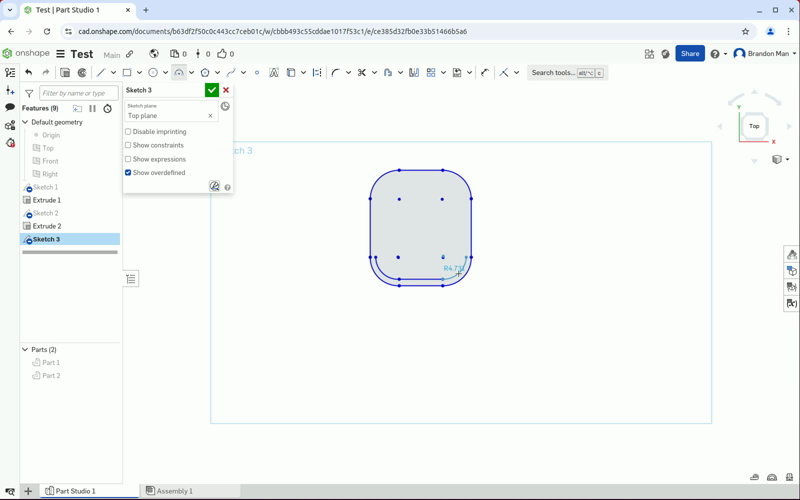
key_up(shift)
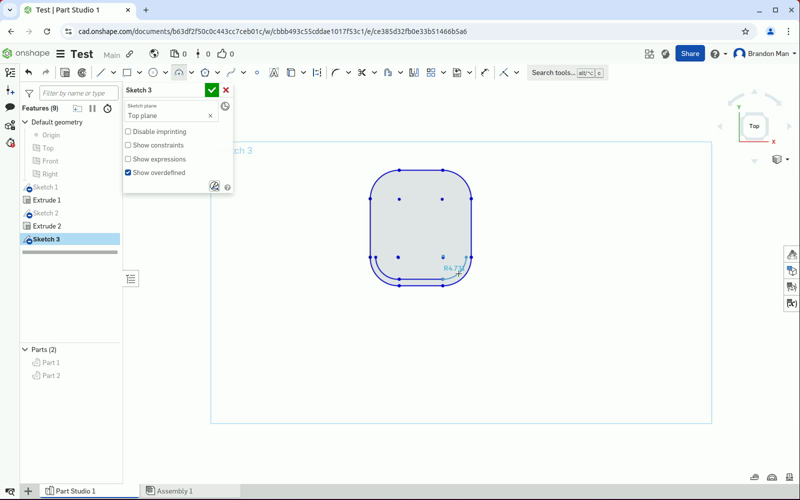
key(esc)
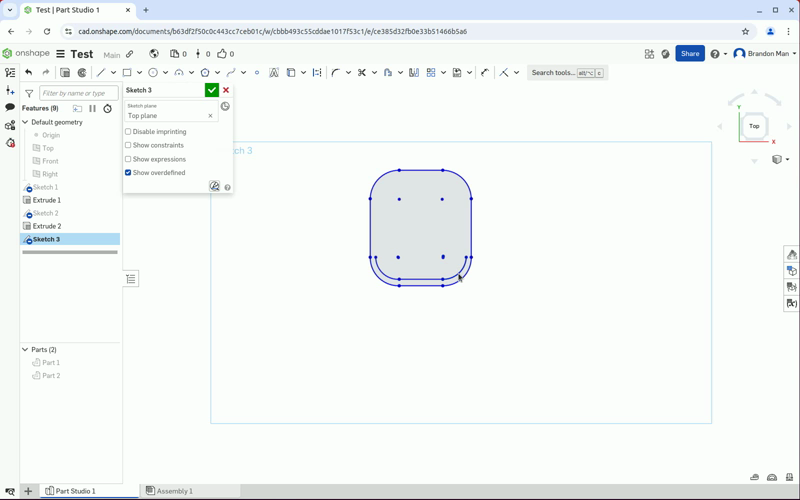
key(l)
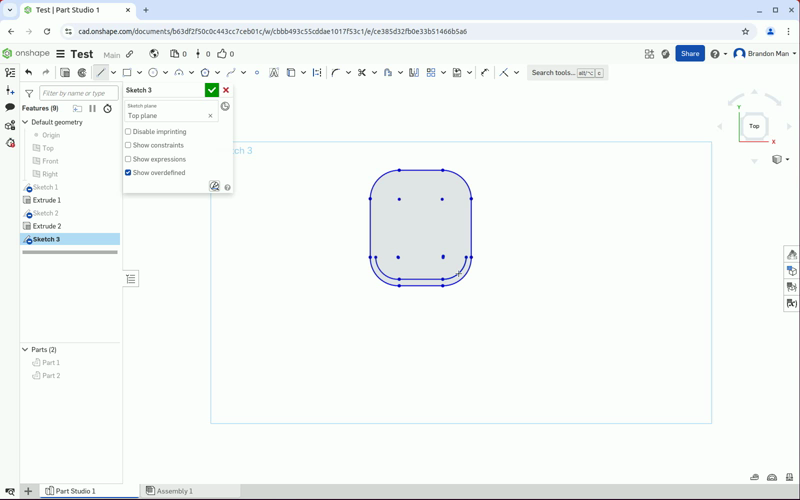
mouse_move(466, 257)
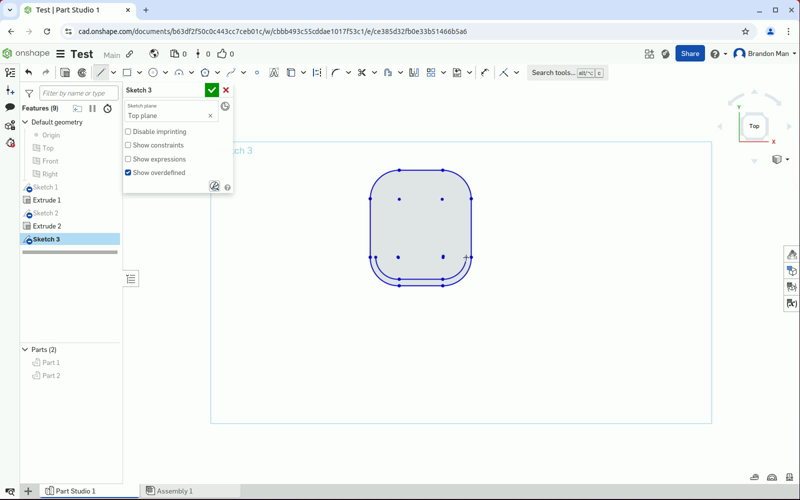
click(466, 257)
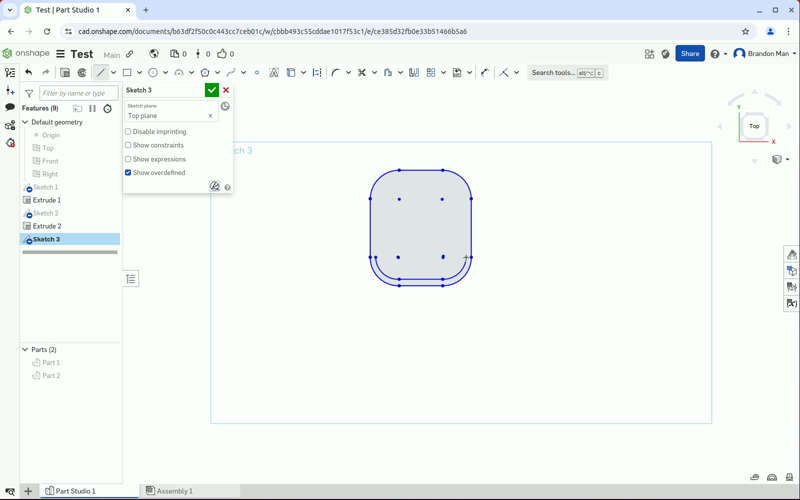
key_down(shift)
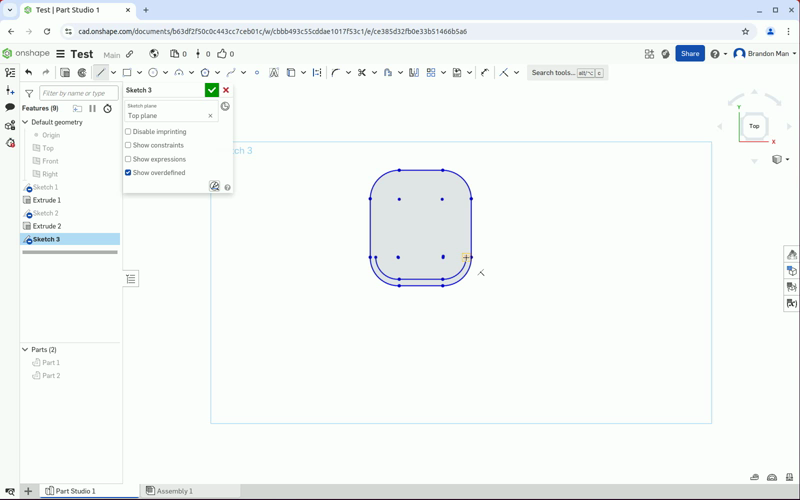
mouse_move(496, 257)
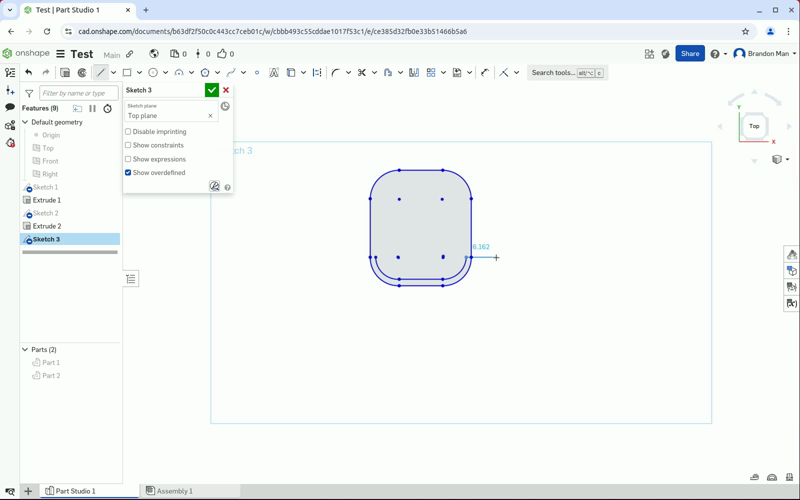
mouse_move(466, 198)
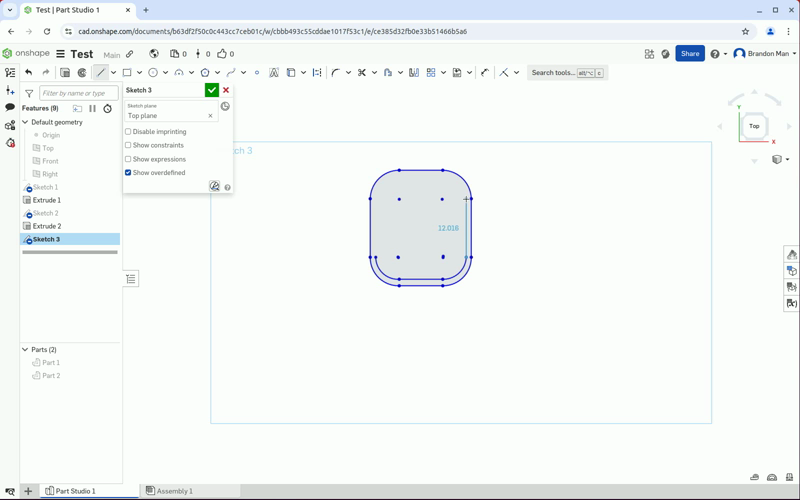
click(466, 198)
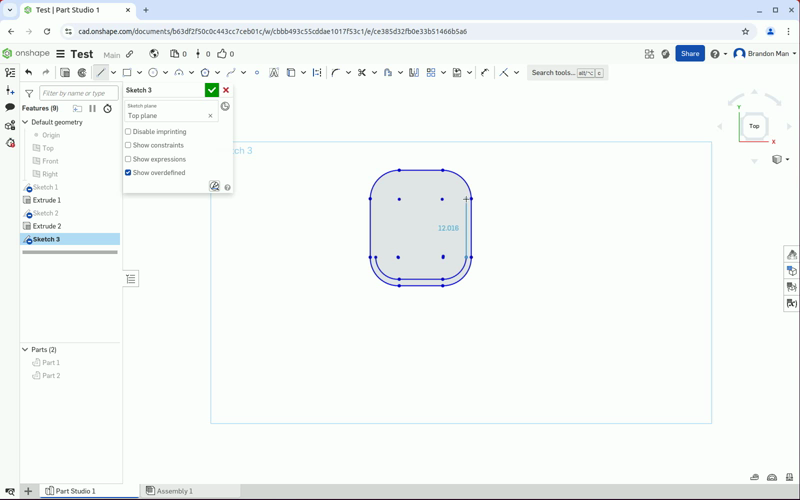
key_up(shift)
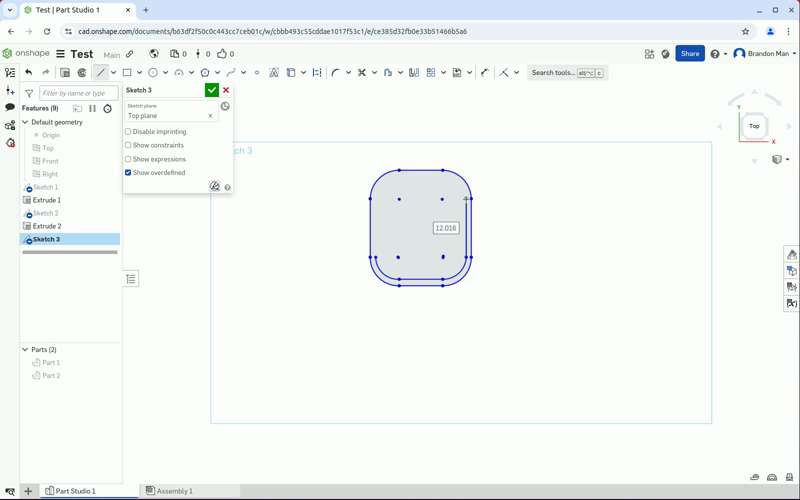
key(esc)
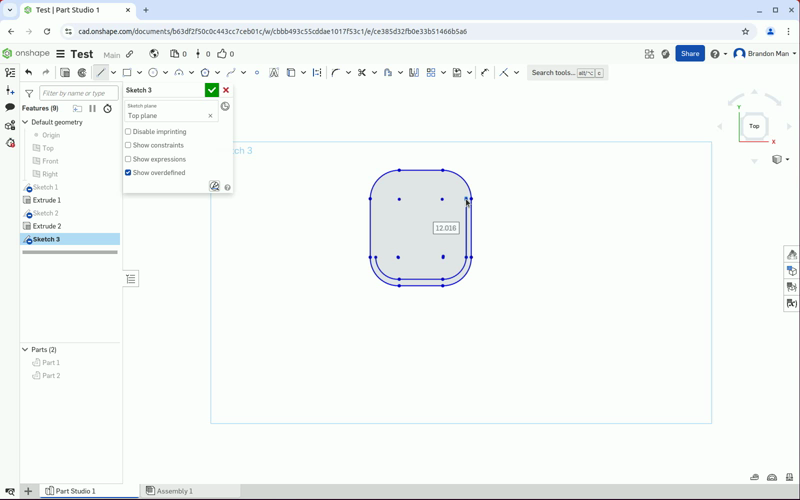
key(a)
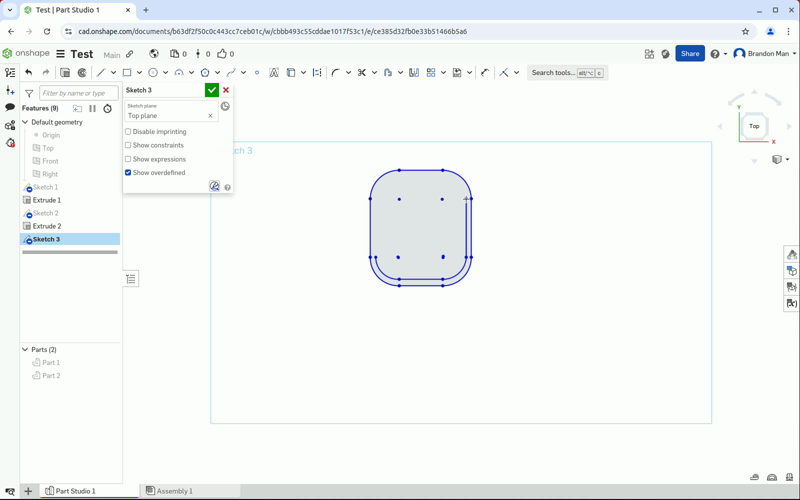
mouse_move(466, 198)
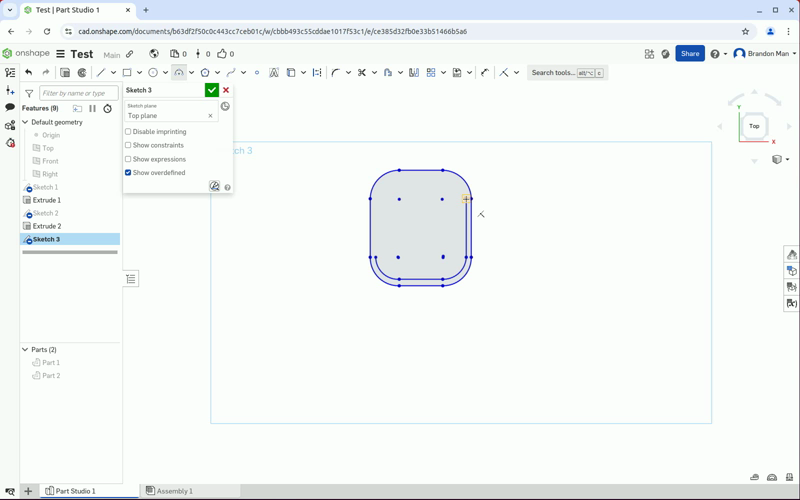
click(466, 198)
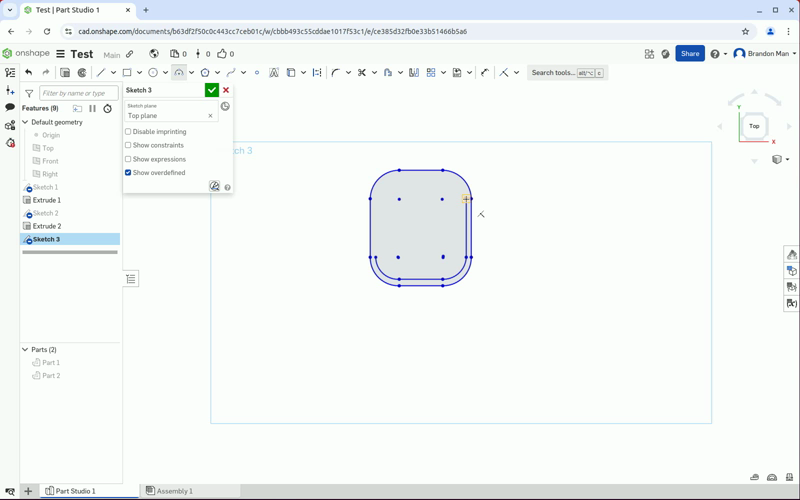
key_down(shift)
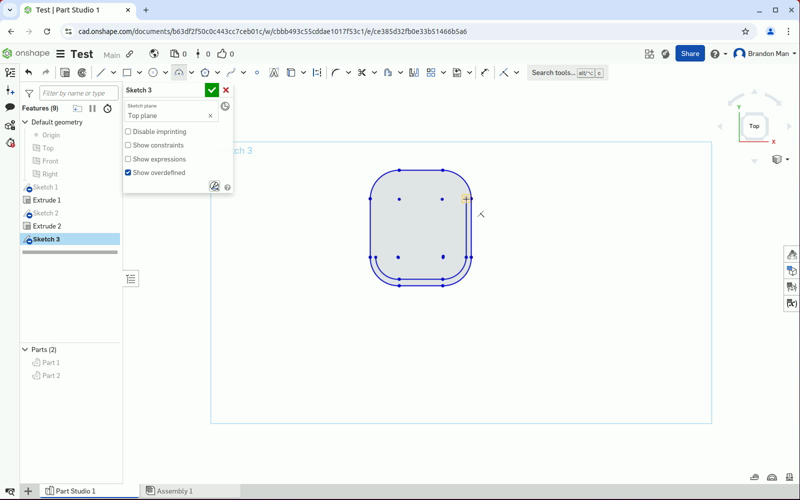
mouse_move(442, 176)
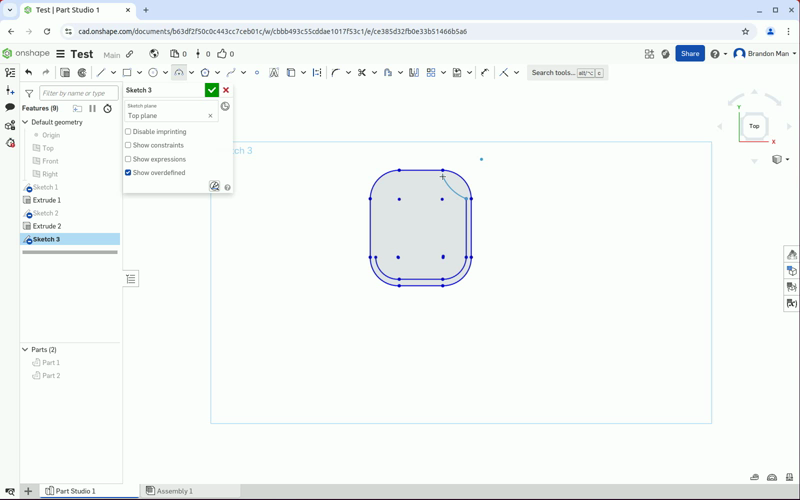
click(442, 176)
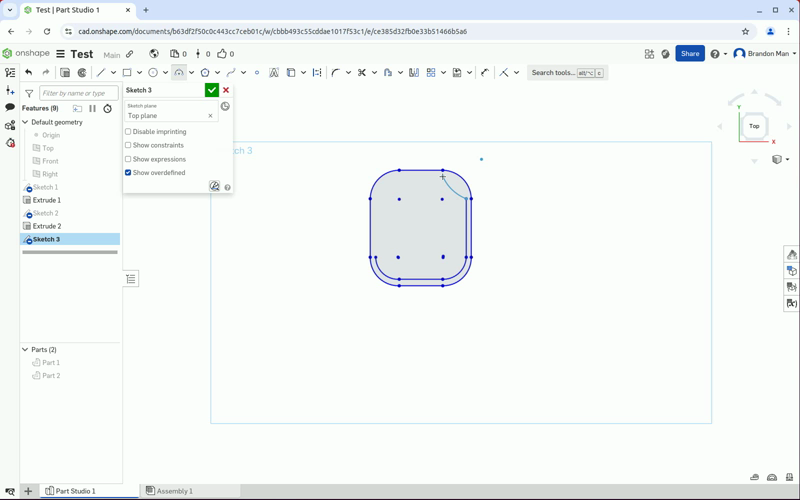
mouse_move(458, 182)
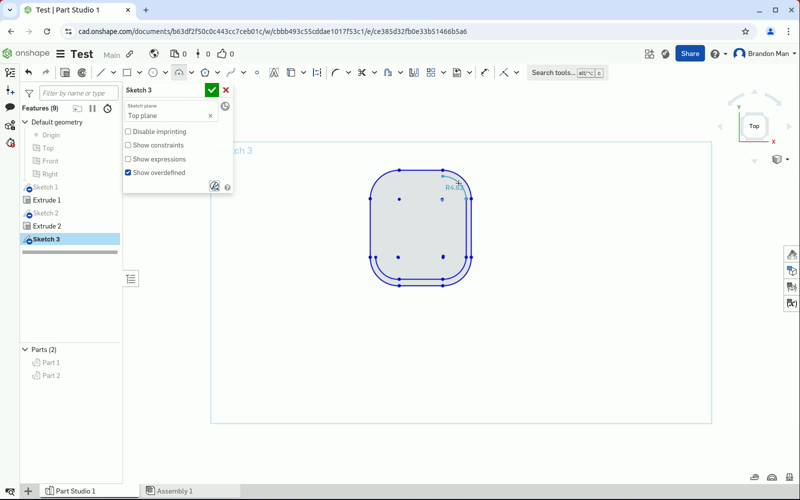
click(458, 182)
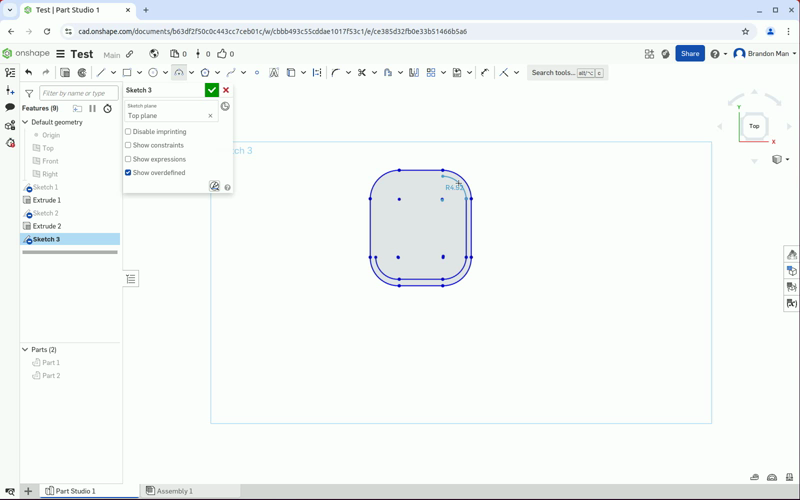
key_up(shift)
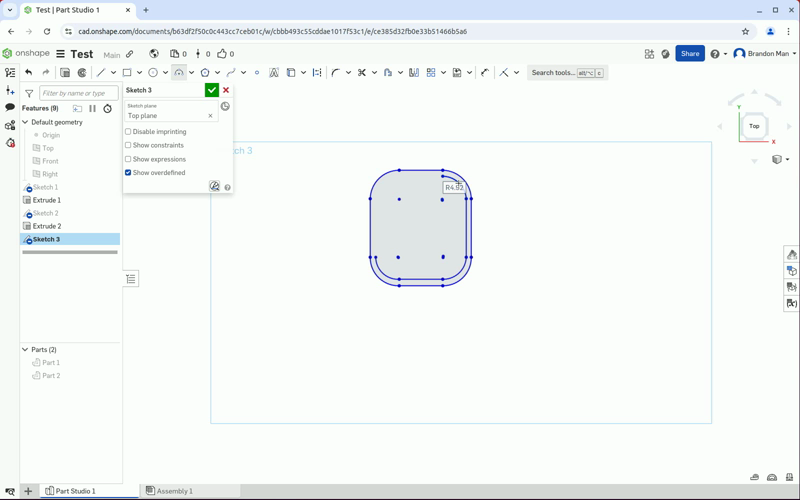
key(esc)
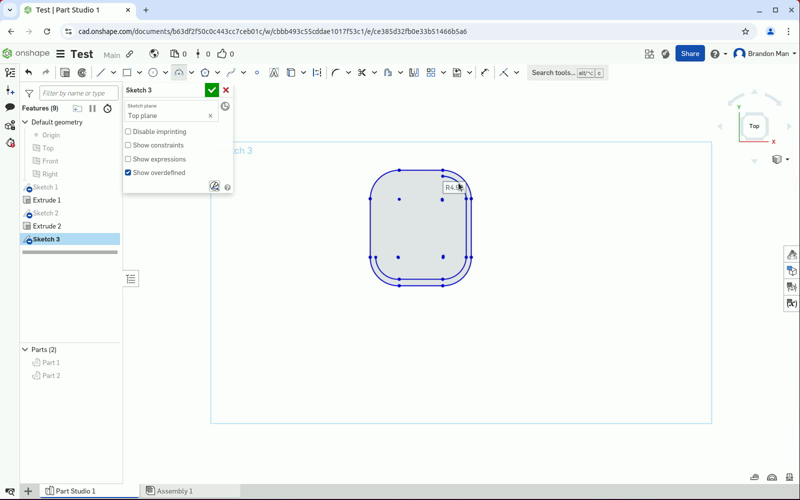
key(l)
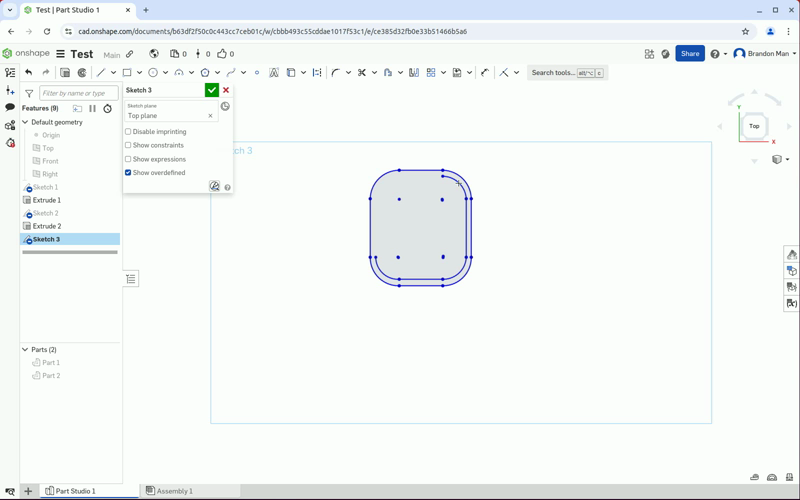
mouse_move(442, 176)
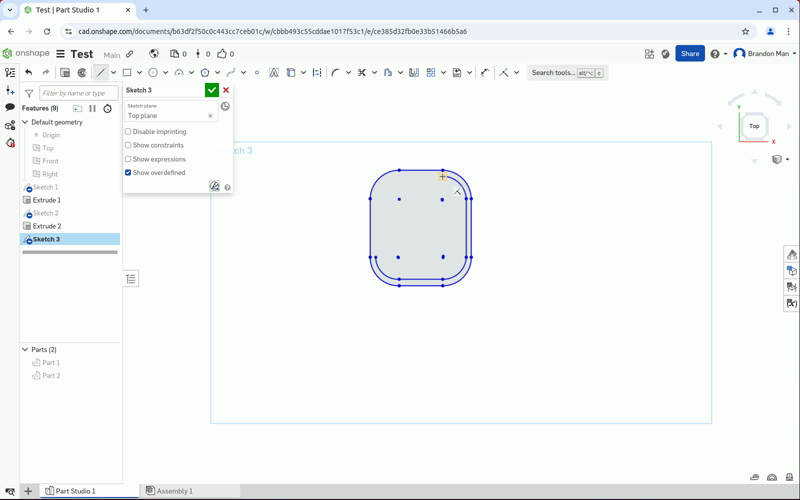
click(442, 176)
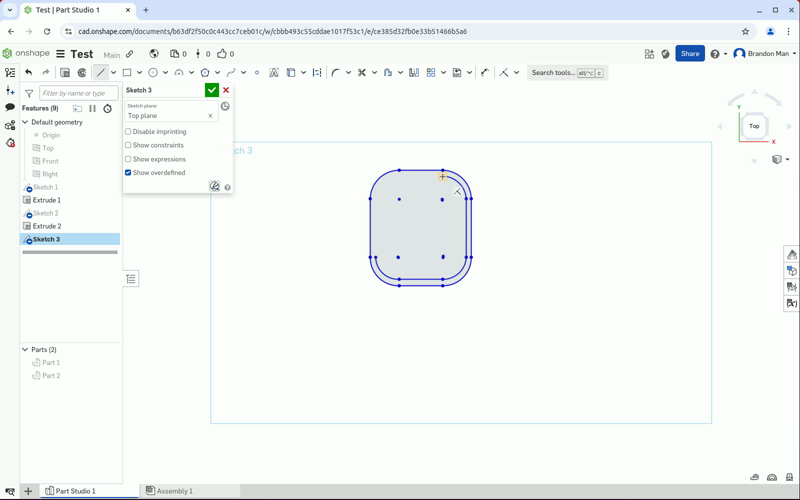
key_down(shift)
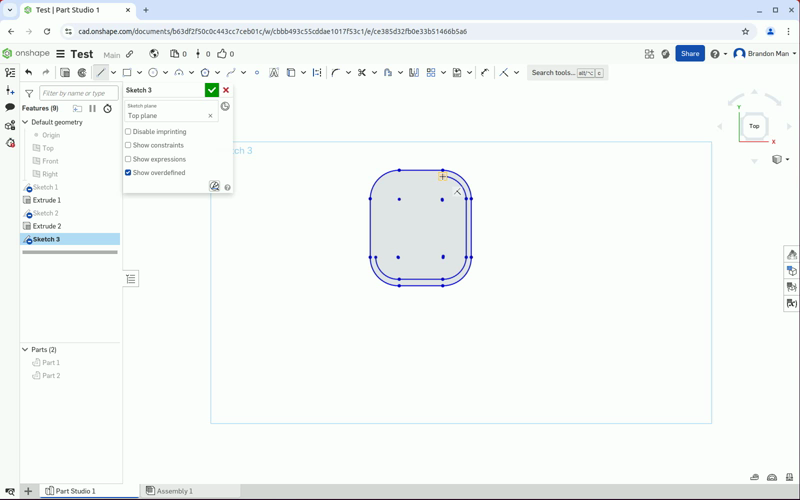
mouse_move(472, 176)
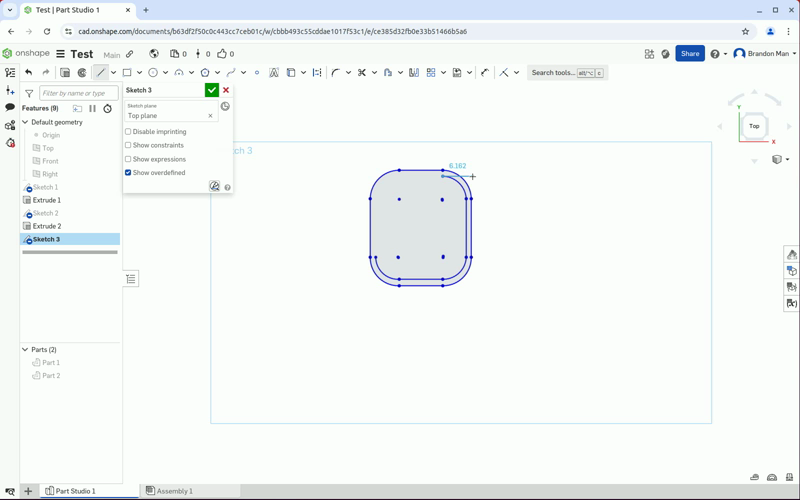
mouse_move(399, 176)
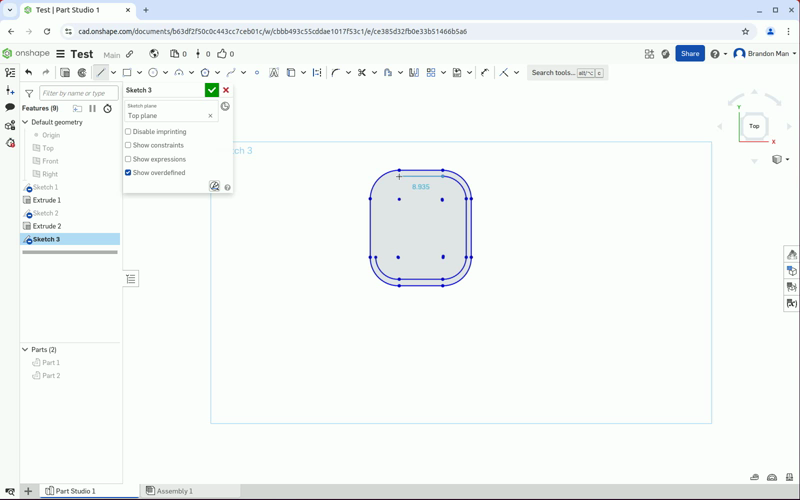
click(399, 176)
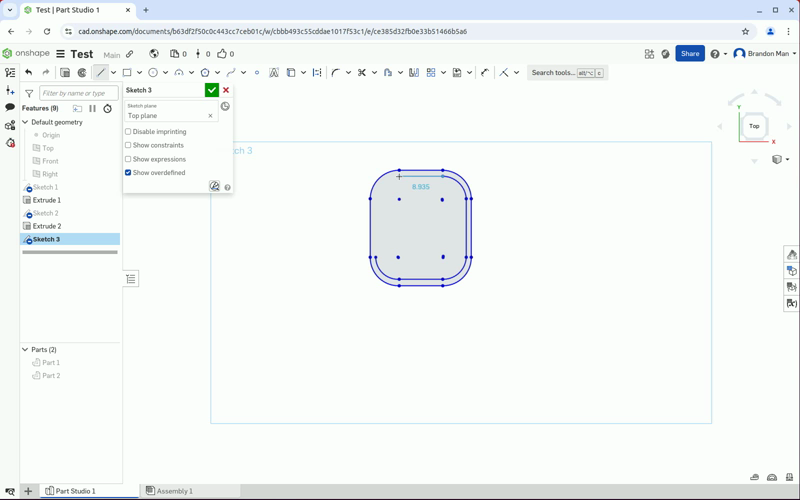
key_up(shift)
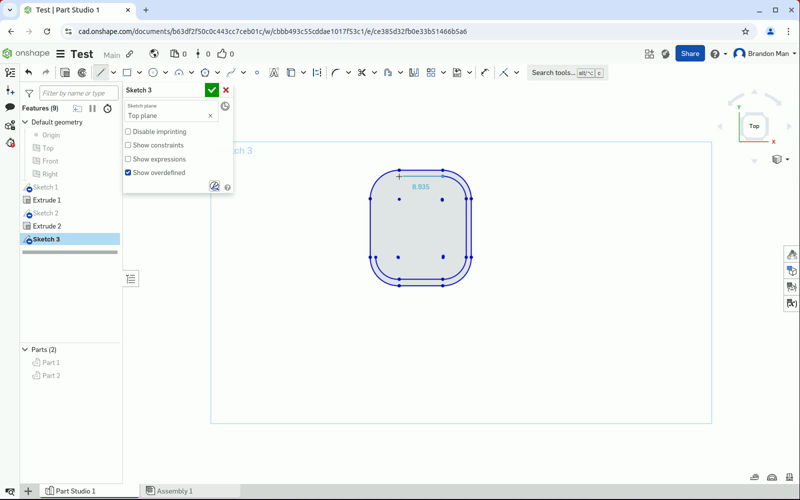
key(esc)
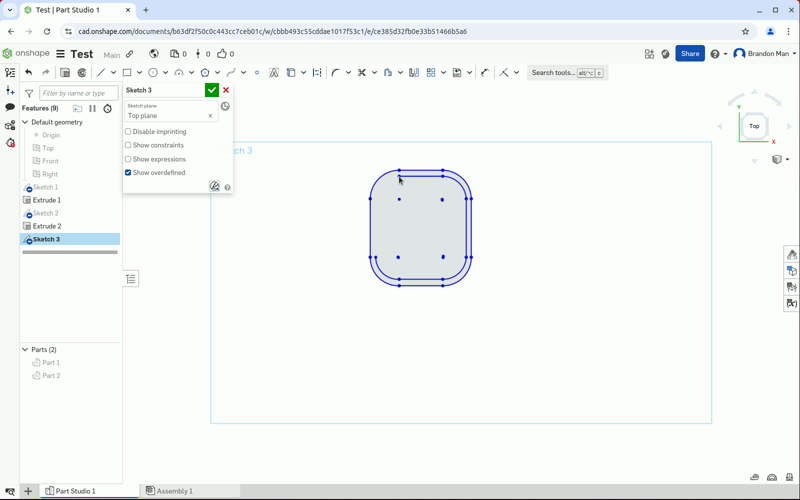
key(a)
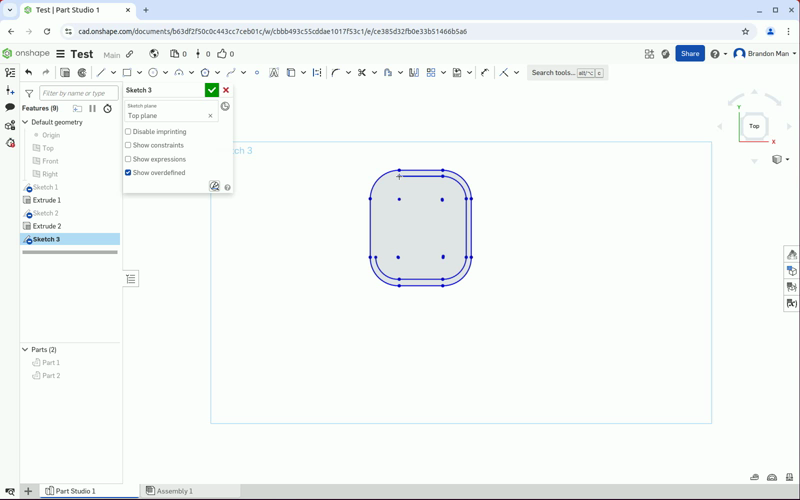
mouse_move(399, 176)
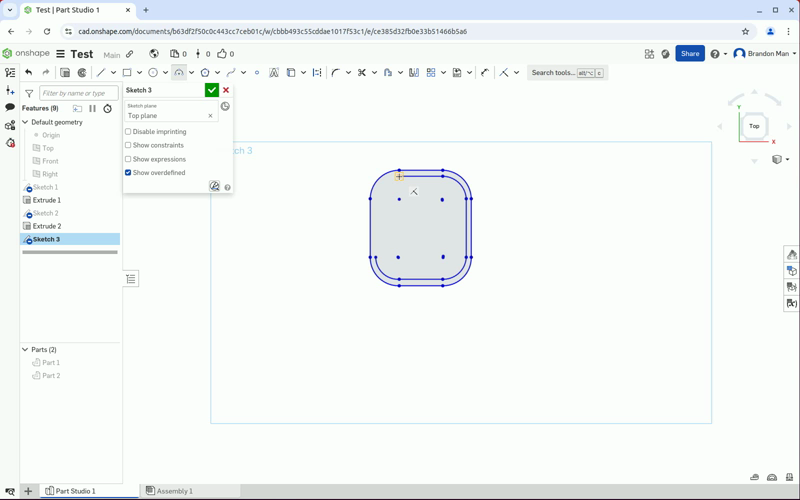
click(399, 176)
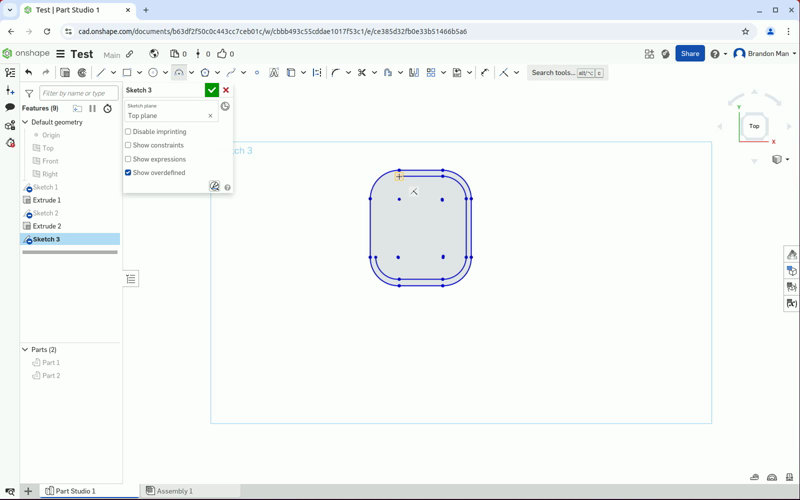
key_down(shift)
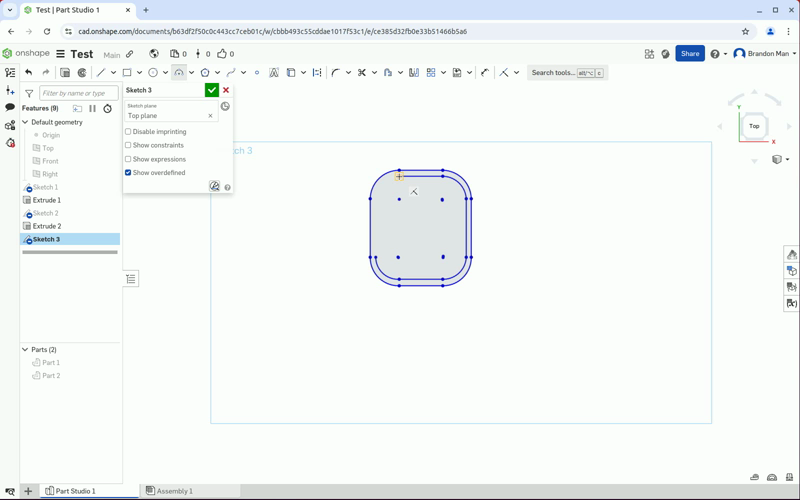
mouse_move(375, 198)
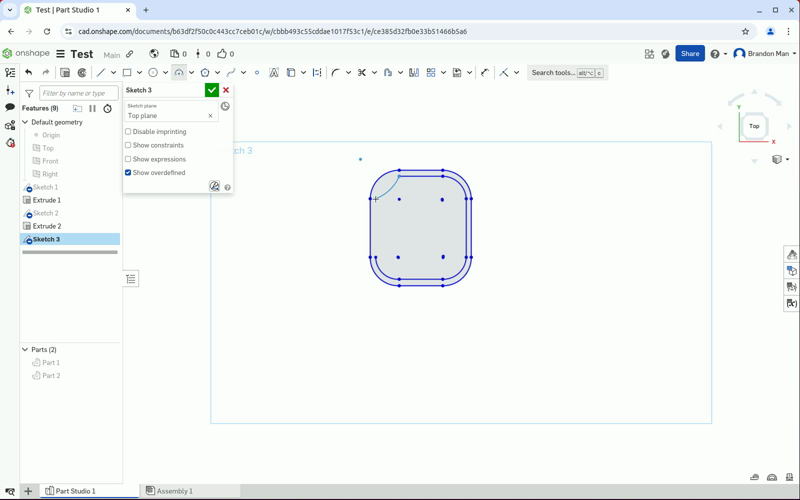
click(375, 198)
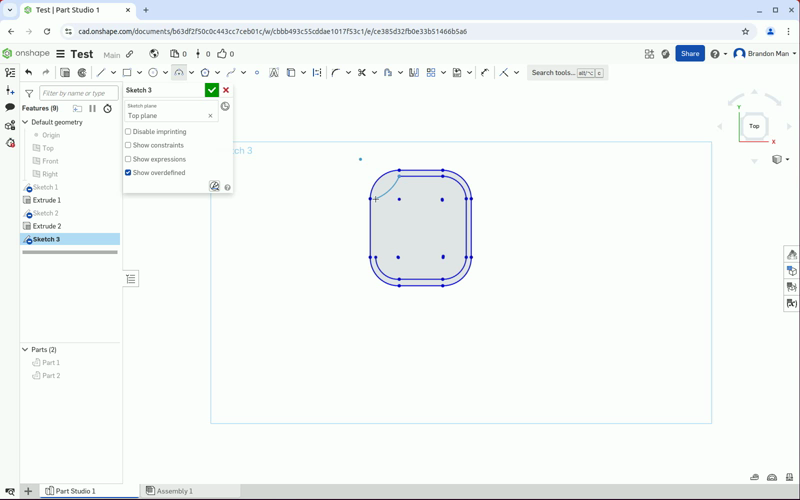
mouse_move(382, 182)
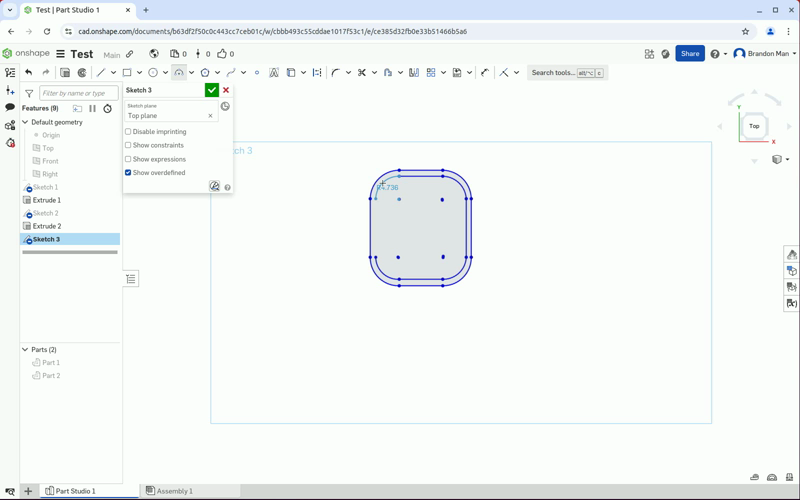
click(382, 182)
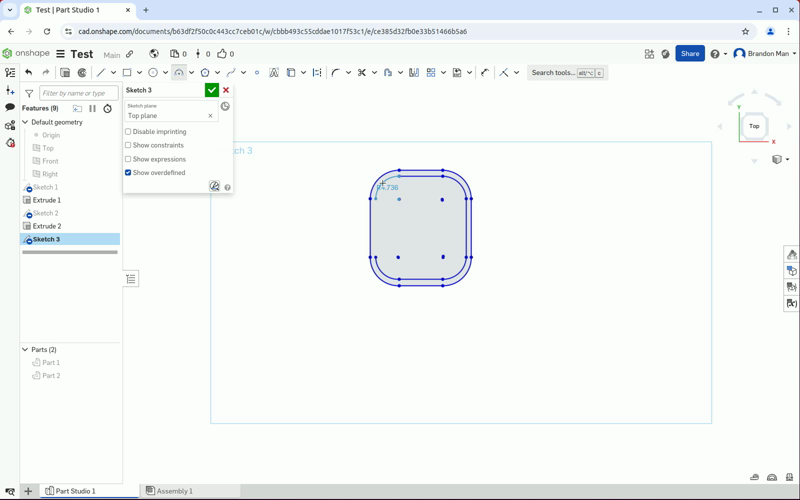
key_up(shift)
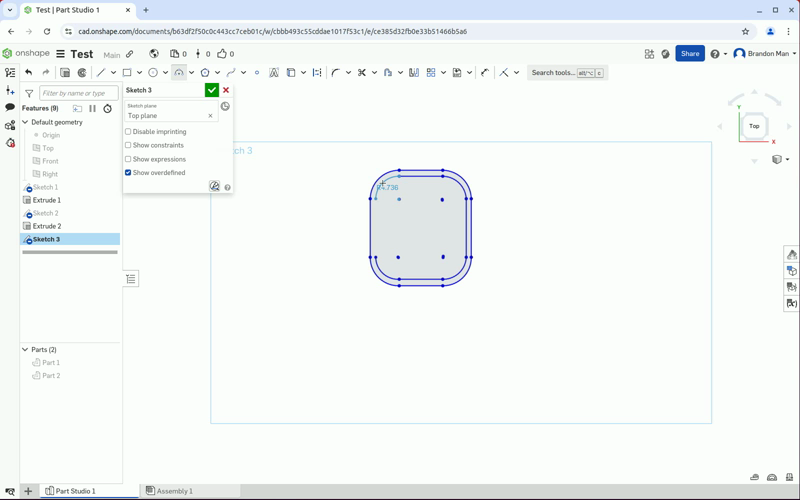
key(esc)
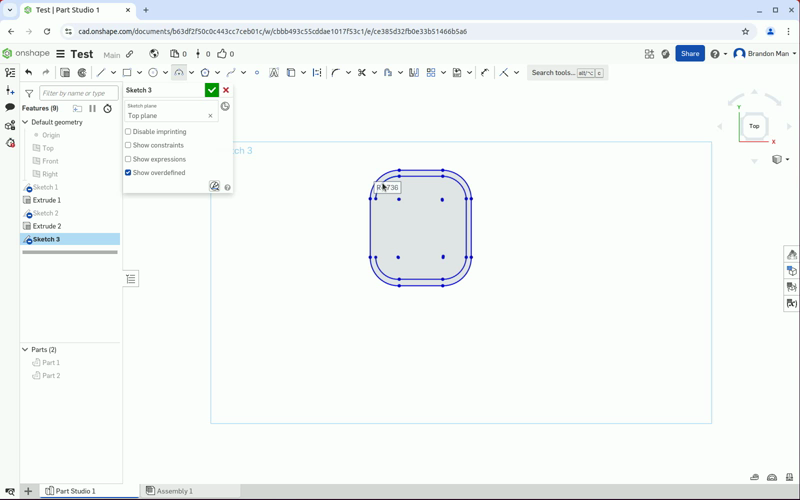
key(l)
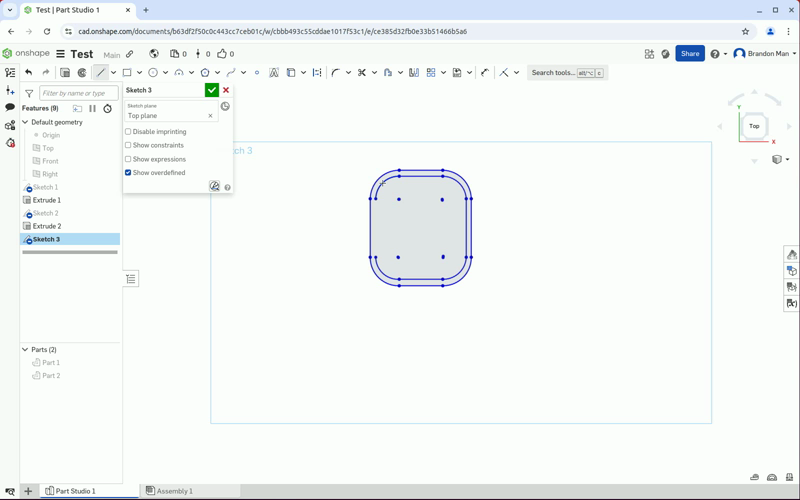
mouse_move(375, 198)
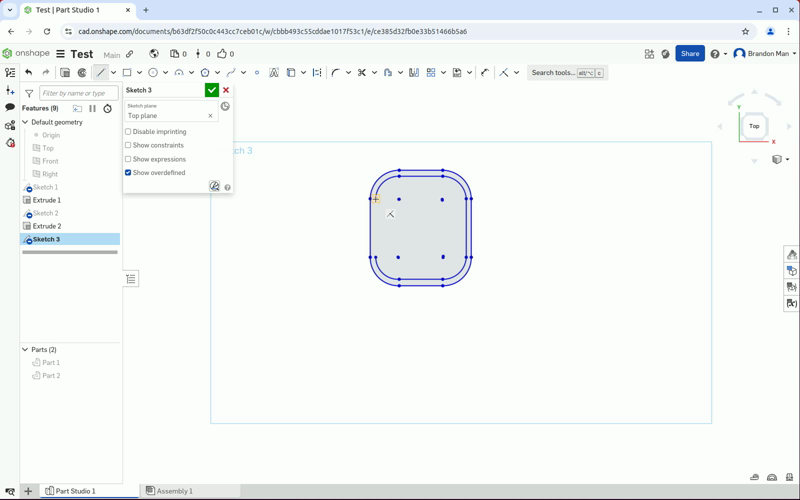
click(375, 198)
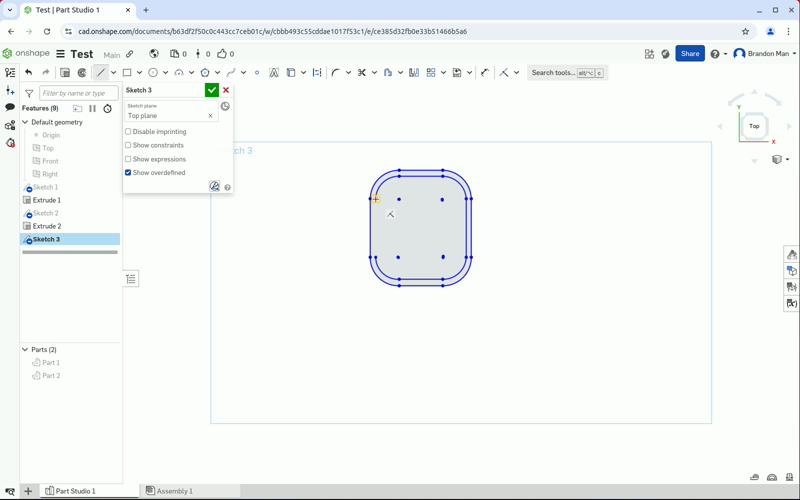
mouse_move(405, 198)
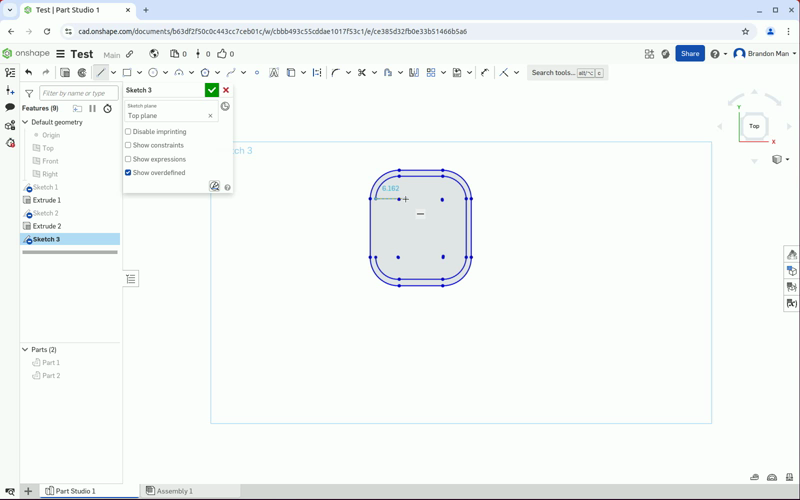
key_down(shift)
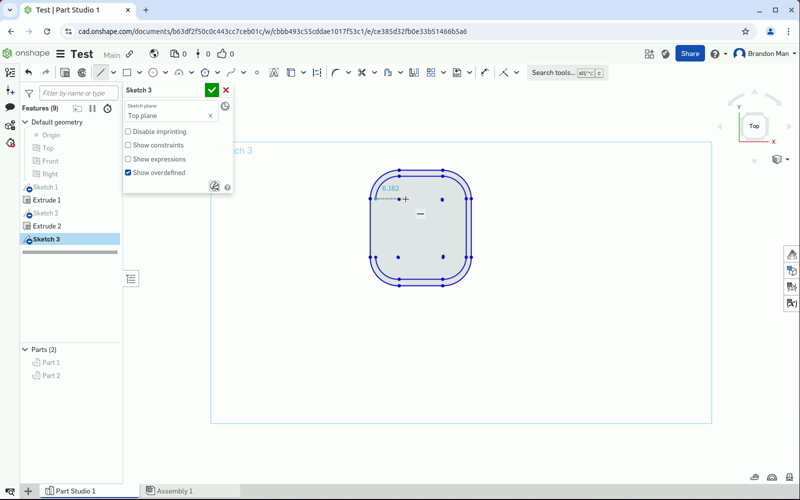
mouse_move(375, 257)
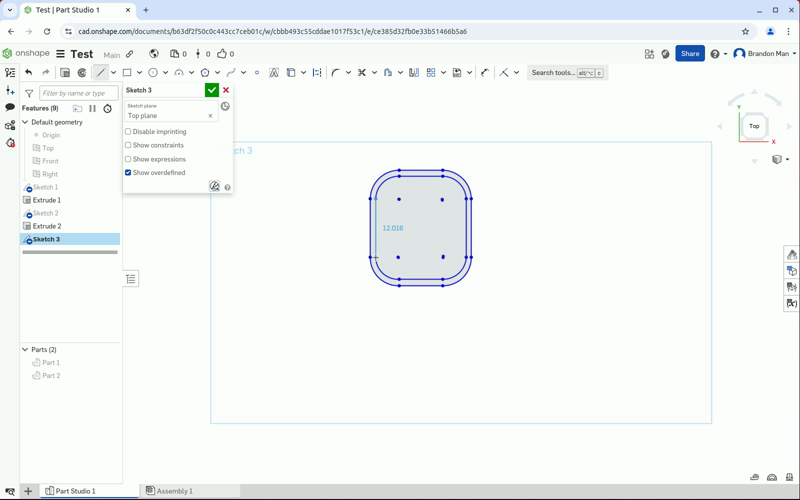
key_up(shift)
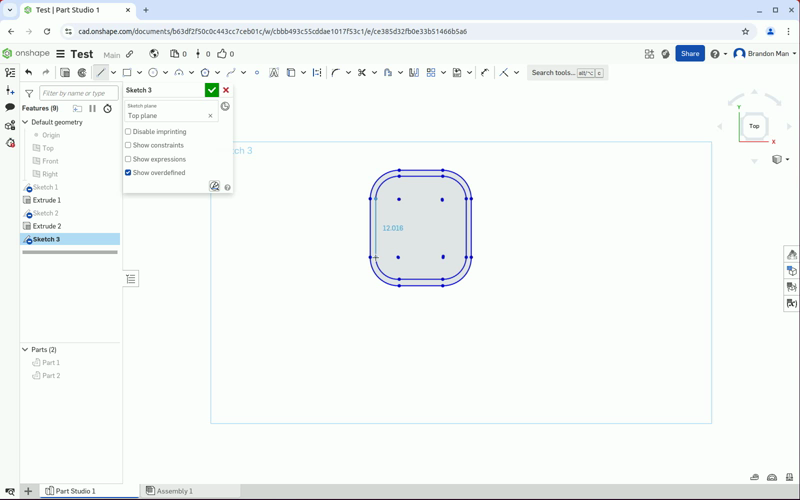
click(375, 257)
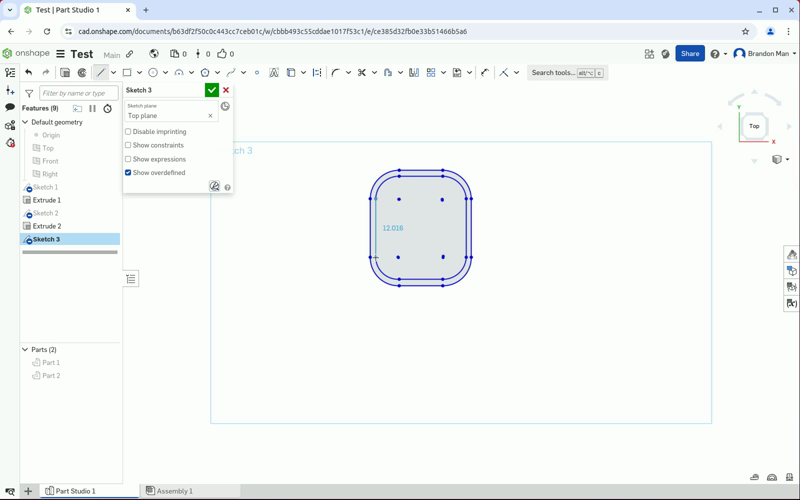
key(esc)
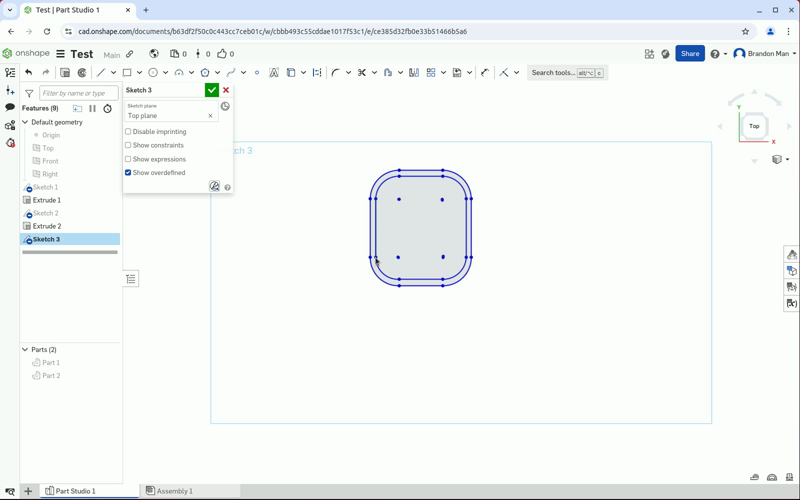
mouse_move(426, 282)
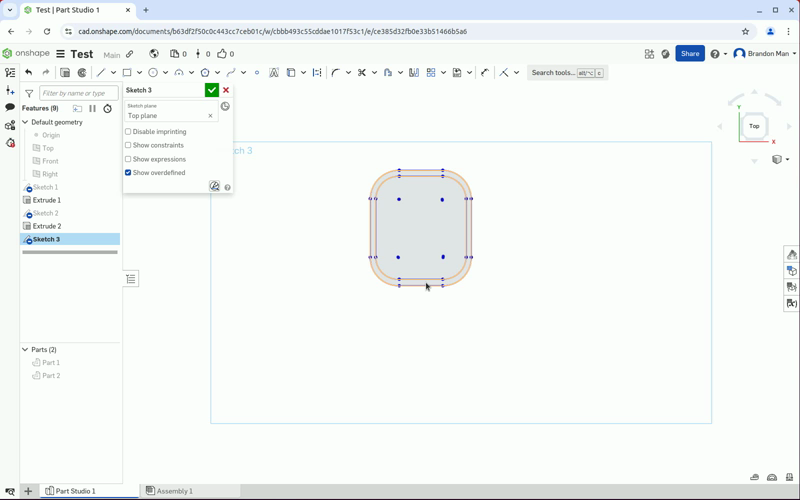
click(426, 282)
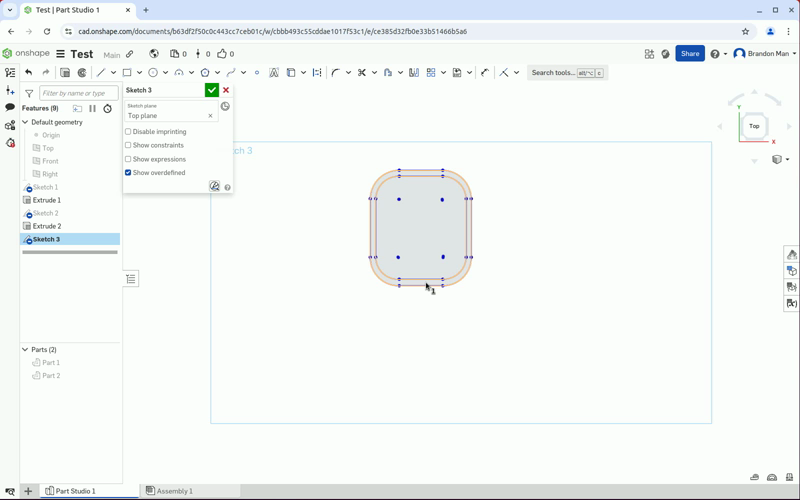
mouse_move(73, 352)
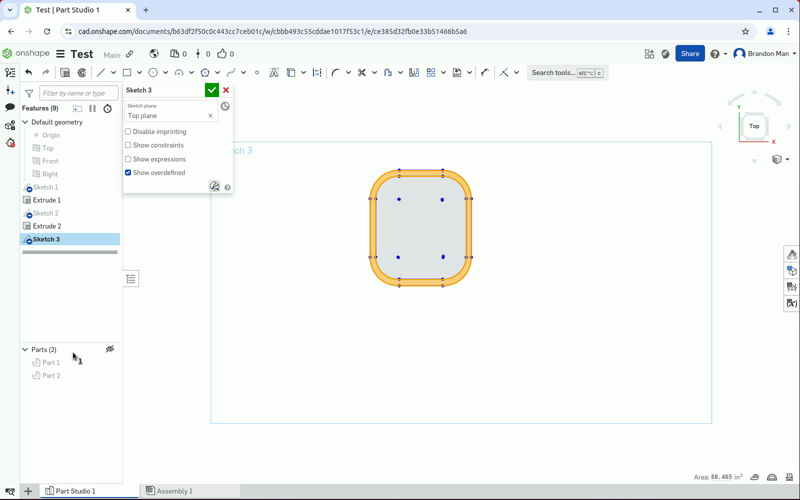
key(shift+y)
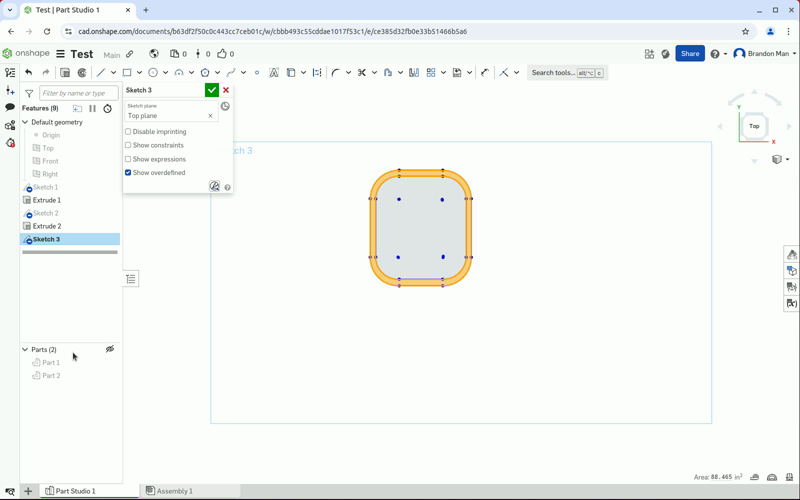
key(shift+e)
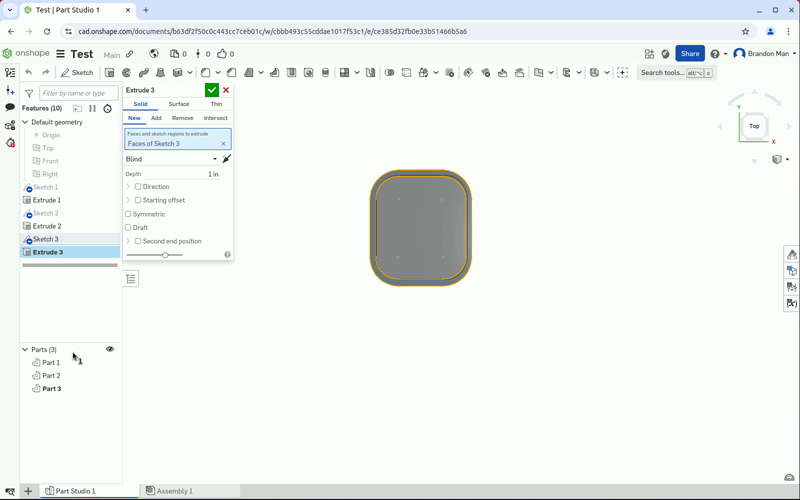
mouse_move(143, 106)
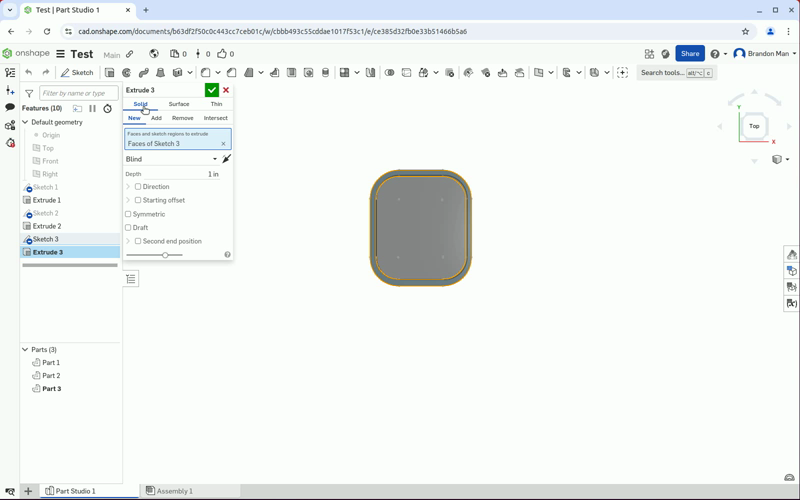
click(143, 106)
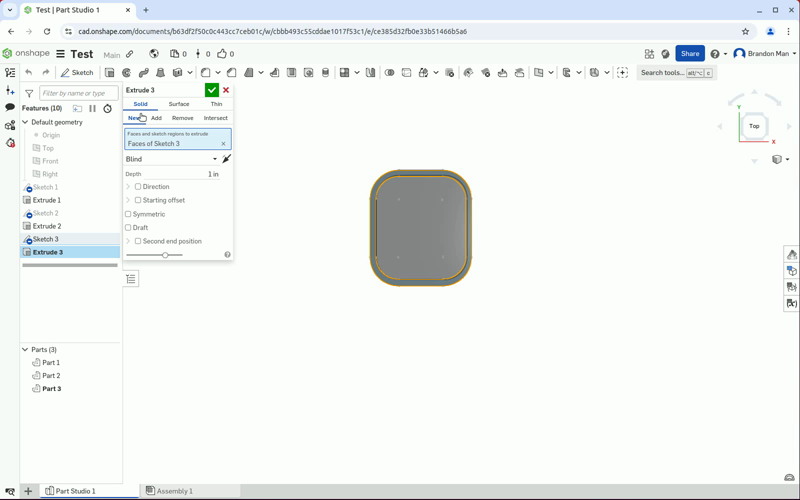
mouse_move(137, 120)
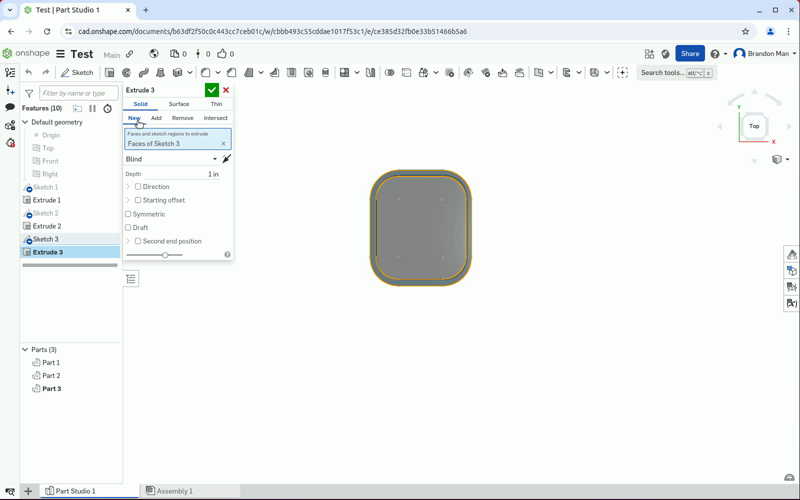
click(137, 120)
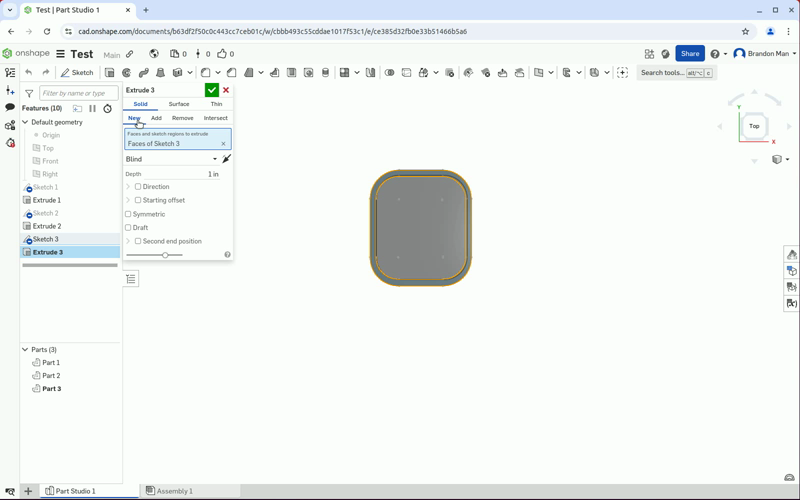
key(tab, 4)
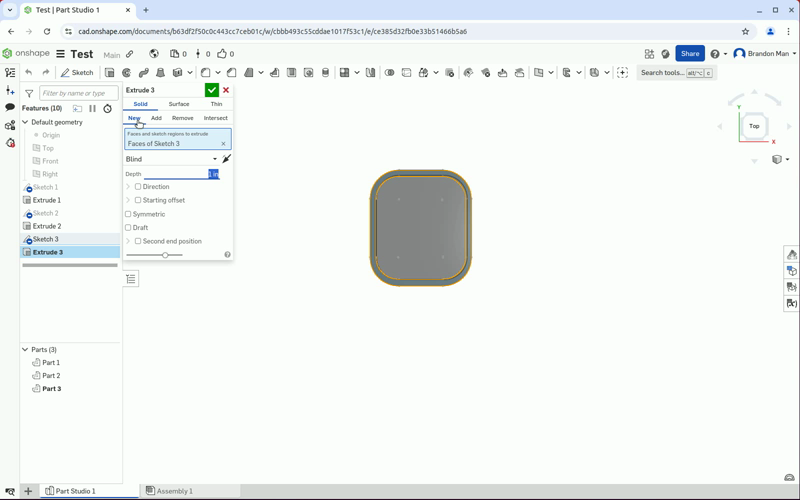
text(2.889)
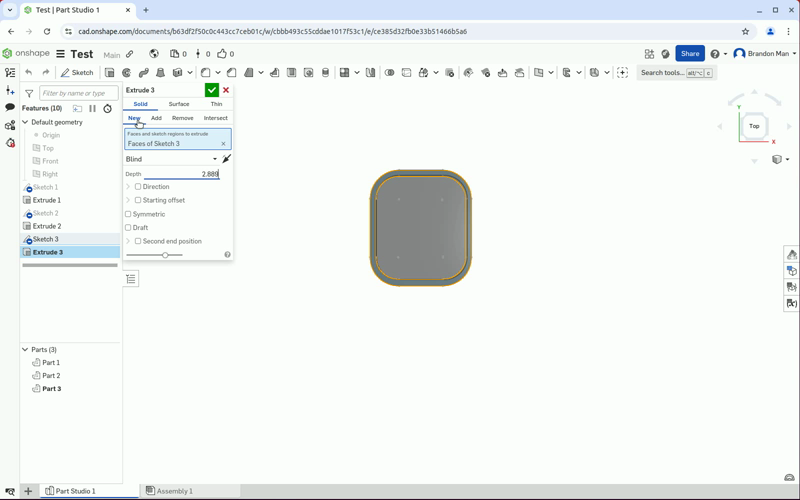
key(enter)
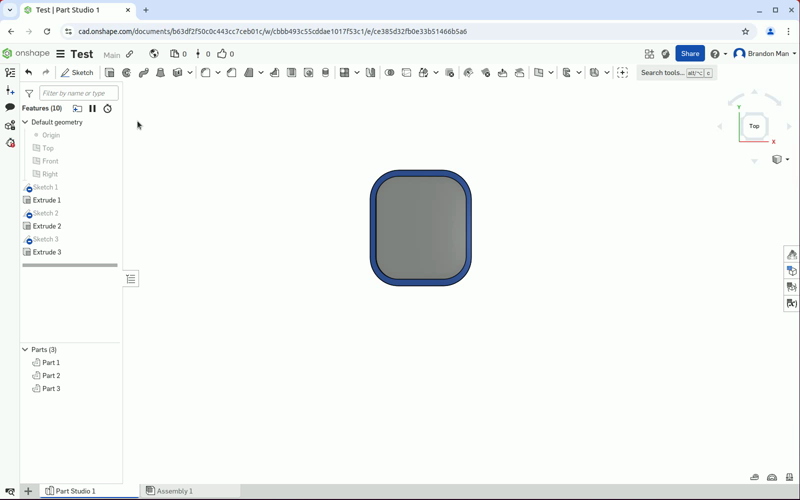
key(shift+h)
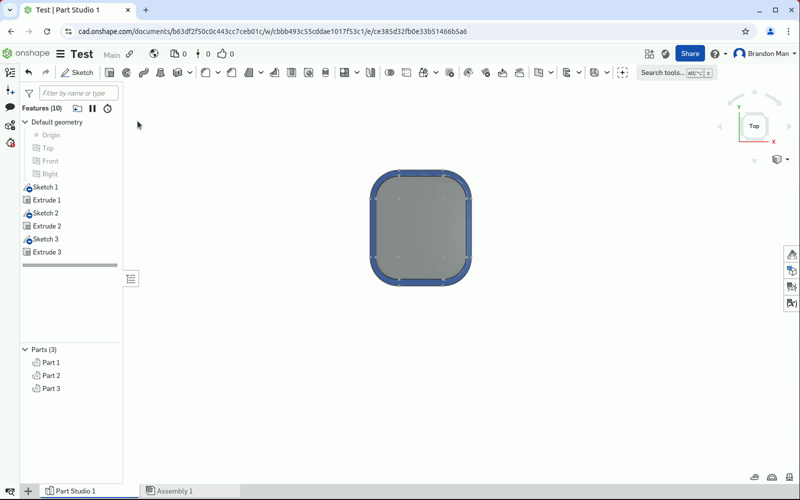
key(shift+h)
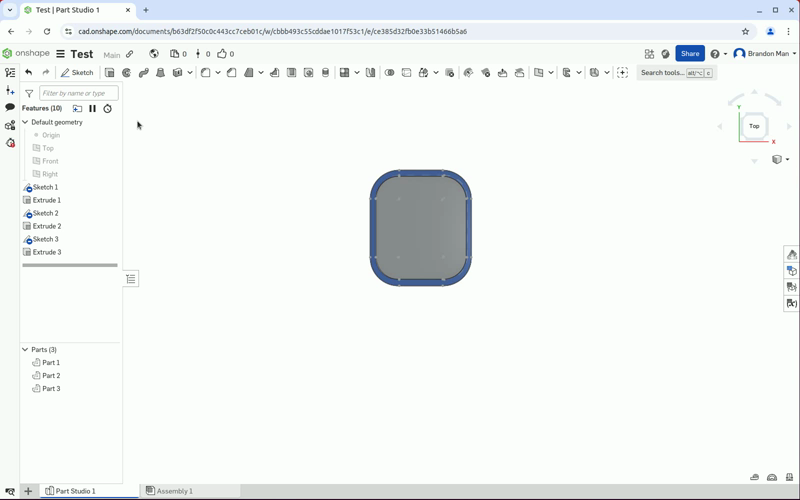
key(shift+7)
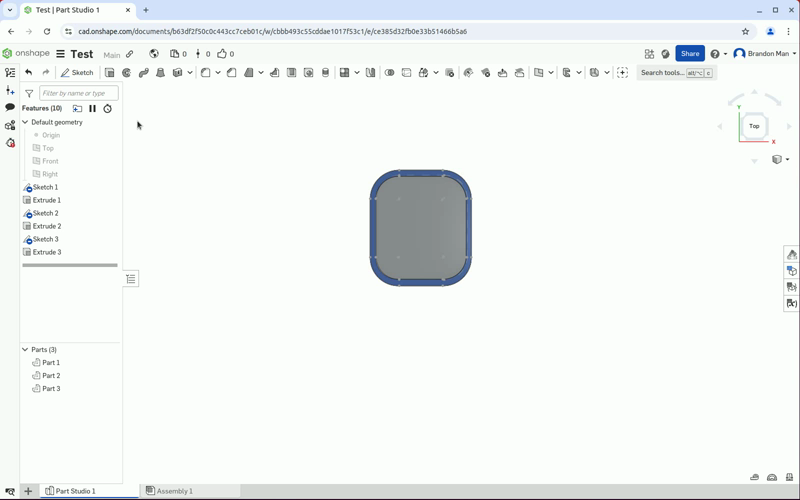
key(up, 3)
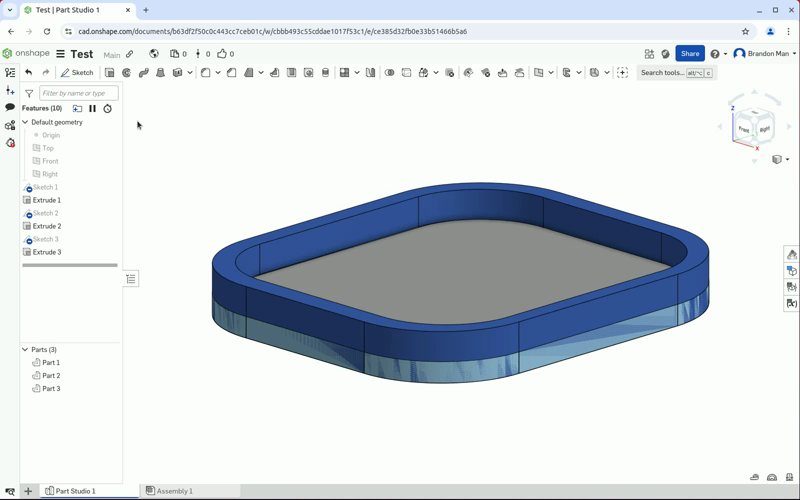
key(left, 3)
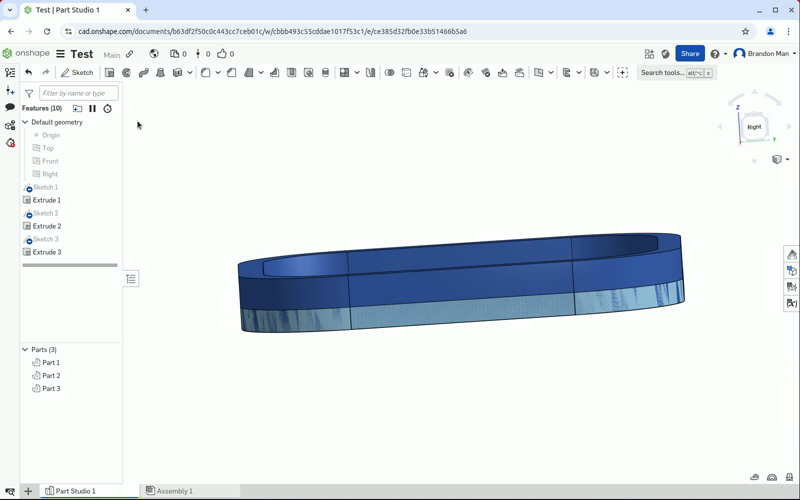
key(right, 3)
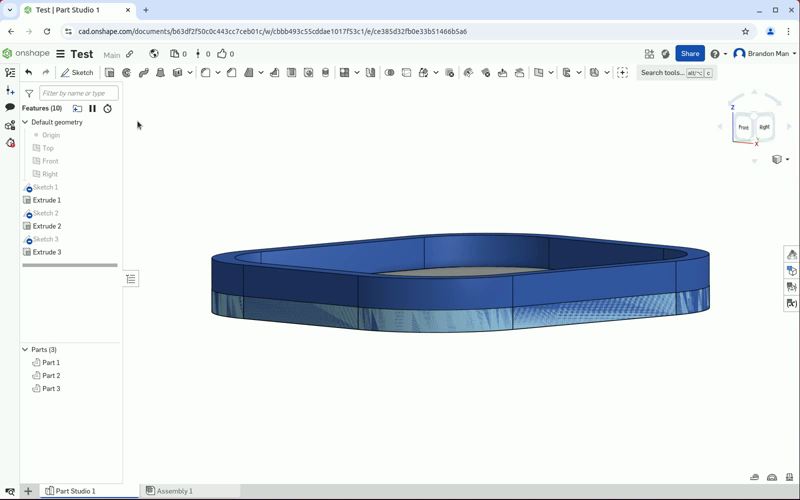
key(down, 3)
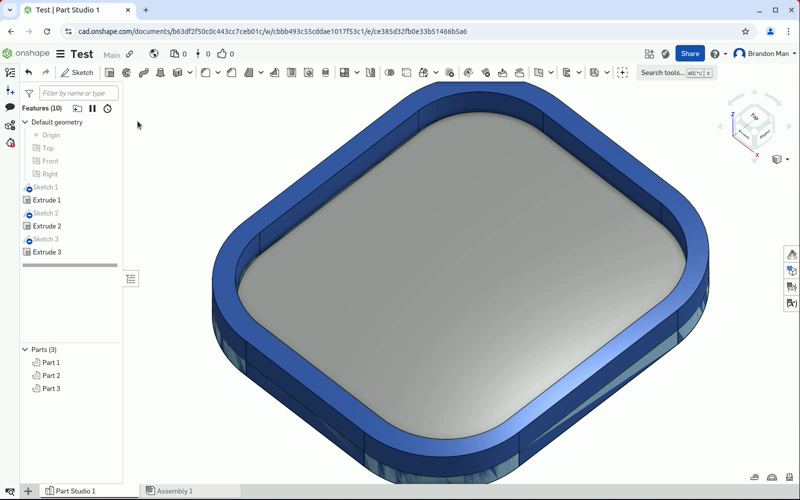
mouse_move(73, 189)
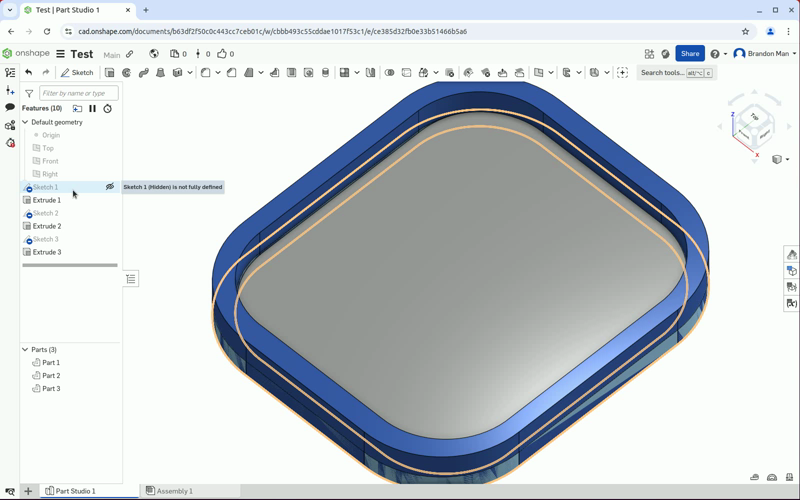
click(73, 189)